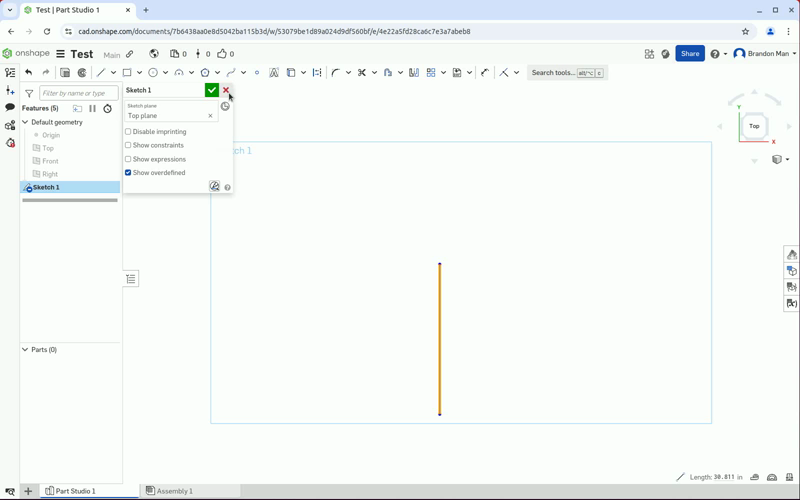
key(shift+h)
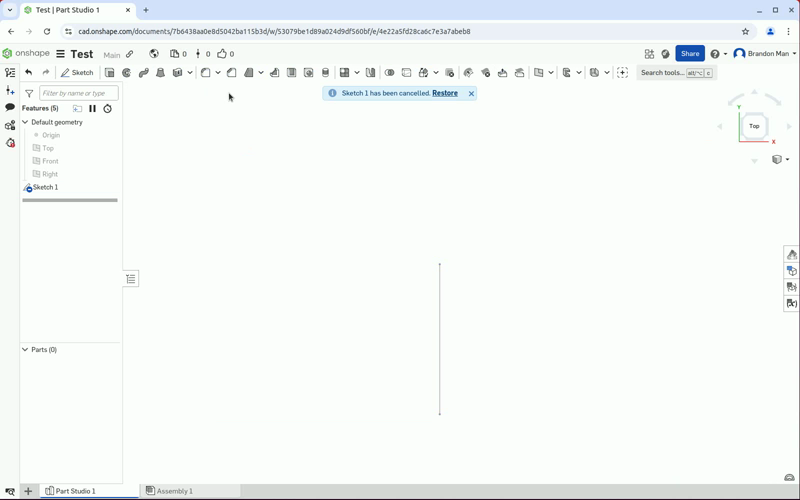
key(shift+s)
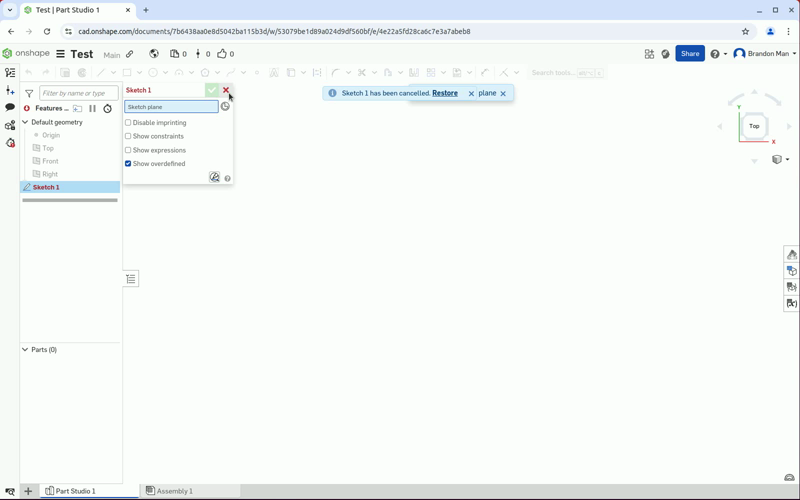
mouse_move(73, 150)
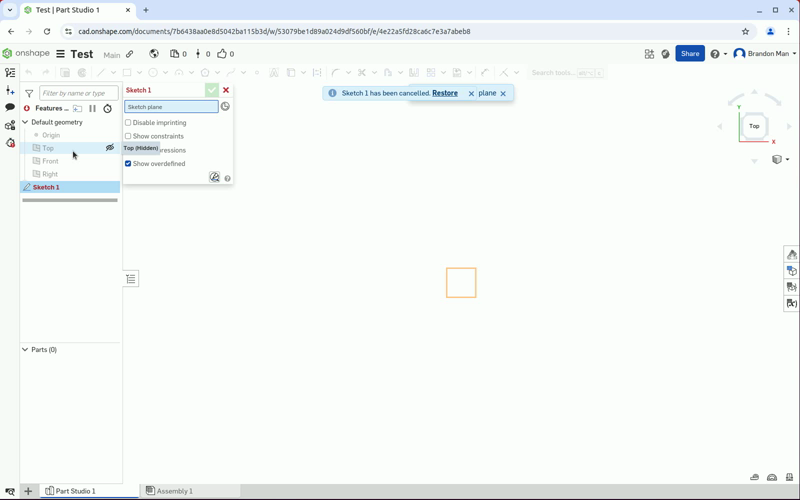
click(73, 150)
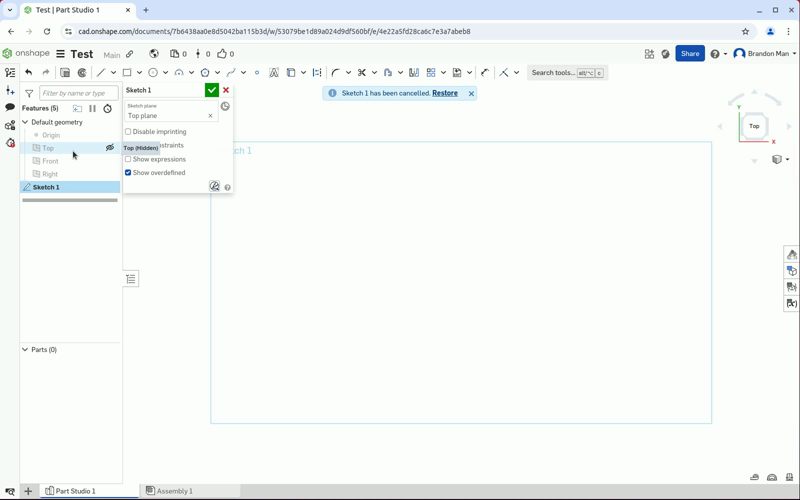
mouse_move(73, 352)
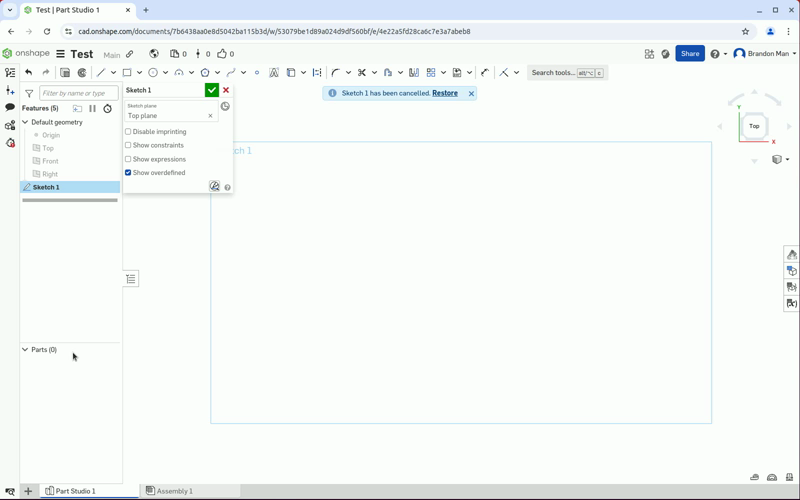
key(y)
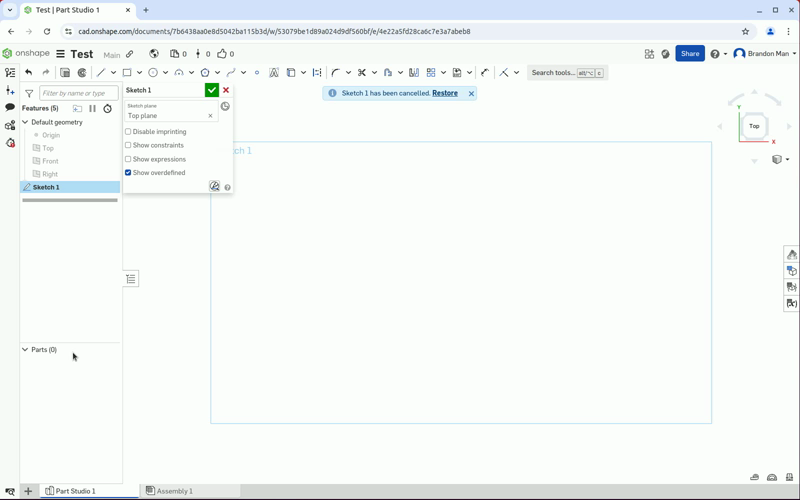
key(l)
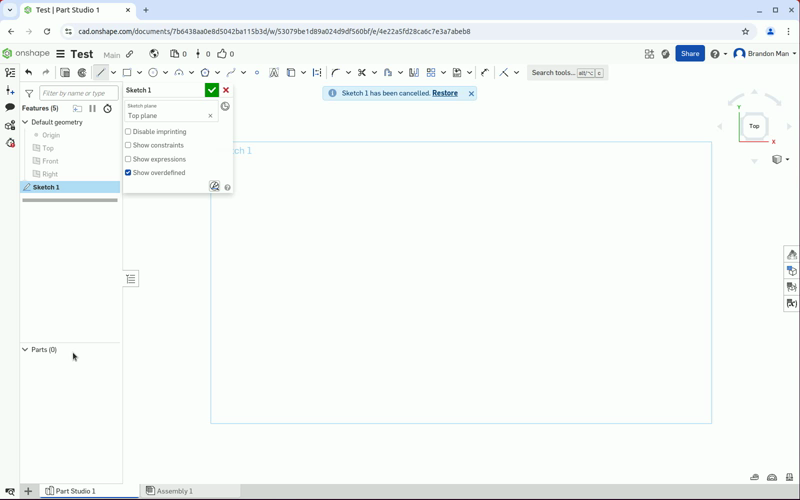
key_down(shift)
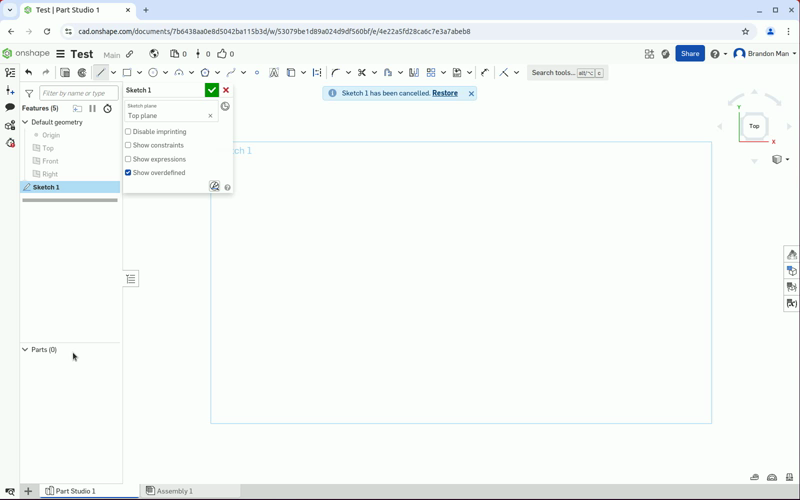
mouse_move(456, 282)
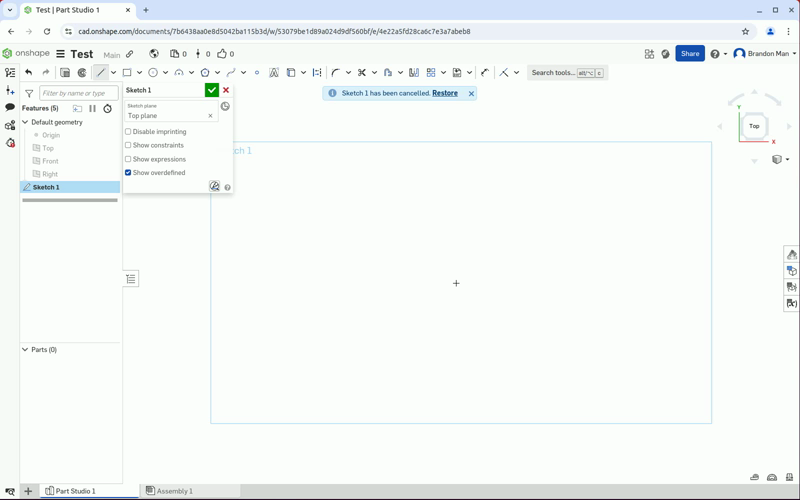
click(456, 282)
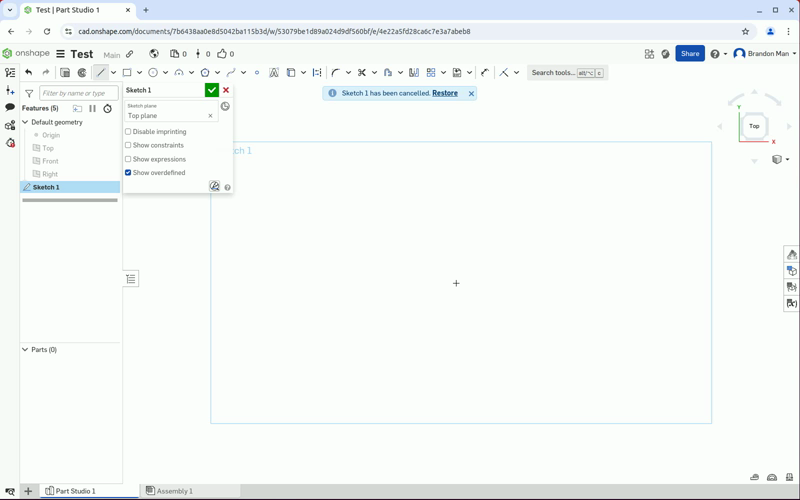
key_up(shift)
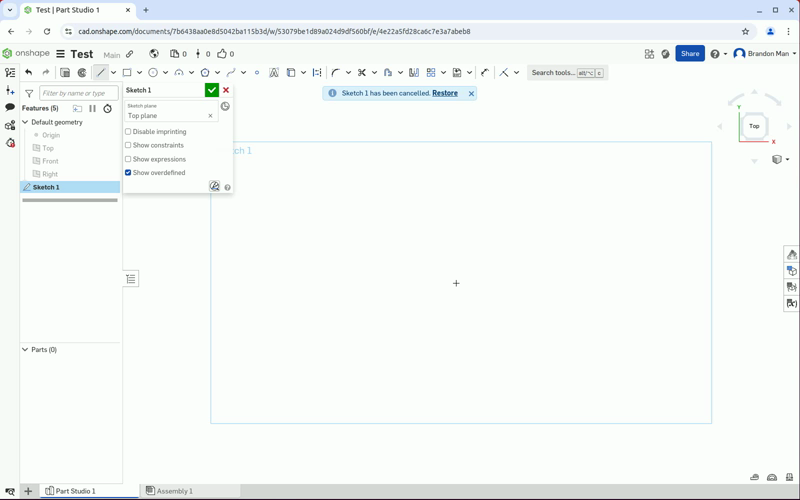
key_down(shift)
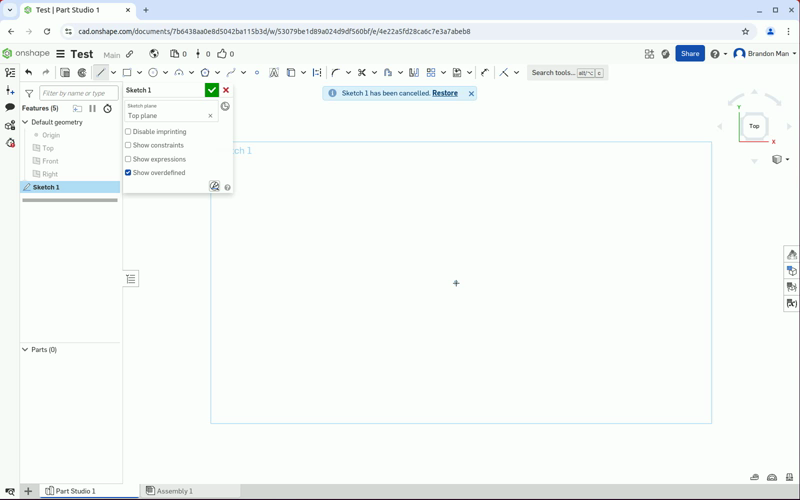
mouse_move(486, 282)
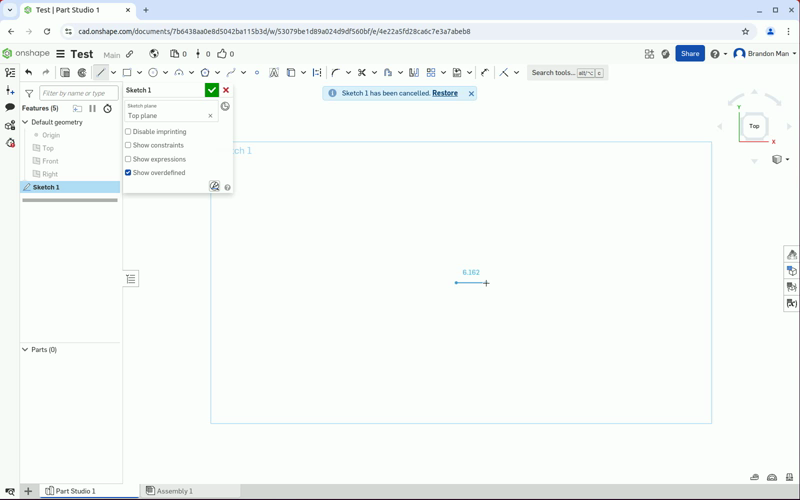
mouse_move(461, 282)
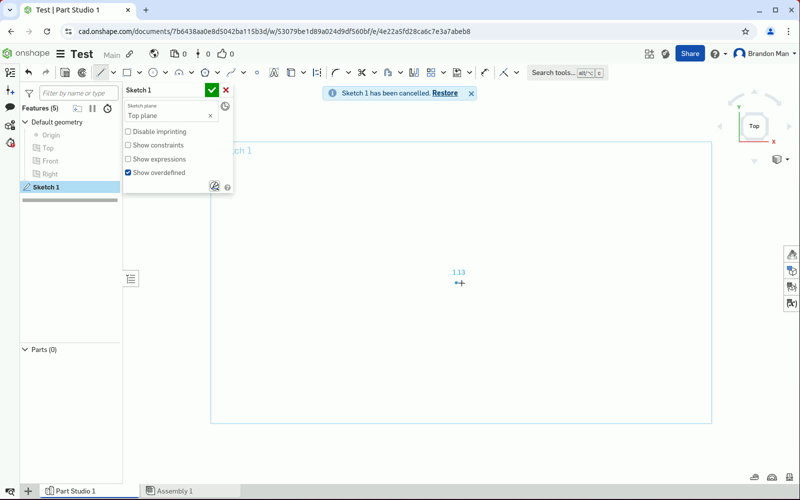
scroll(6)
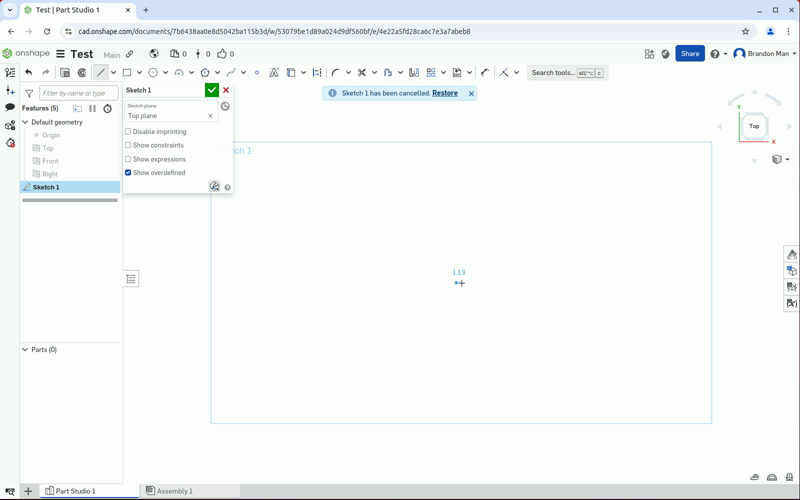
scroll(6)
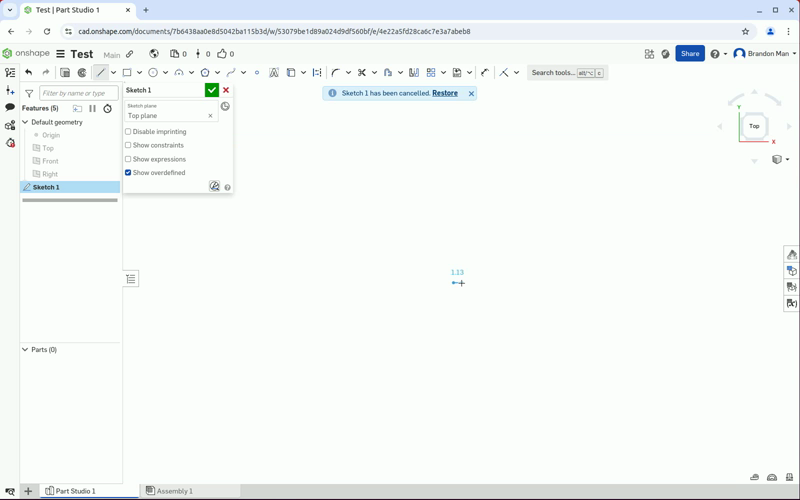
scroll(6)
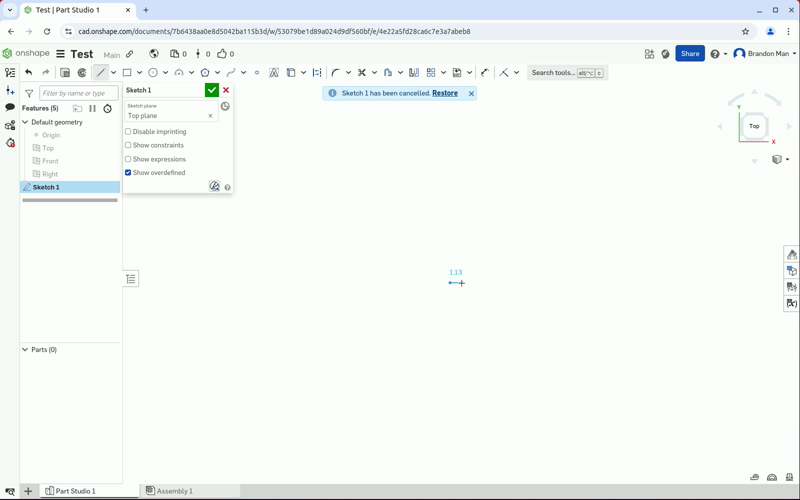
scroll(6)
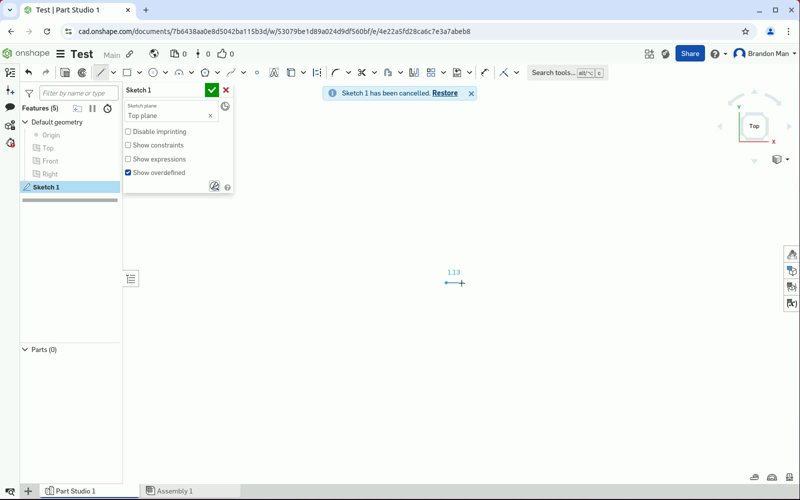
scroll(6)
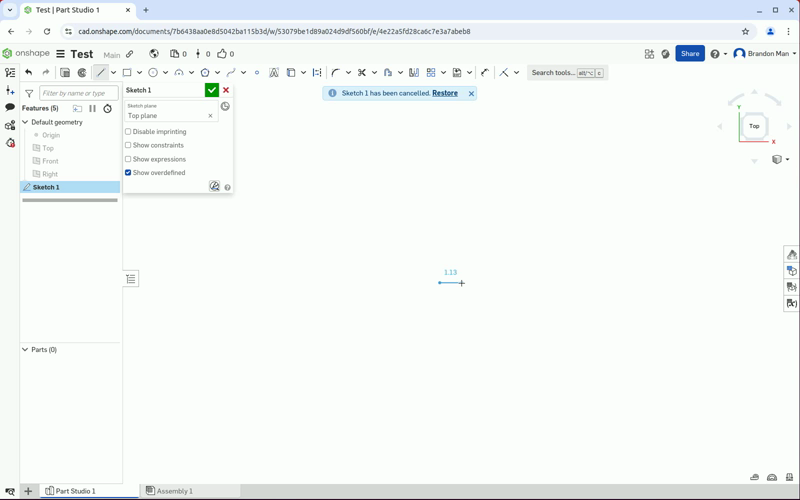
scroll(6)
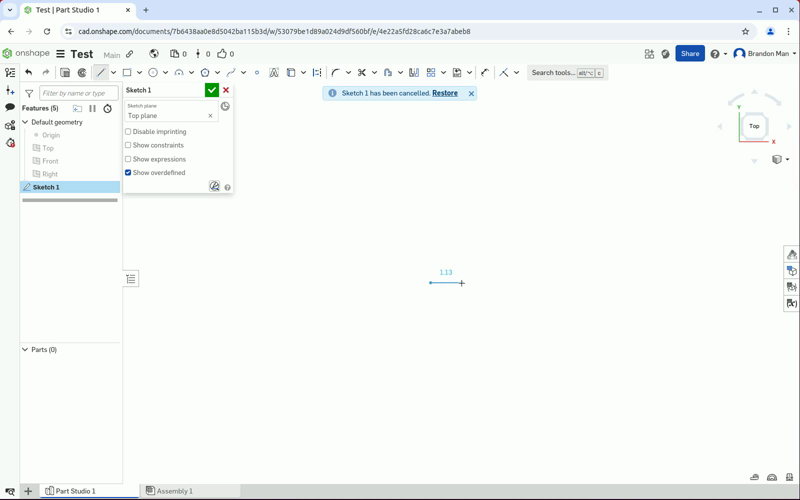
scroll(6)
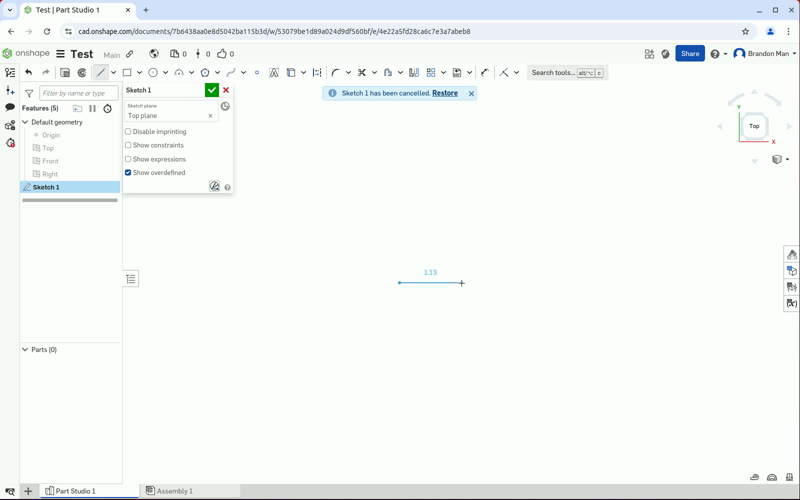
click(461, 282)
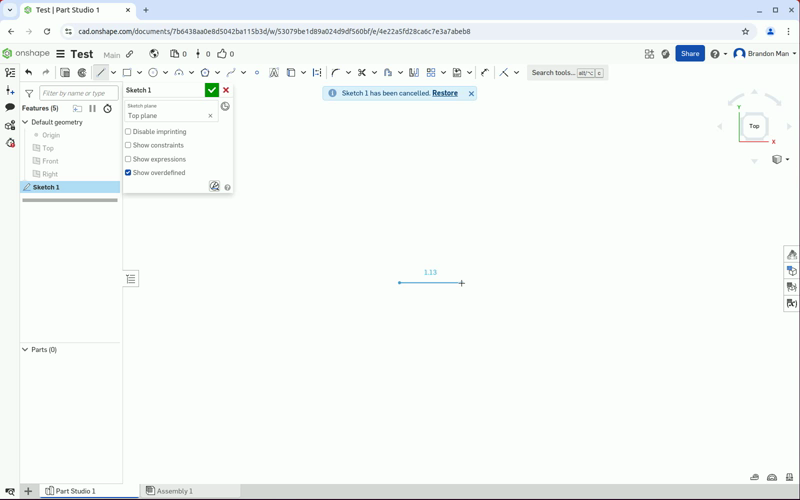
scroll(-6)
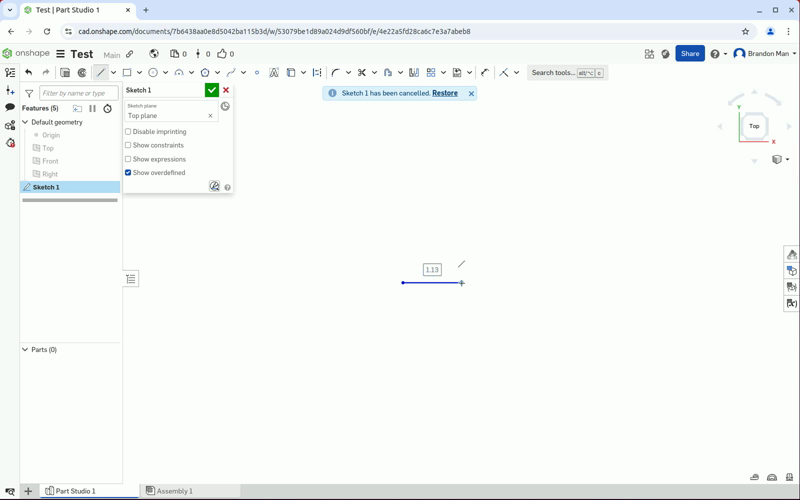
scroll(-6)
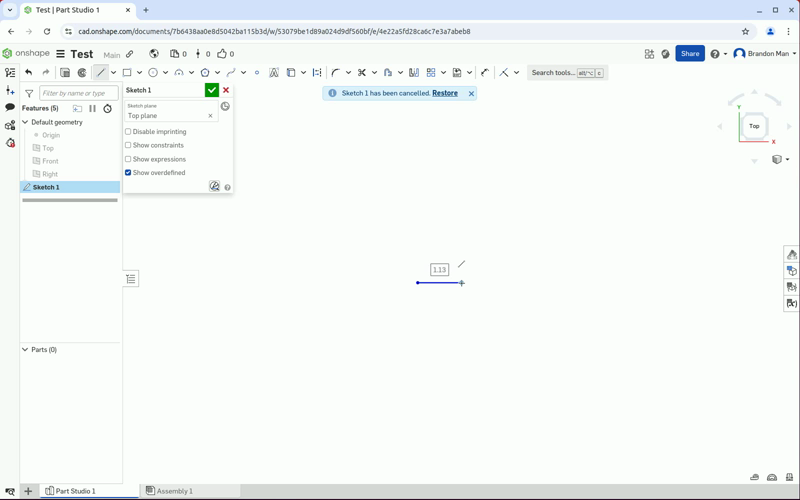
scroll(-6)
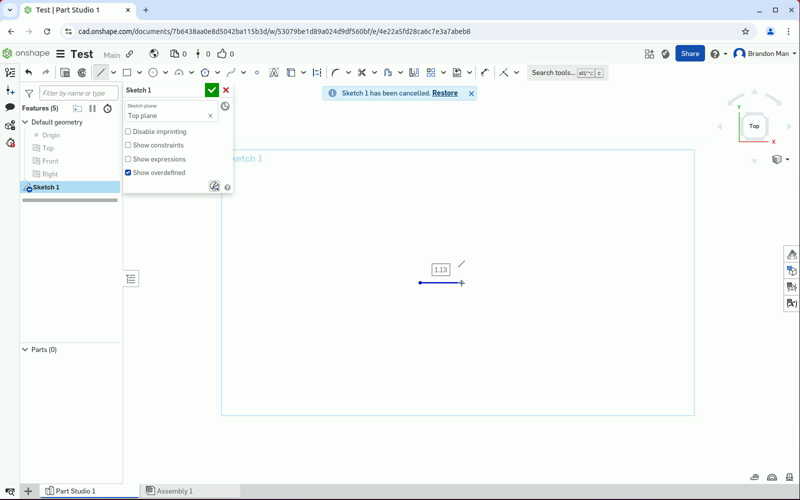
scroll(-6)
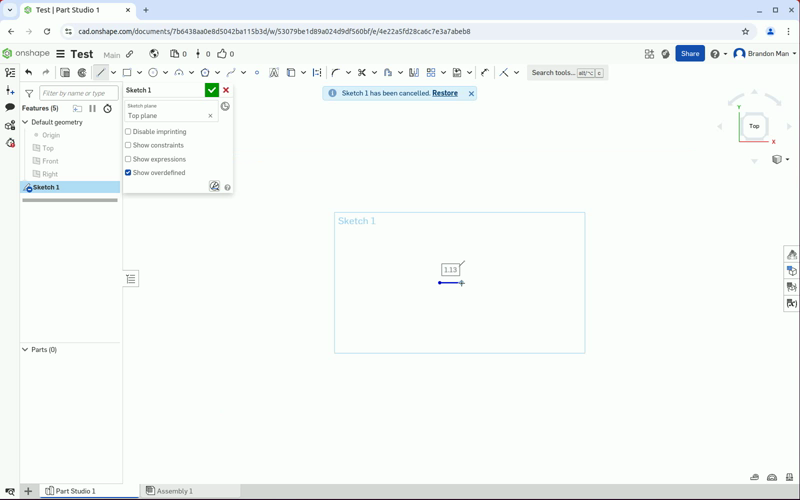
scroll(-6)
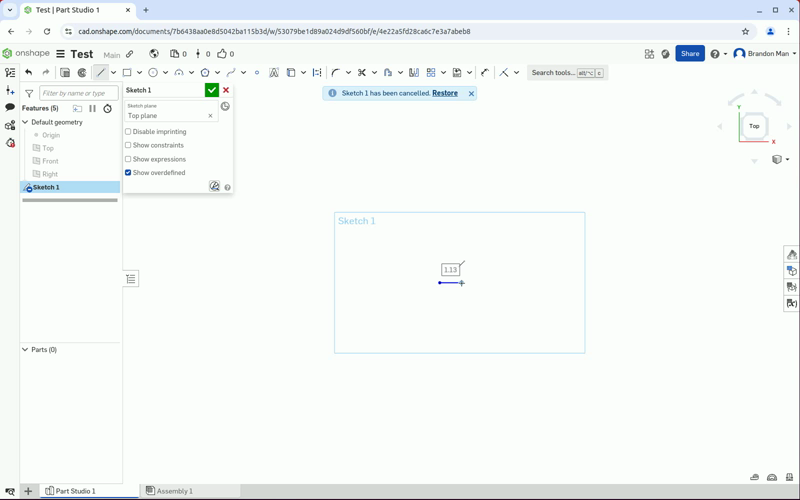
scroll(-6)
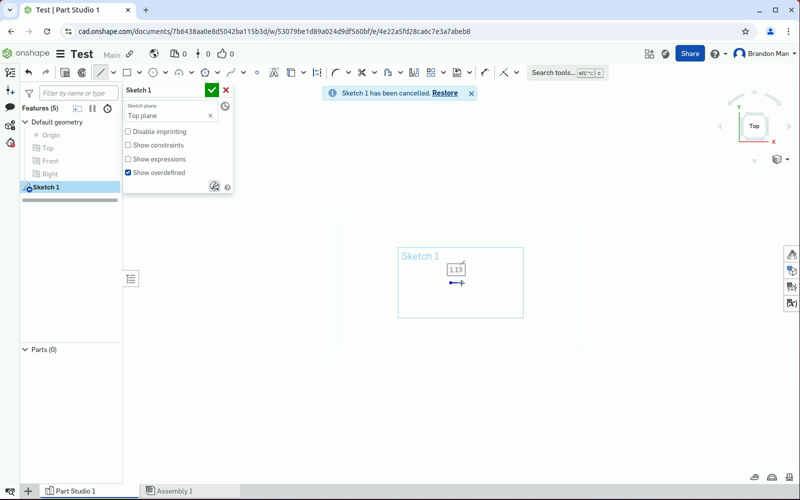
scroll(-6)
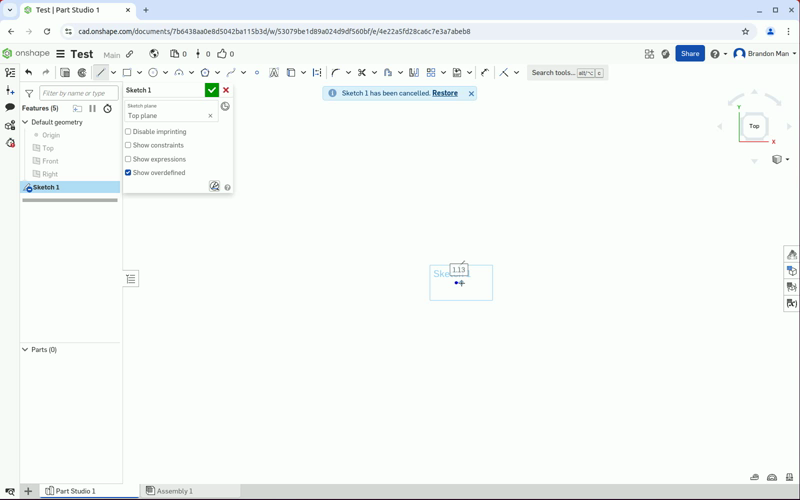
key_up(shift)
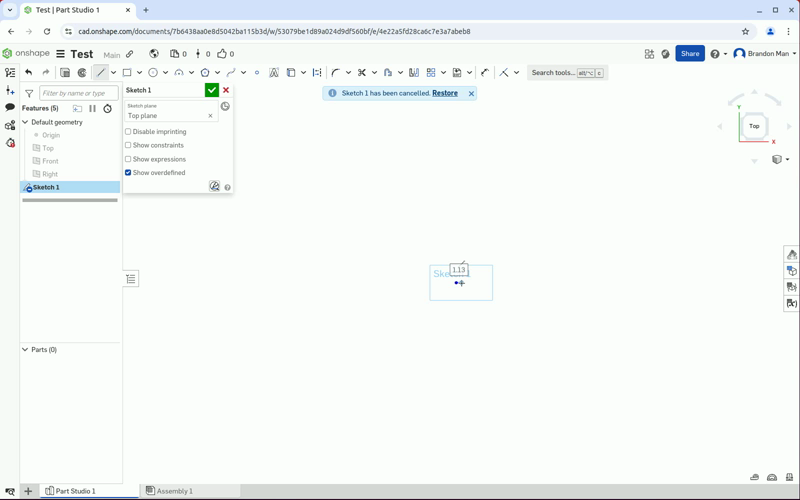
key_down(shift)
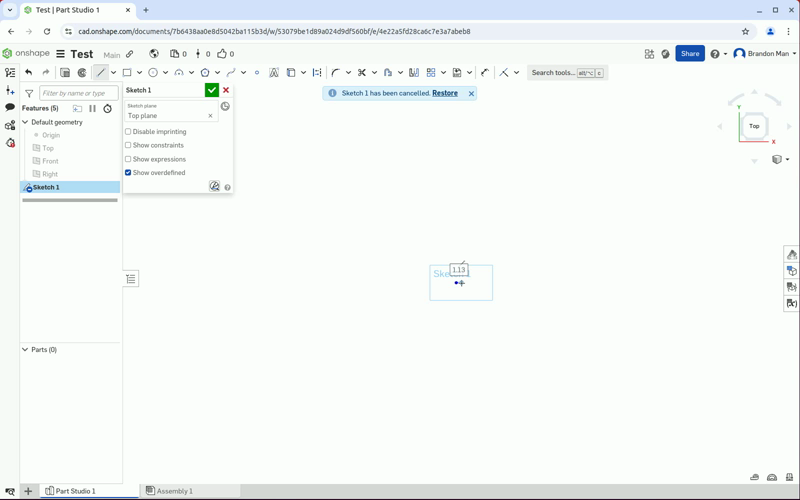
mouse_move(492, 282)
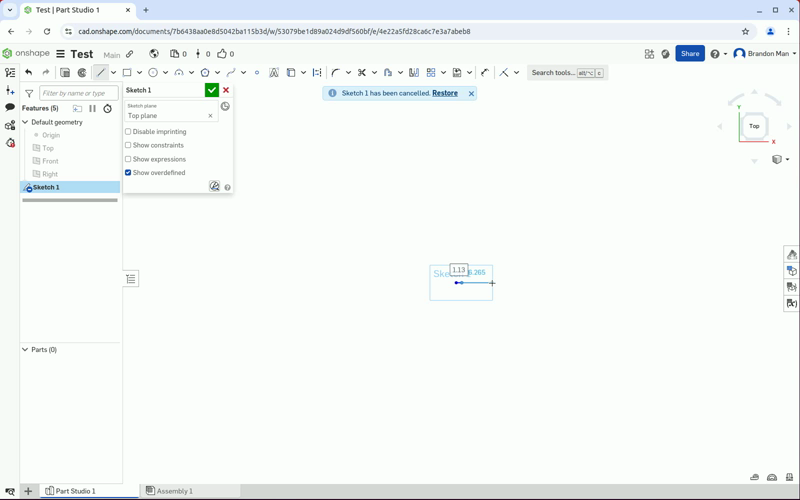
mouse_move(461, 279)
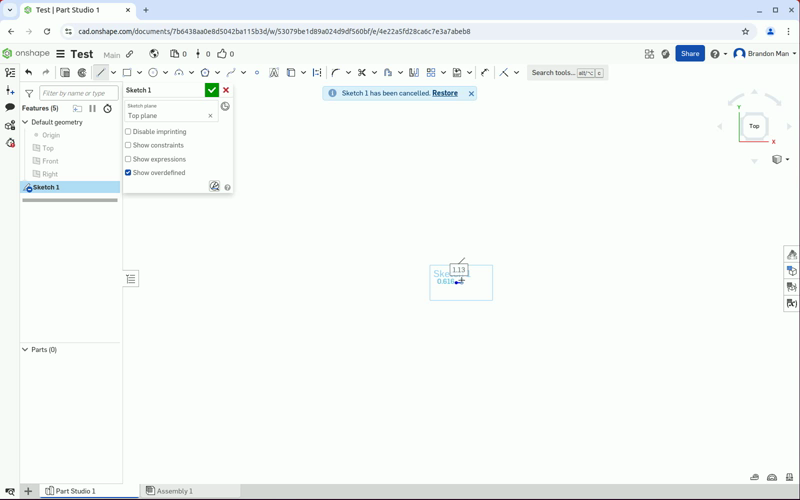
scroll(6)
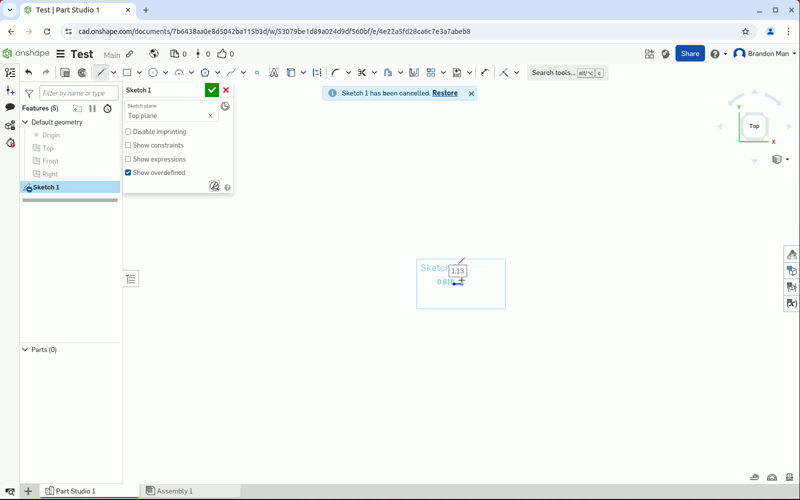
scroll(6)
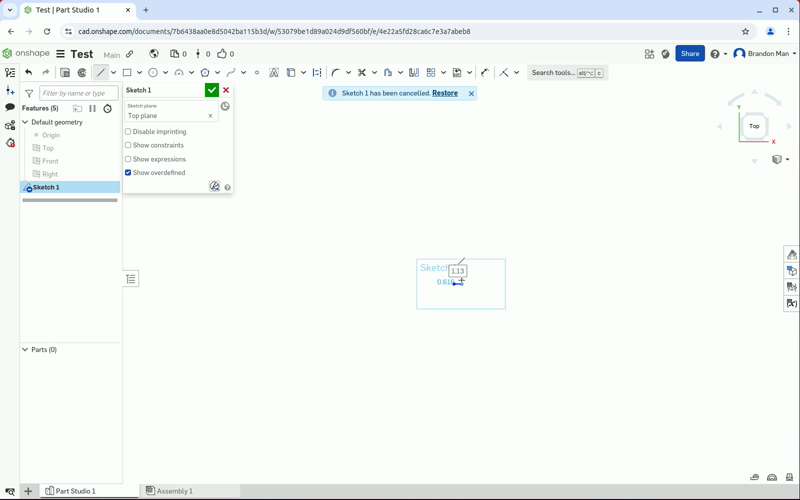
scroll(6)
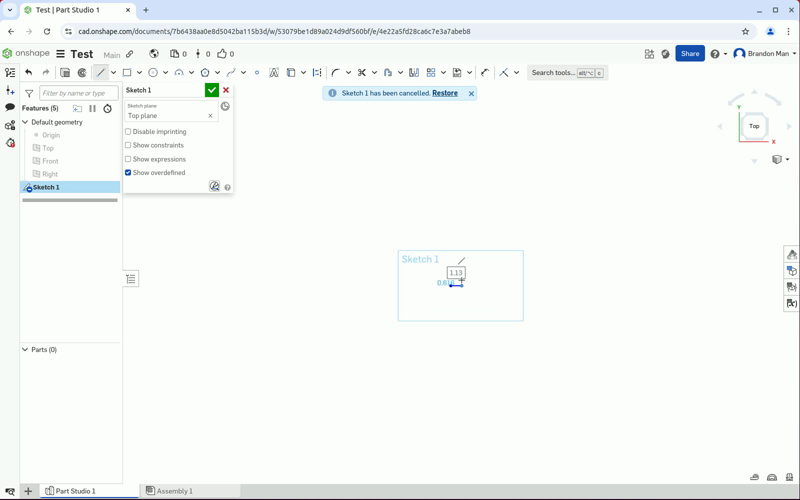
scroll(6)
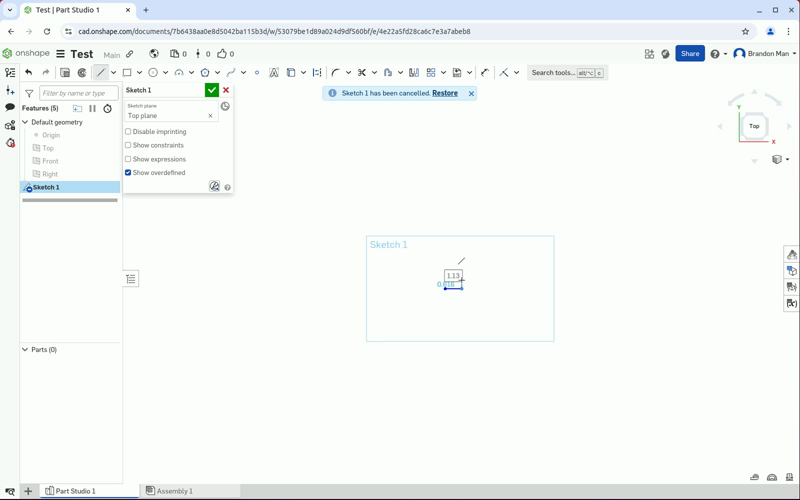
scroll(6)
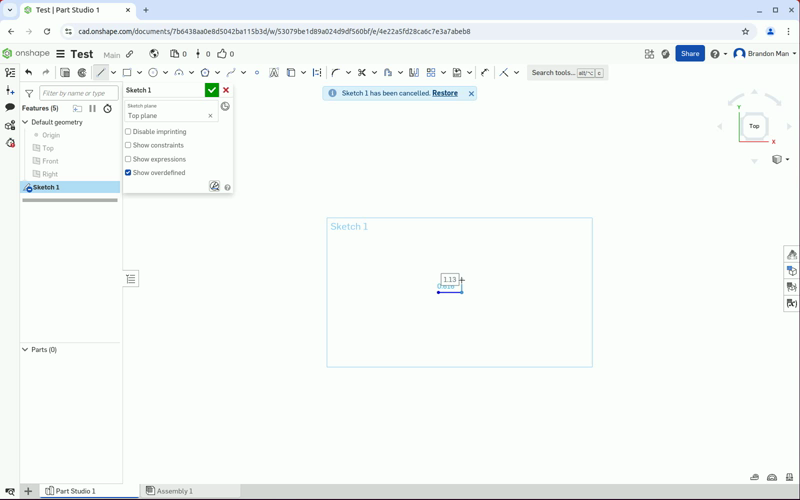
scroll(6)
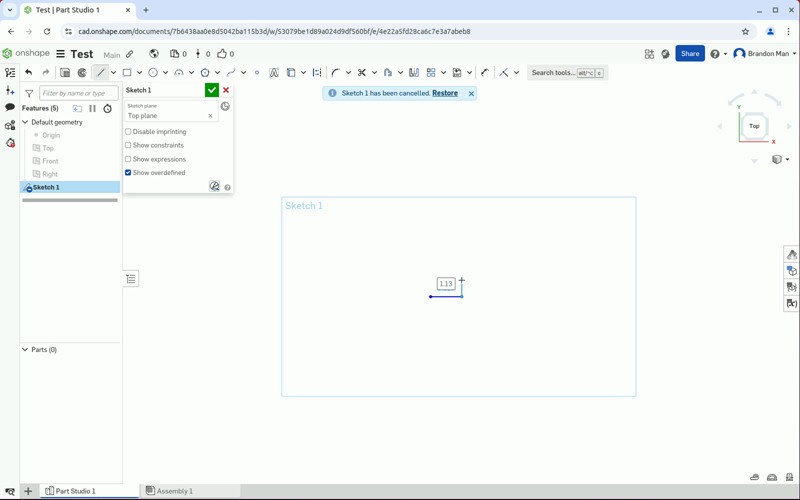
scroll(6)
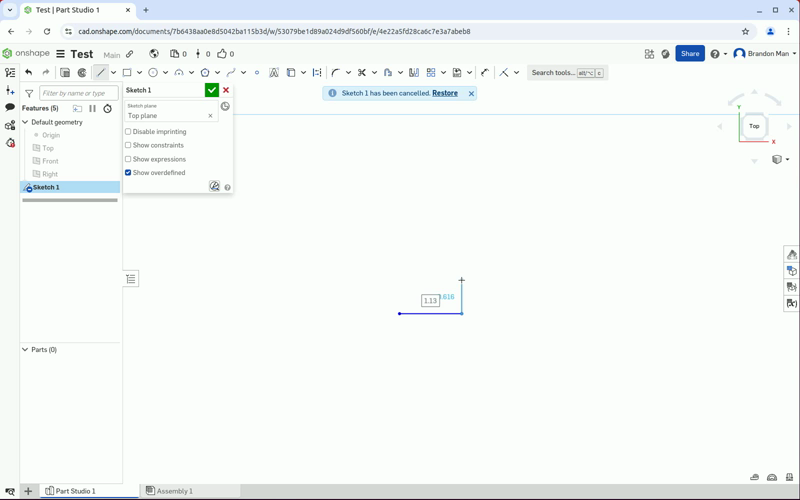
click(461, 279)
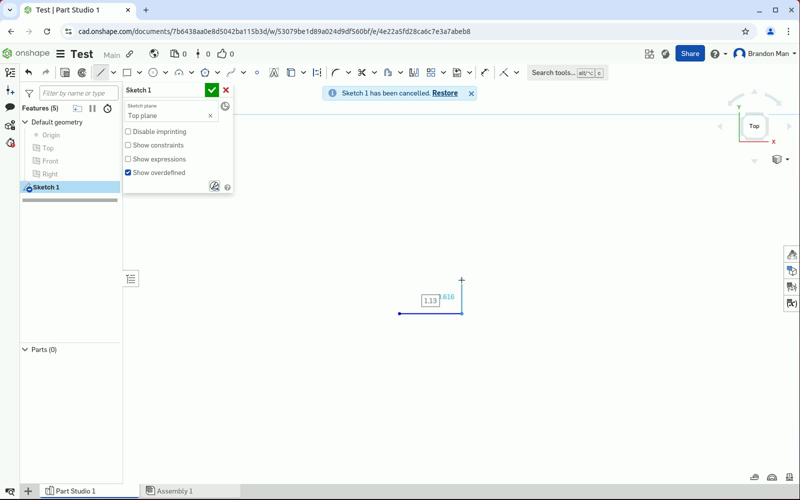
scroll(-6)
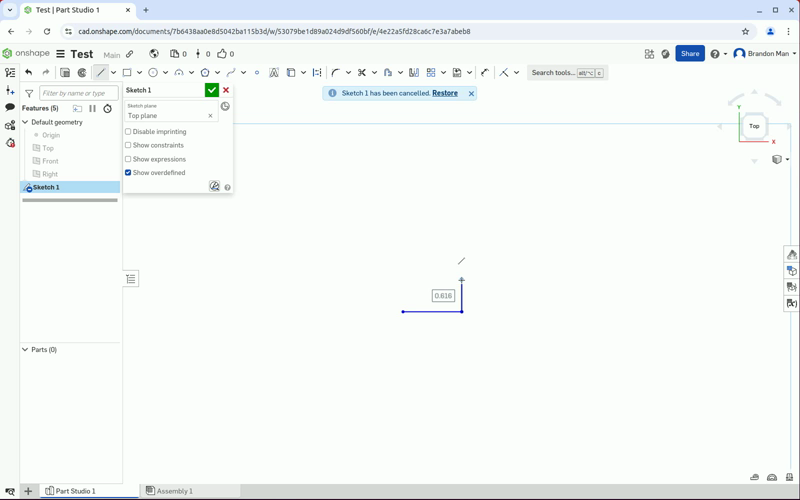
scroll(-6)
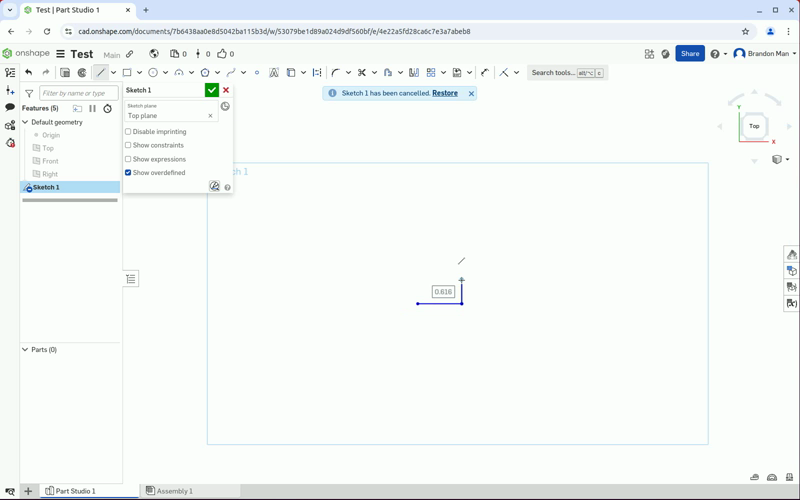
scroll(-6)
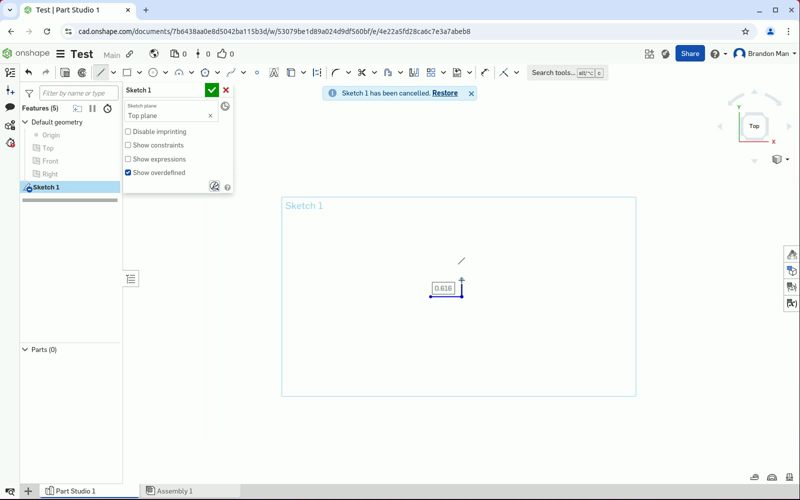
scroll(-6)
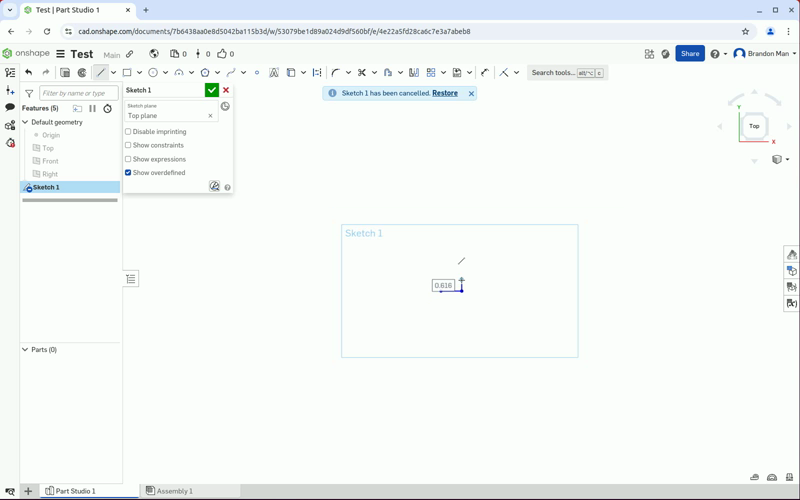
scroll(-6)
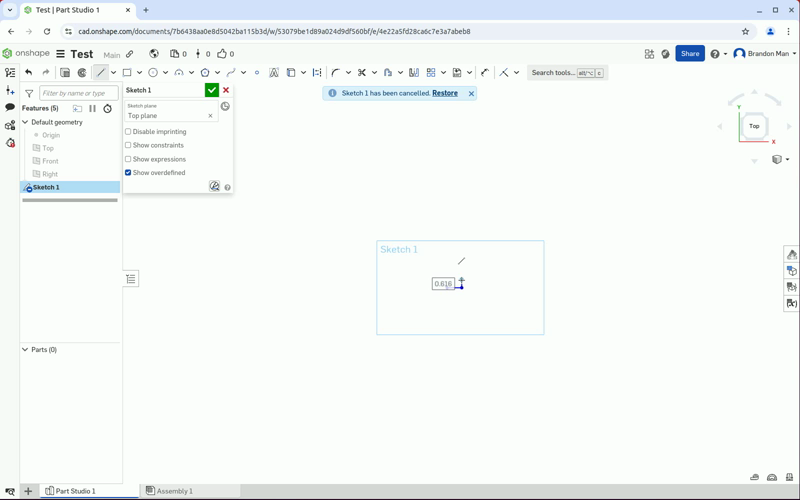
scroll(-6)
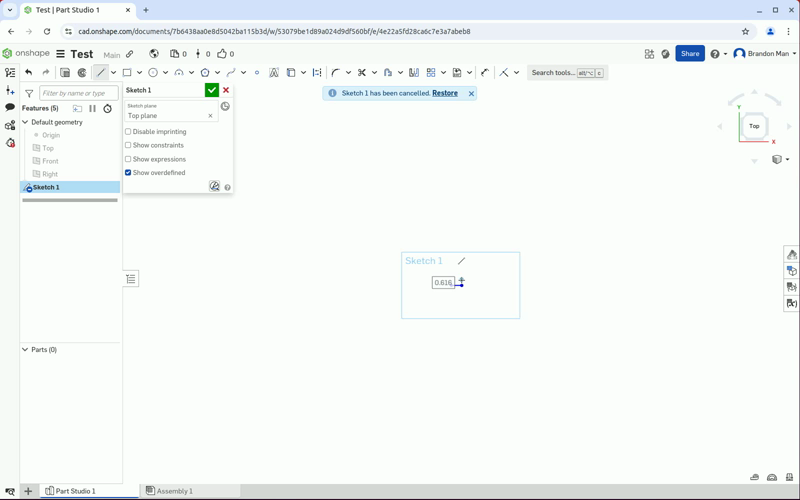
scroll(-6)
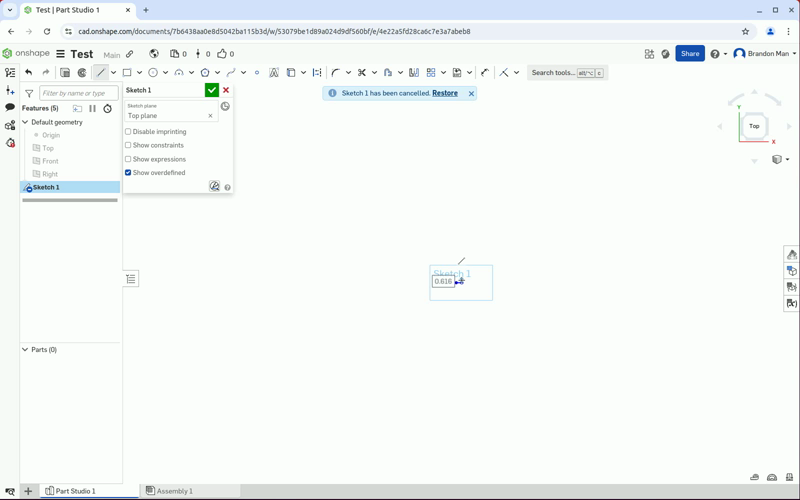
key_up(shift)
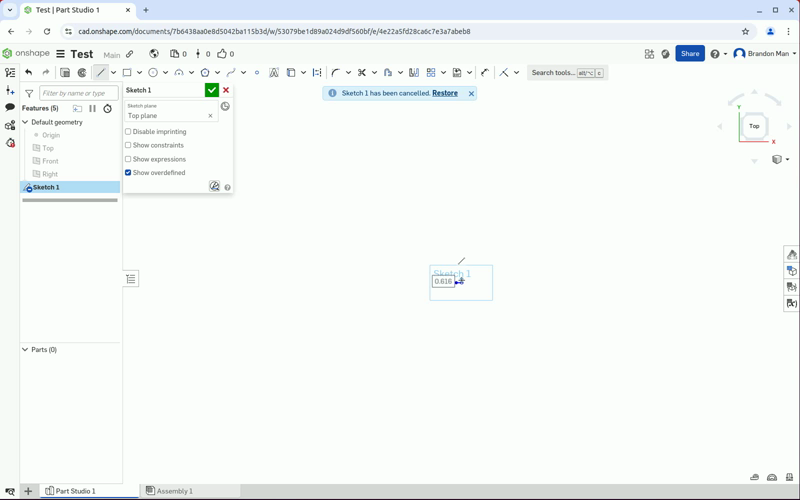
key_down(shift)
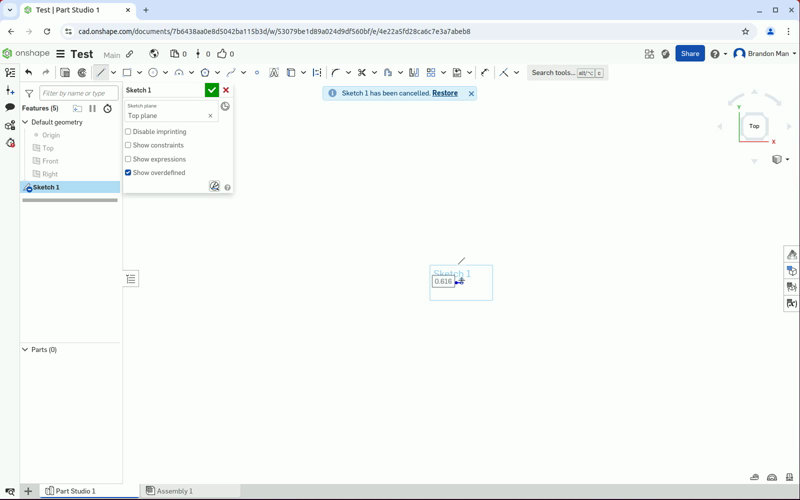
mouse_move(492, 279)
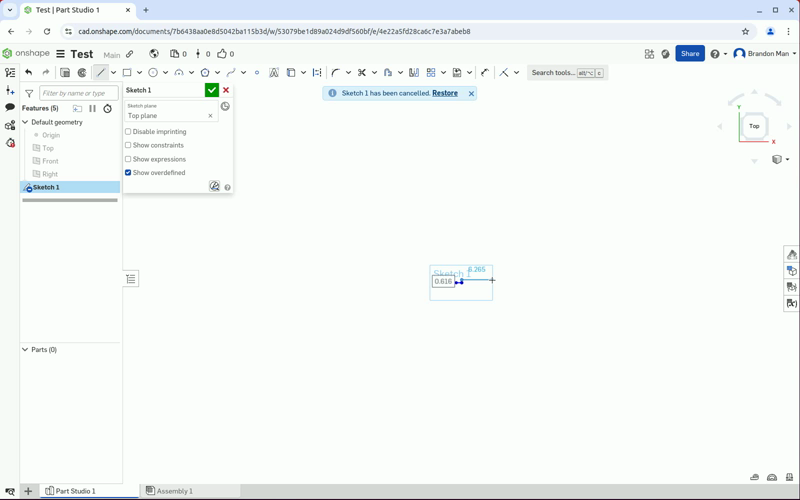
mouse_move(456, 279)
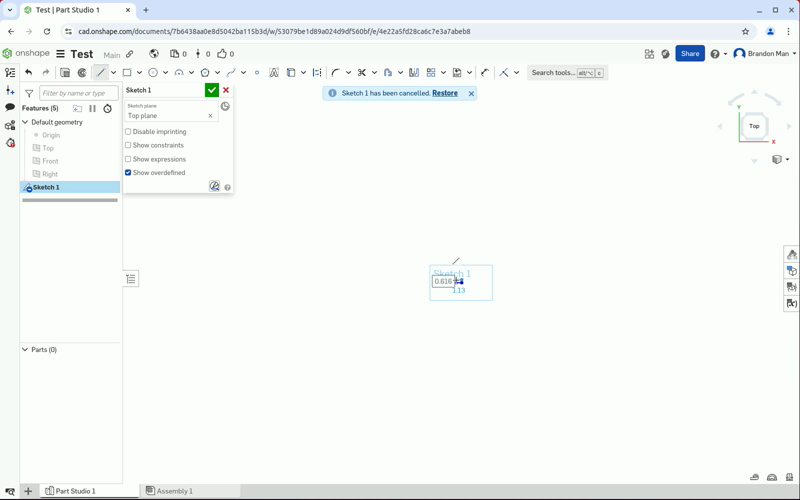
scroll(6)
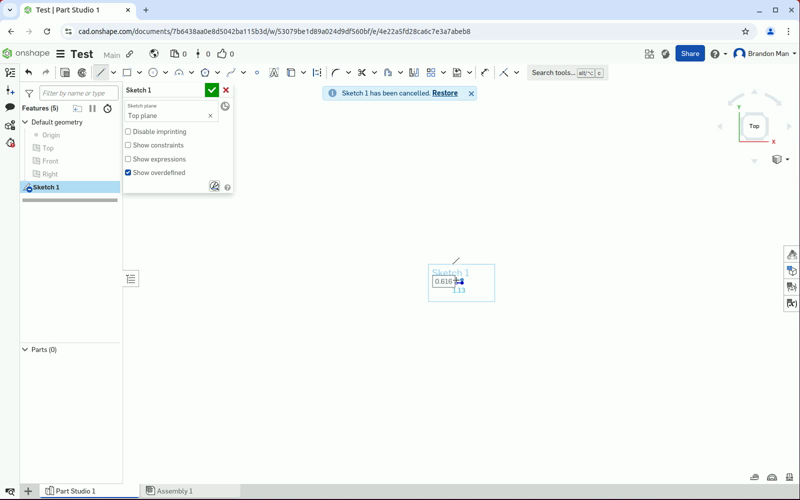
scroll(6)
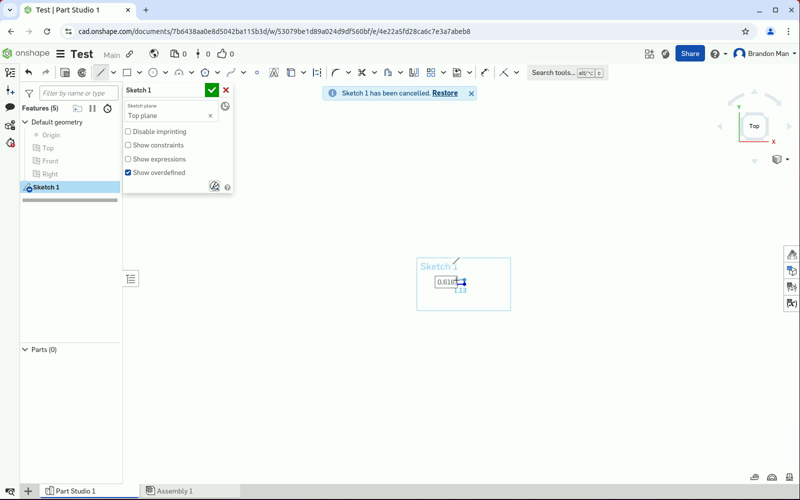
scroll(6)
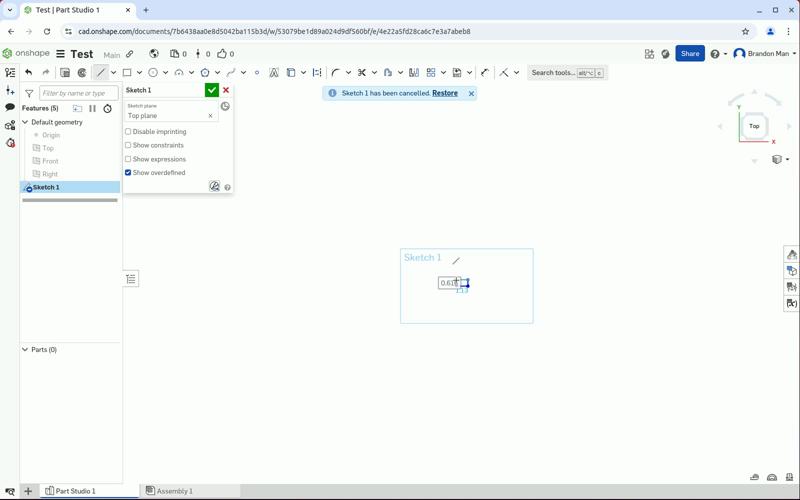
scroll(6)
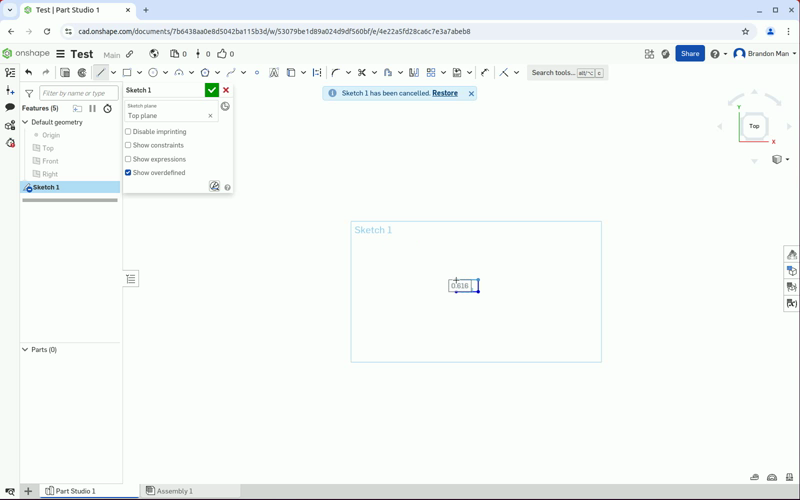
scroll(6)
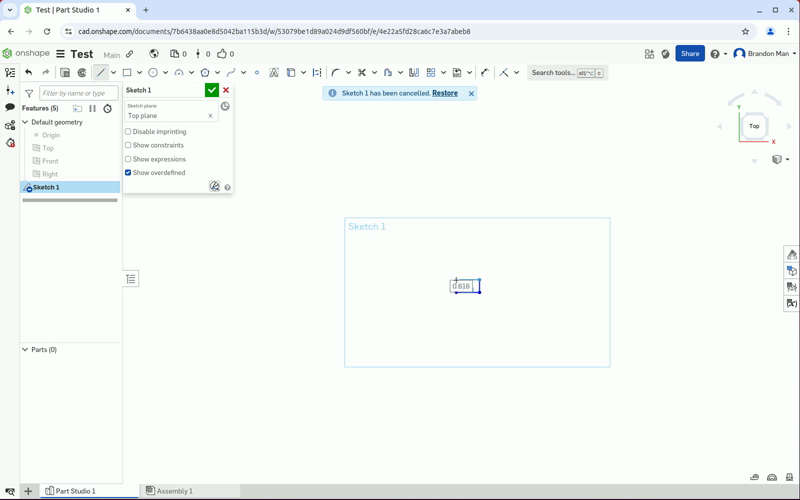
scroll(6)
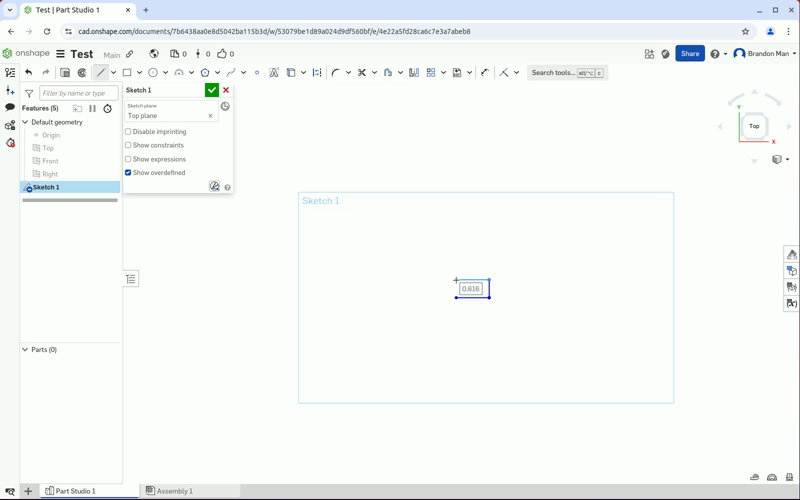
scroll(6)
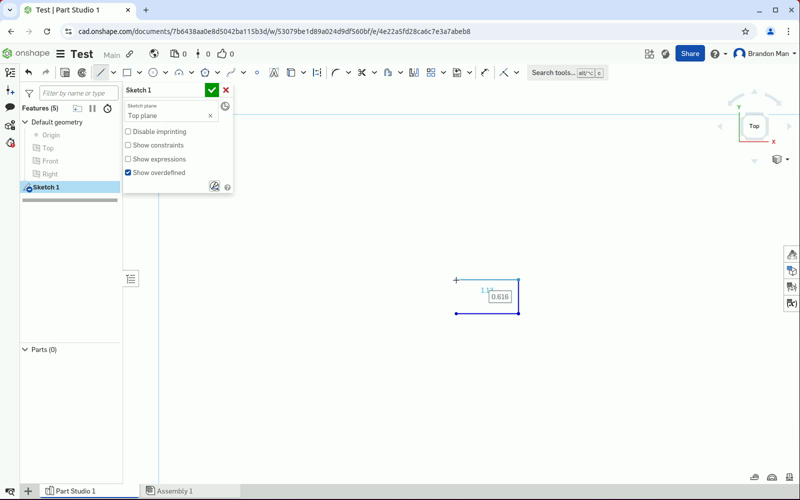
click(456, 279)
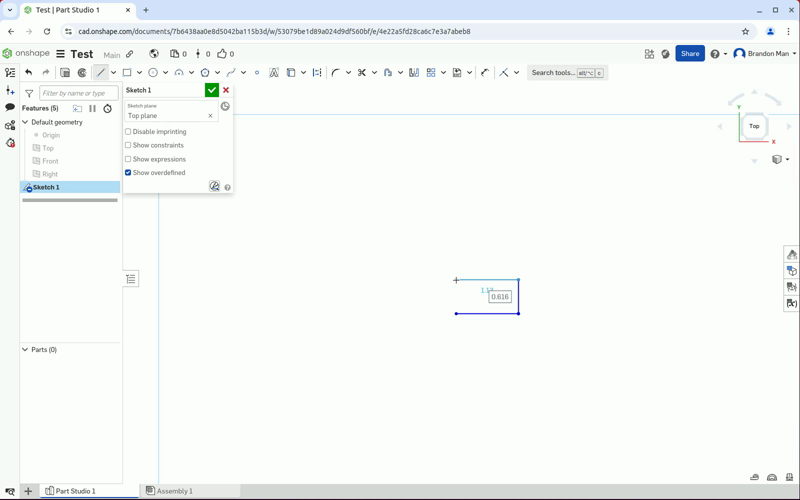
scroll(-6)
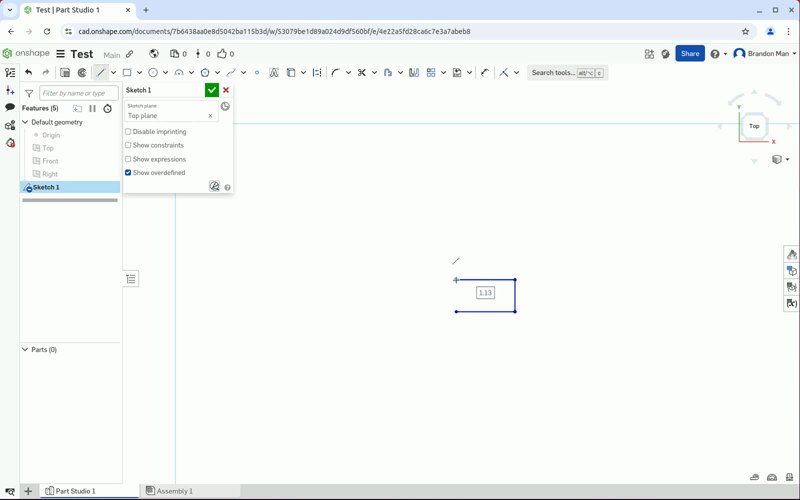
scroll(-6)
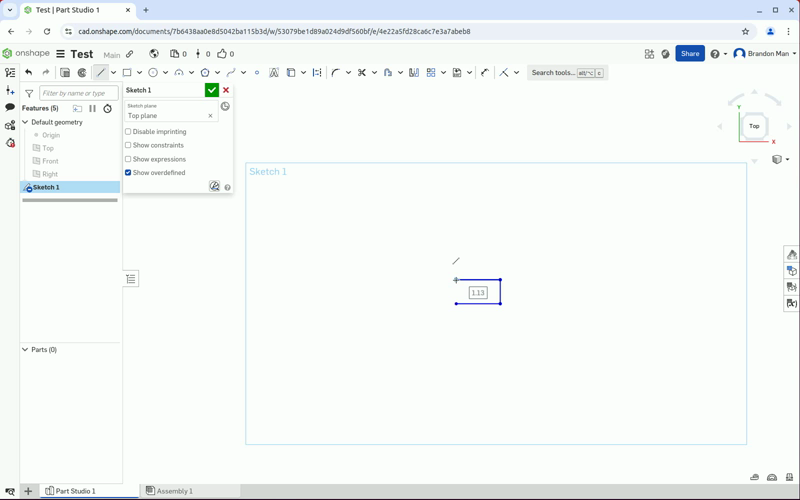
scroll(-6)
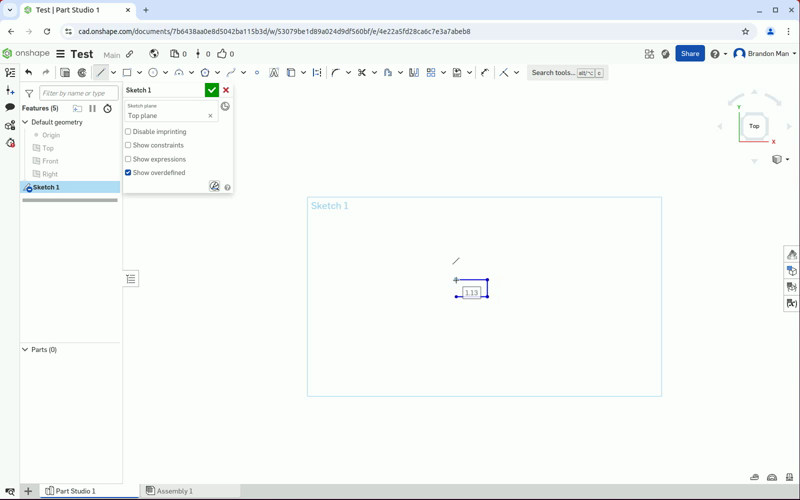
scroll(-6)
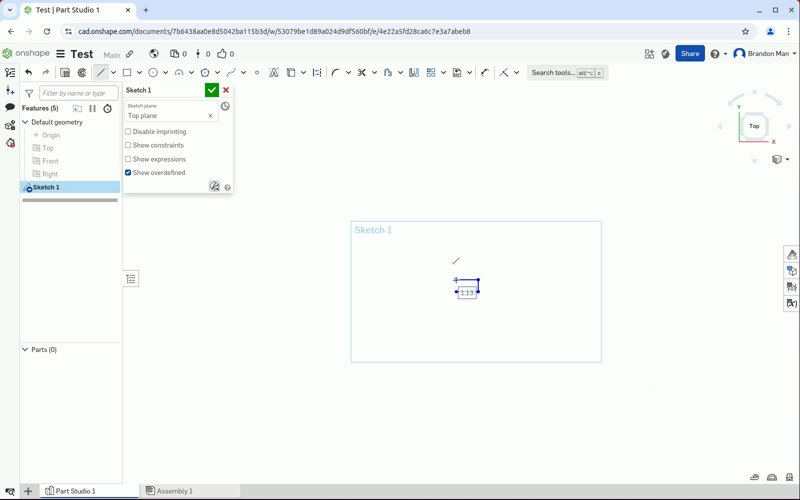
scroll(-6)
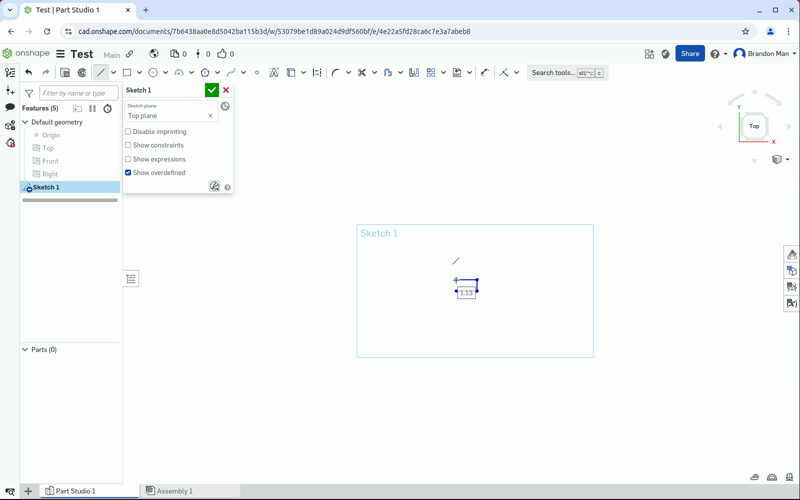
scroll(-6)
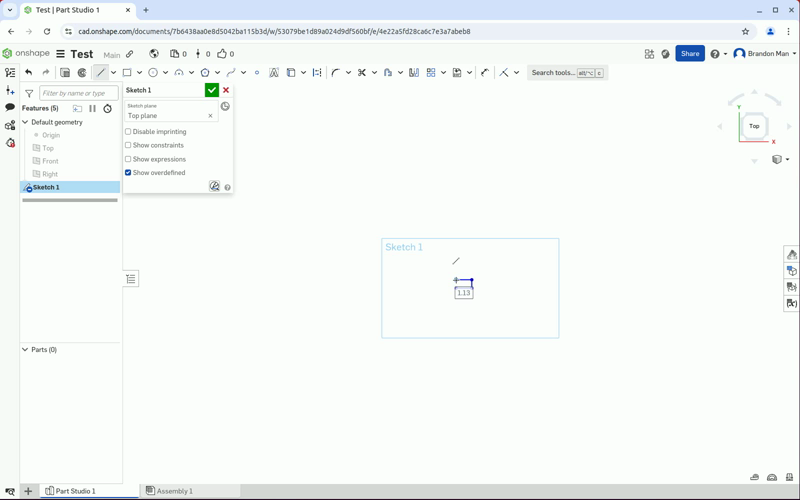
scroll(-6)
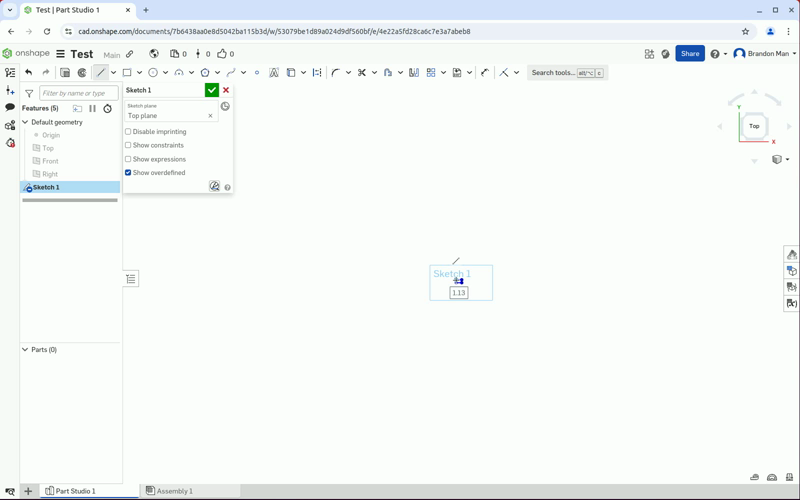
key_up(shift)
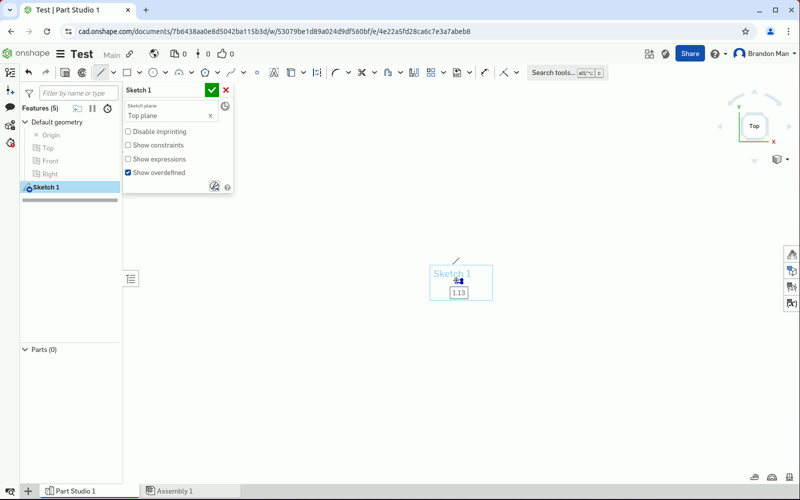
mouse_move(486, 279)
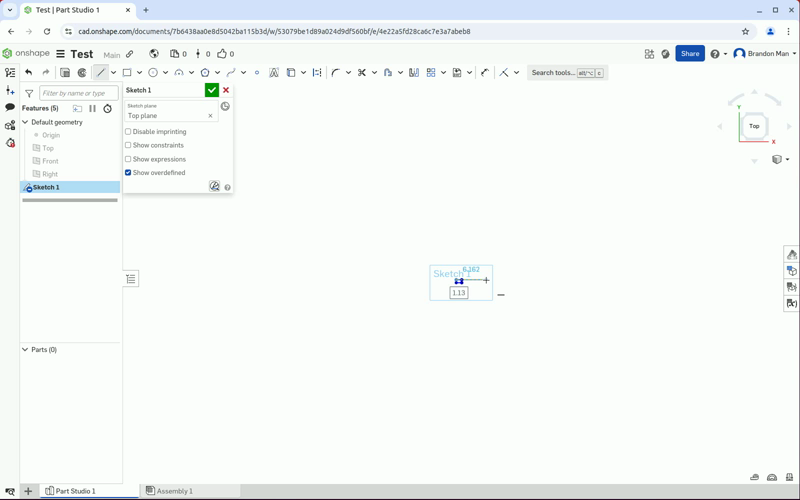
key_down(shift)
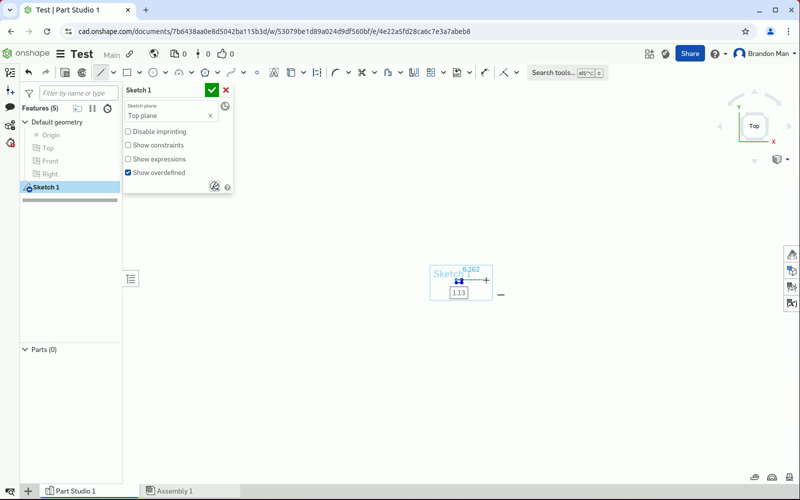
mouse_move(456, 282)
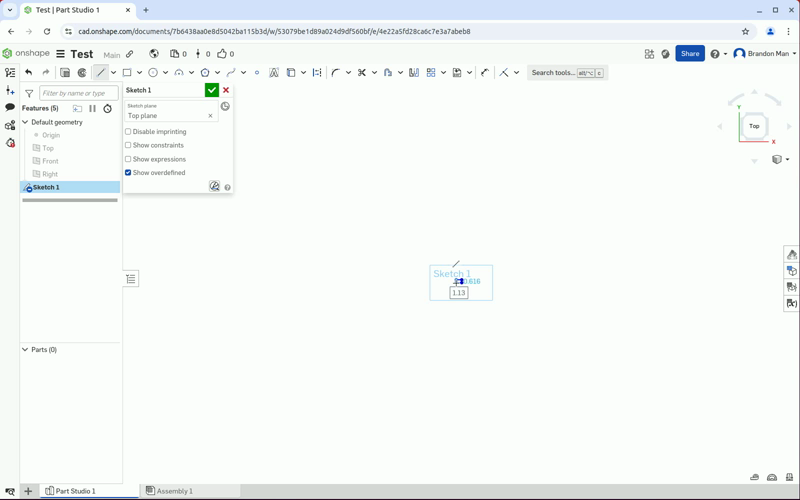
scroll(6)
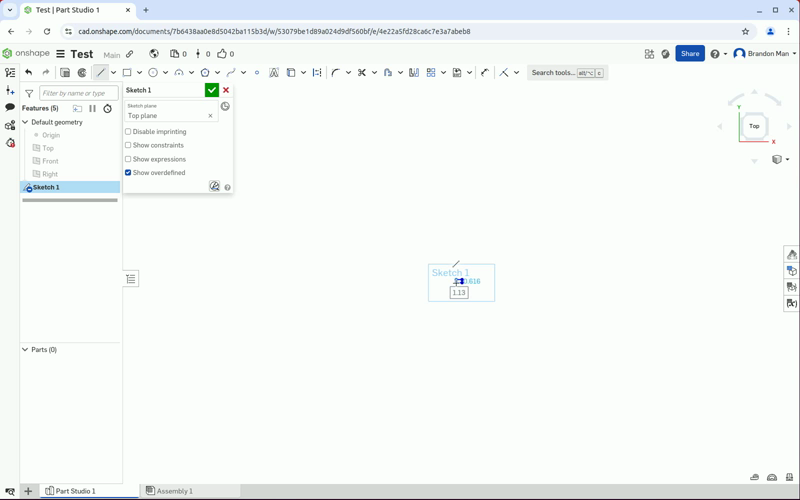
scroll(6)
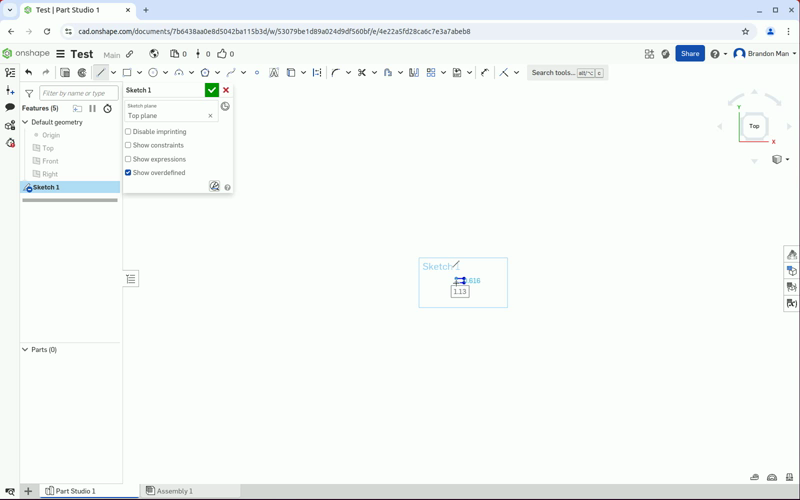
scroll(6)
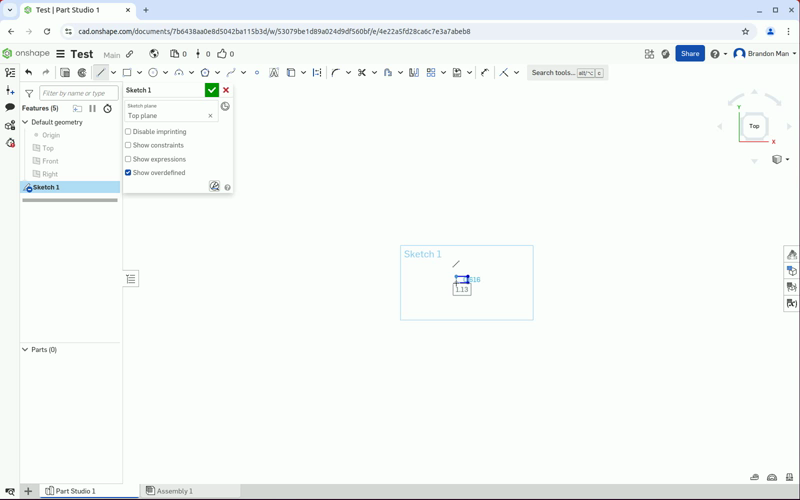
scroll(6)
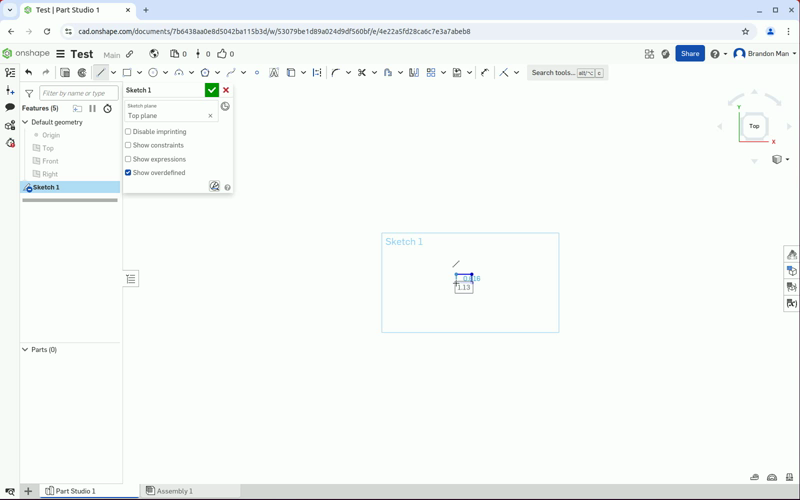
scroll(6)
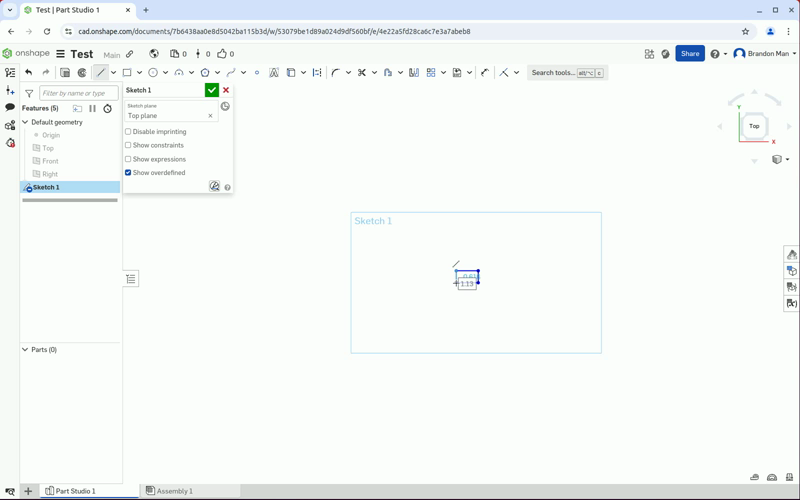
scroll(6)
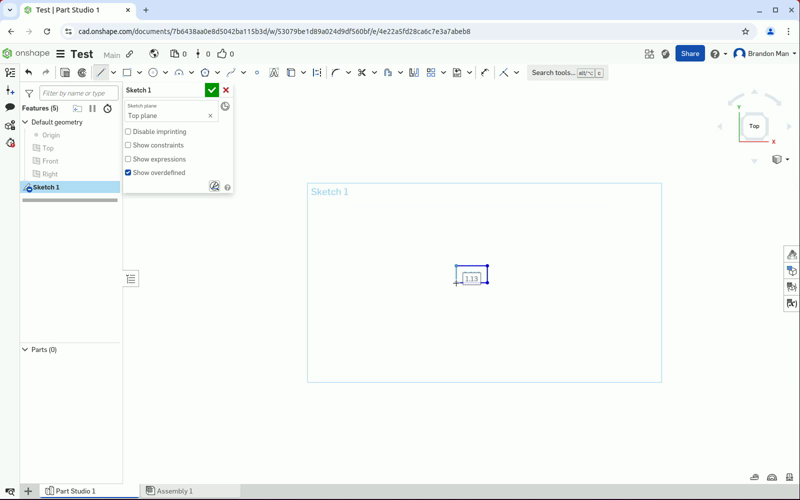
scroll(6)
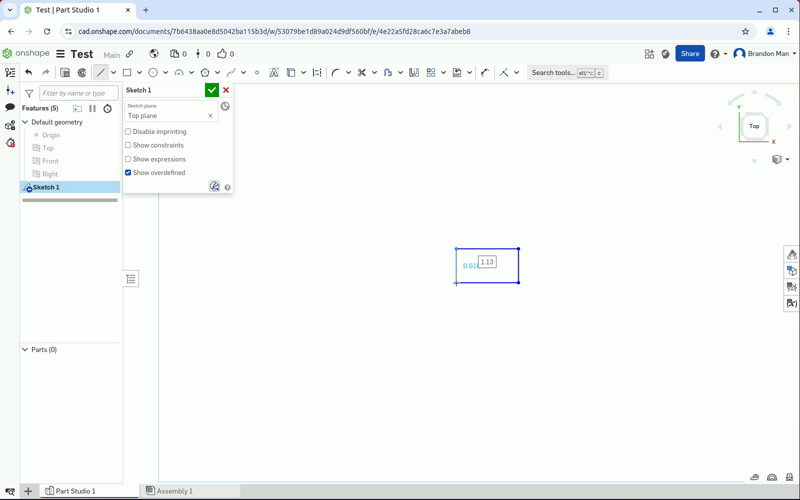
key_up(shift)
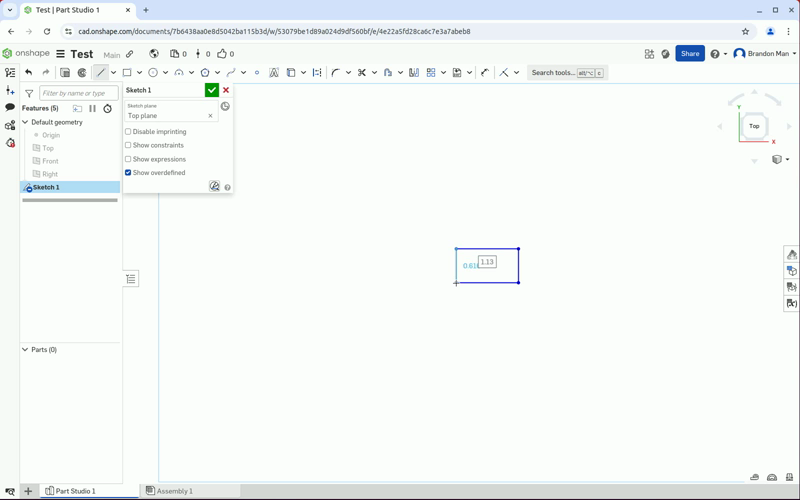
click(456, 282)
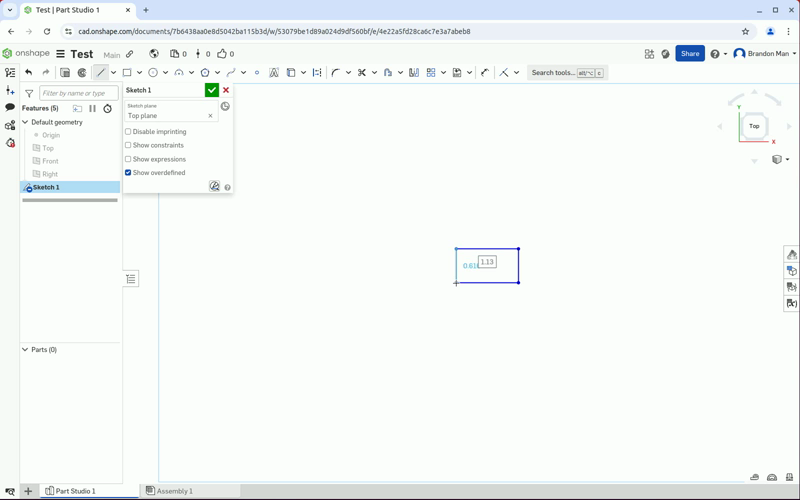
scroll(-6)
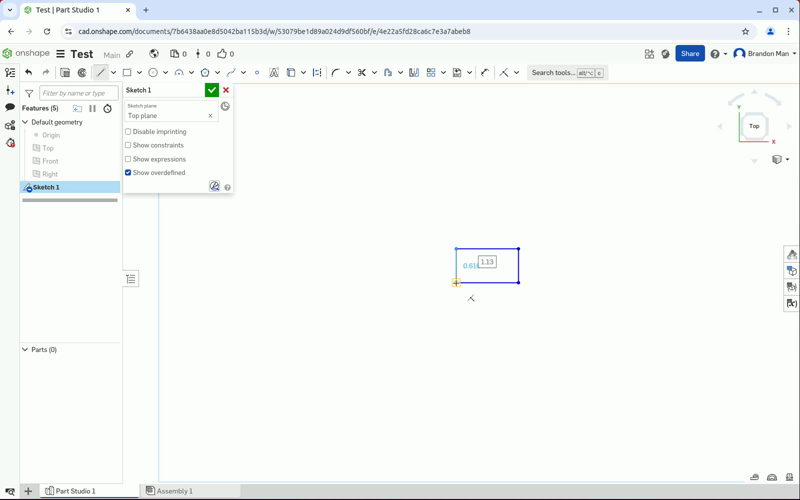
scroll(-6)
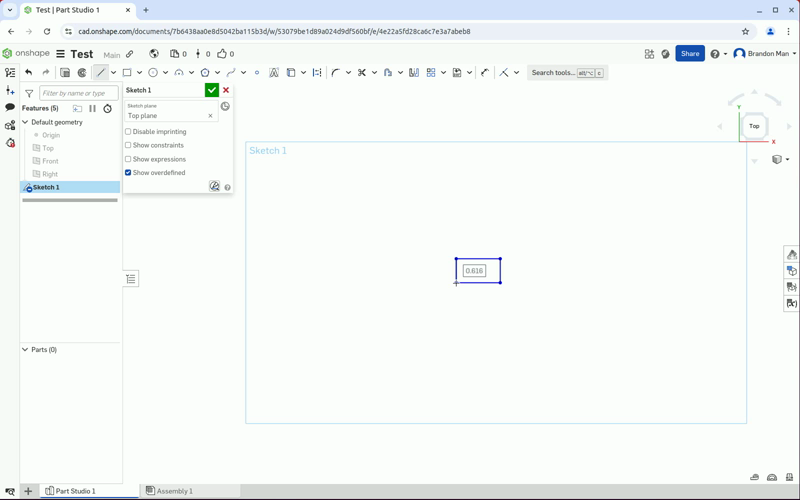
scroll(-6)
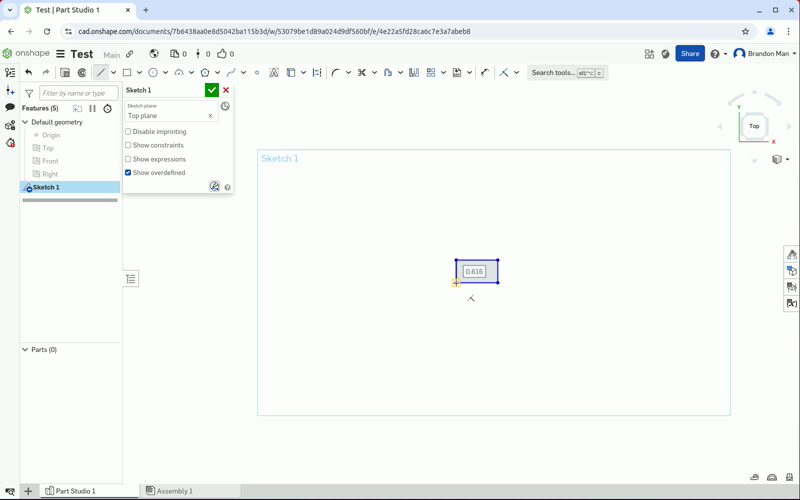
scroll(-6)
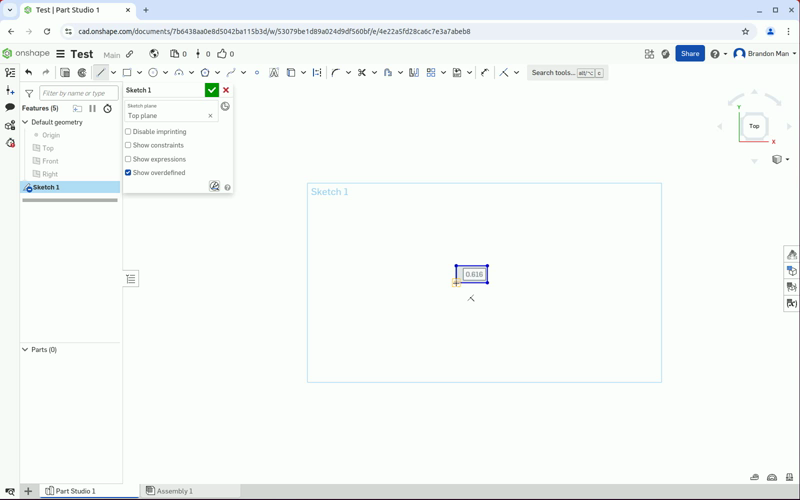
scroll(-6)
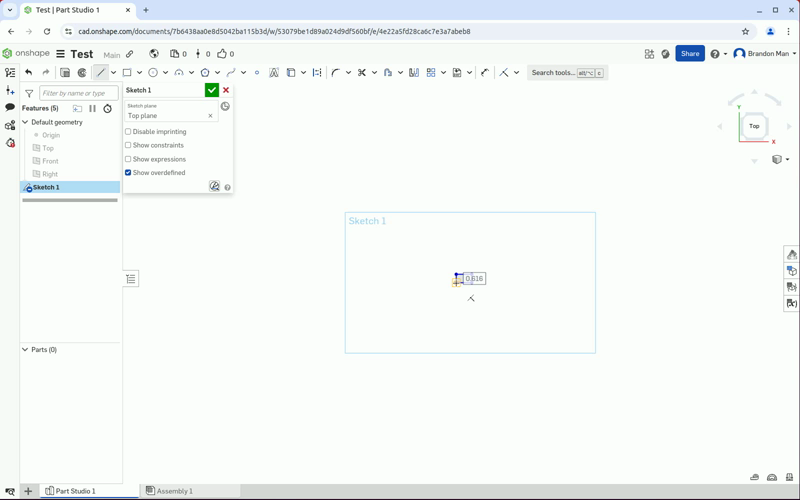
scroll(-6)
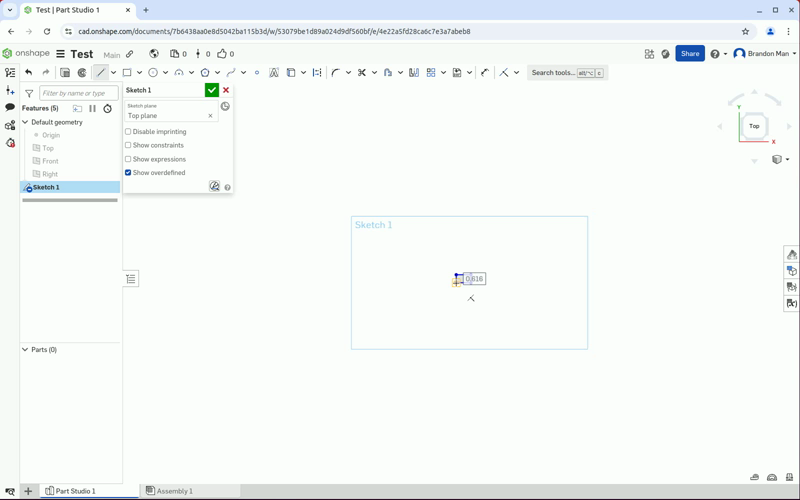
scroll(-6)
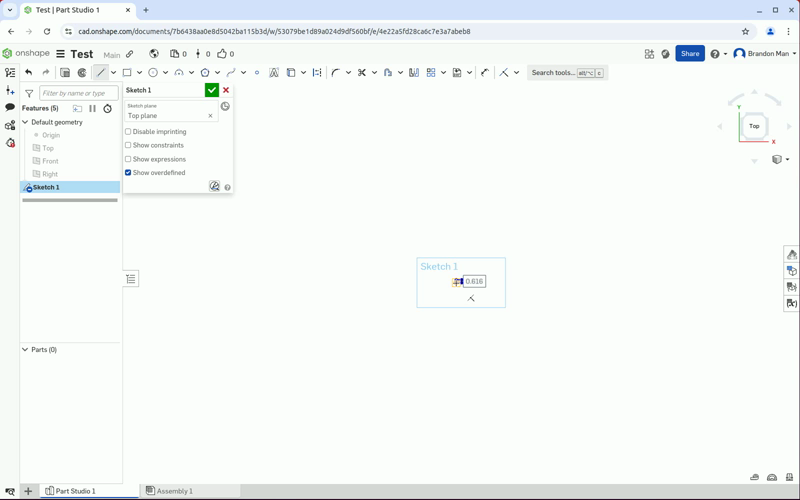
key(esc)
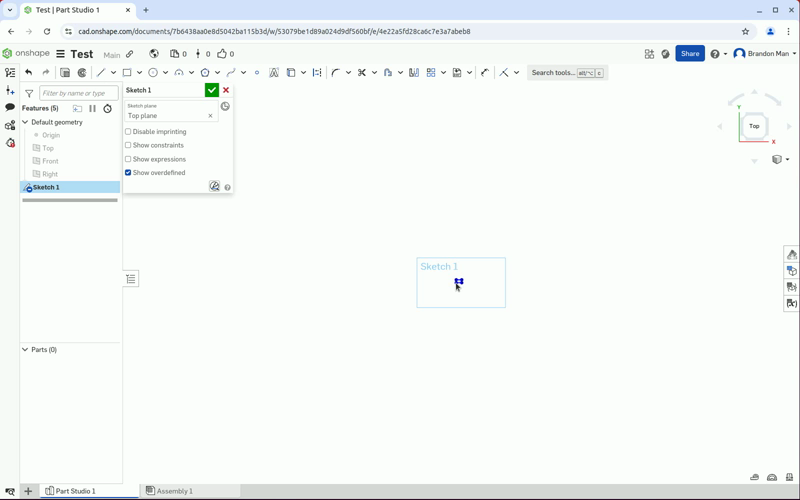
mouse_move(458, 281)
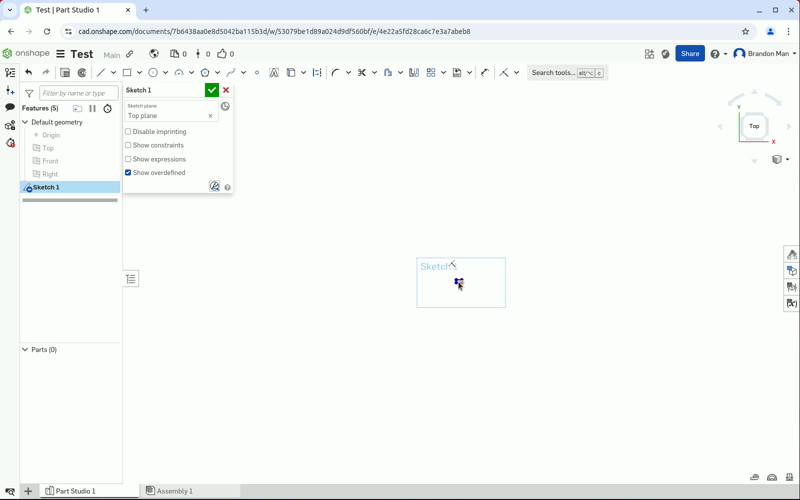
scroll(6)
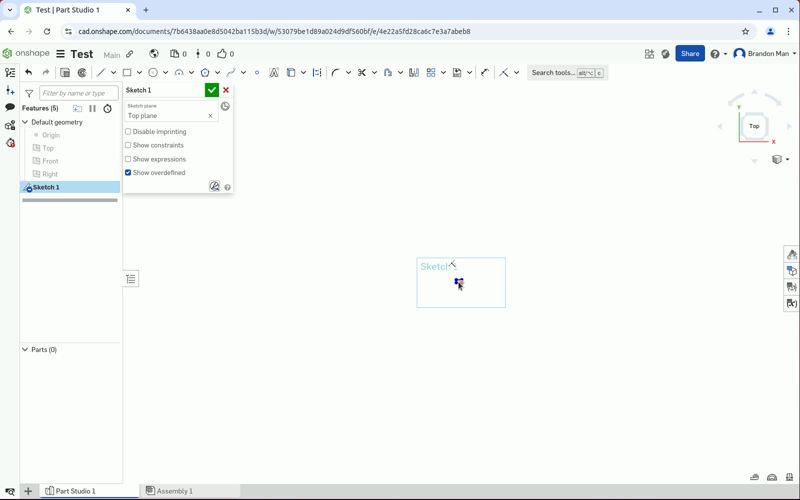
scroll(6)
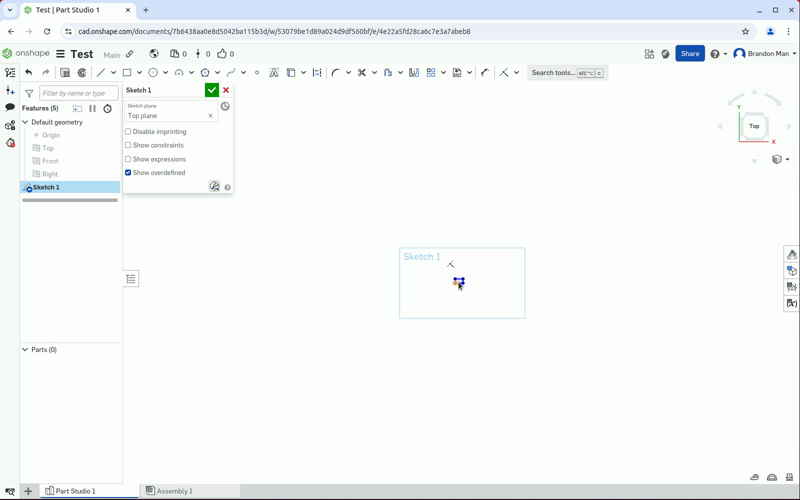
scroll(6)
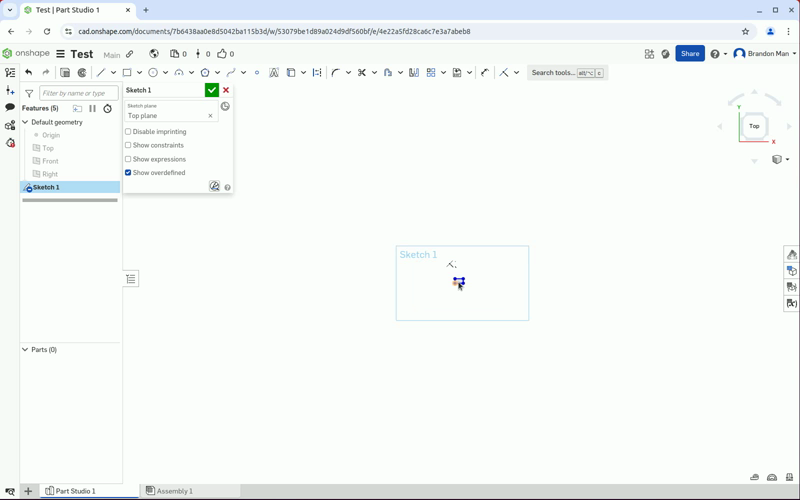
scroll(6)
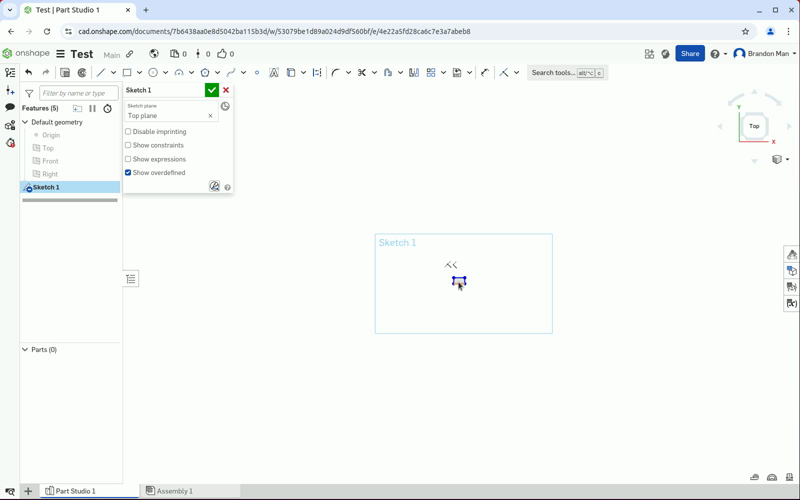
scroll(6)
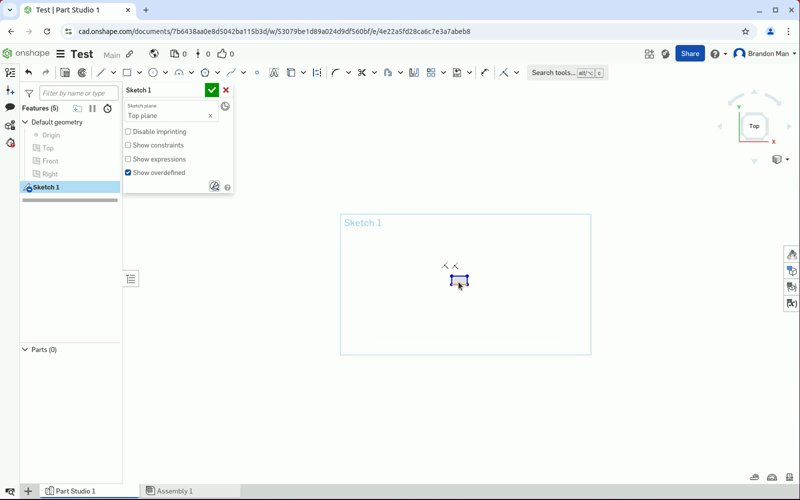
scroll(6)
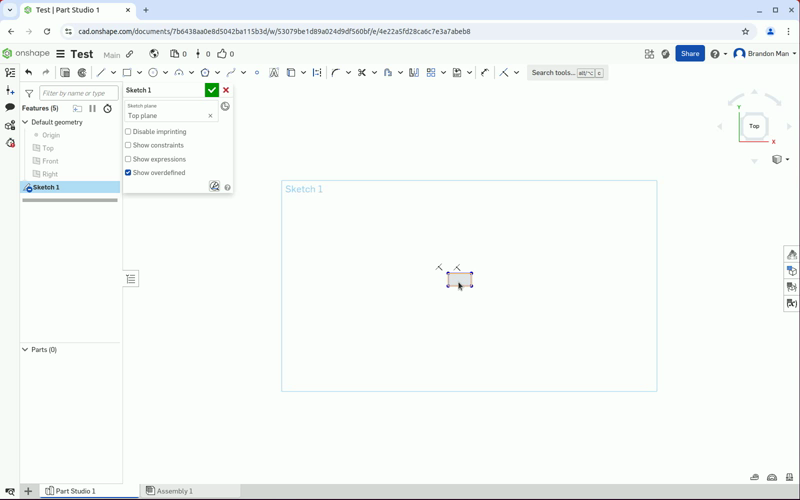
scroll(6)
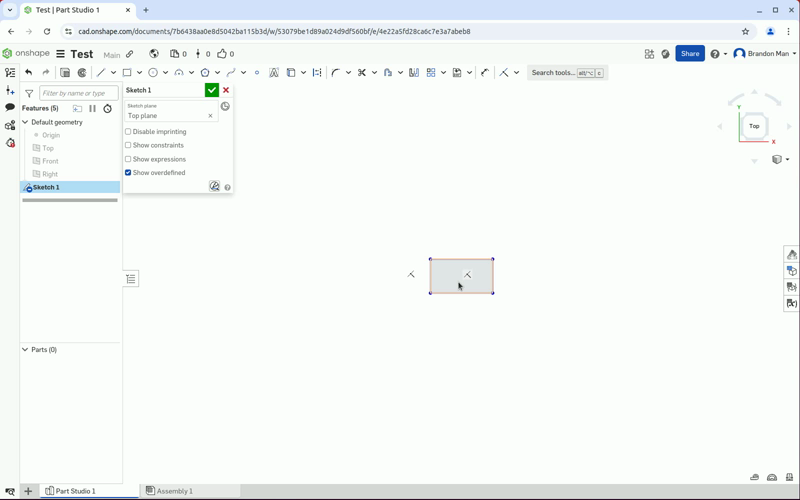
click(458, 281)
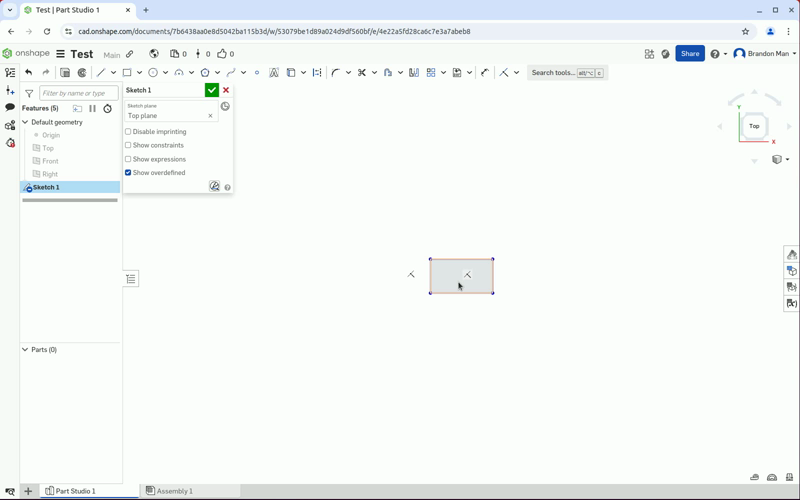
scroll(-6)
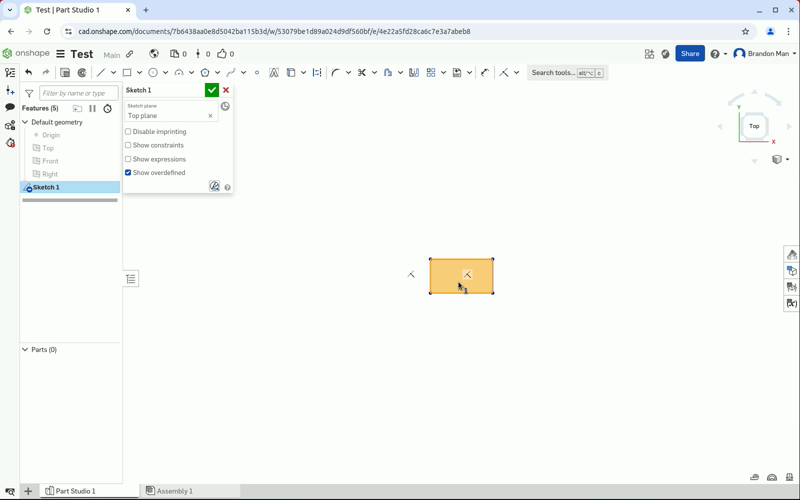
scroll(-6)
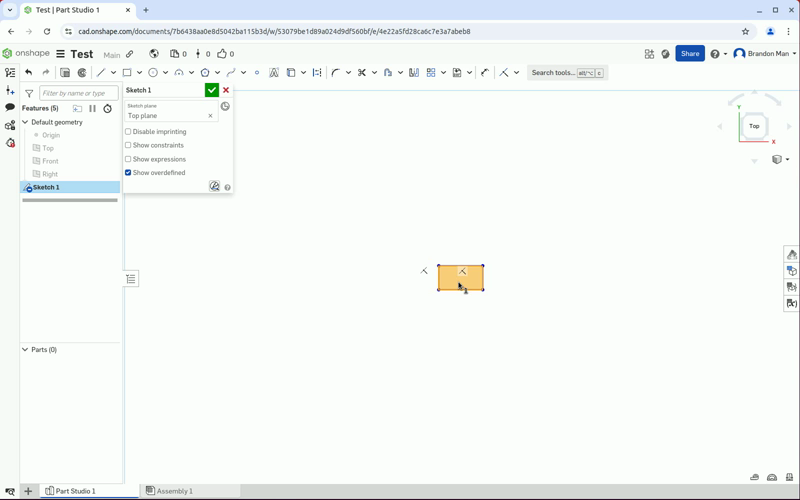
scroll(-6)
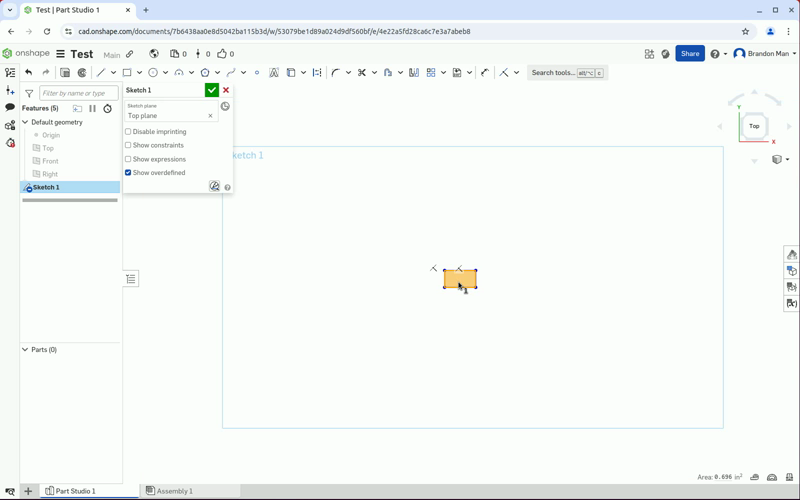
scroll(-6)
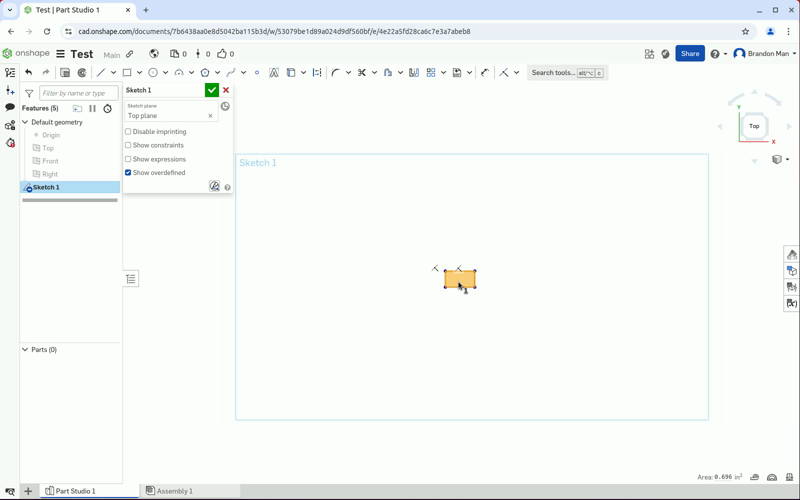
scroll(-6)
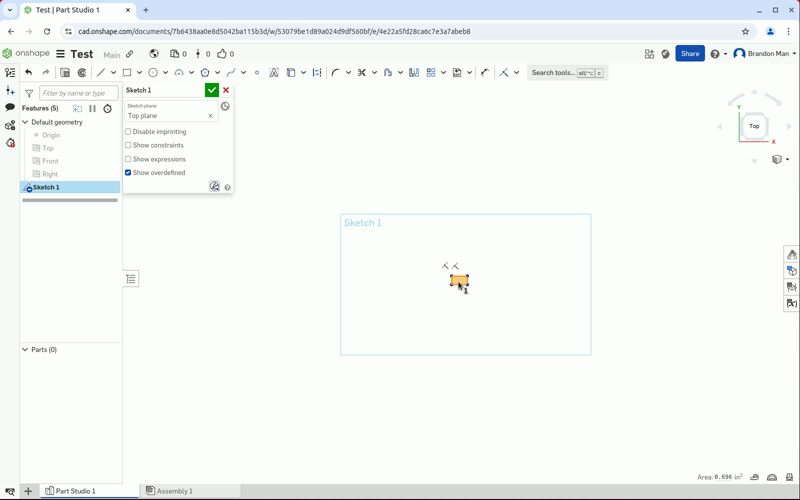
scroll(-6)
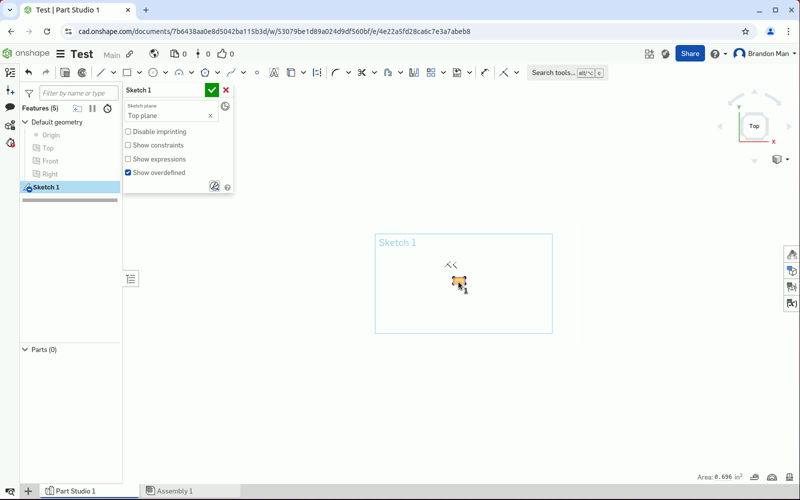
scroll(-6)
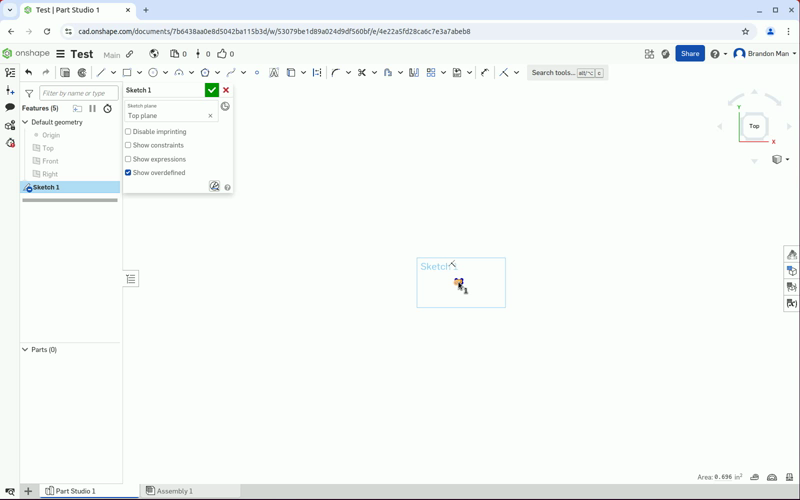
mouse_move(73, 352)
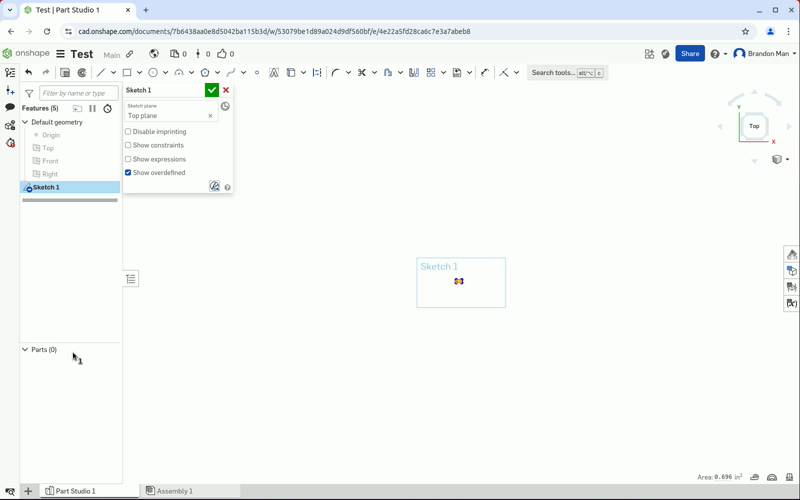
key(shift+y)
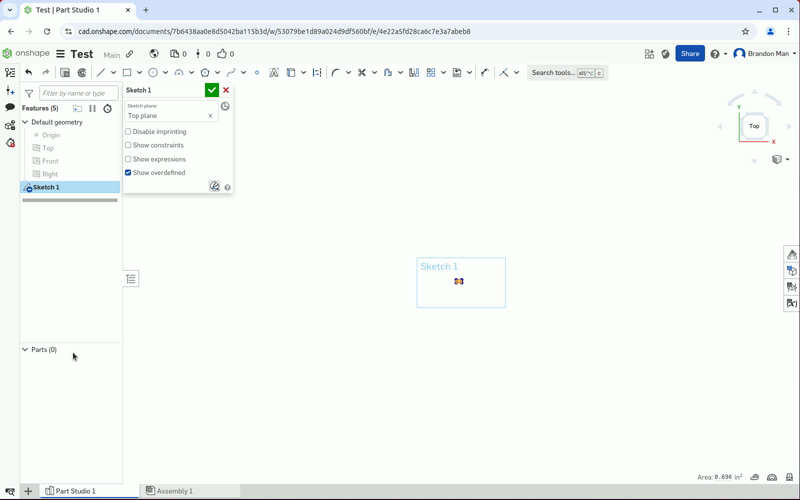
key(shift+e)
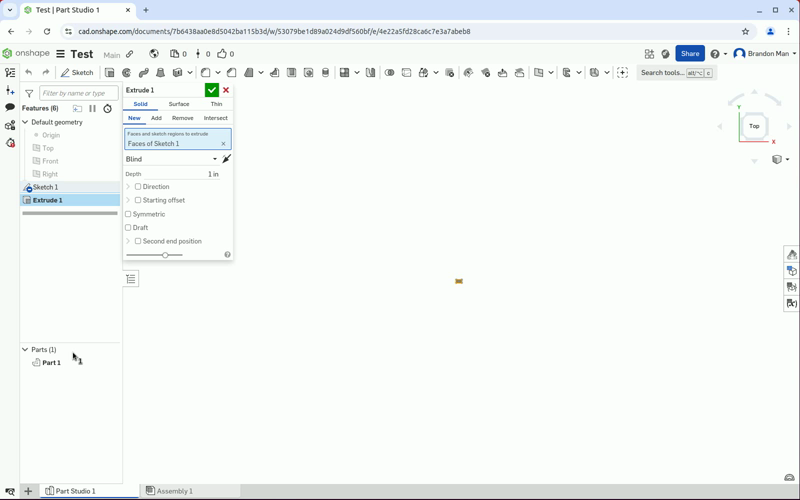
mouse_move(143, 106)
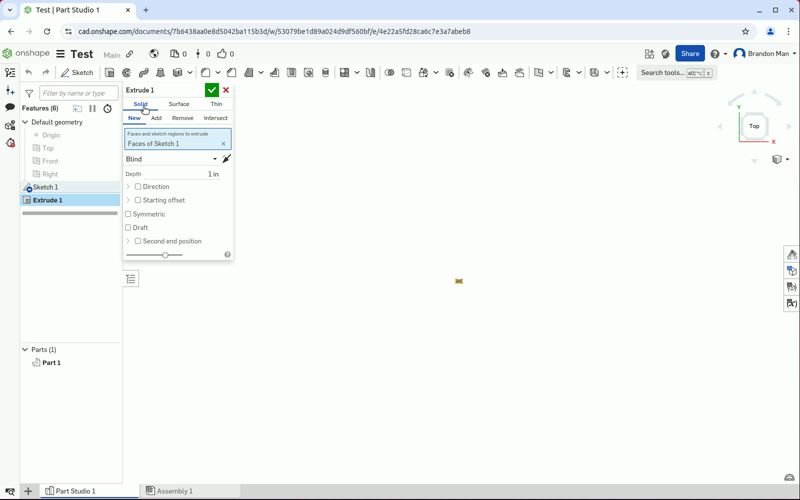
click(143, 106)
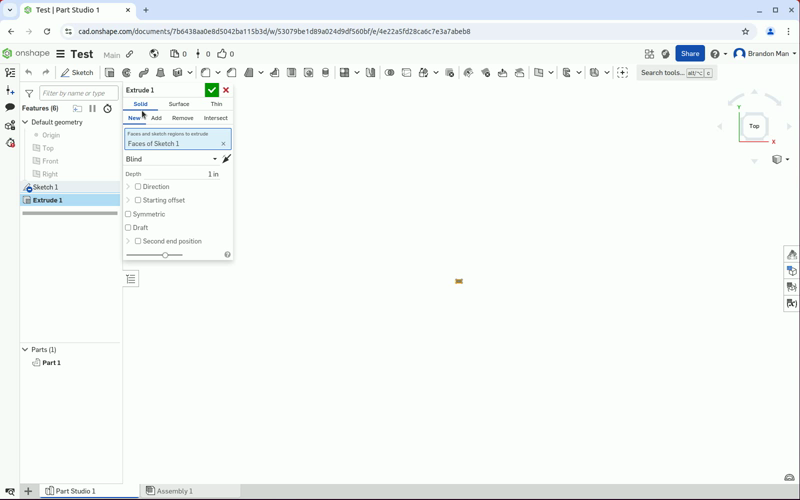
mouse_move(137, 120)
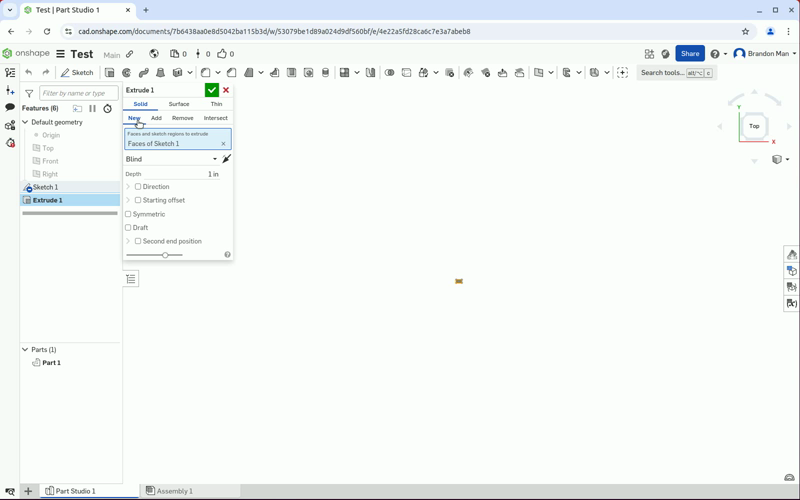
click(137, 120)
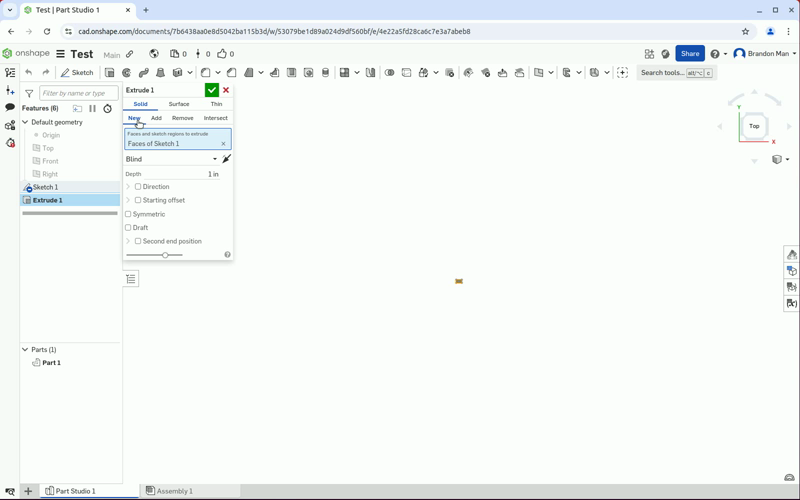
key(tab, 4)
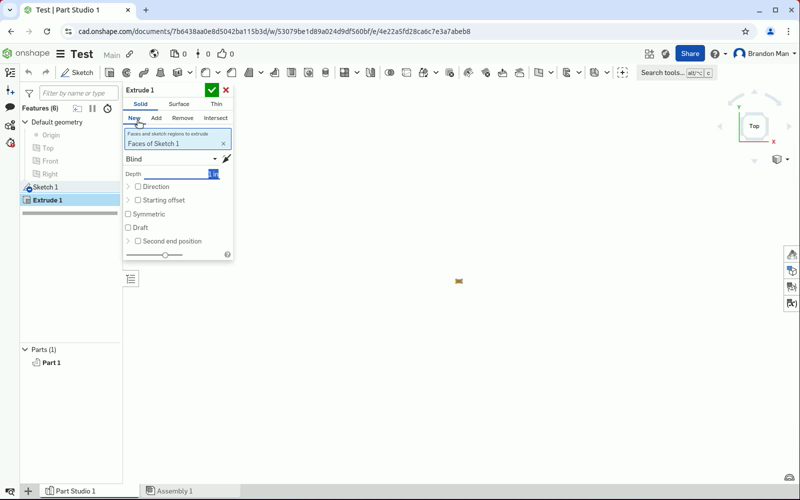
text(23.108)
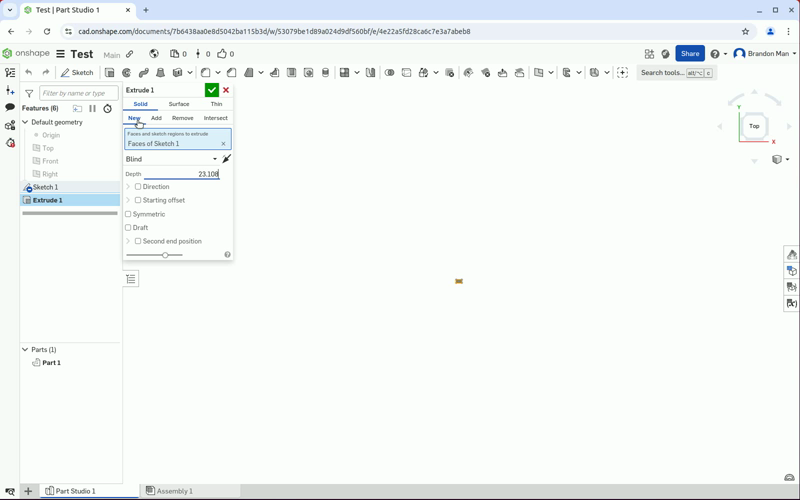
key(enter)
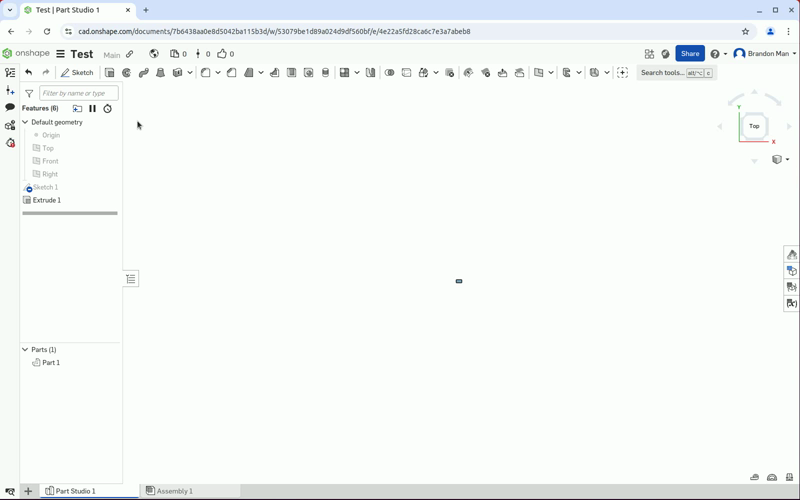
key(shift+h)
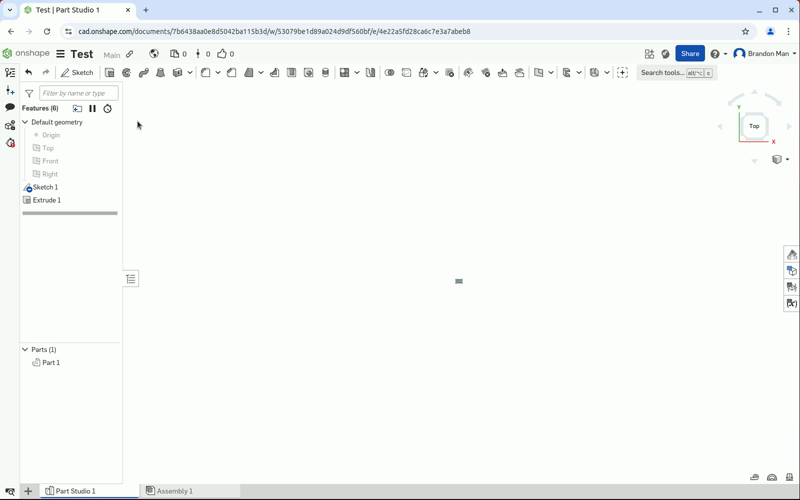
key(shift+h)
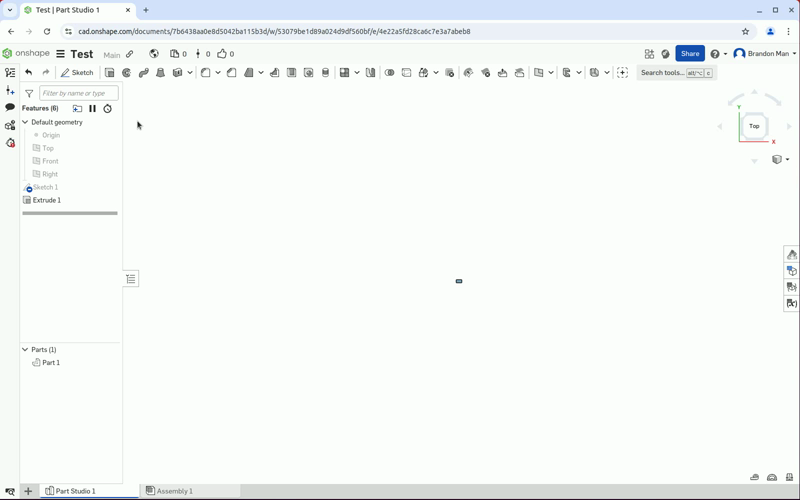
mouse_move(73, 189)
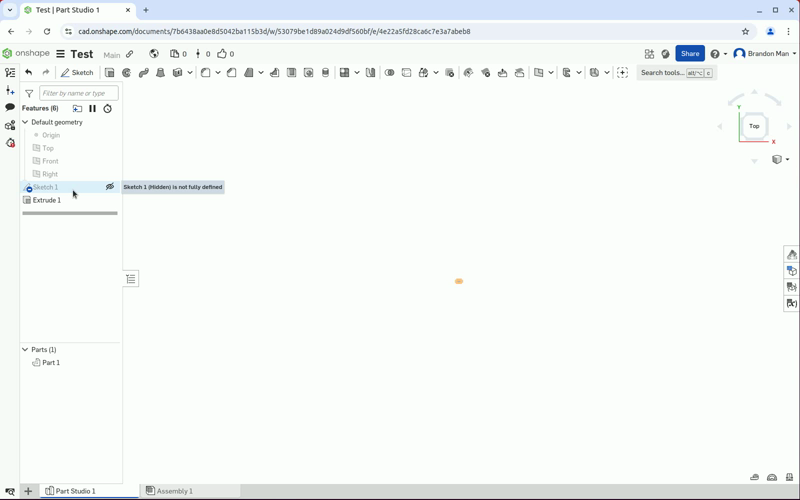
click(73, 189)
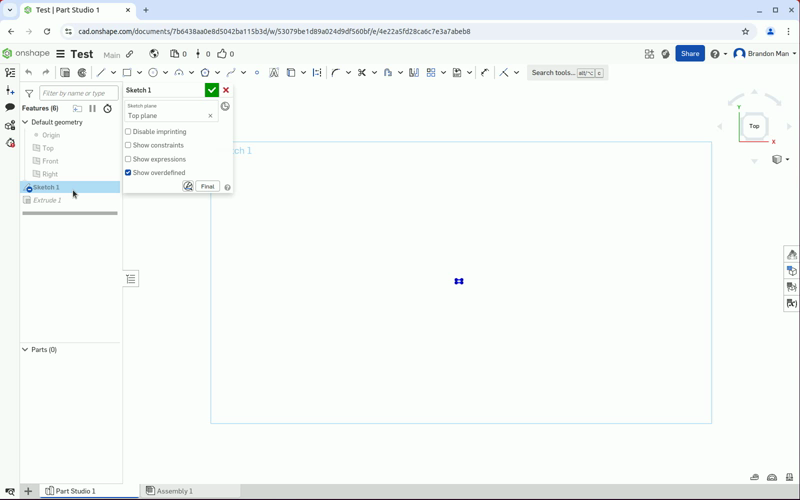
mouse_move(229, 92)
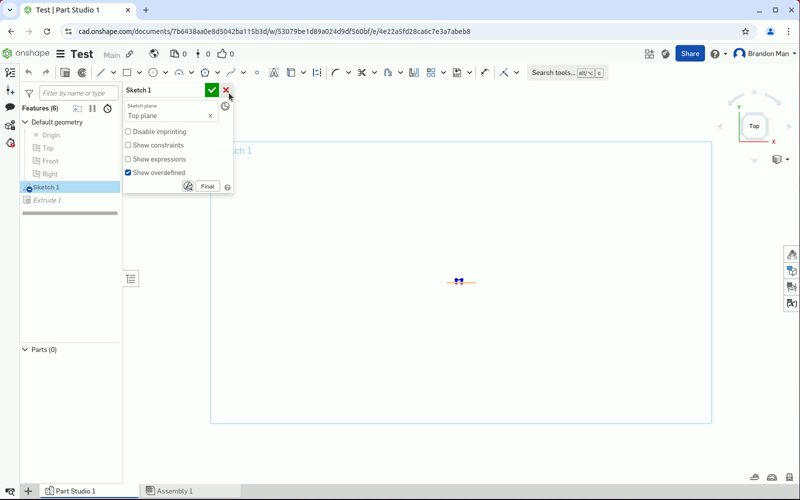
click(229, 92)
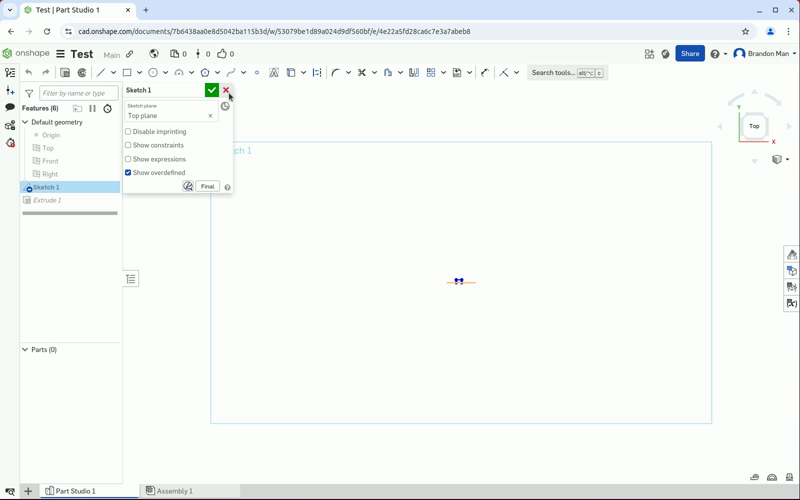
key(shift+s)
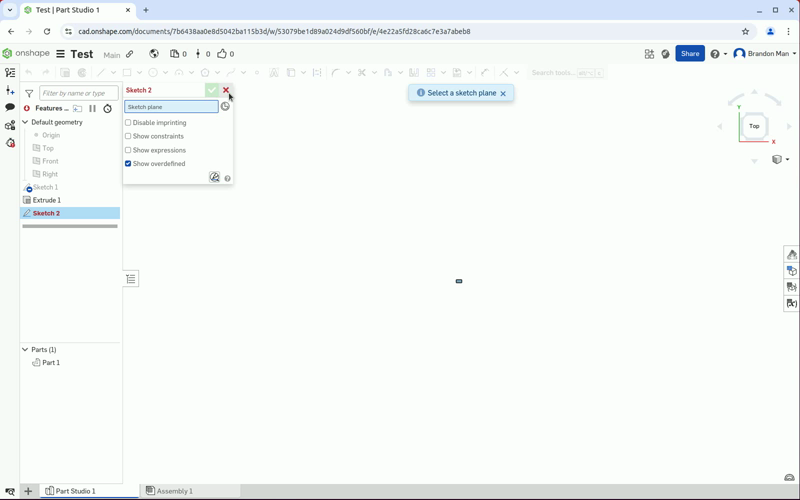
mouse_move(73, 150)
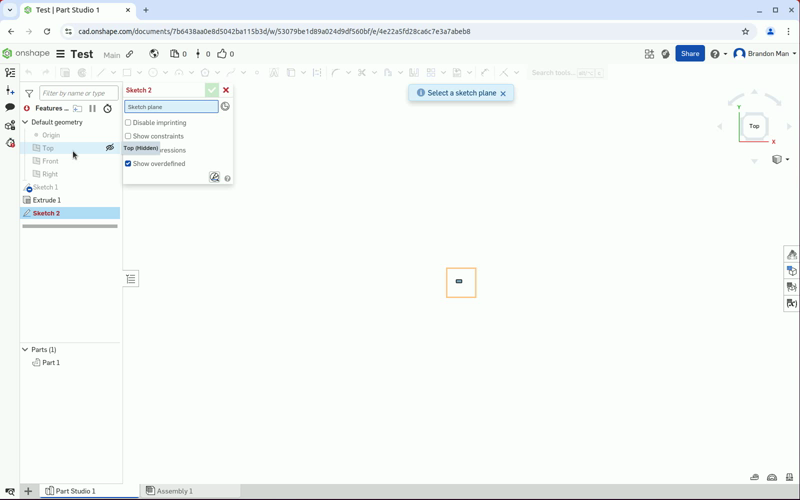
click(73, 150)
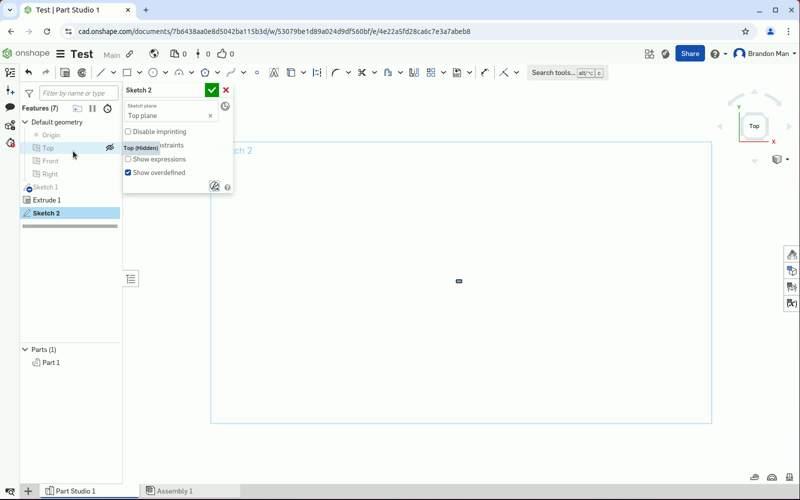
mouse_move(73, 352)
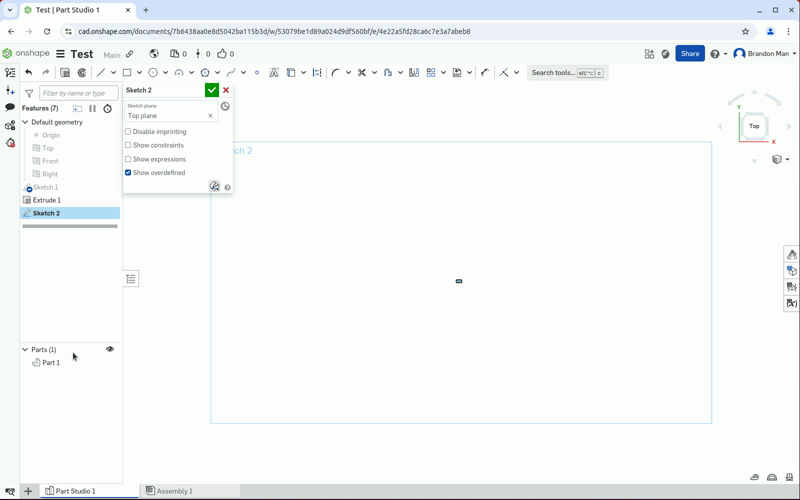
key(y)
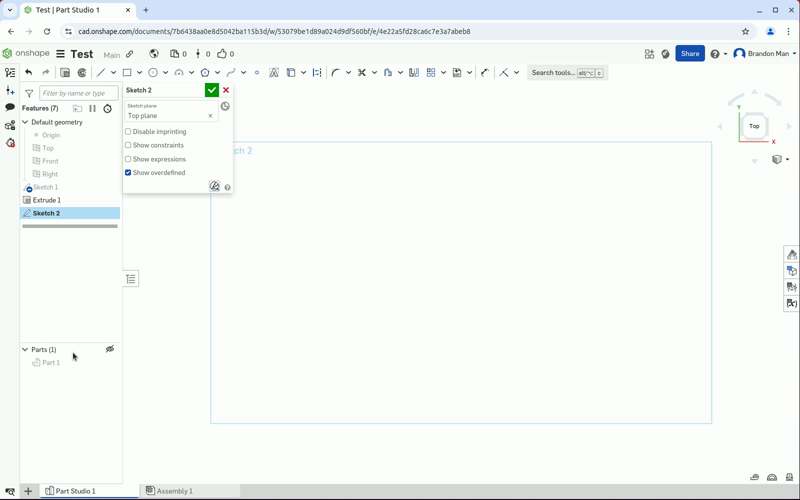
key(l)
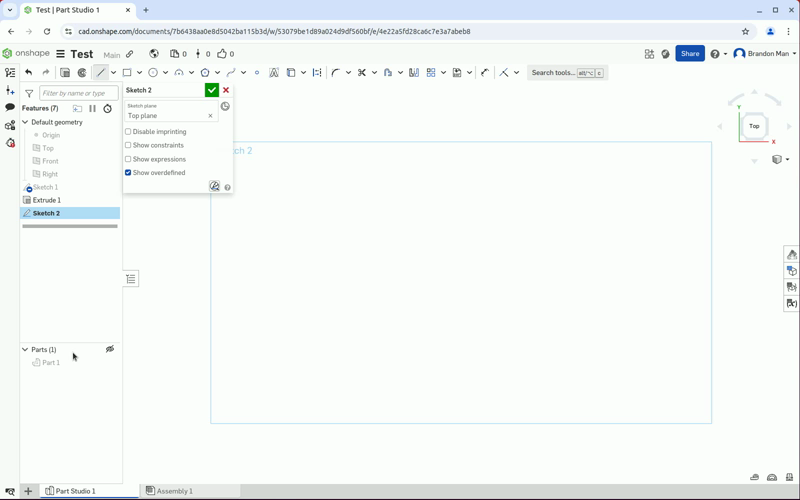
key_down(shift)
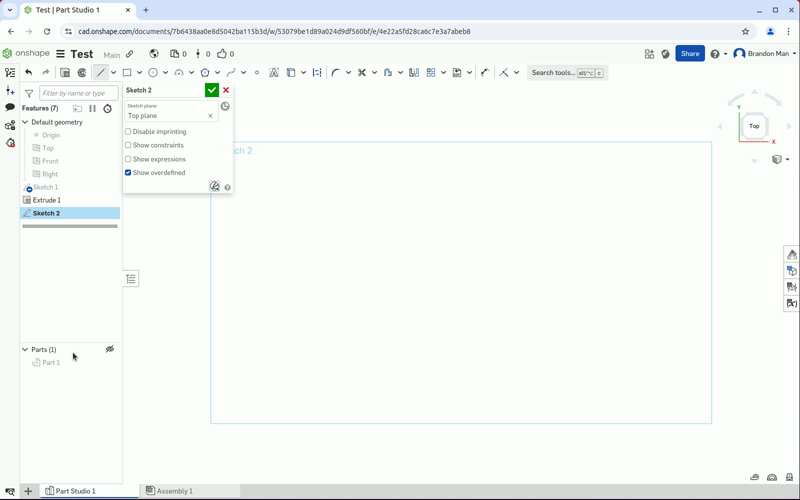
mouse_move(404, 282)
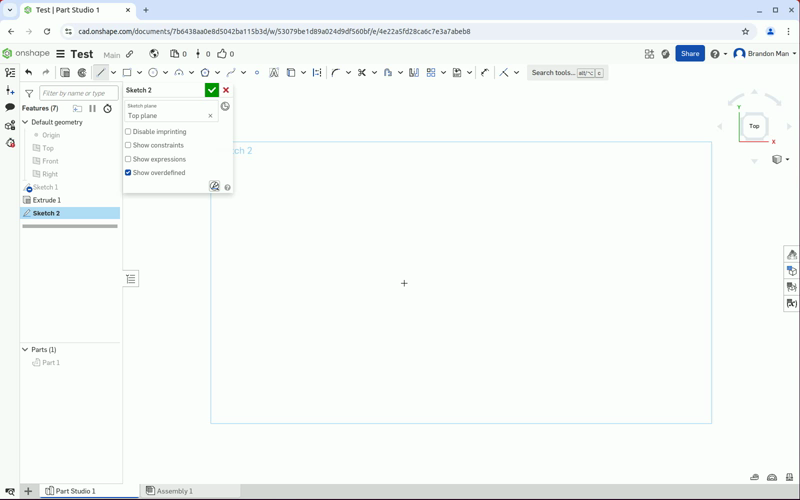
click(404, 282)
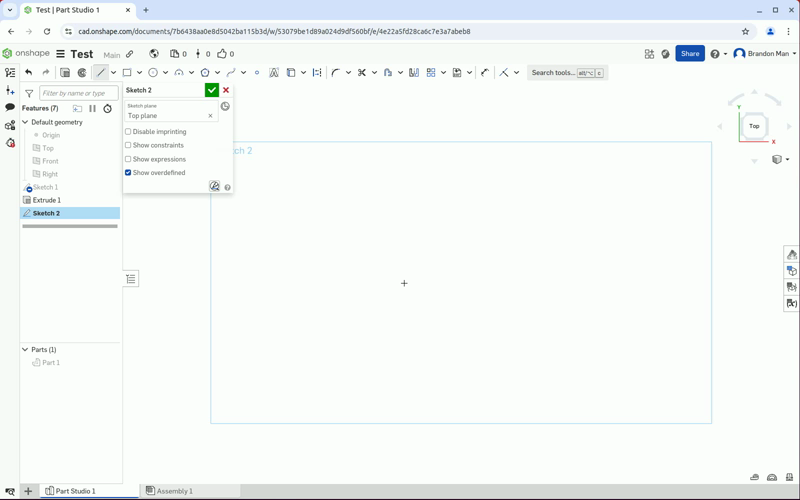
key_up(shift)
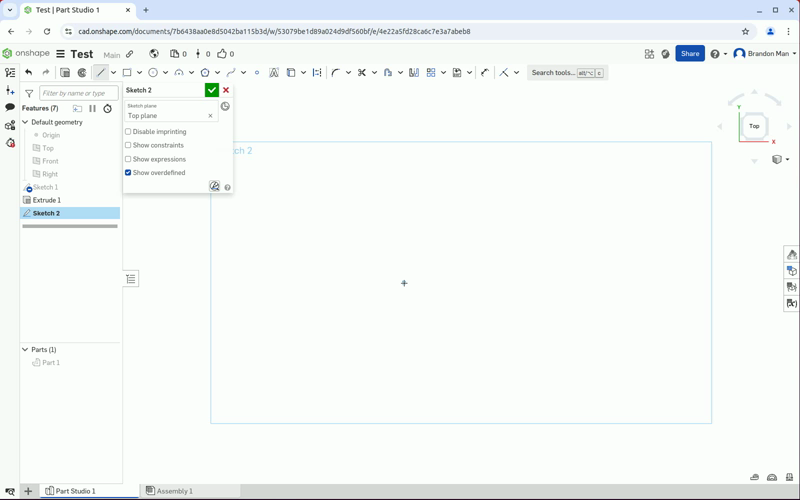
key_down(shift)
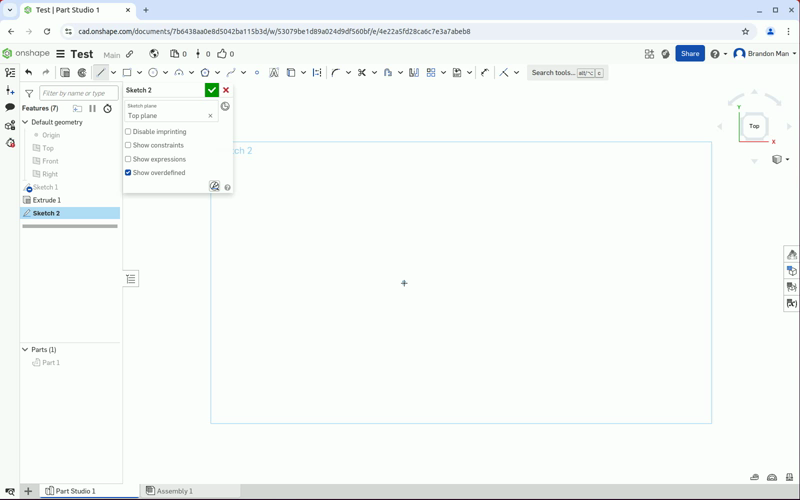
mouse_move(434, 282)
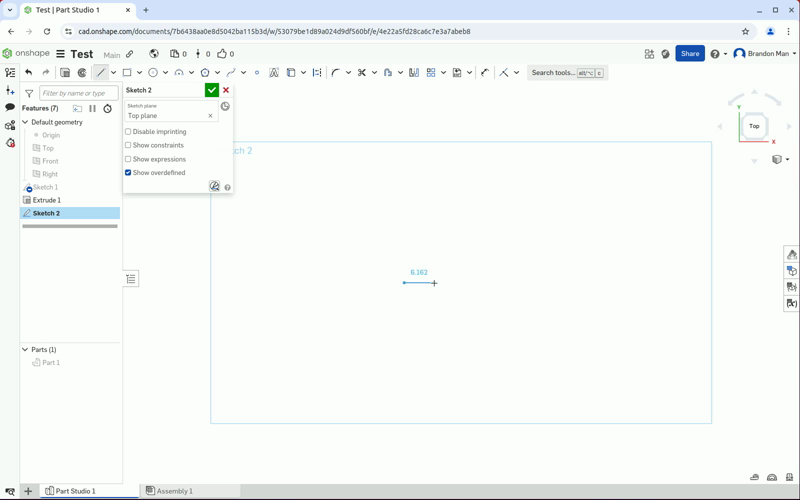
mouse_move(456, 282)
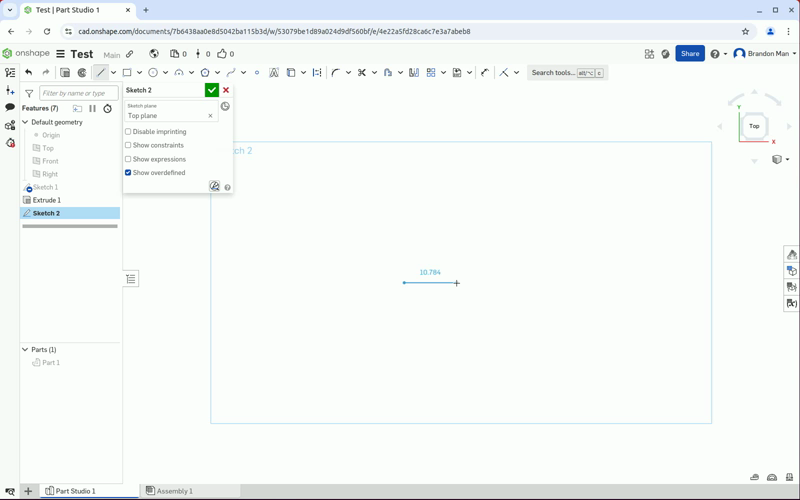
click(456, 282)
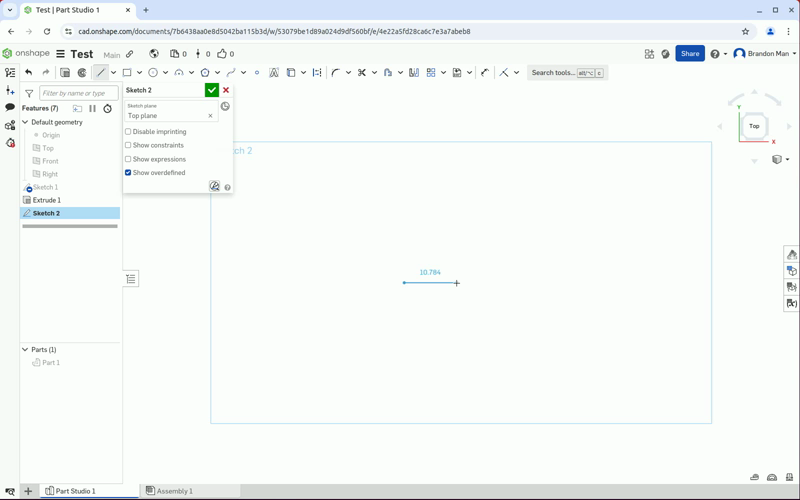
key_up(shift)
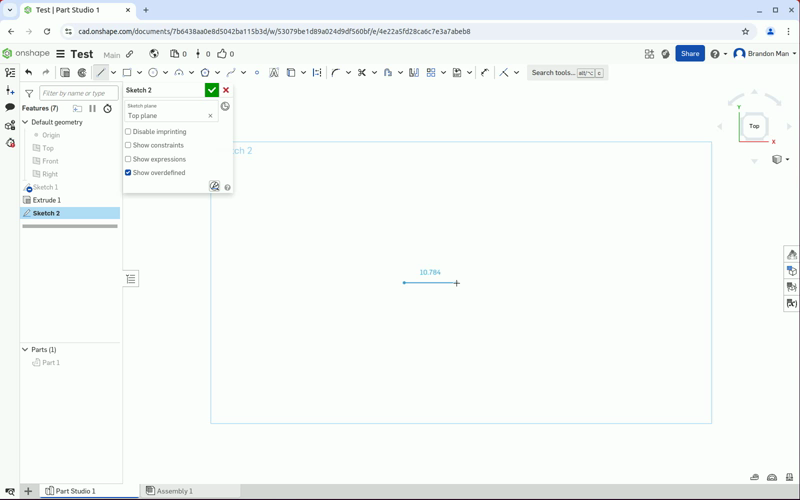
key_down(shift)
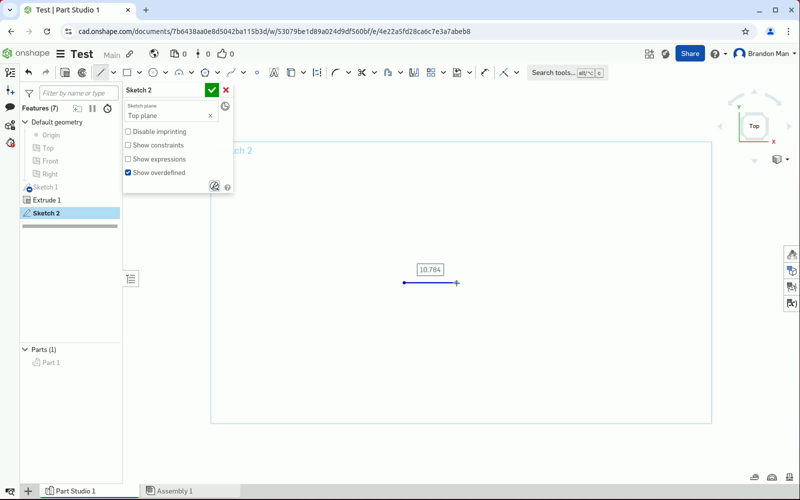
mouse_move(486, 282)
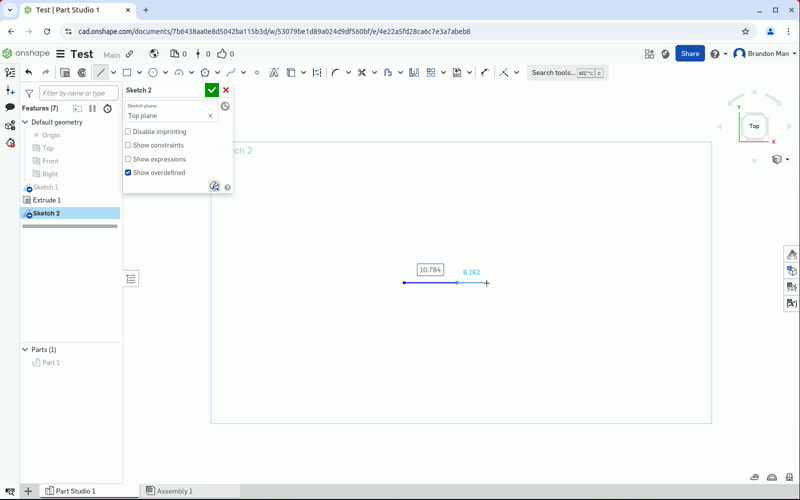
mouse_move(456, 280)
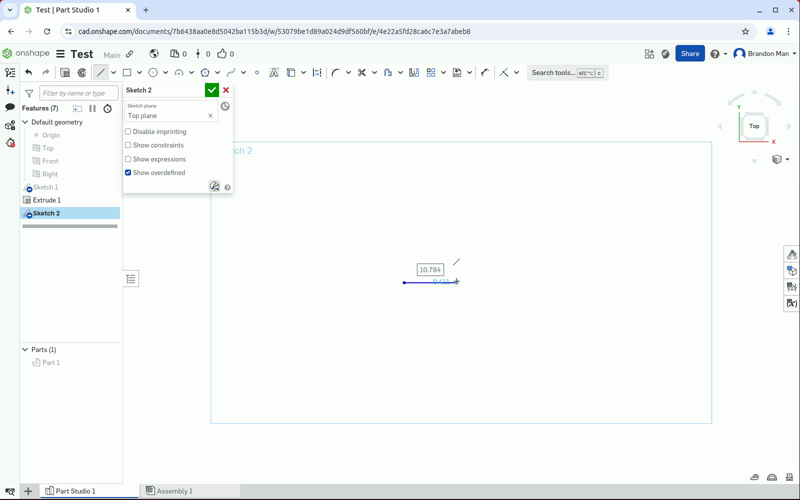
scroll(6)
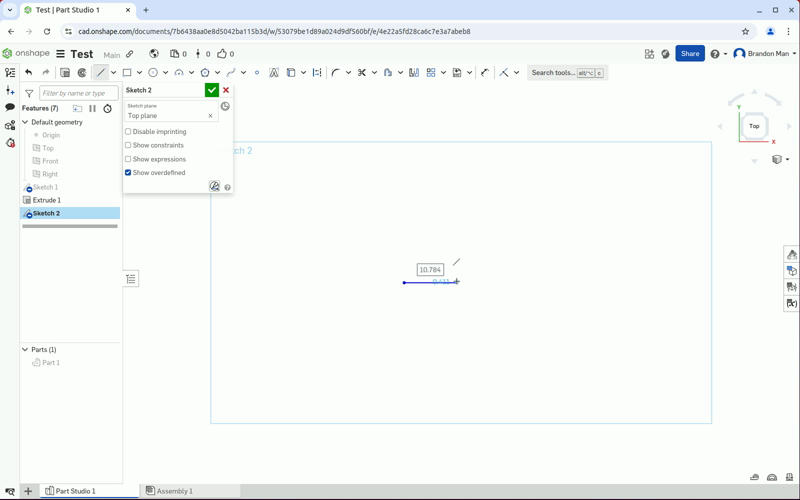
scroll(6)
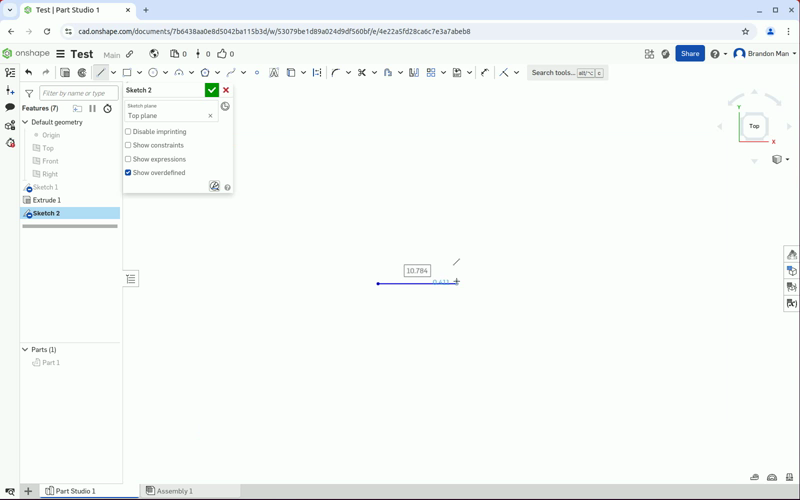
scroll(6)
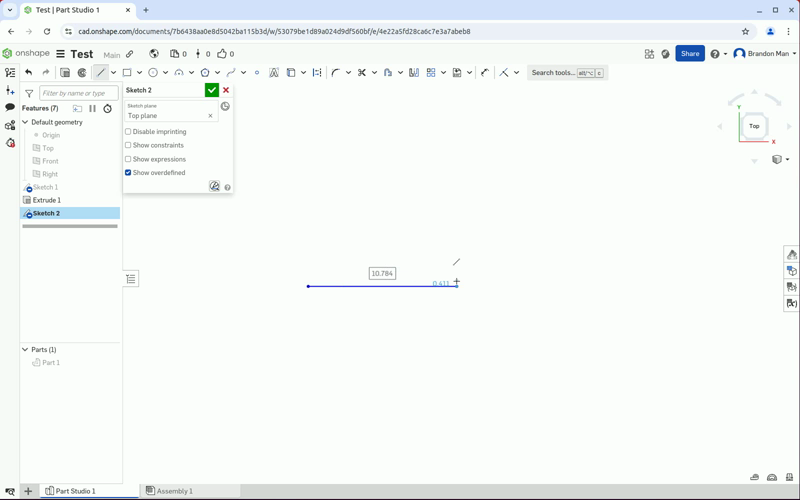
scroll(6)
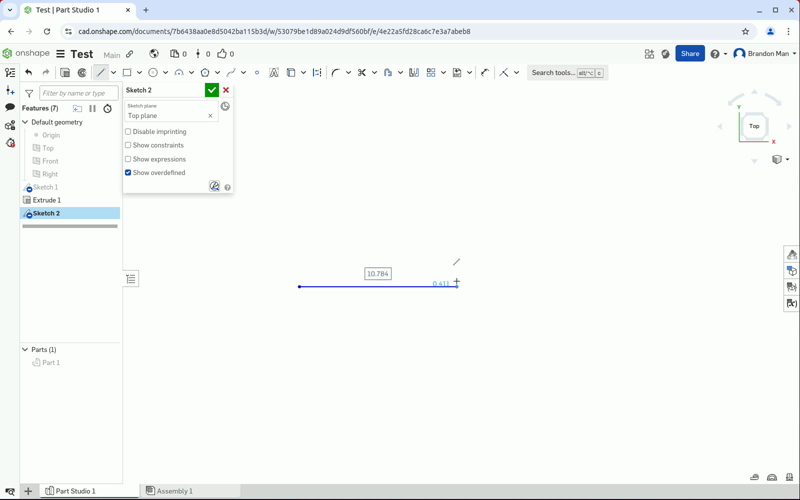
scroll(6)
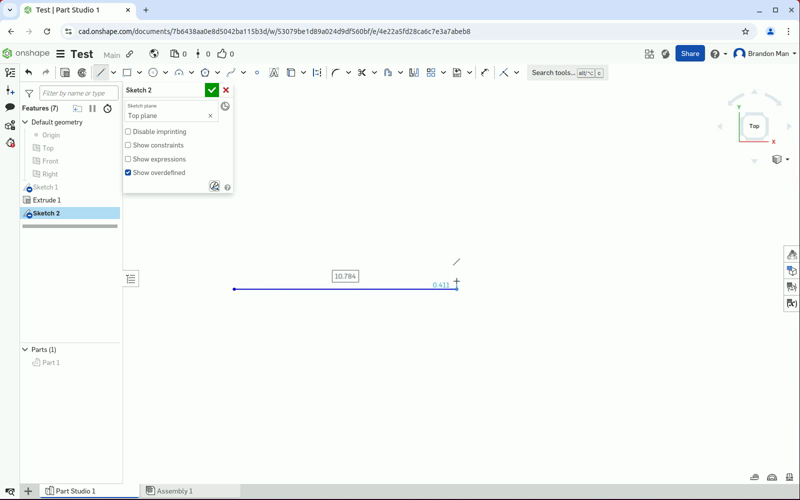
scroll(6)
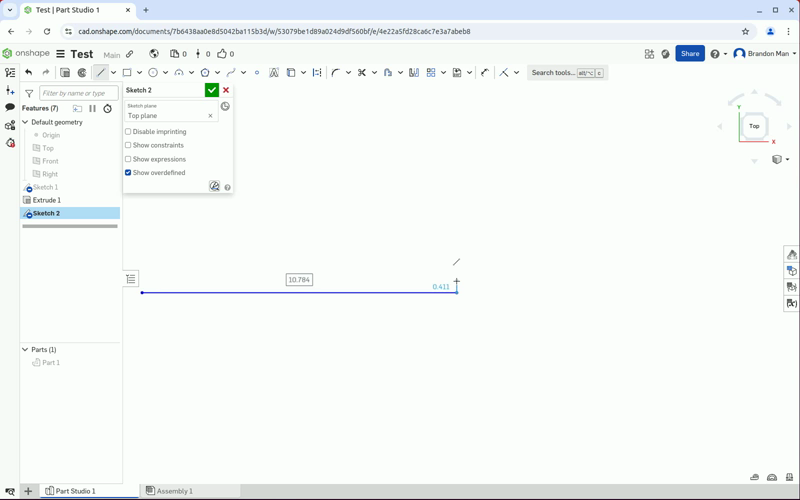
scroll(6)
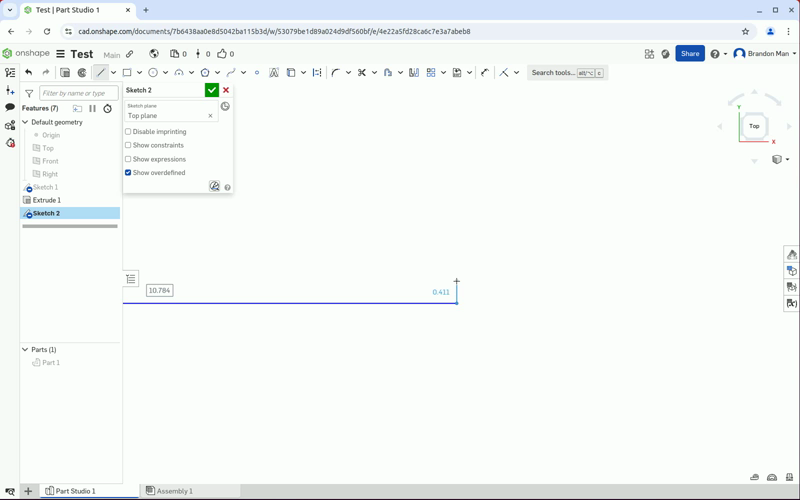
click(456, 280)
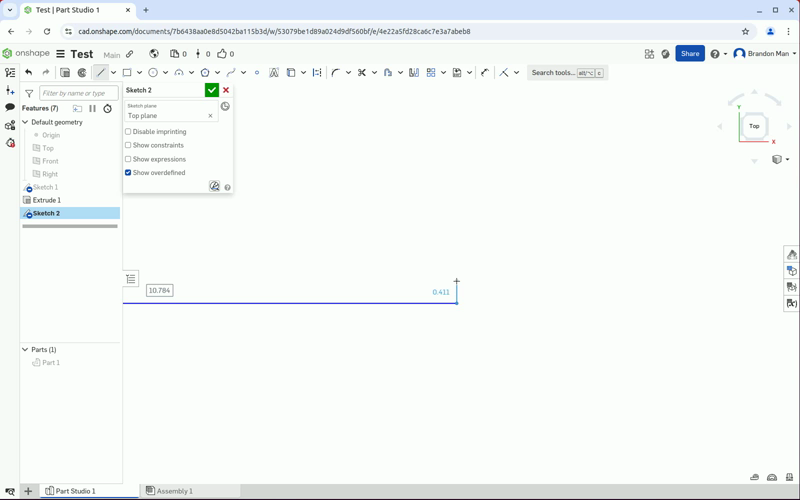
scroll(-6)
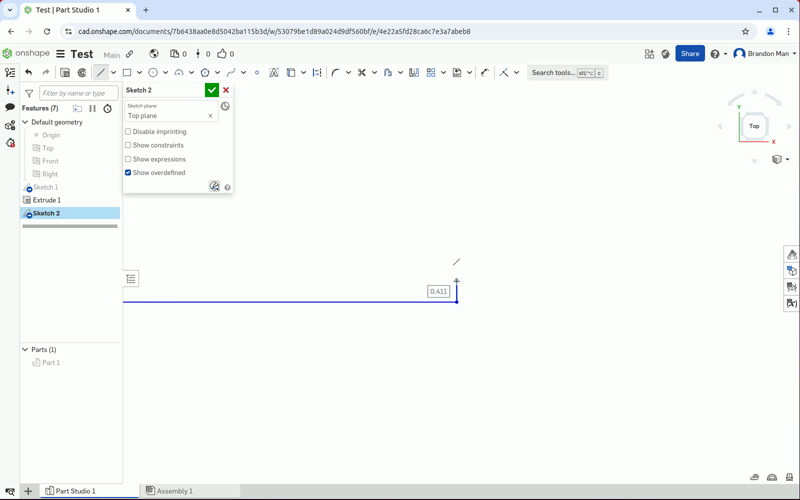
scroll(-6)
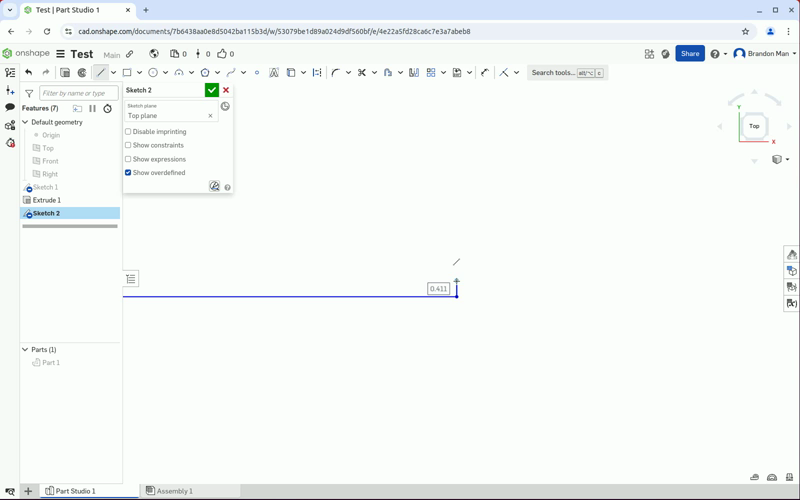
scroll(-6)
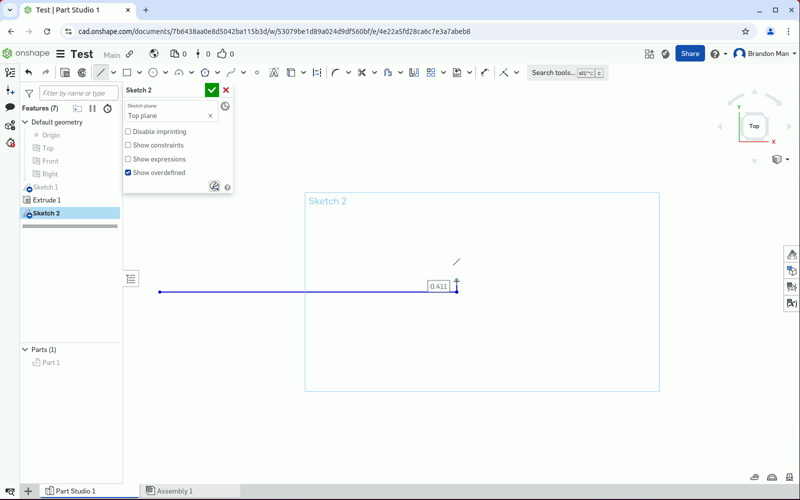
scroll(-6)
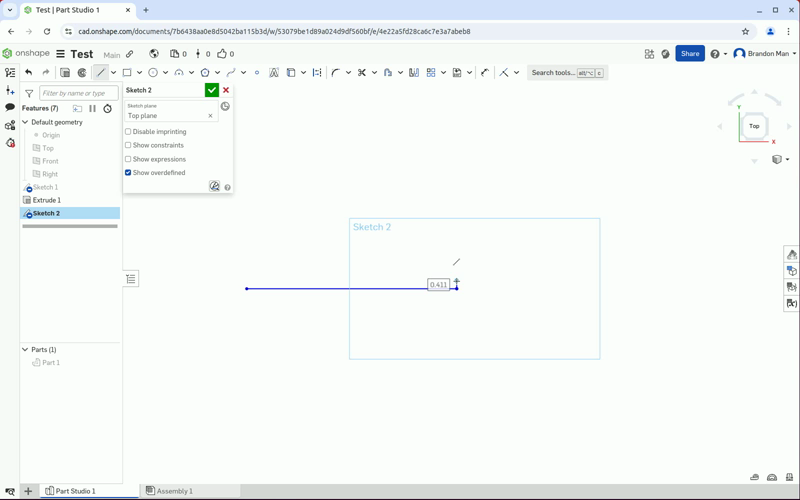
scroll(-6)
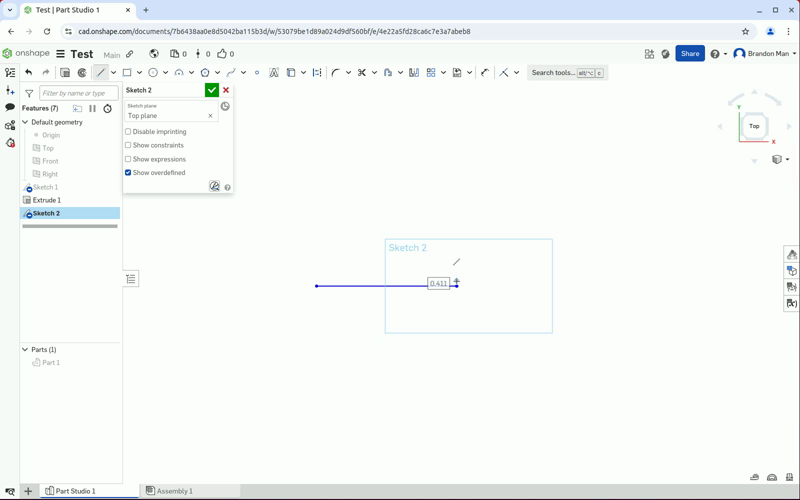
scroll(-6)
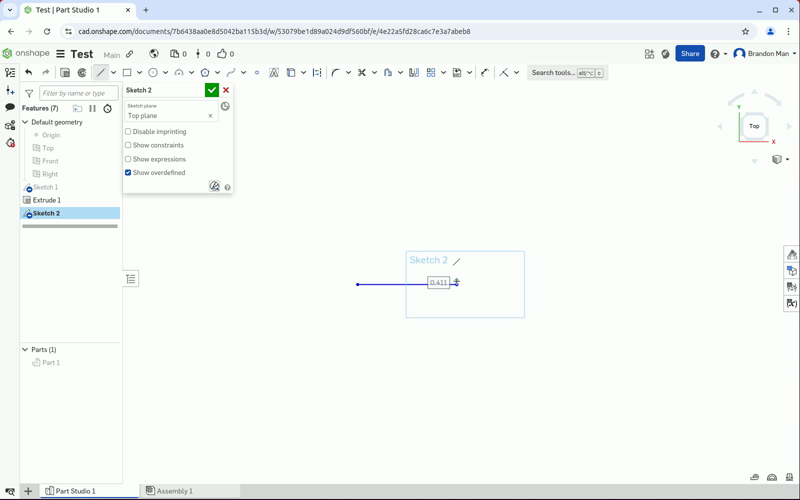
scroll(-6)
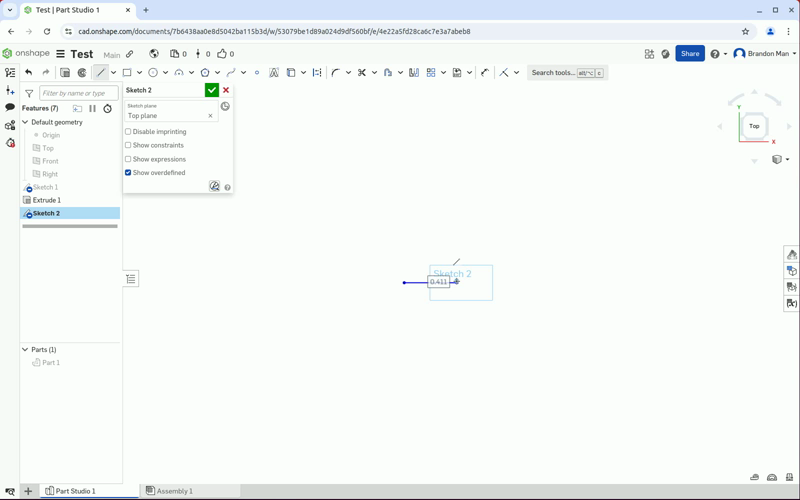
key_up(shift)
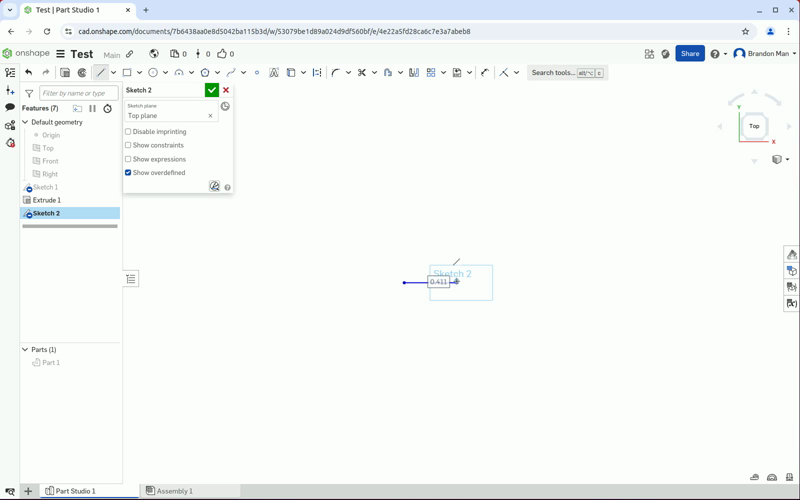
key_down(shift)
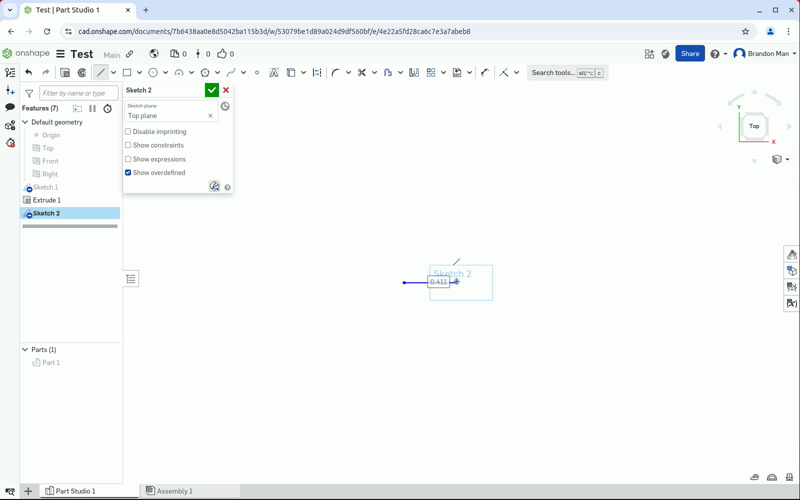
mouse_move(486, 280)
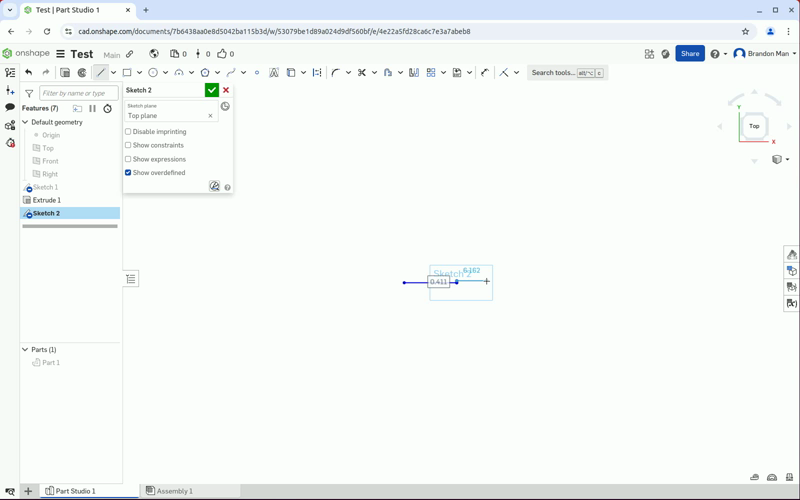
mouse_move(404, 280)
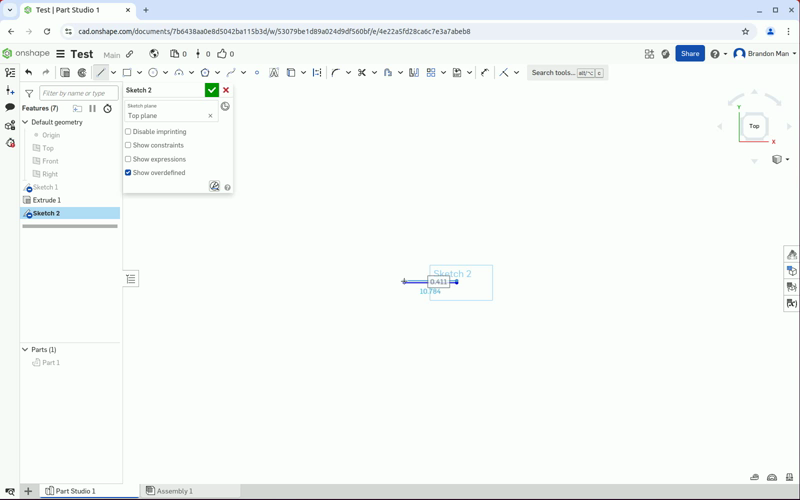
scroll(6)
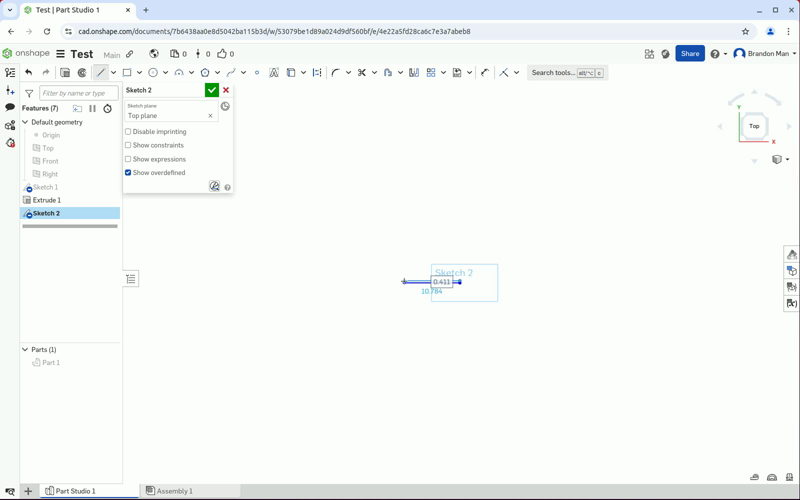
scroll(6)
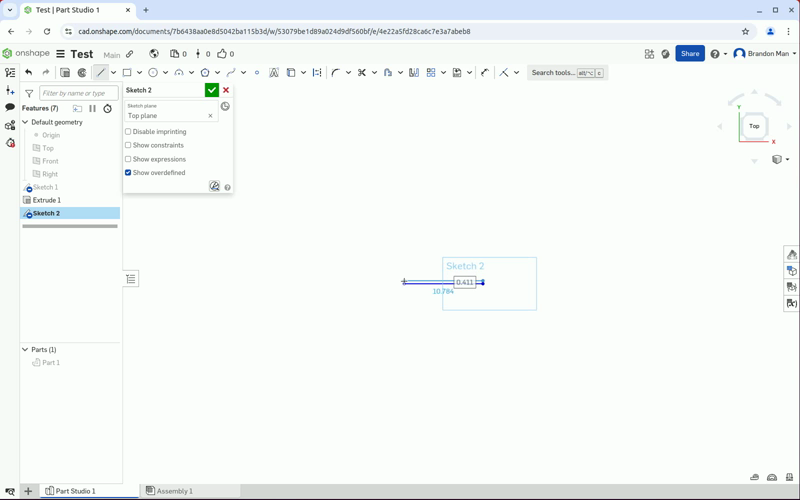
scroll(6)
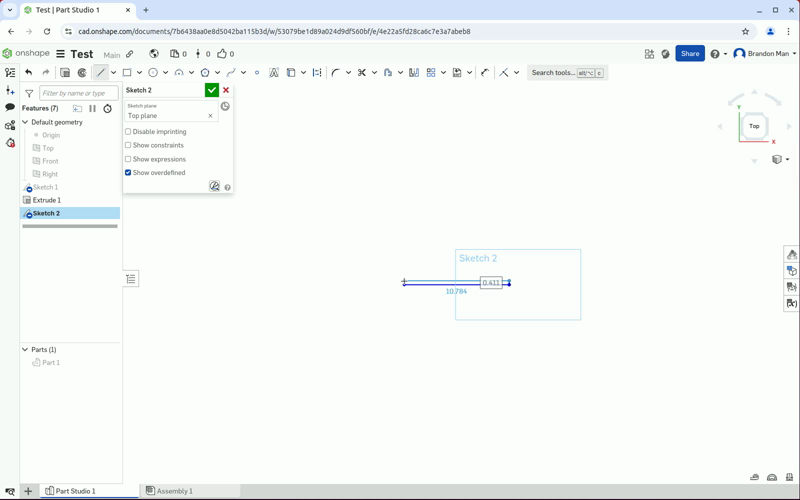
scroll(6)
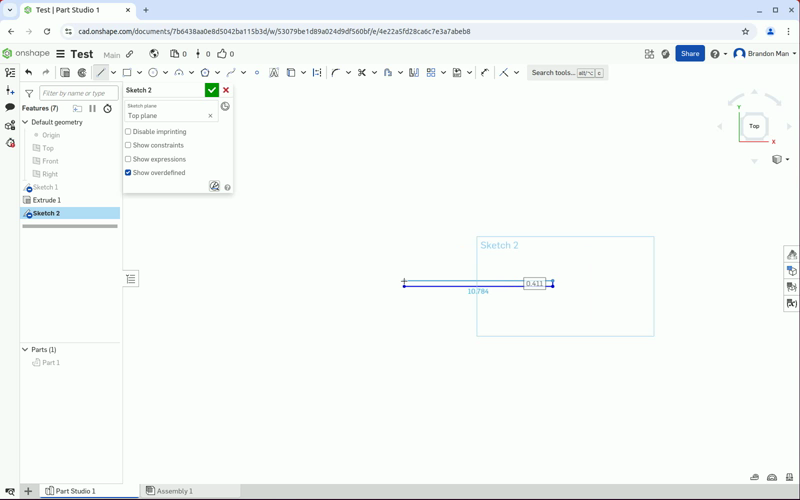
scroll(6)
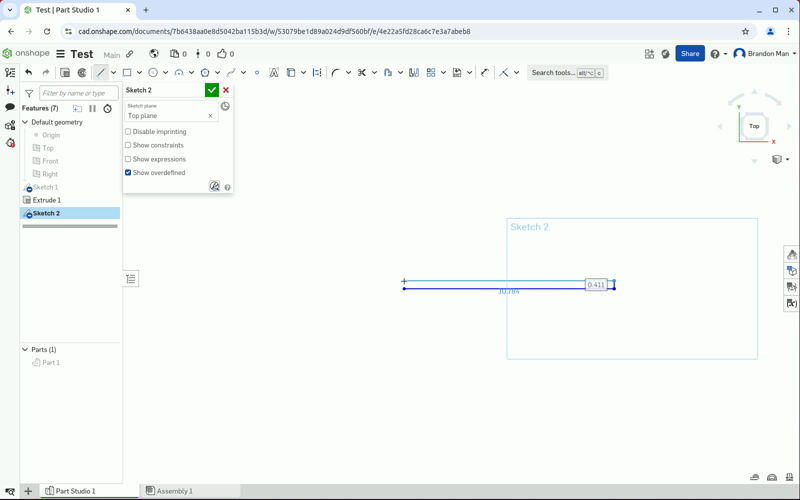
scroll(6)
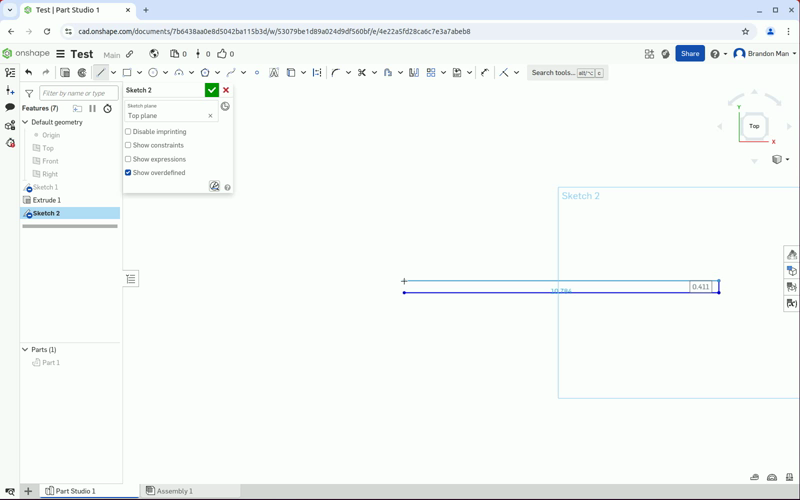
scroll(6)
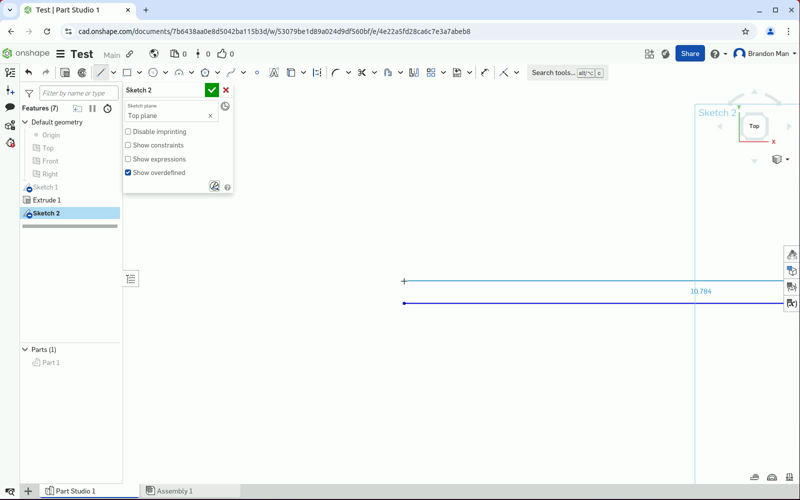
click(404, 280)
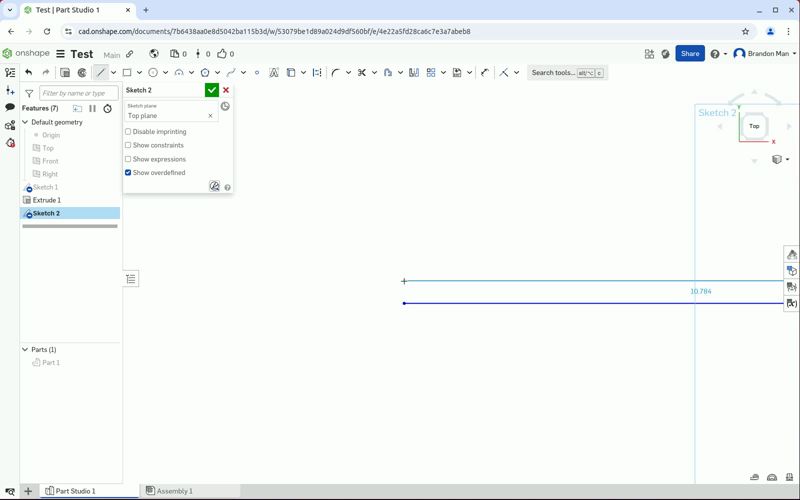
scroll(-6)
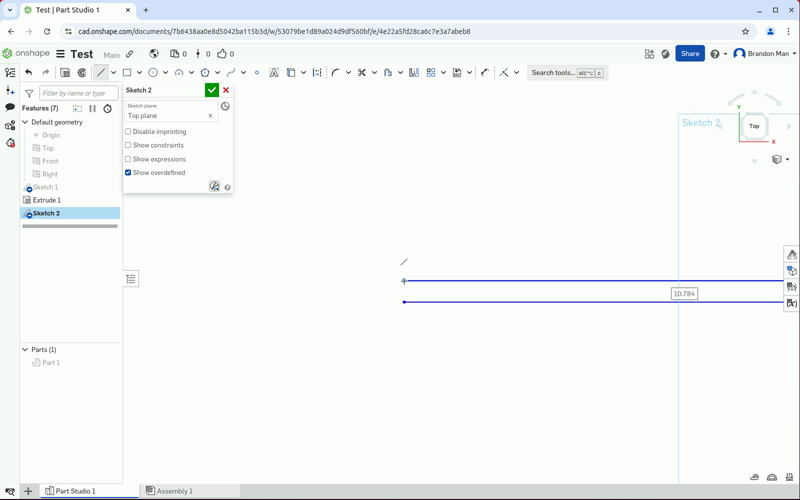
scroll(-6)
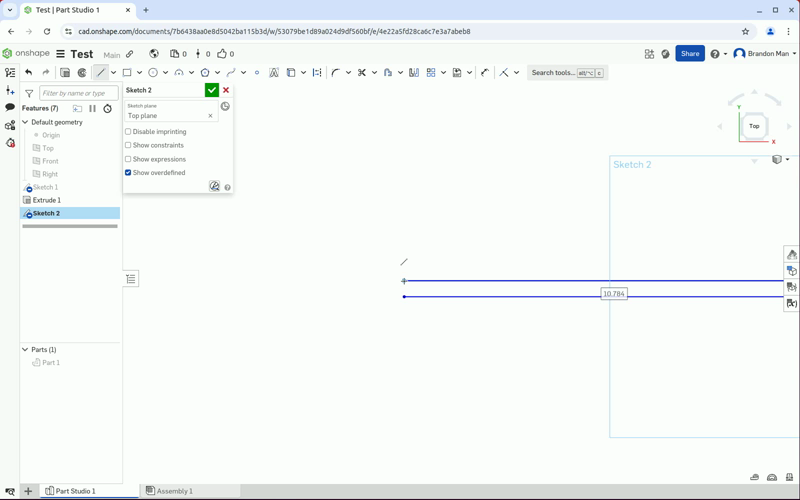
scroll(-6)
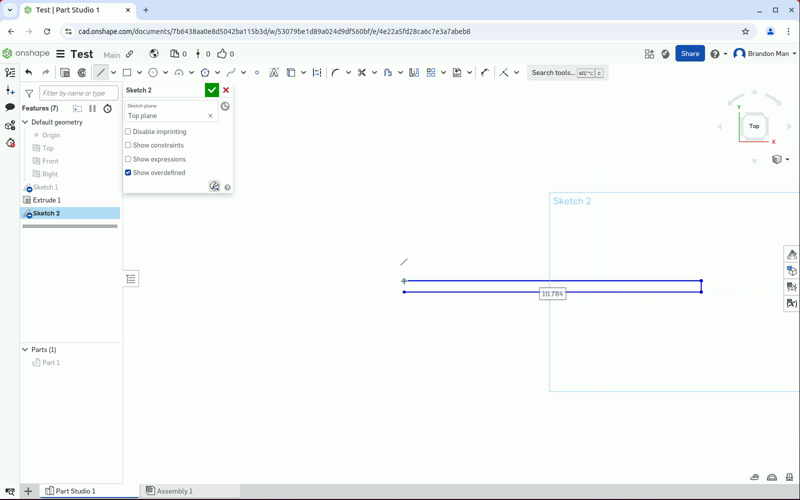
scroll(-6)
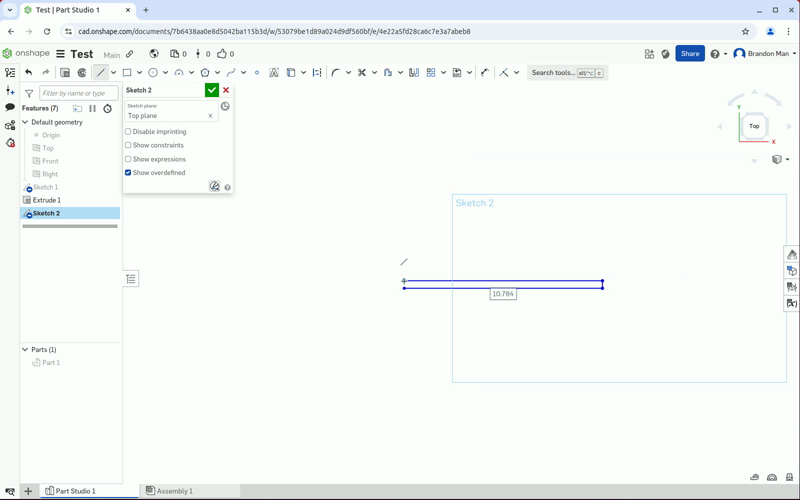
scroll(-6)
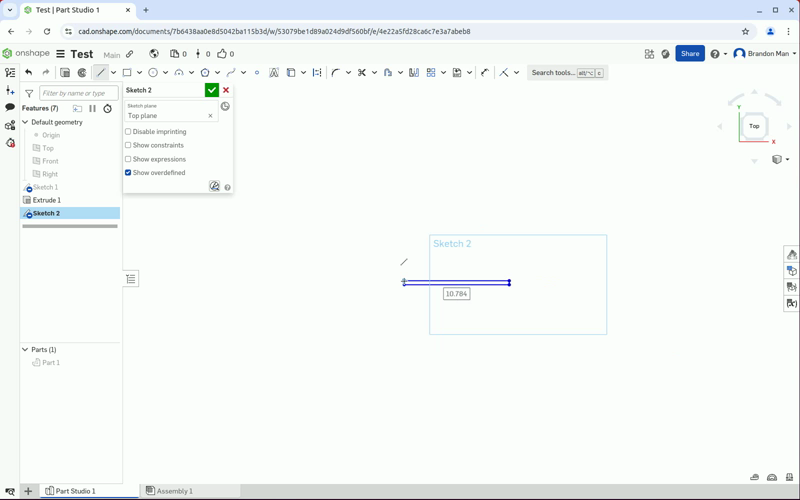
scroll(-6)
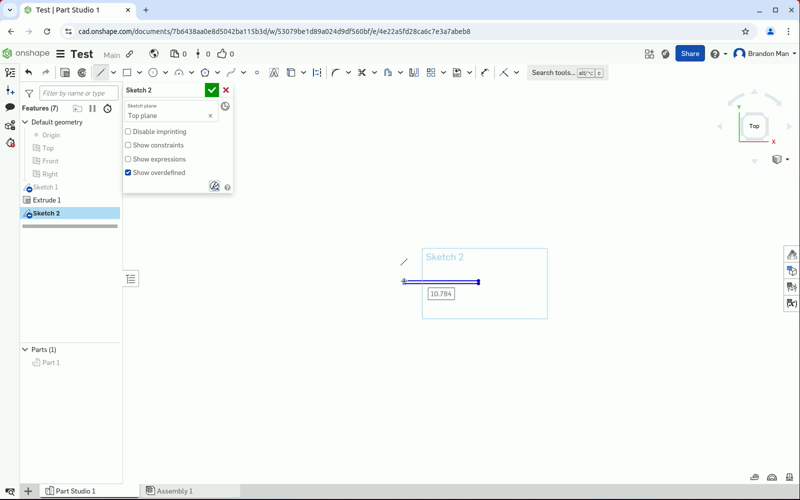
scroll(-6)
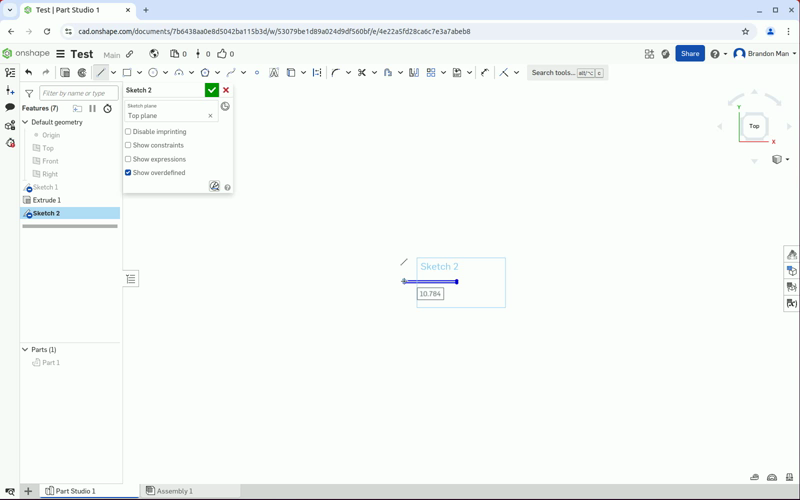
key_up(shift)
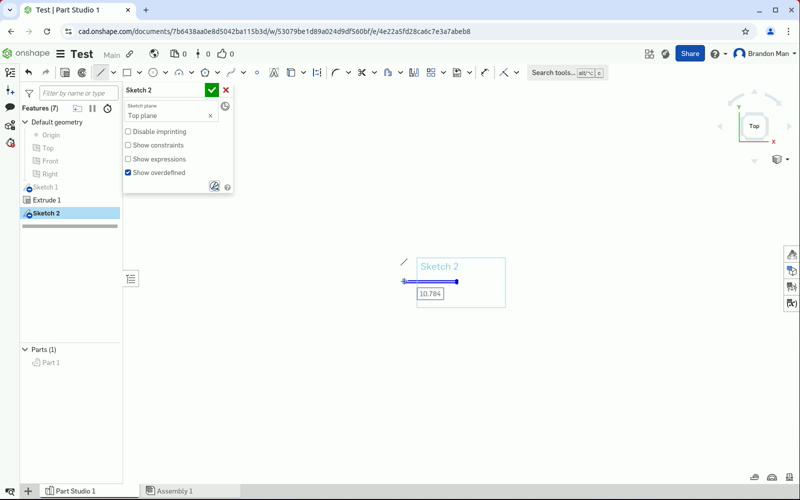
mouse_move(434, 280)
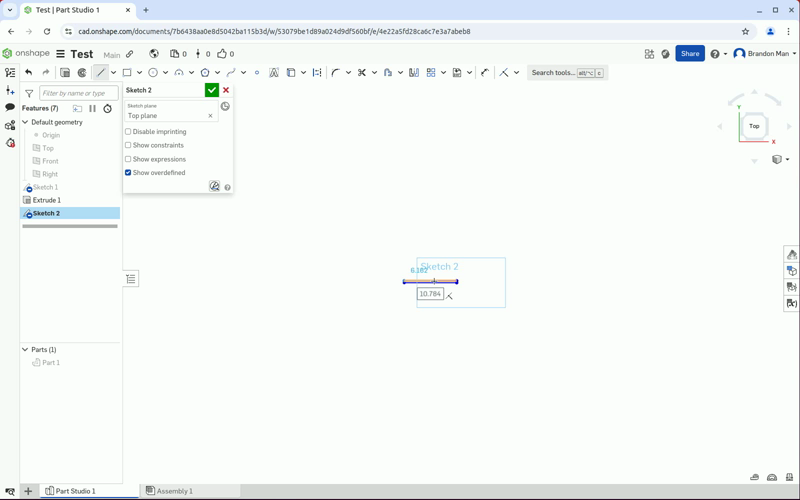
key_down(shift)
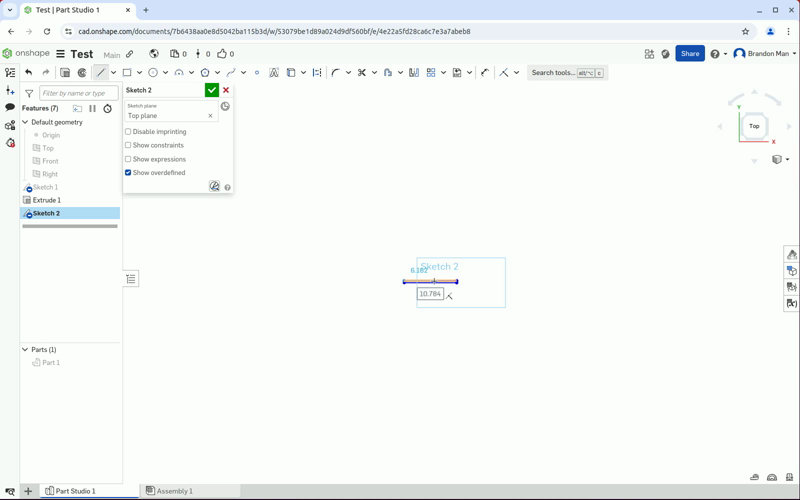
mouse_move(404, 282)
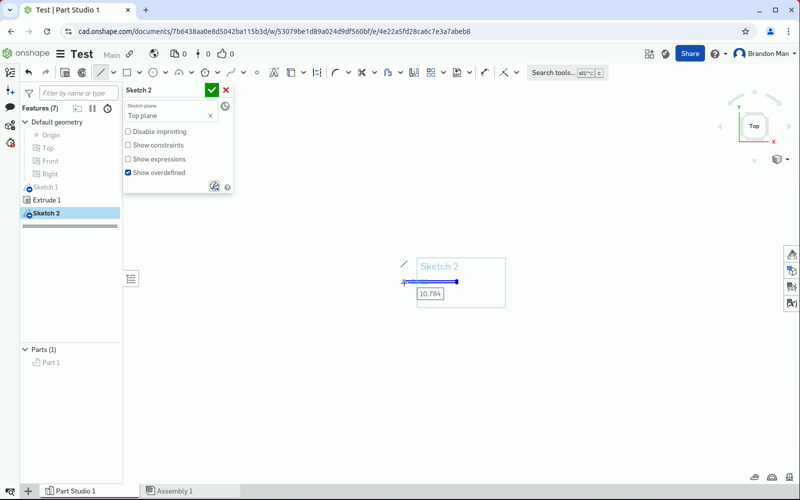
scroll(6)
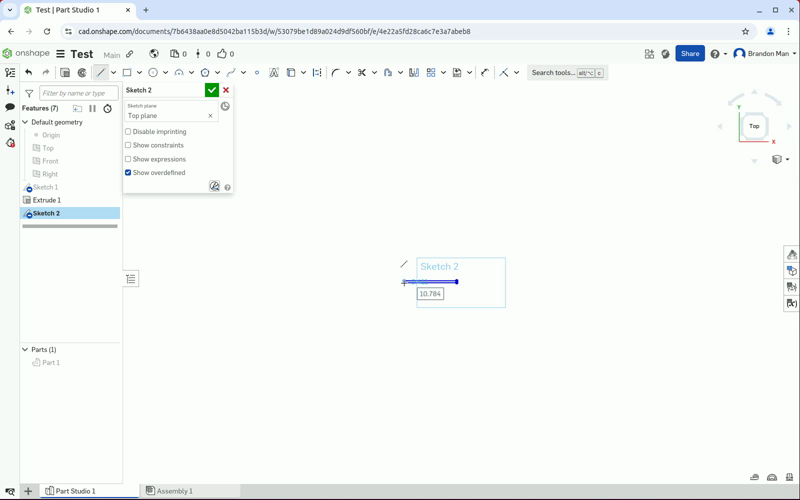
scroll(6)
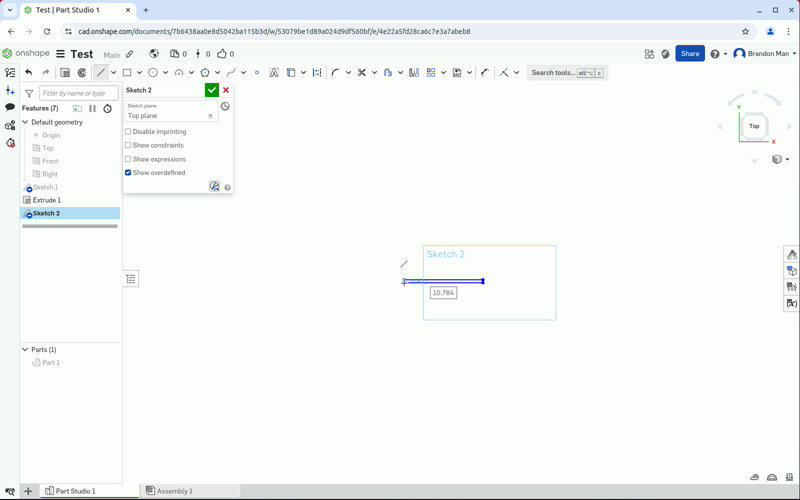
scroll(6)
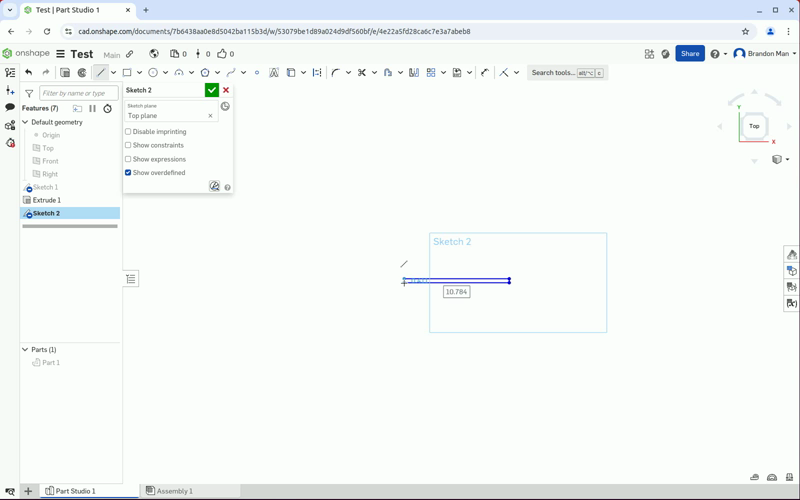
scroll(6)
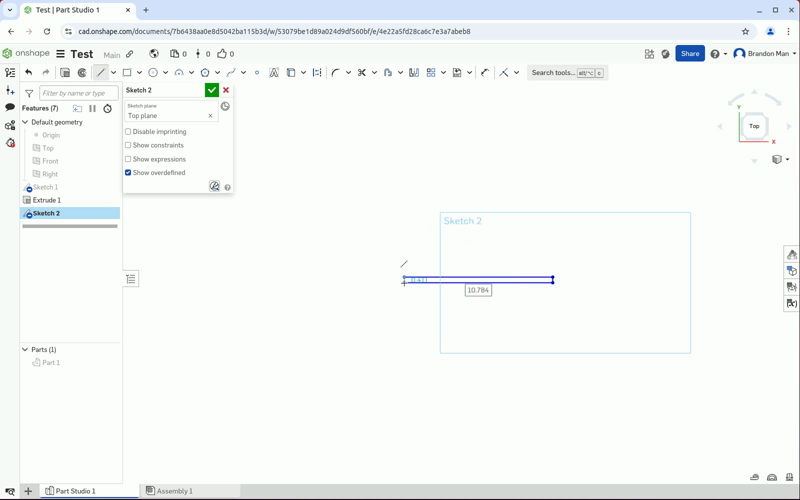
scroll(6)
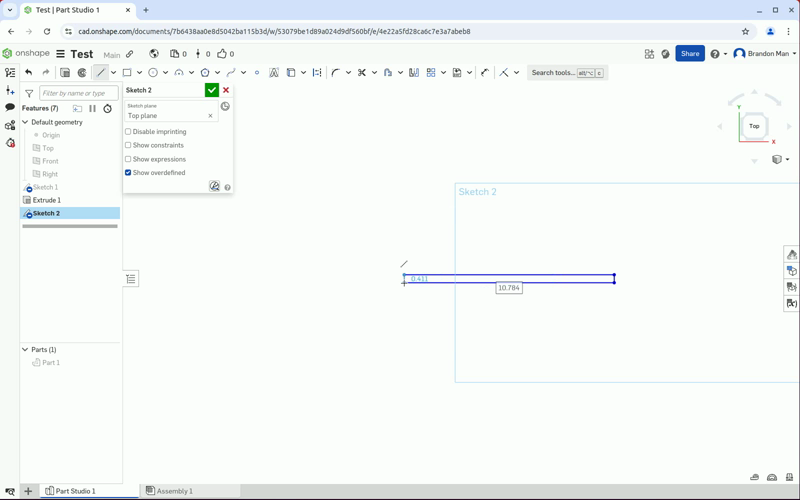
scroll(6)
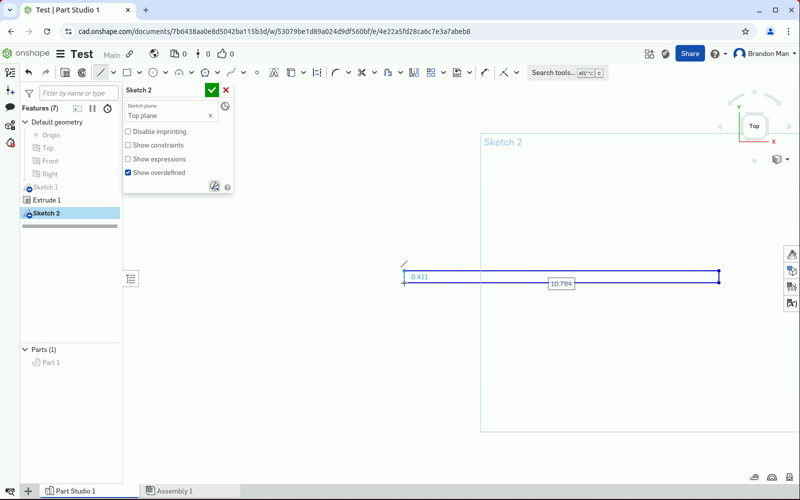
scroll(6)
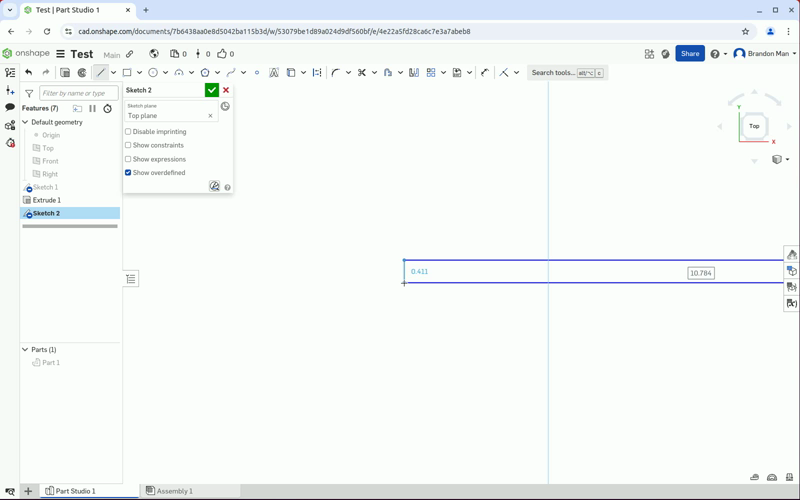
key_up(shift)
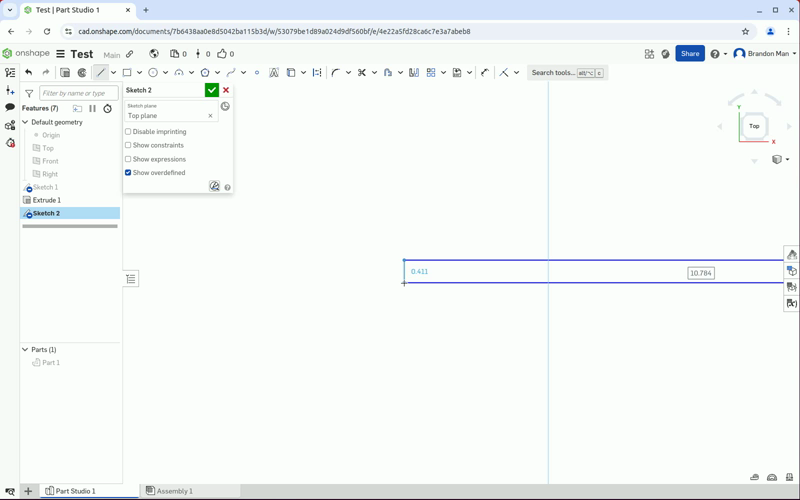
click(404, 282)
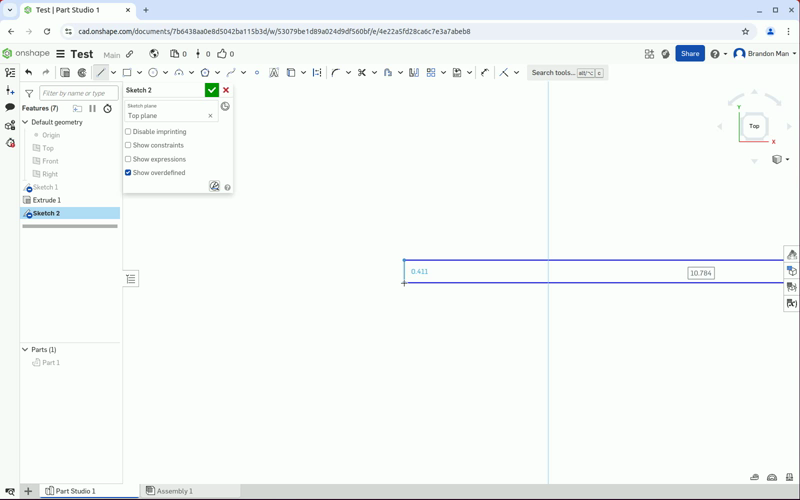
scroll(-6)
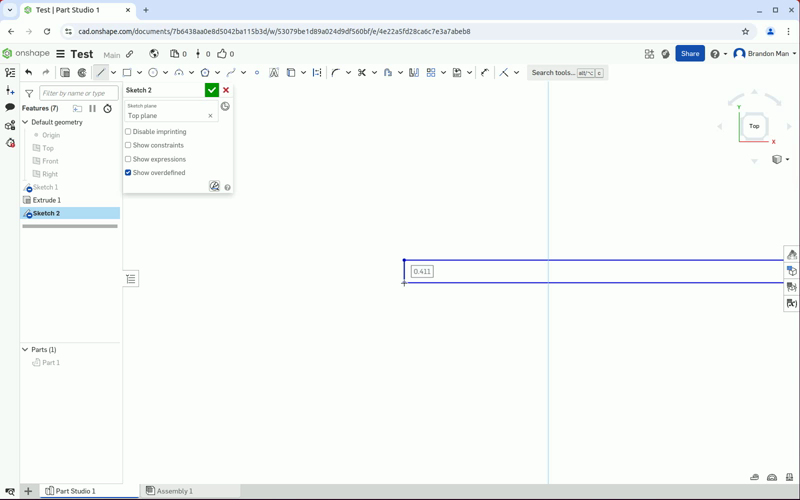
scroll(-6)
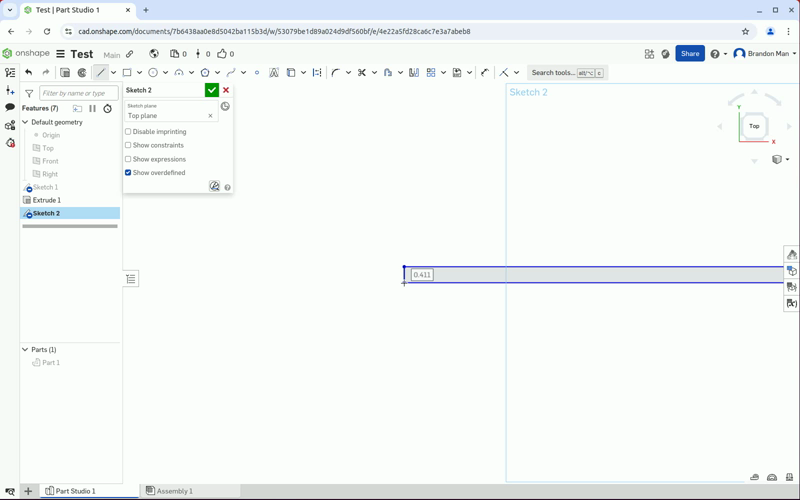
scroll(-6)
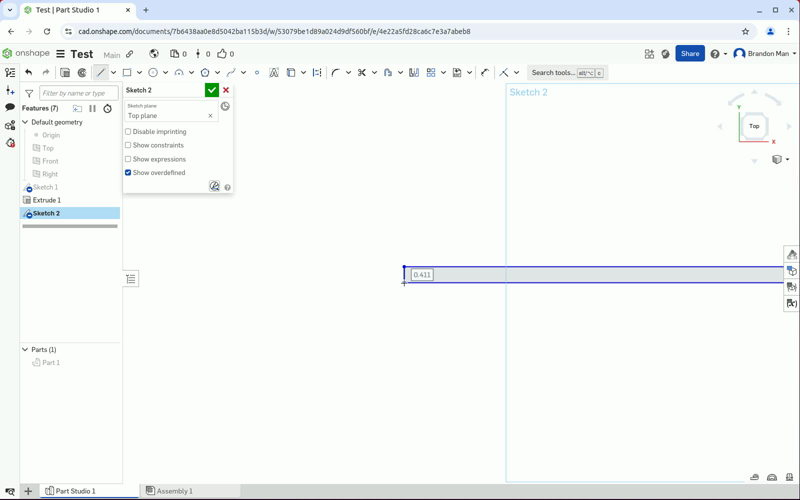
scroll(-6)
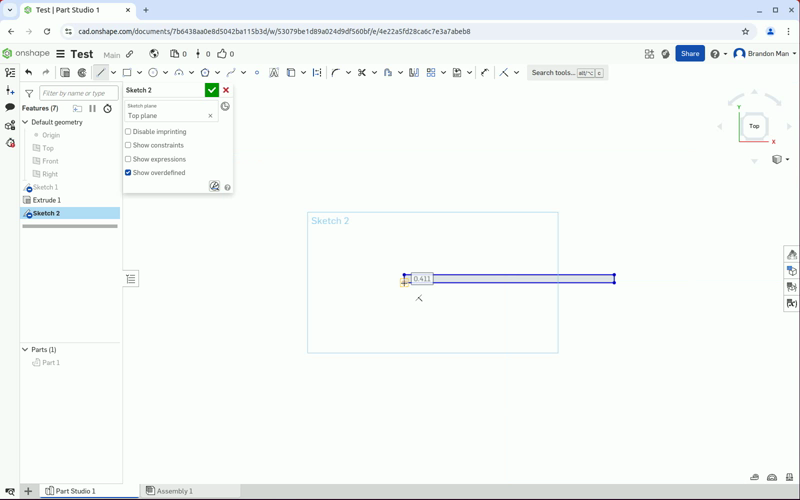
scroll(-6)
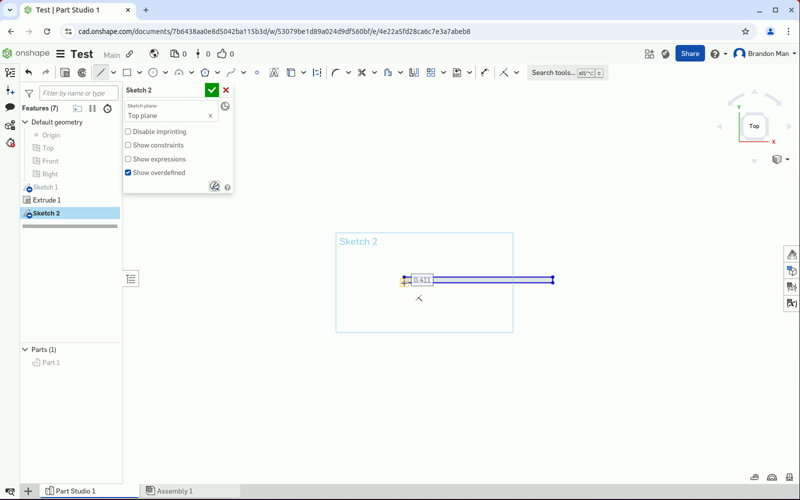
scroll(-6)
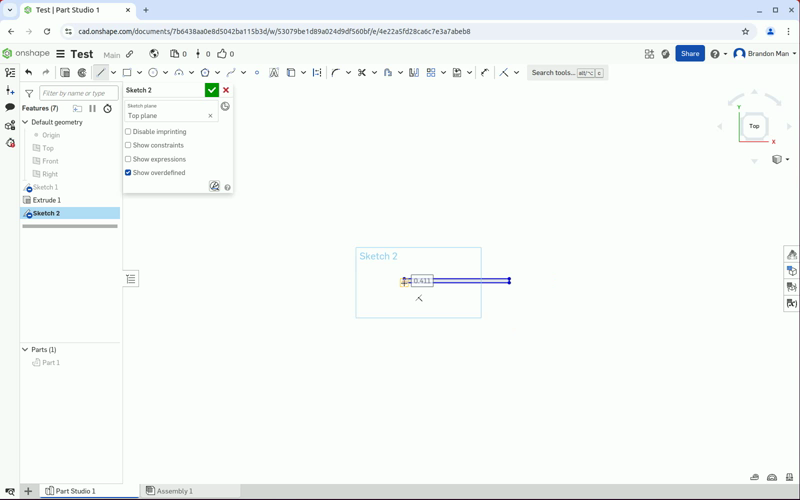
scroll(-6)
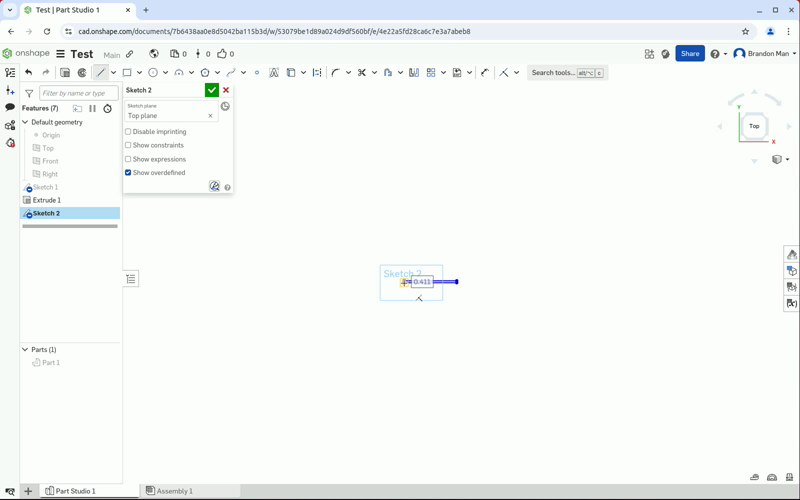
key(esc)
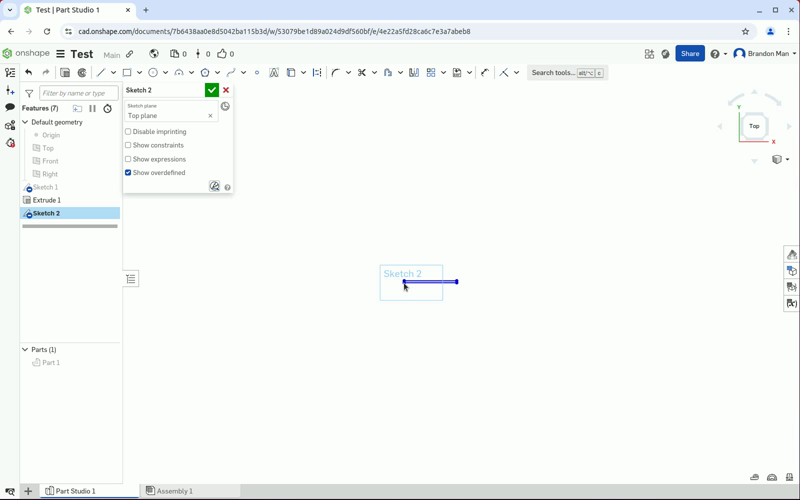
mouse_move(445, 282)
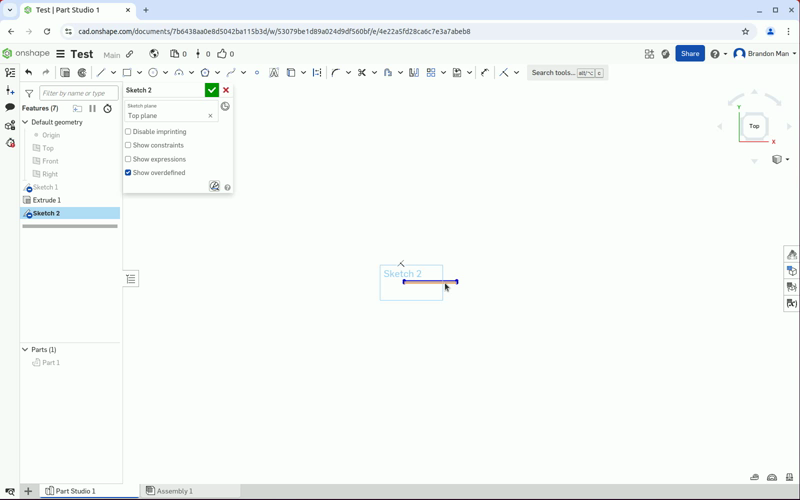
scroll(6)
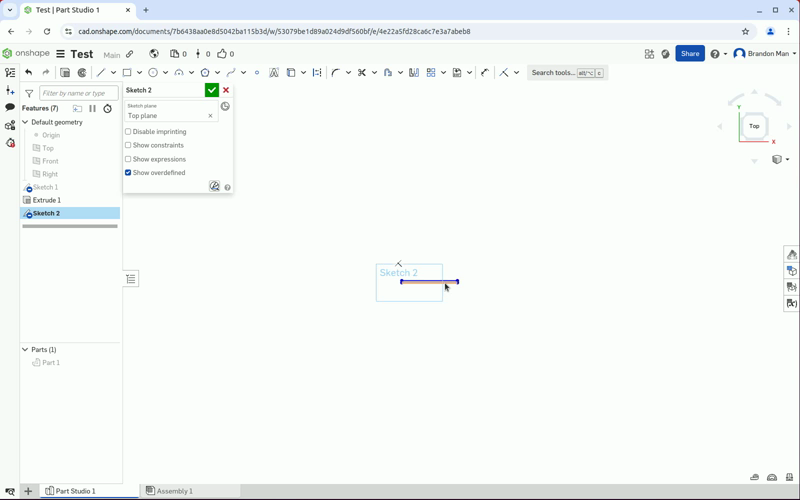
scroll(6)
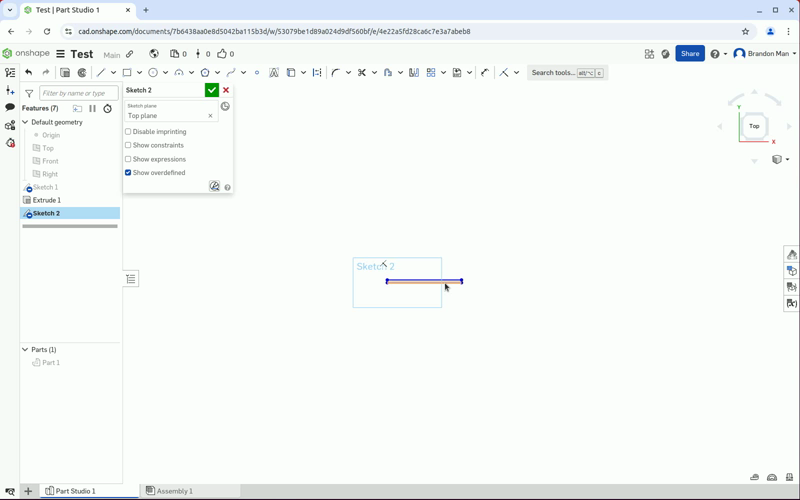
scroll(6)
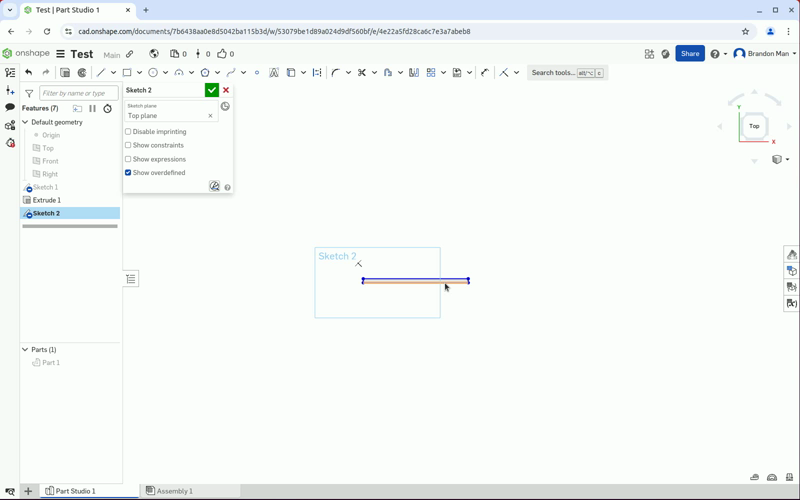
scroll(6)
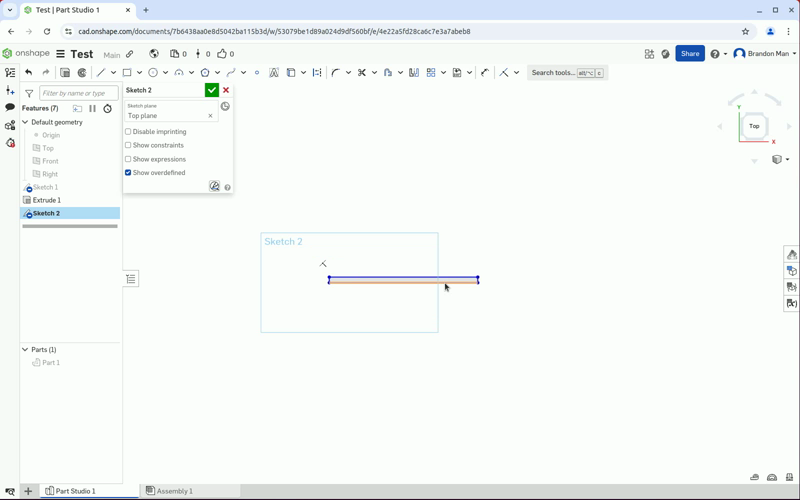
scroll(6)
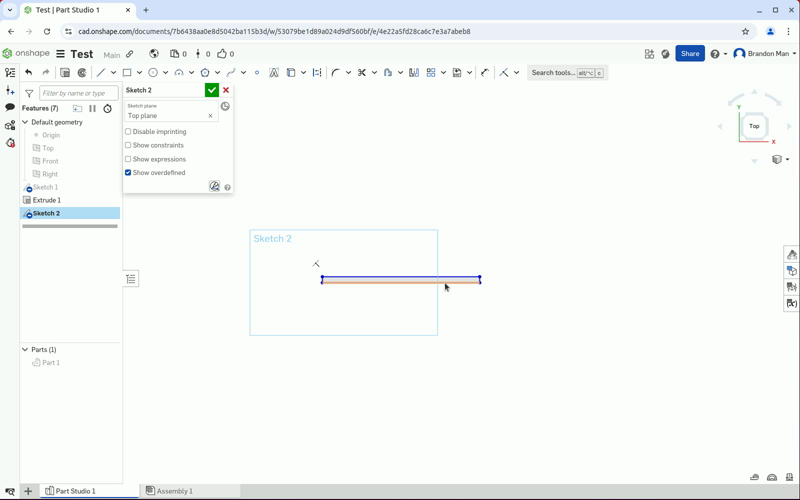
scroll(6)
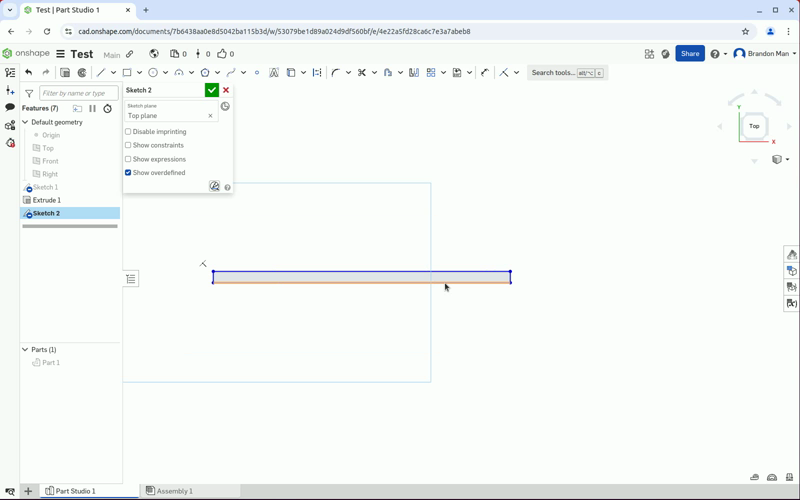
scroll(6)
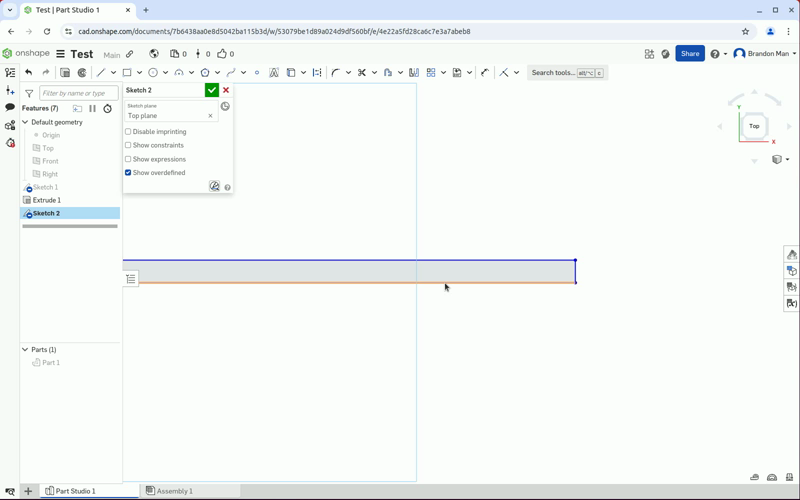
click(445, 282)
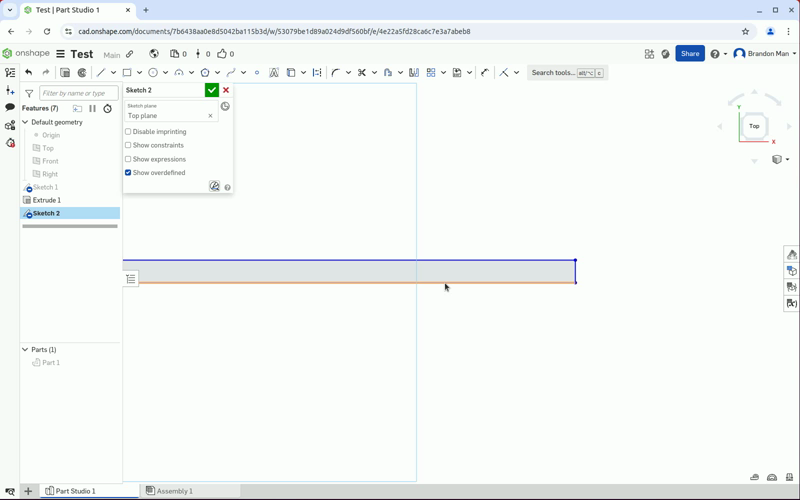
scroll(-6)
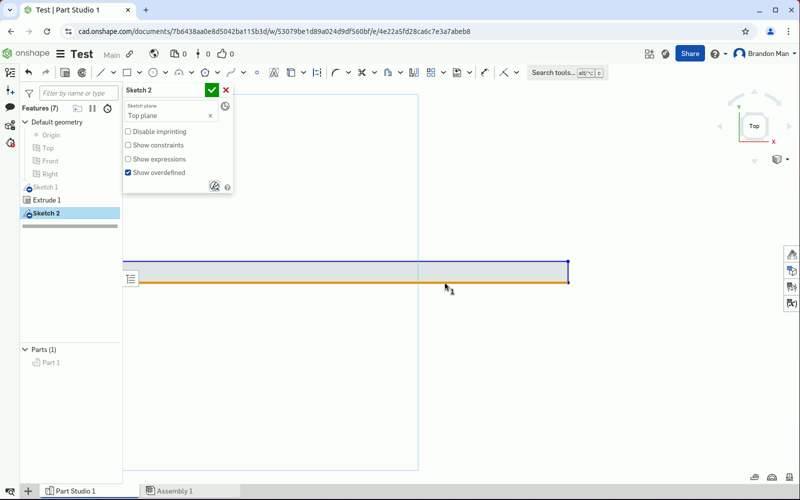
scroll(-6)
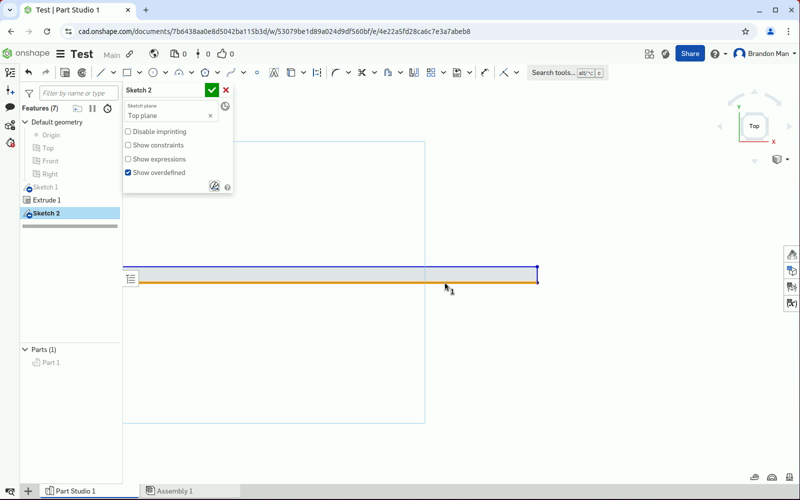
scroll(-6)
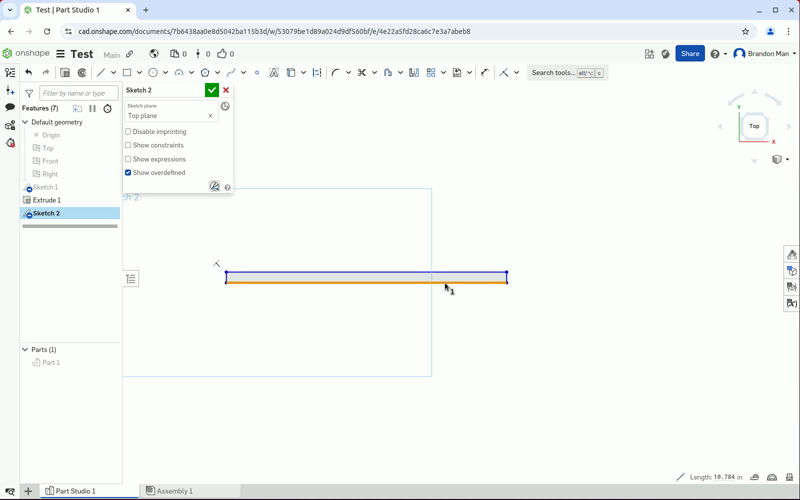
scroll(-6)
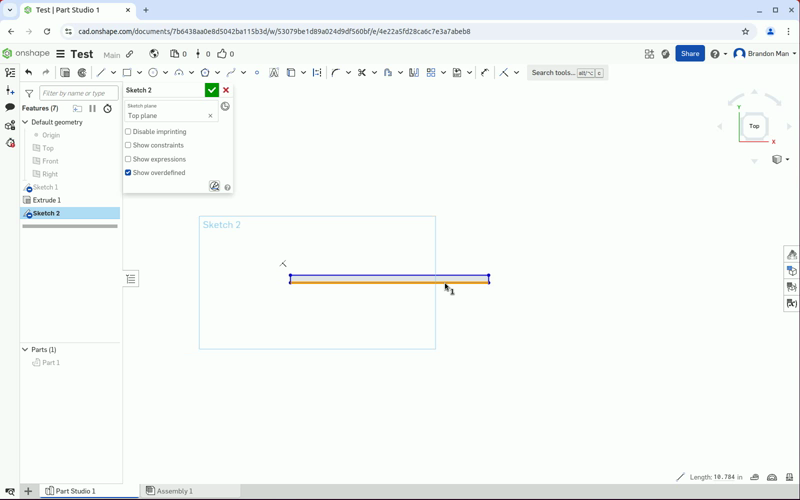
scroll(-6)
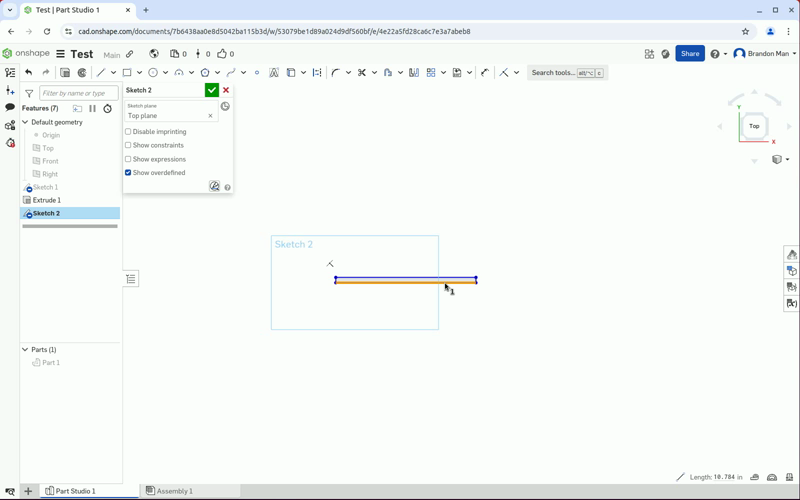
scroll(-6)
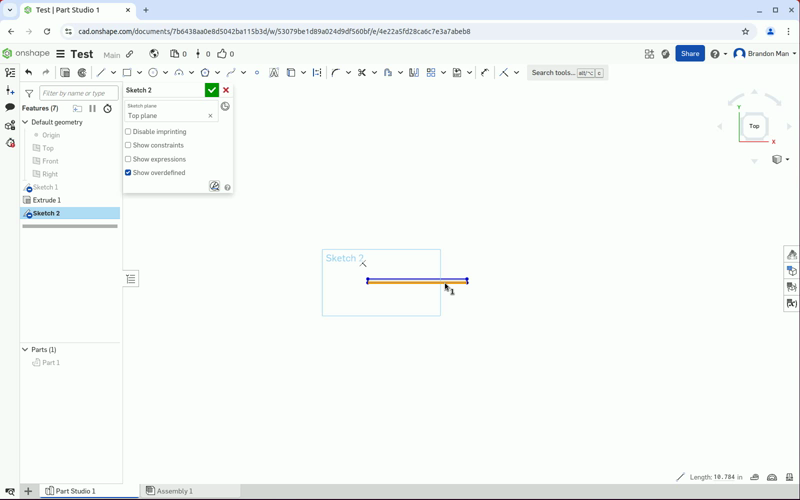
scroll(-6)
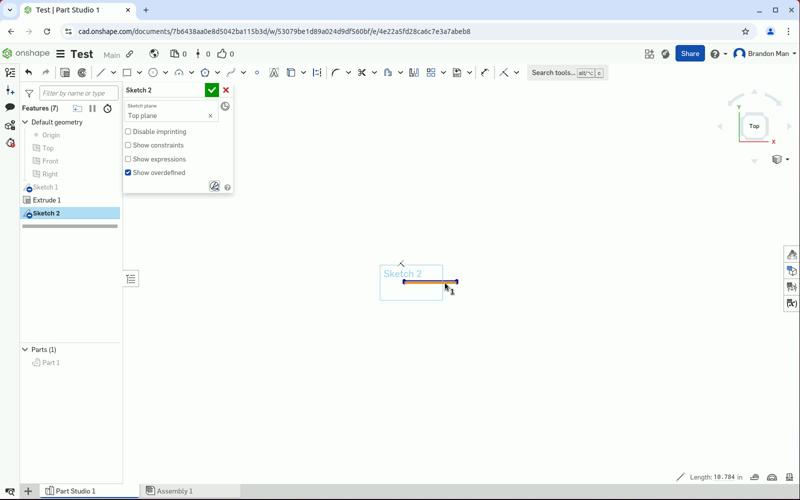
mouse_move(73, 352)
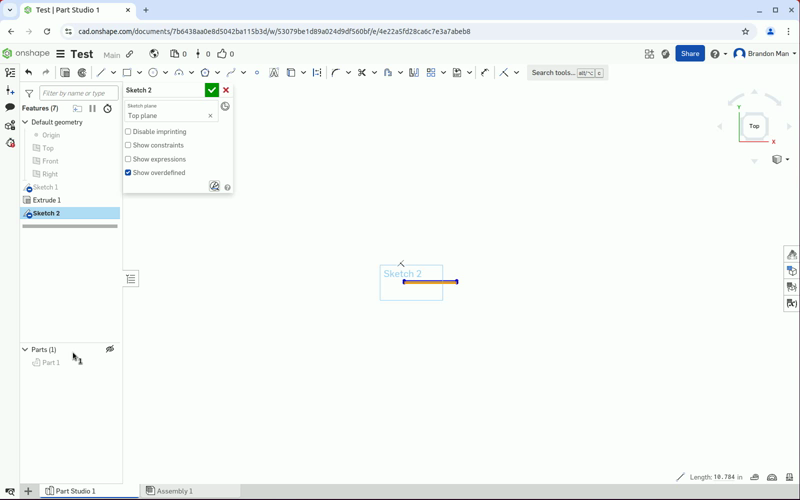
key(shift+y)
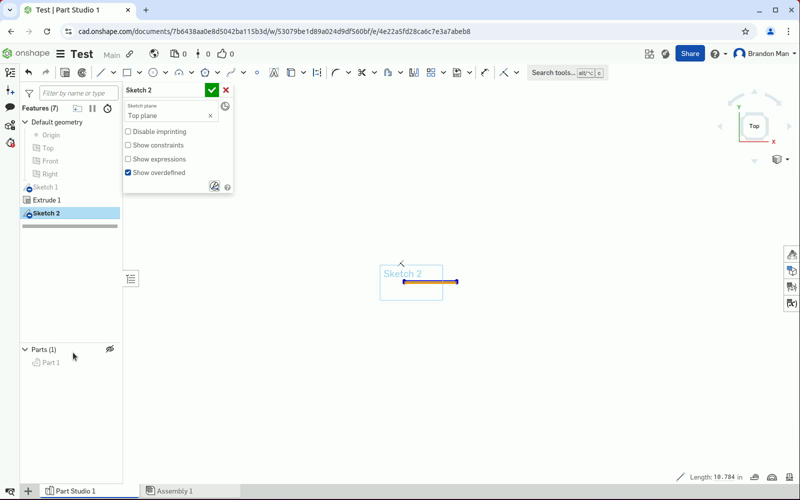
key(shift+e)
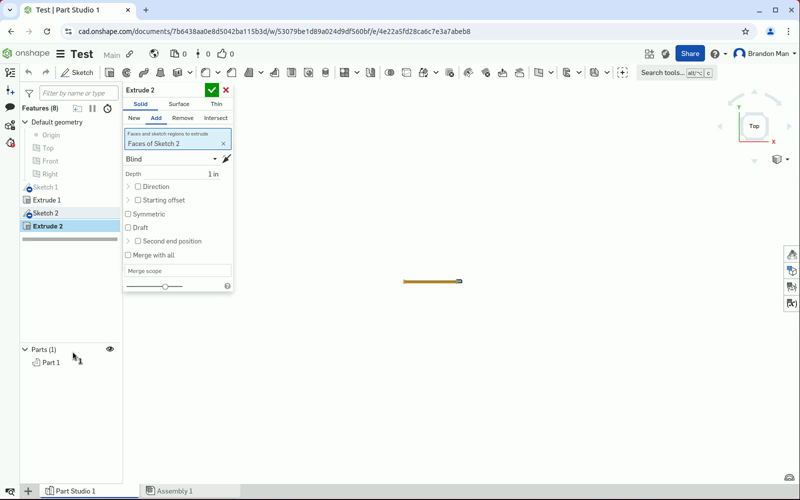
mouse_move(143, 106)
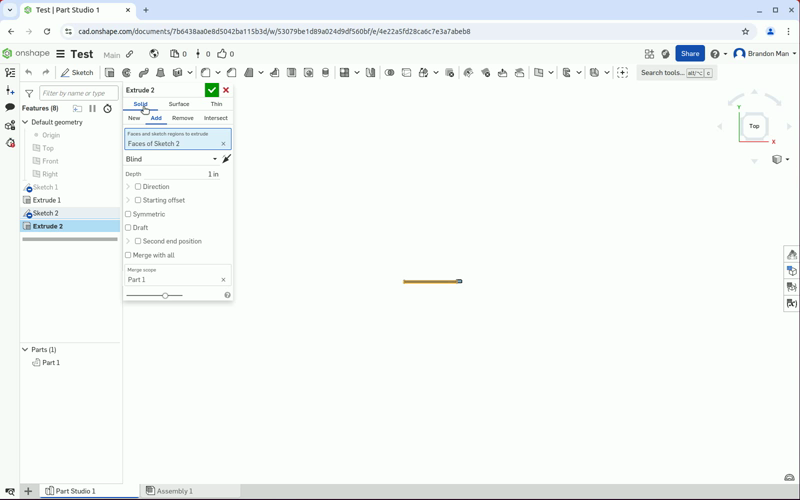
click(143, 106)
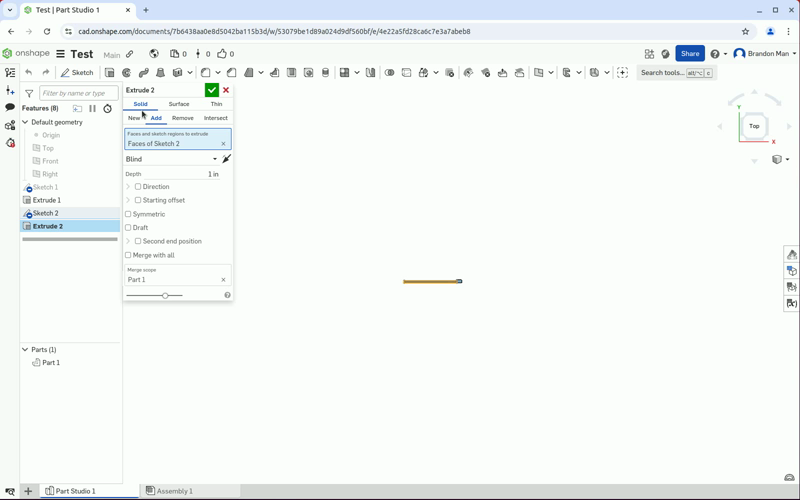
mouse_move(137, 120)
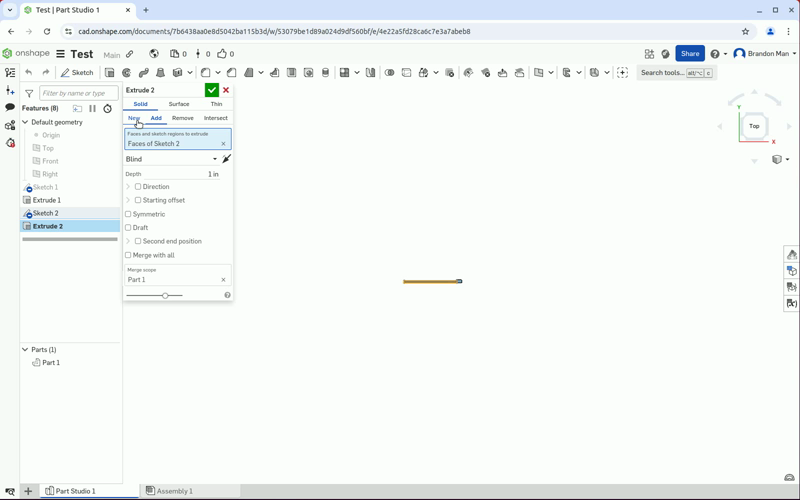
click(137, 120)
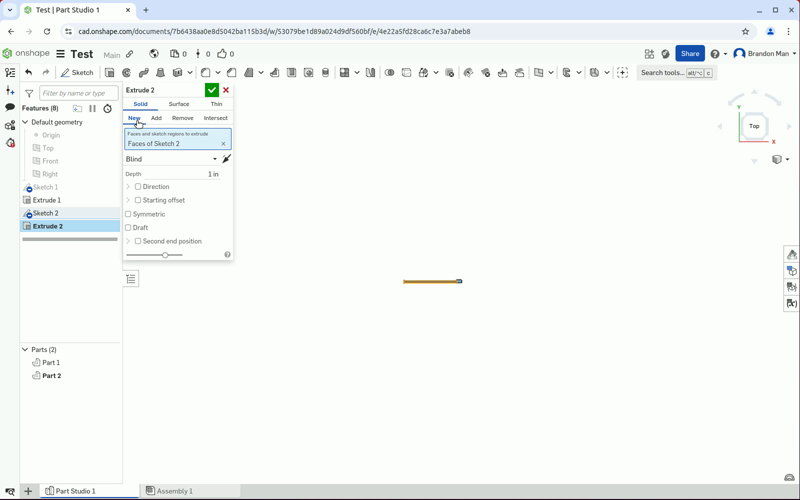
key(tab, 4)
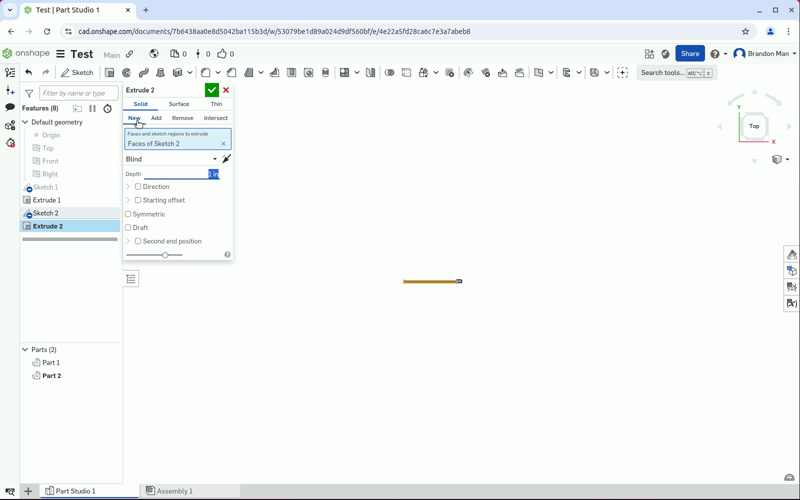
text(23.108)
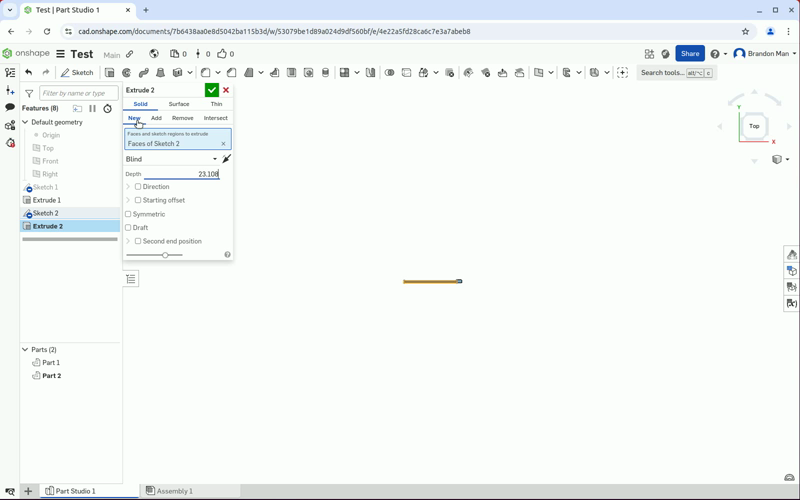
key(enter)
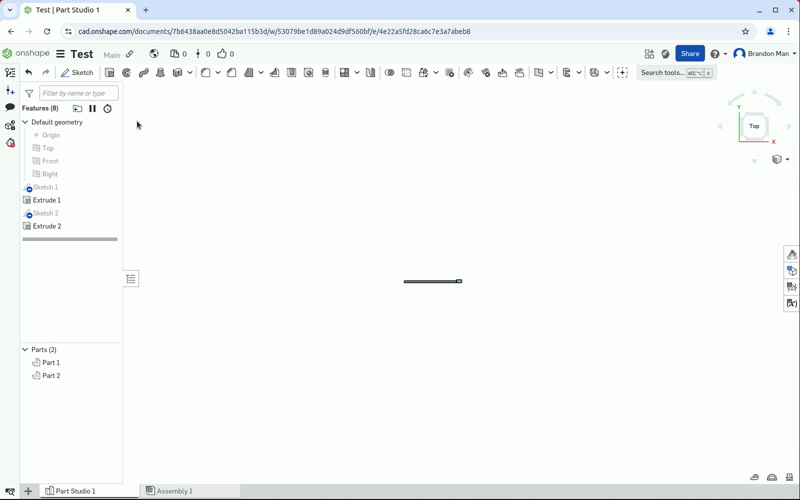
key(shift+h)
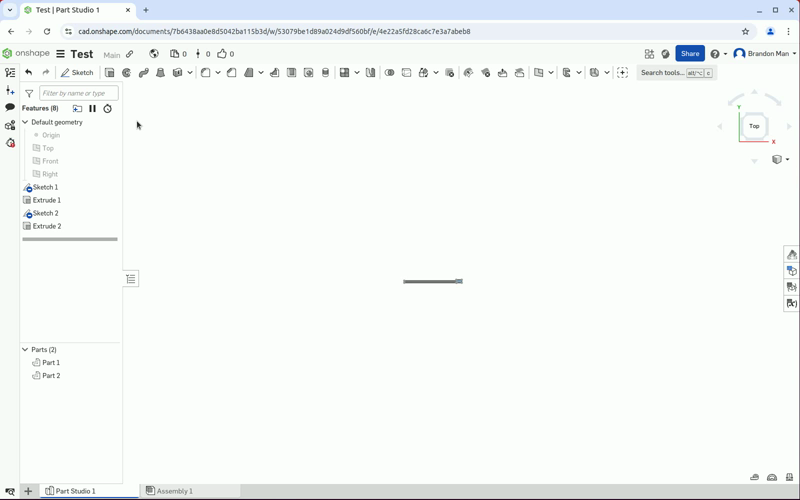
key(shift+h)
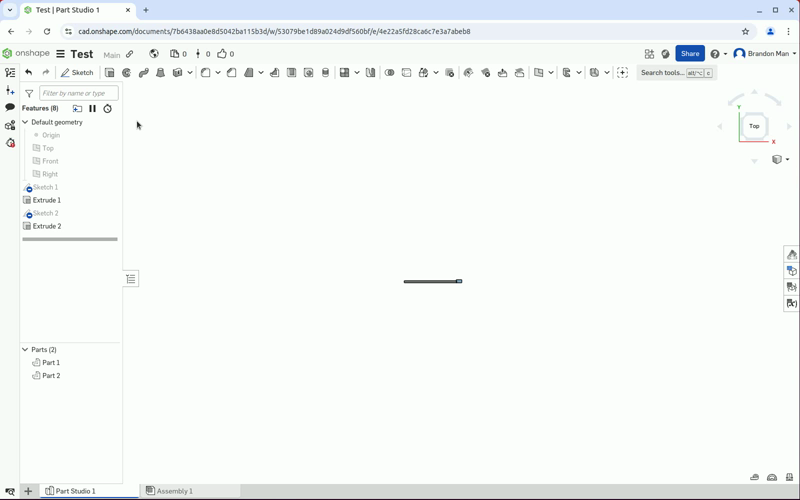
mouse_move(73, 189)
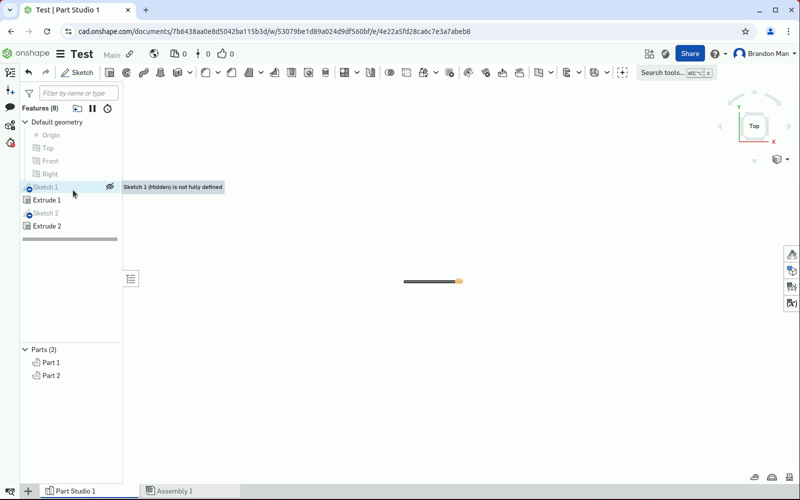
click(73, 189)
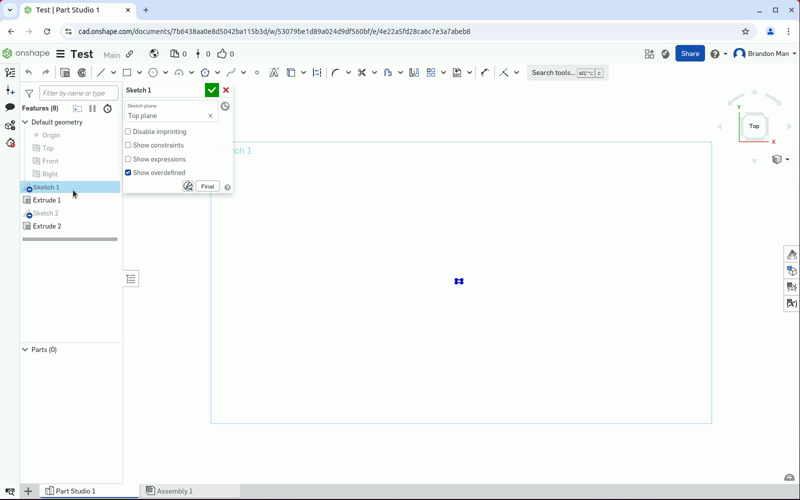
mouse_move(229, 92)
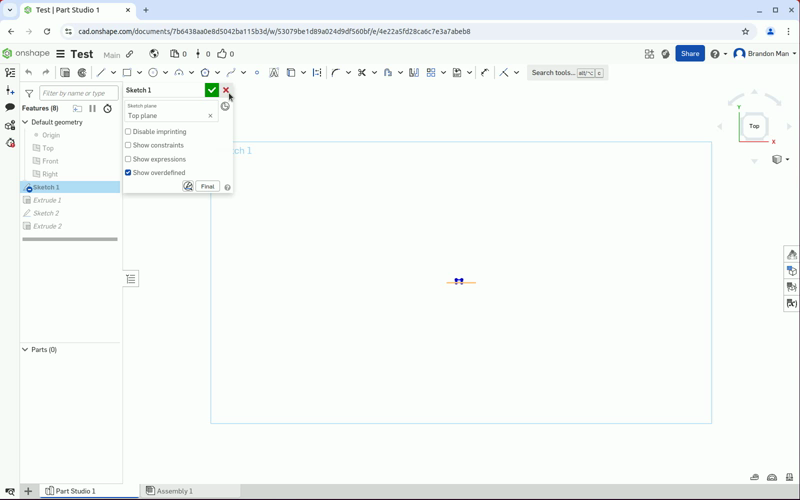
click(229, 92)
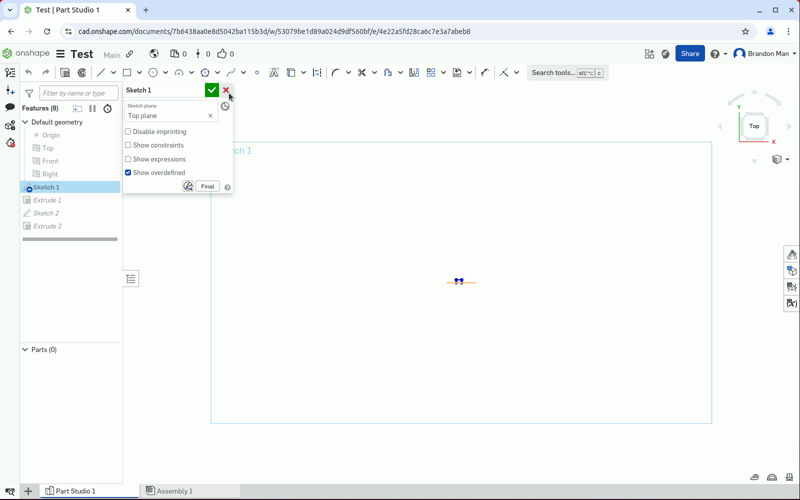
key(shift+s)
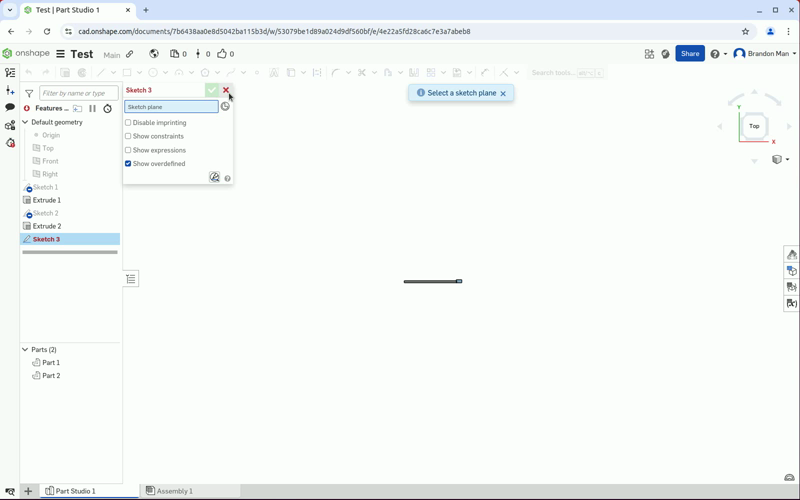
mouse_move(73, 150)
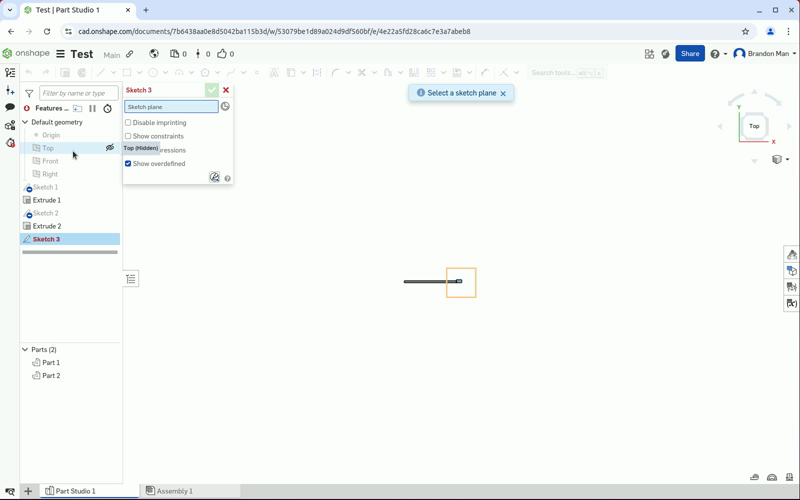
click(73, 150)
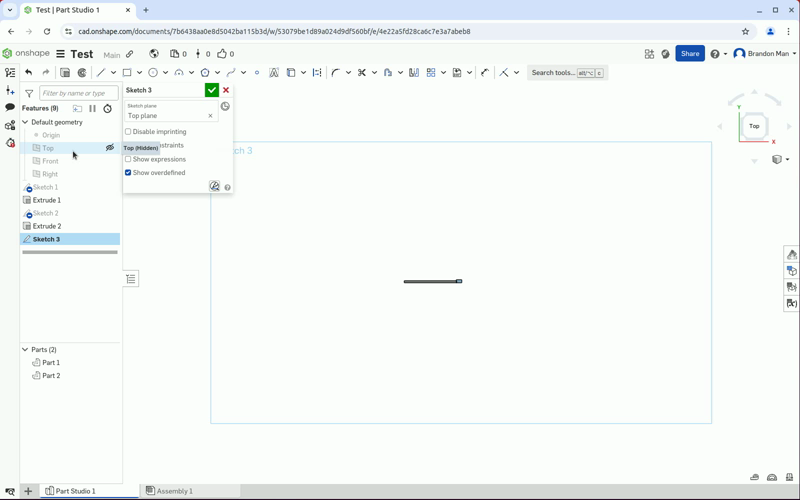
mouse_move(73, 352)
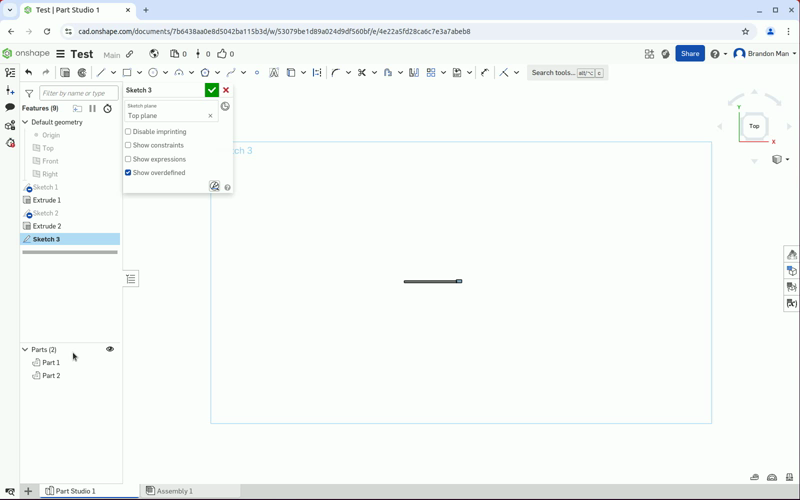
key(y)
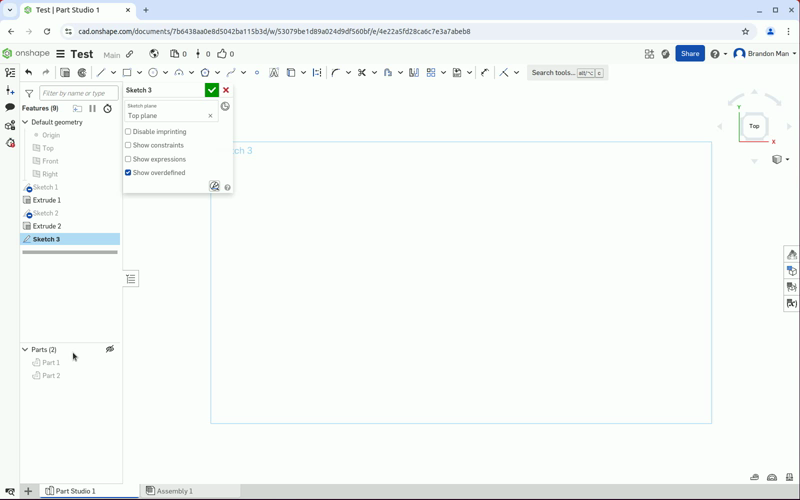
key(l)
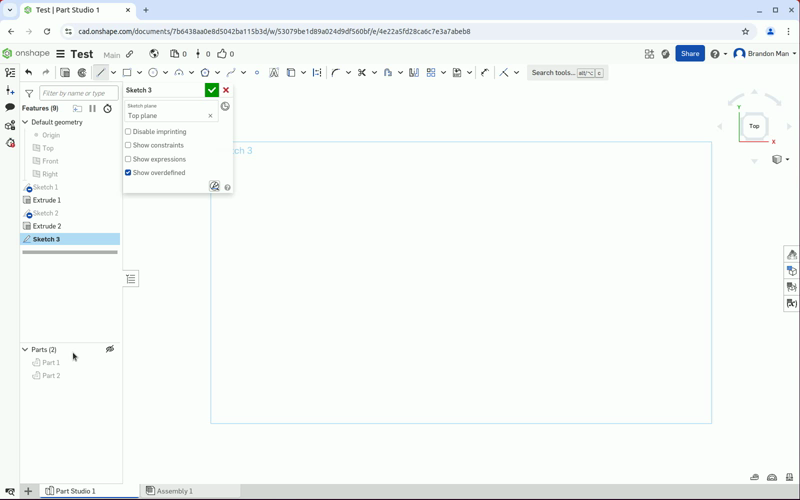
key_down(shift)
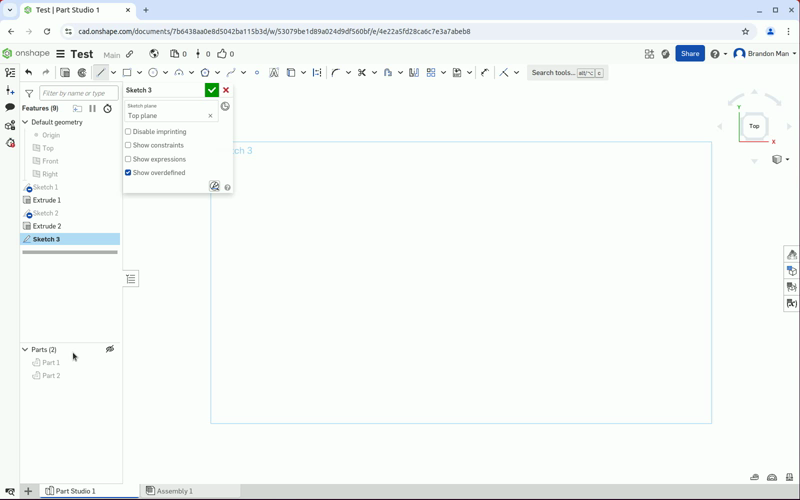
mouse_move(456, 280)
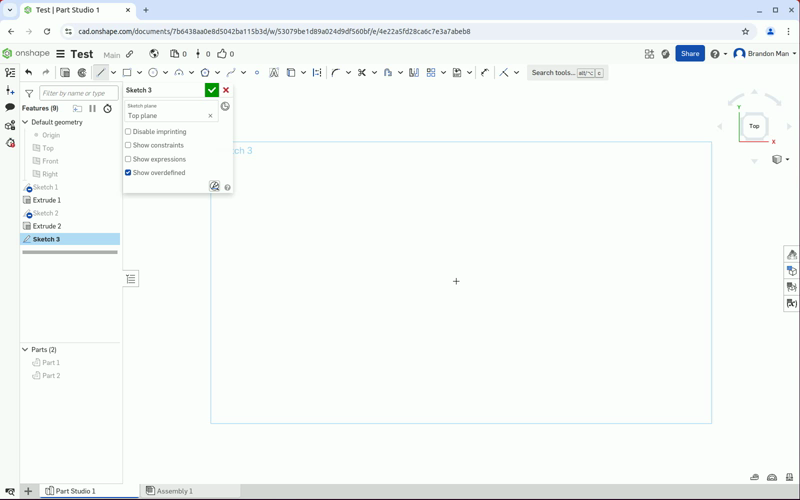
click(456, 280)
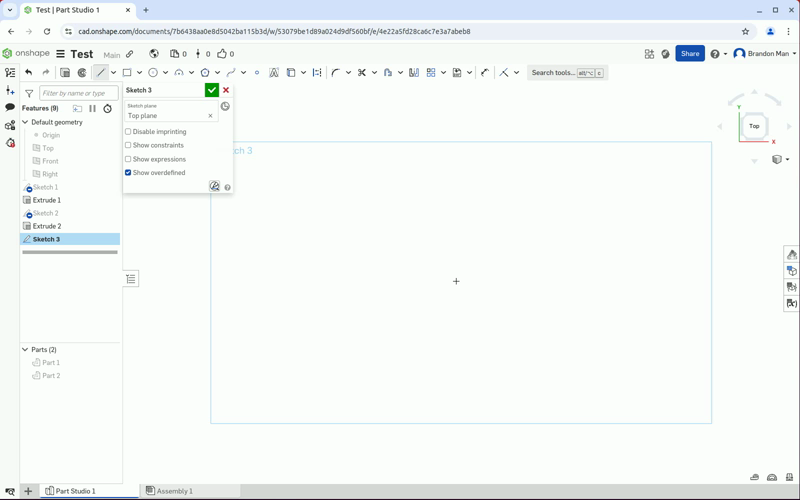
key_up(shift)
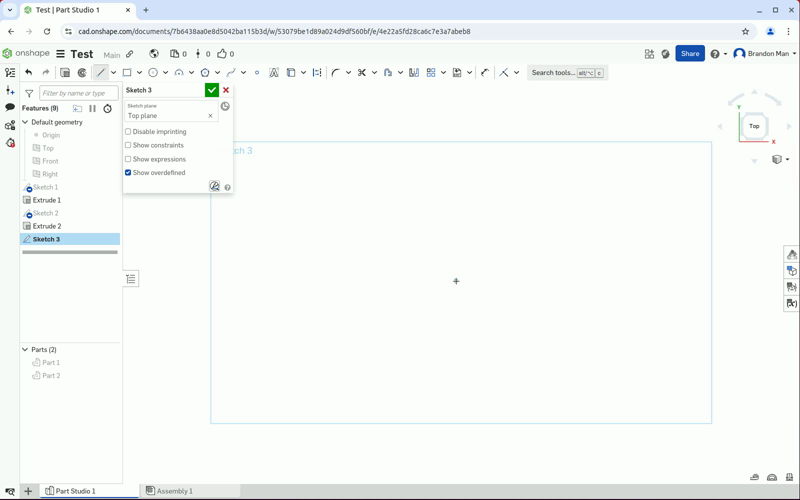
key_down(shift)
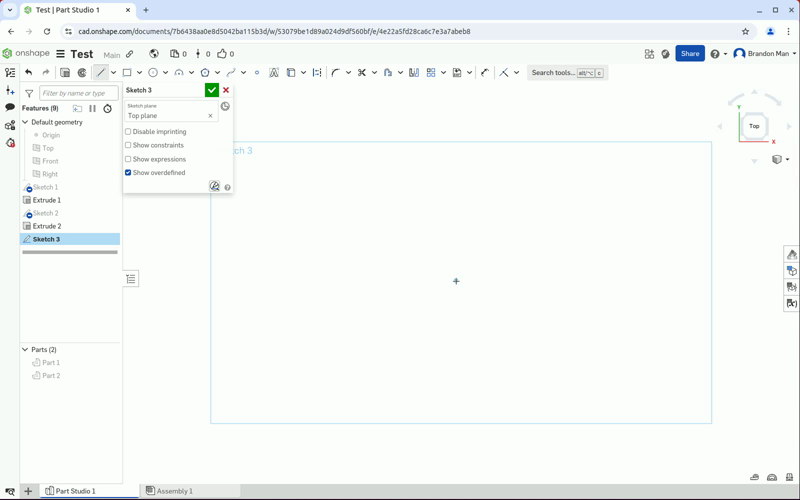
mouse_move(486, 280)
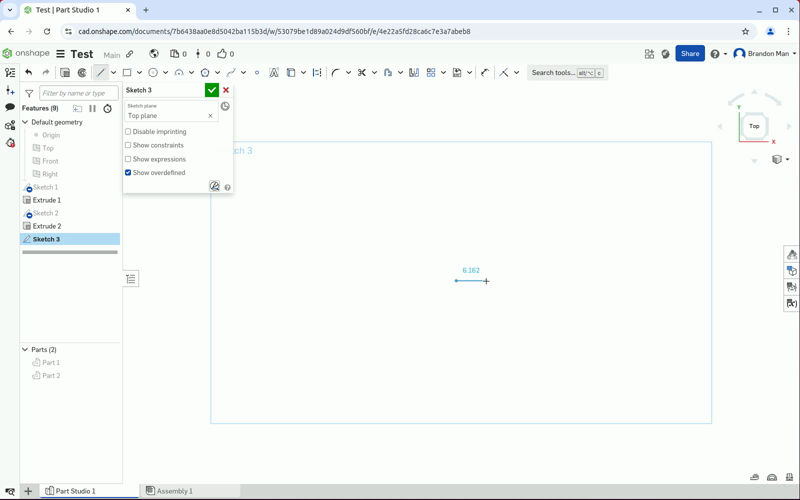
mouse_move(460, 280)
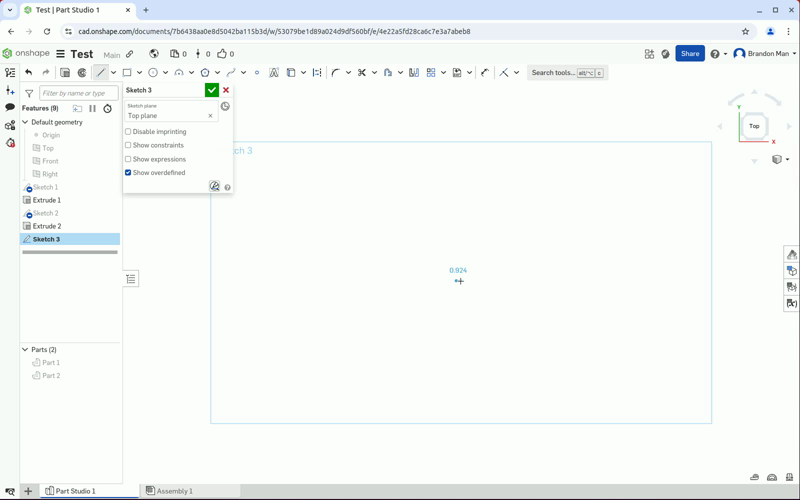
scroll(6)
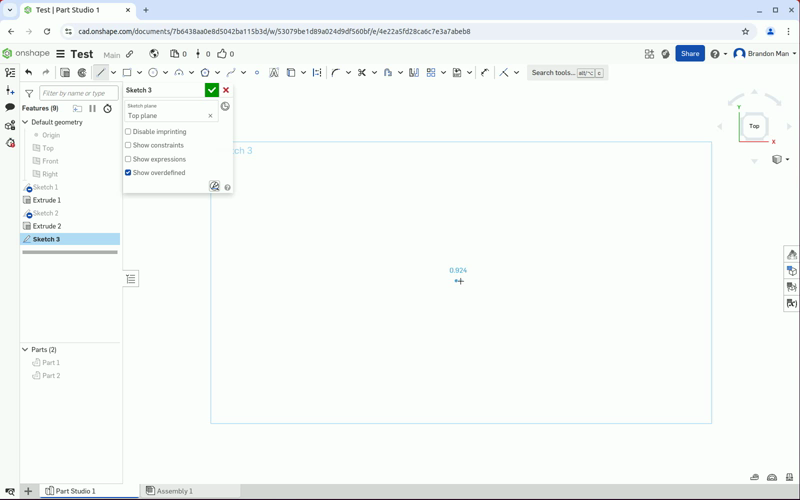
scroll(6)
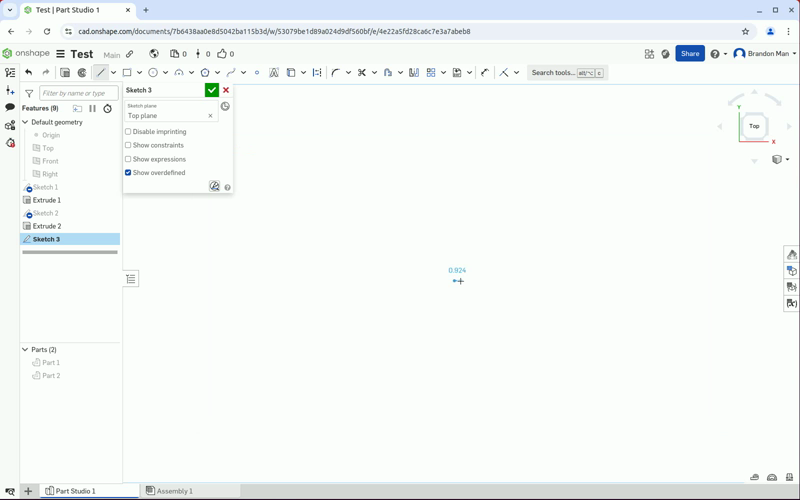
scroll(6)
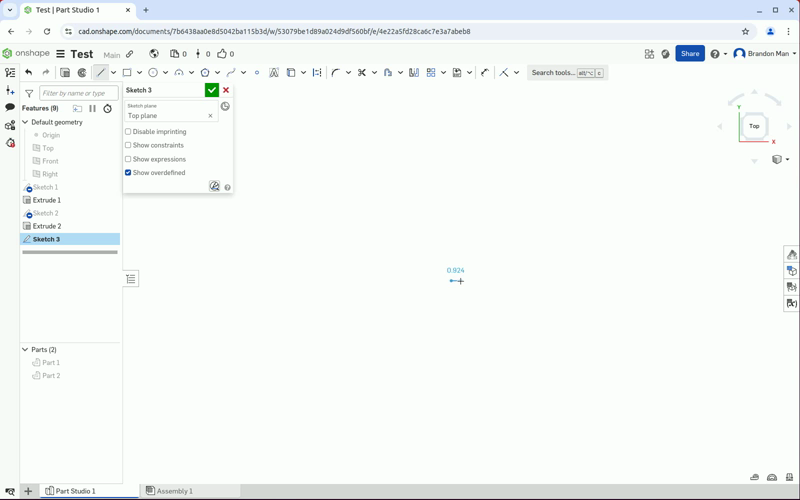
scroll(6)
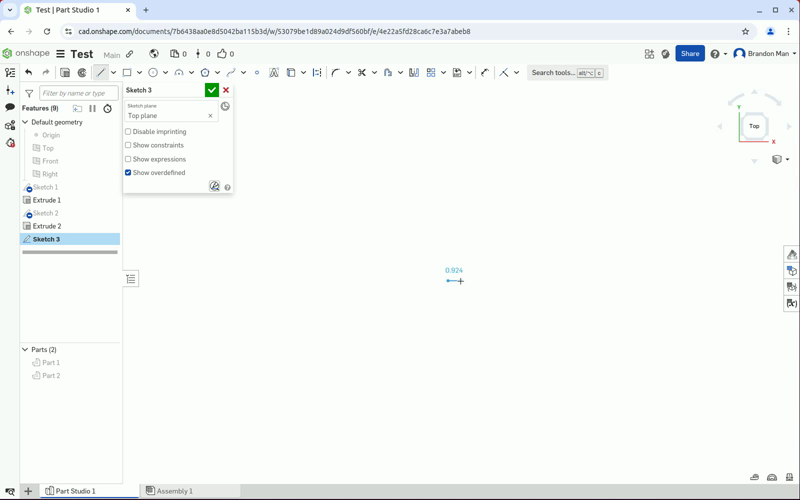
scroll(6)
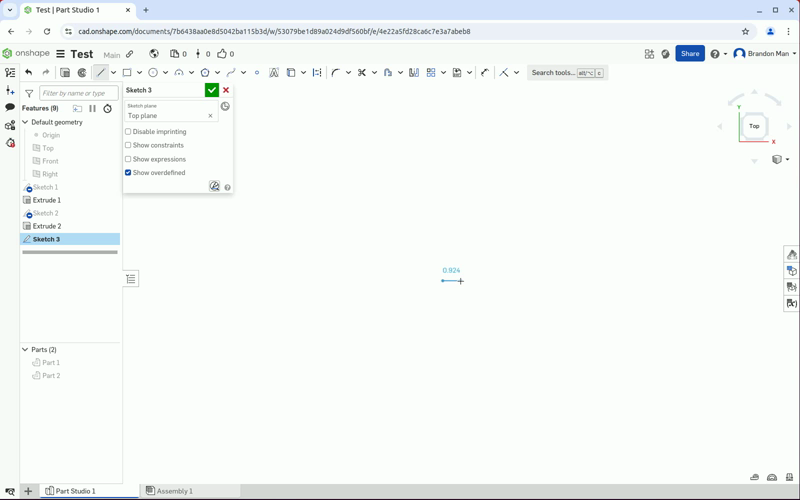
scroll(6)
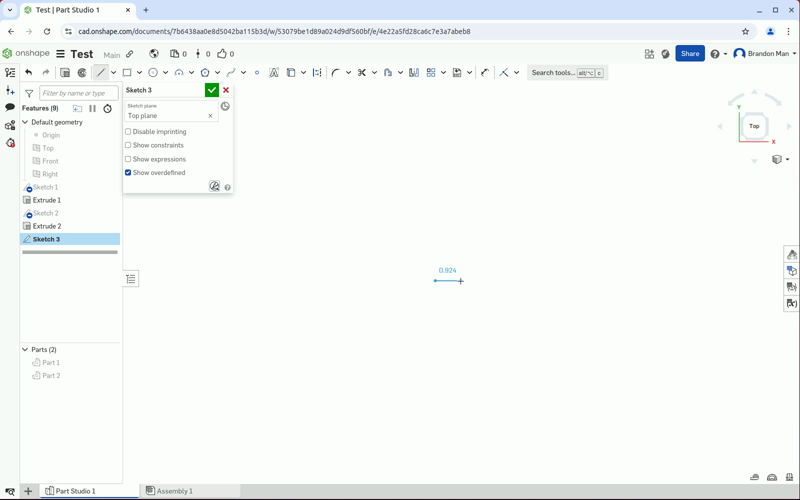
scroll(6)
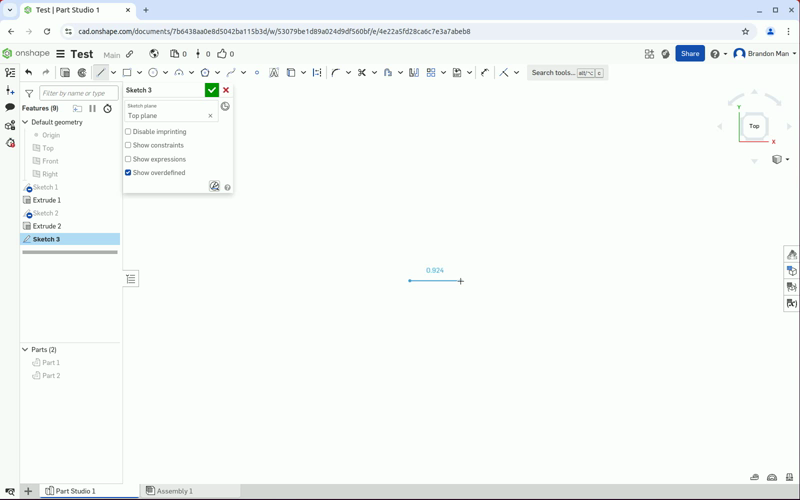
click(460, 280)
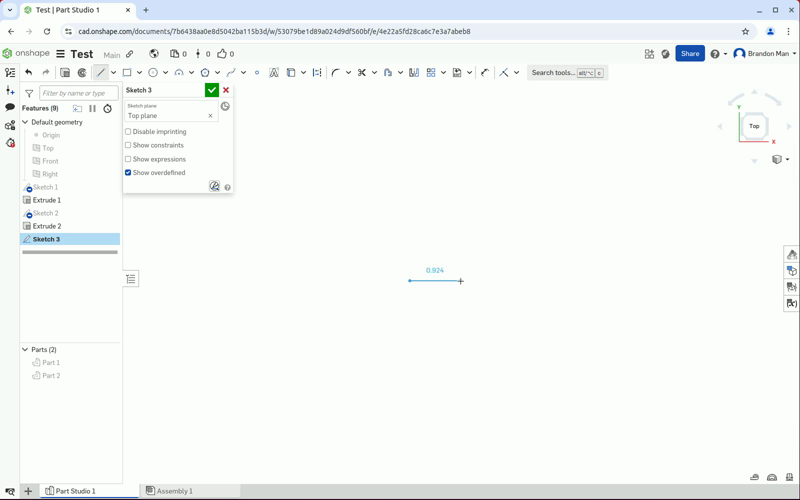
scroll(-6)
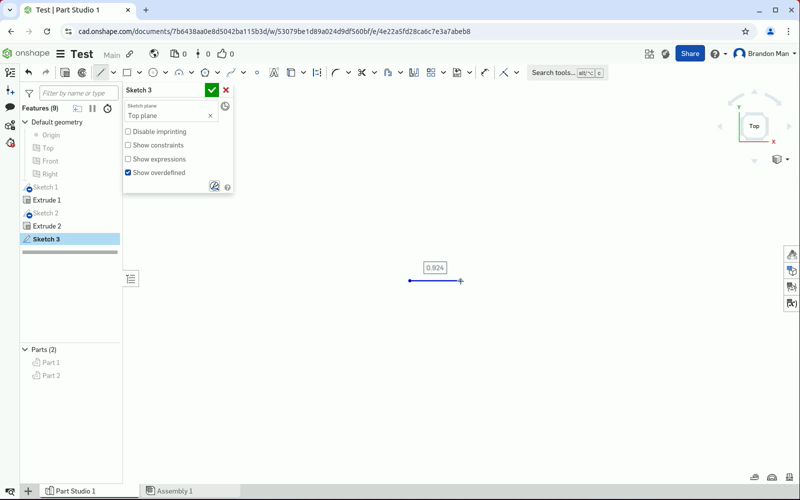
scroll(-6)
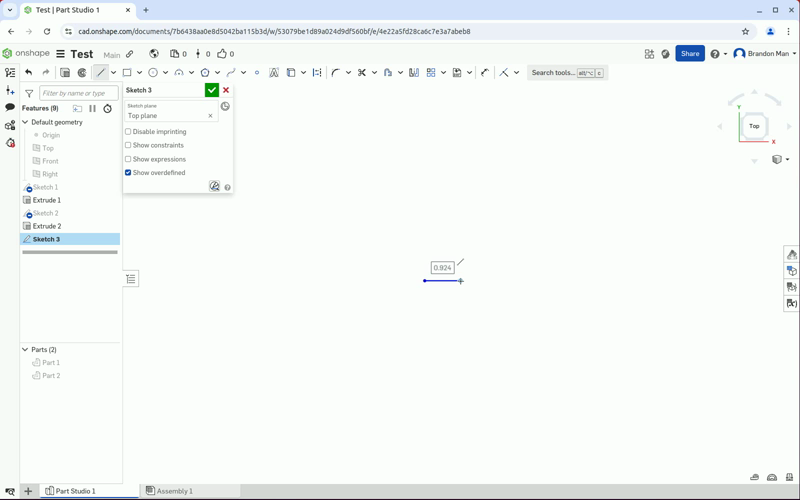
scroll(-6)
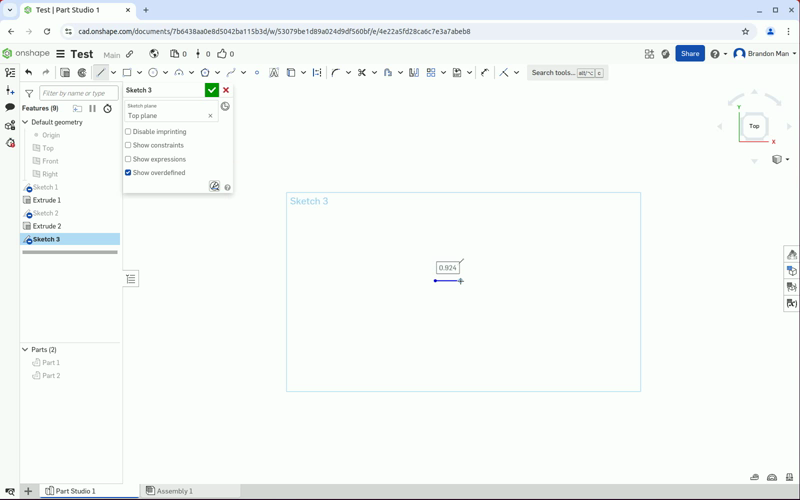
scroll(-6)
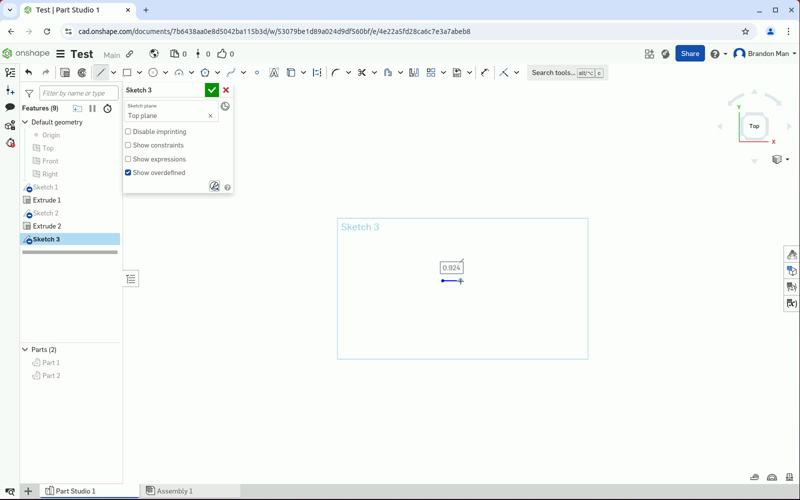
scroll(-6)
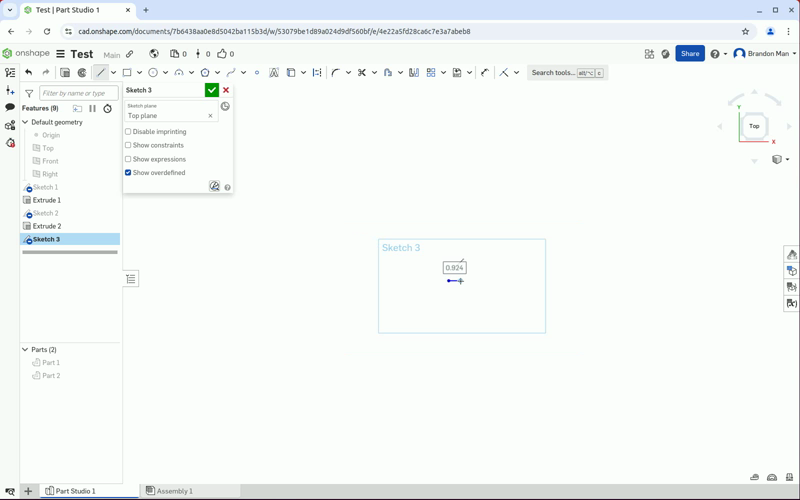
scroll(-6)
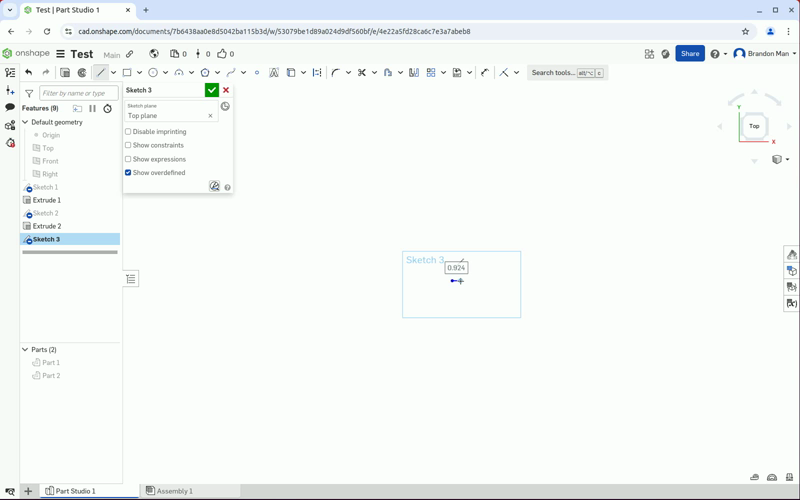
scroll(-6)
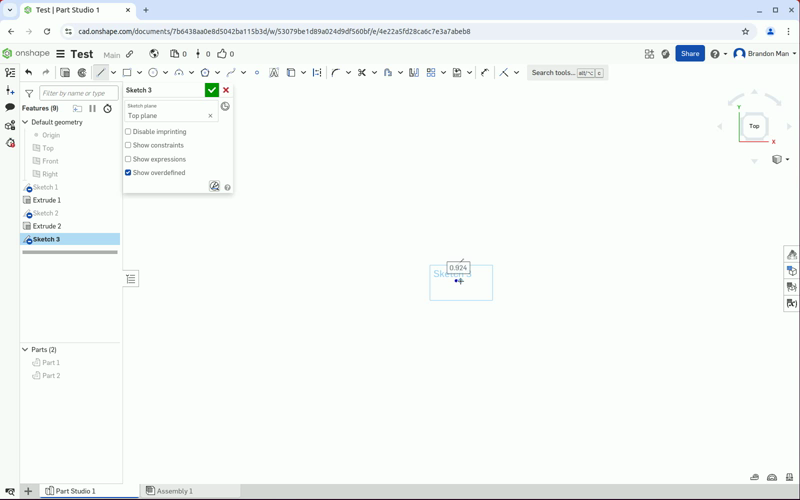
key_up(shift)
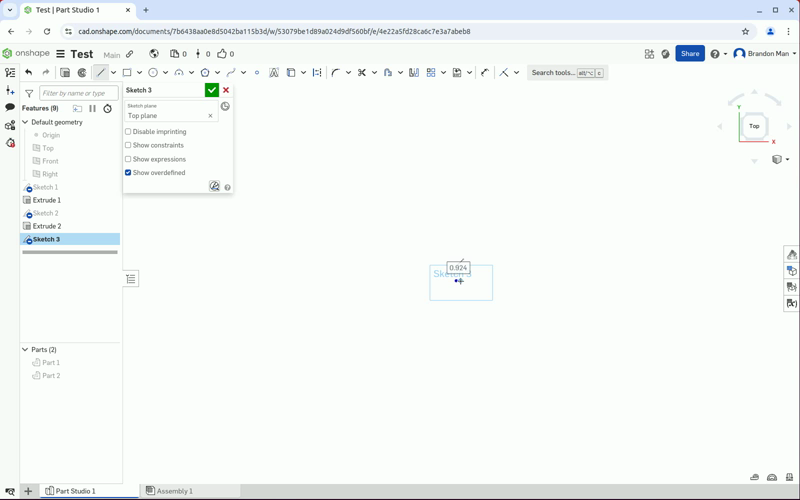
key_down(shift)
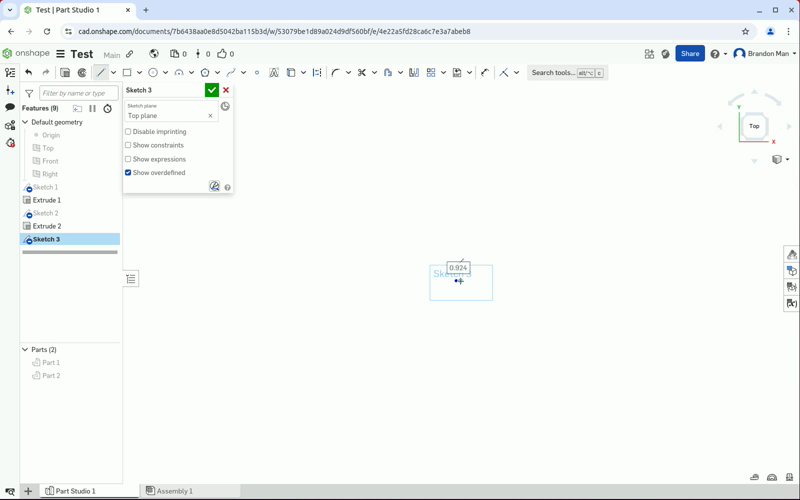
mouse_move(490, 280)
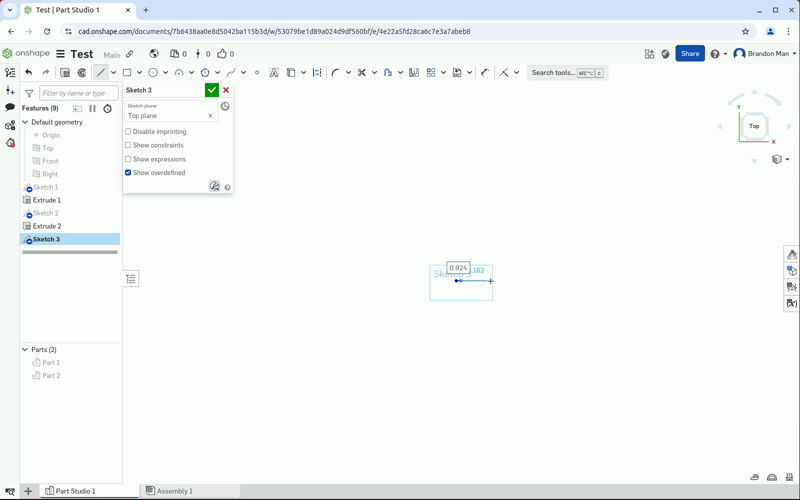
mouse_move(460, 225)
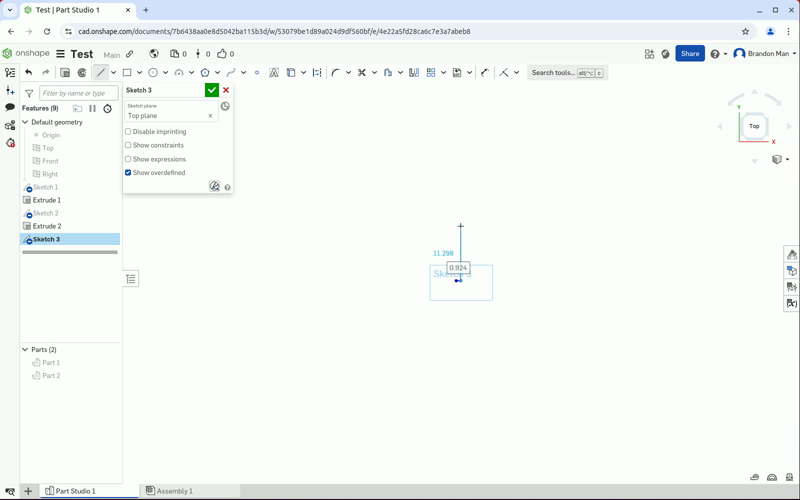
click(460, 225)
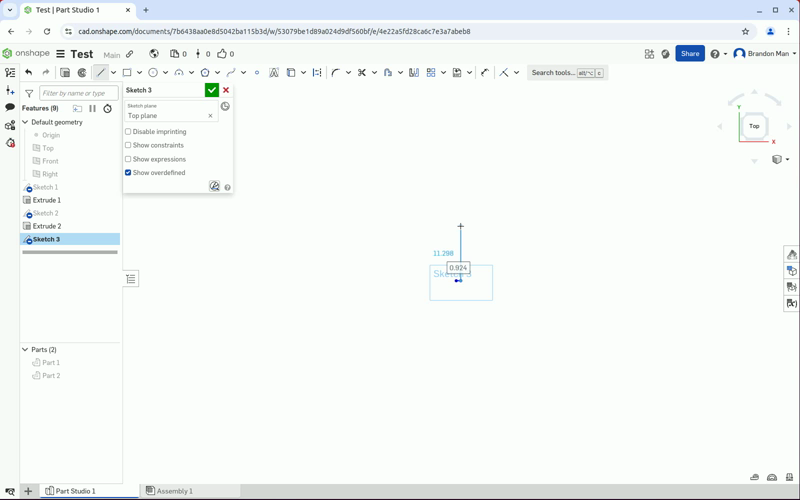
key_up(shift)
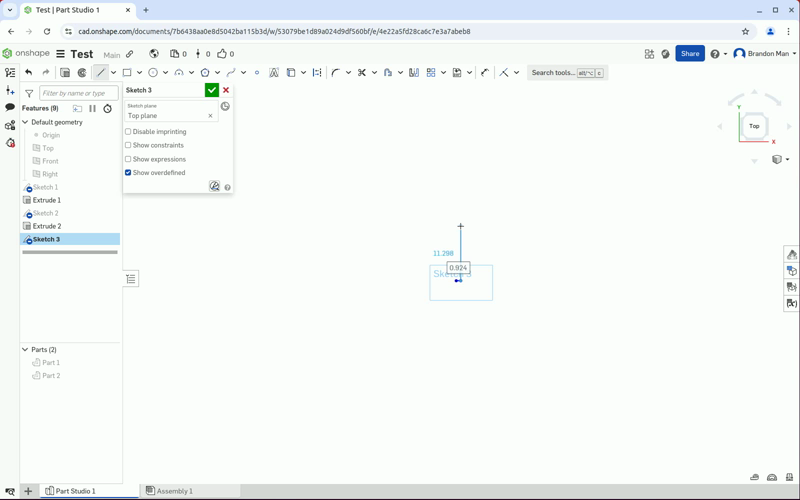
key_down(shift)
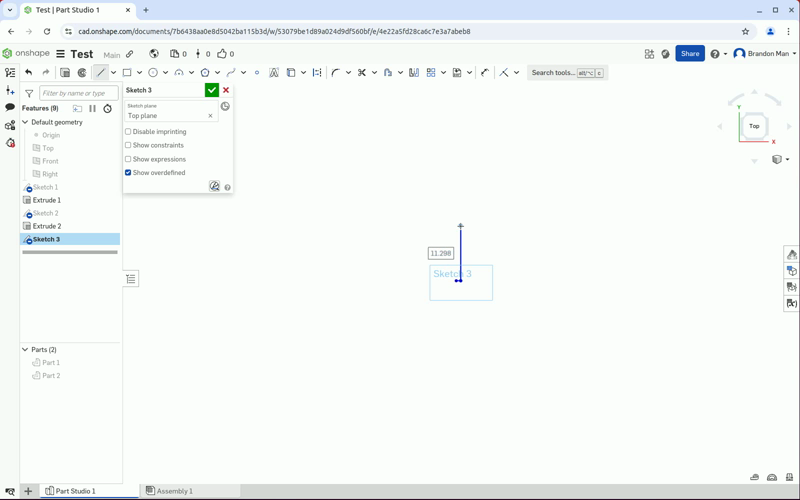
mouse_move(490, 225)
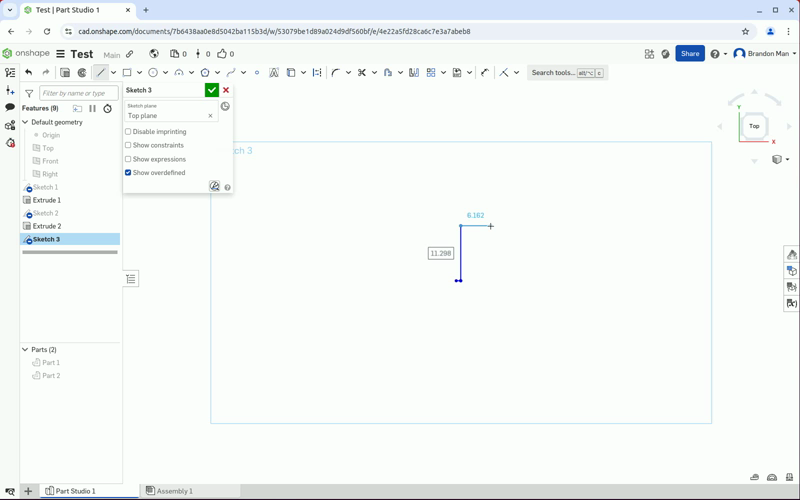
mouse_move(456, 225)
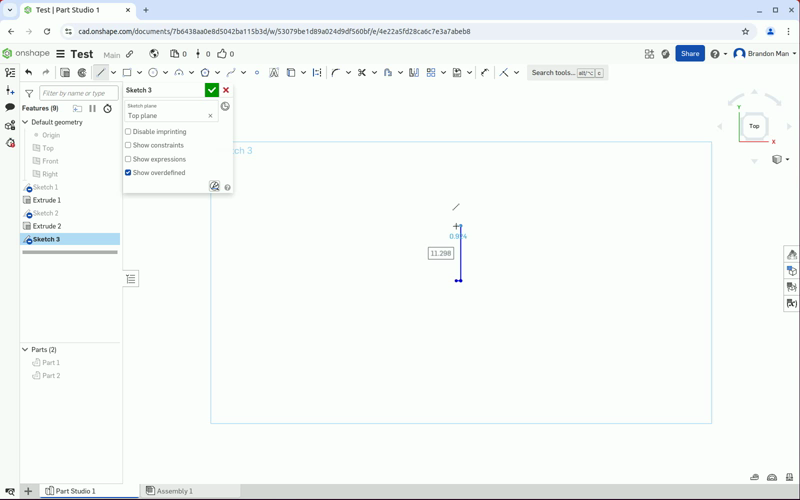
scroll(6)
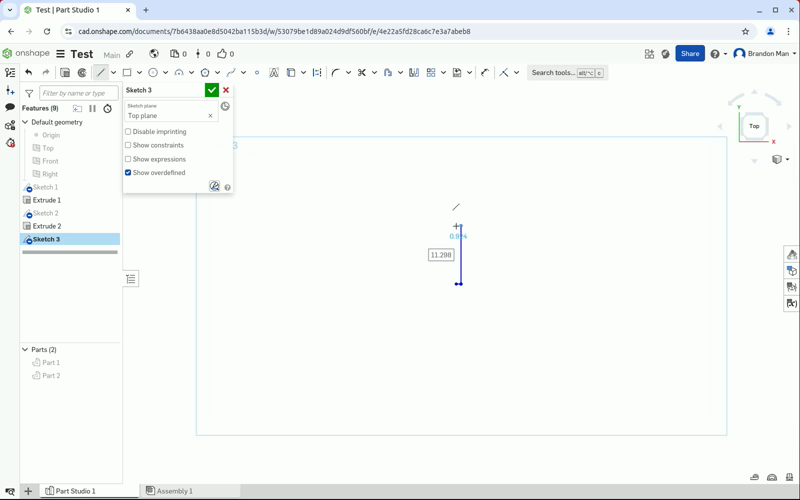
scroll(6)
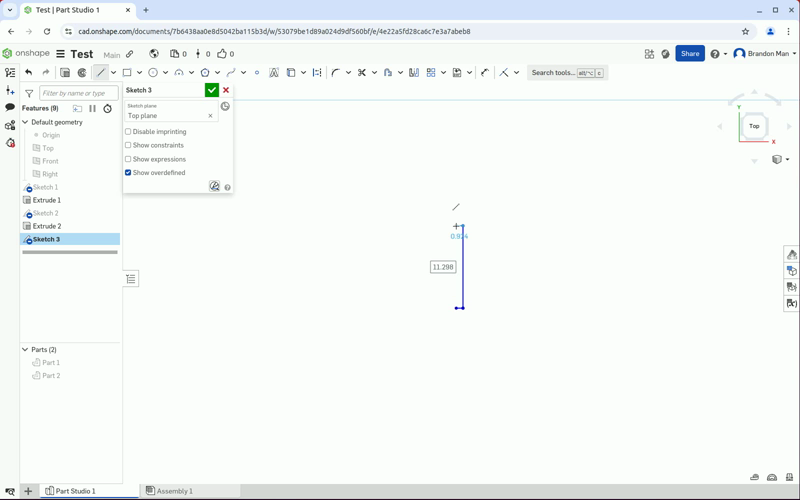
scroll(6)
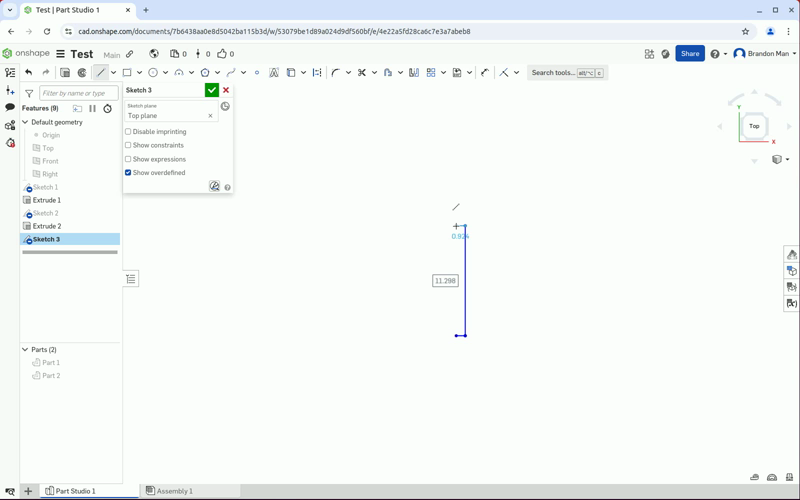
scroll(6)
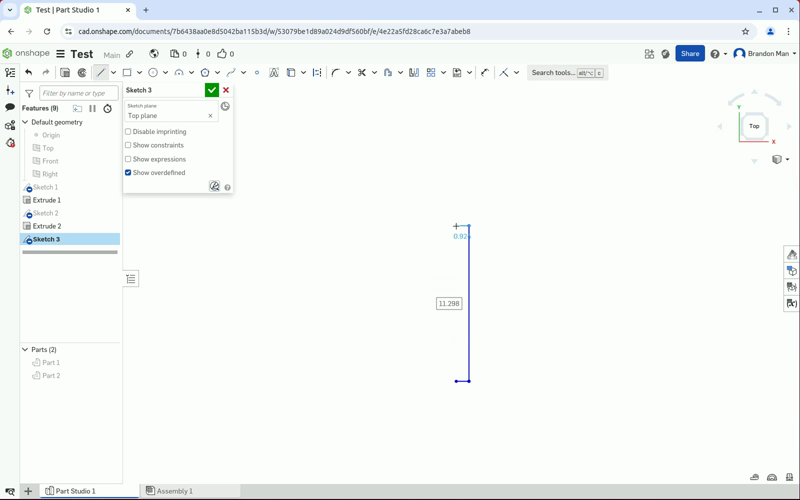
scroll(6)
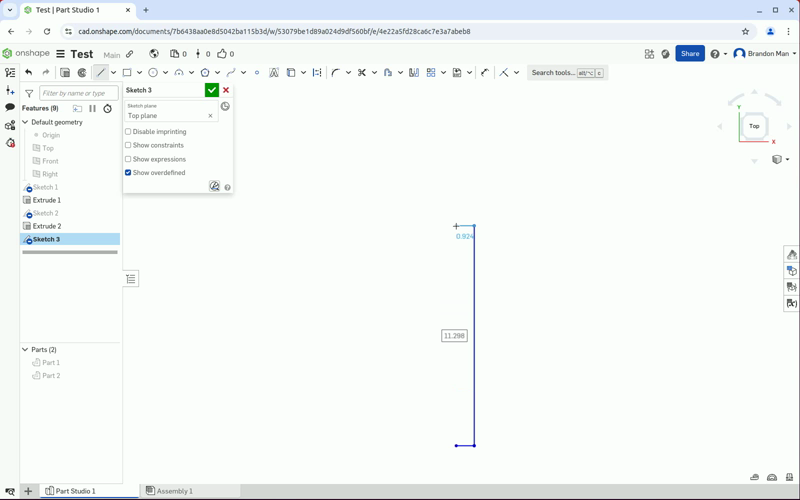
scroll(6)
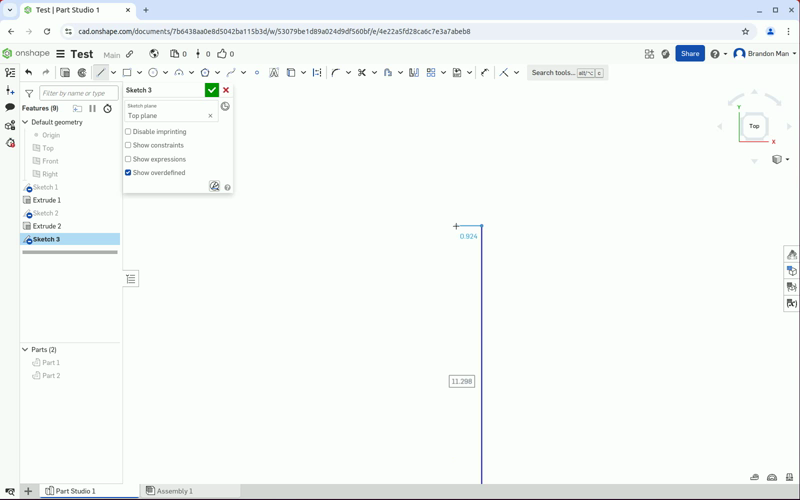
scroll(6)
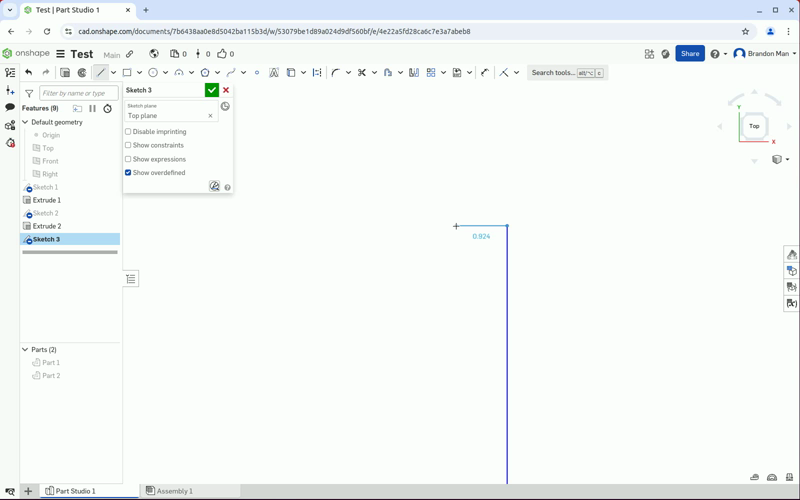
click(456, 225)
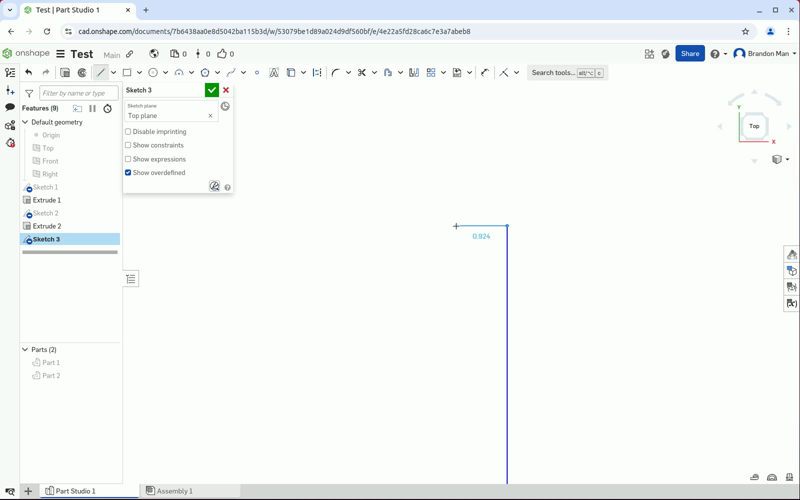
scroll(-6)
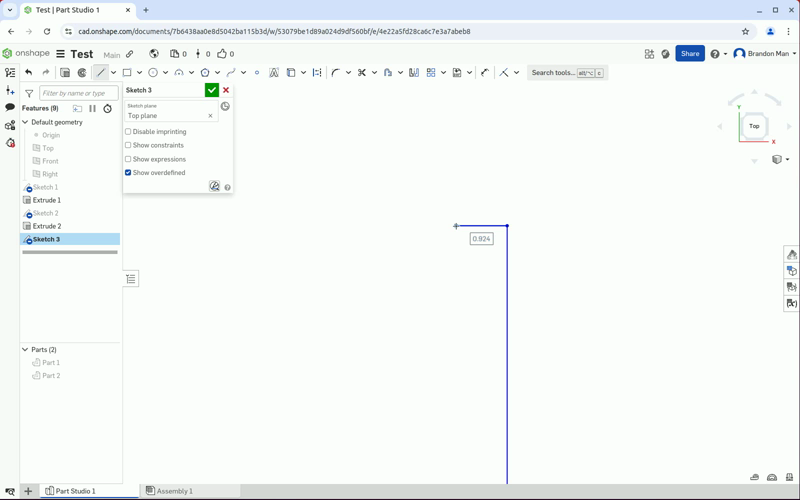
scroll(-6)
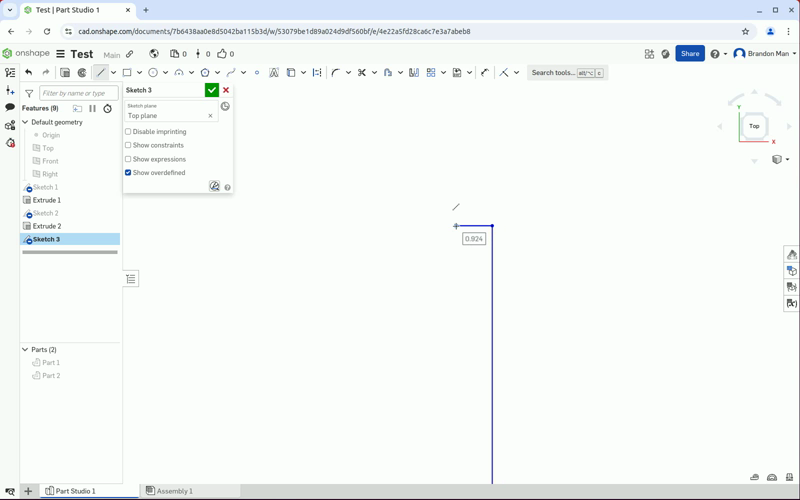
scroll(-6)
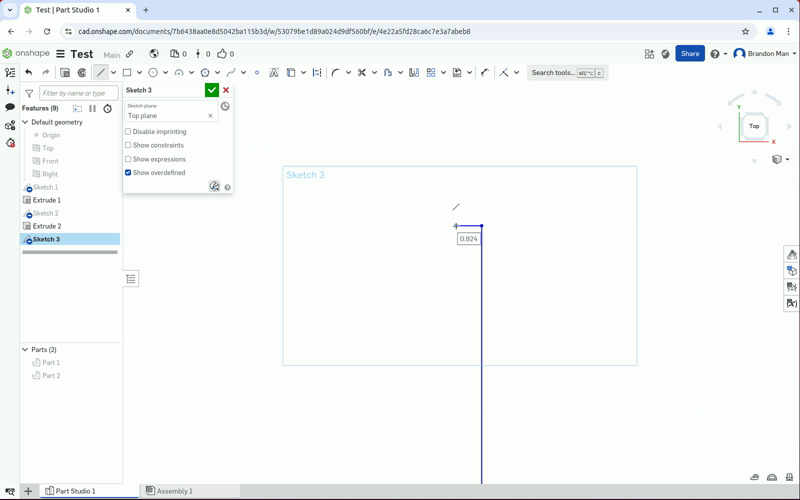
scroll(-6)
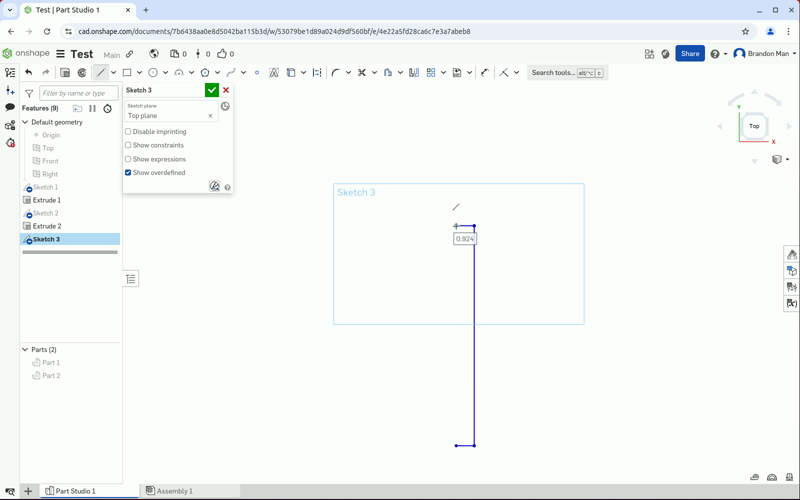
scroll(-6)
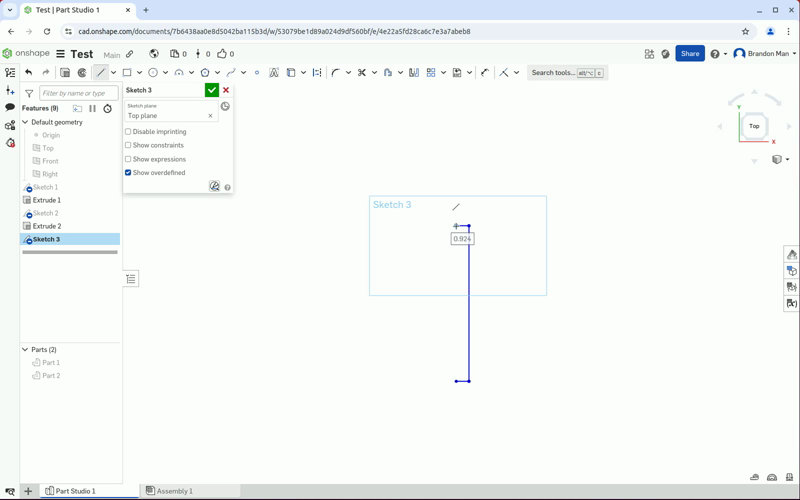
scroll(-6)
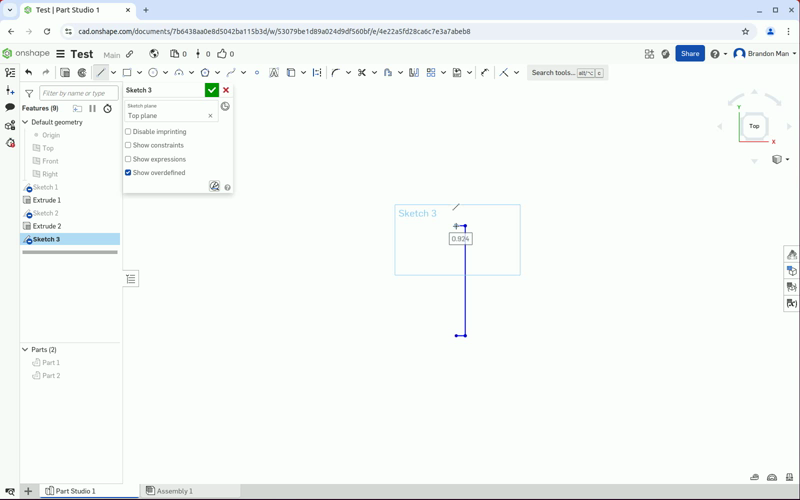
scroll(-6)
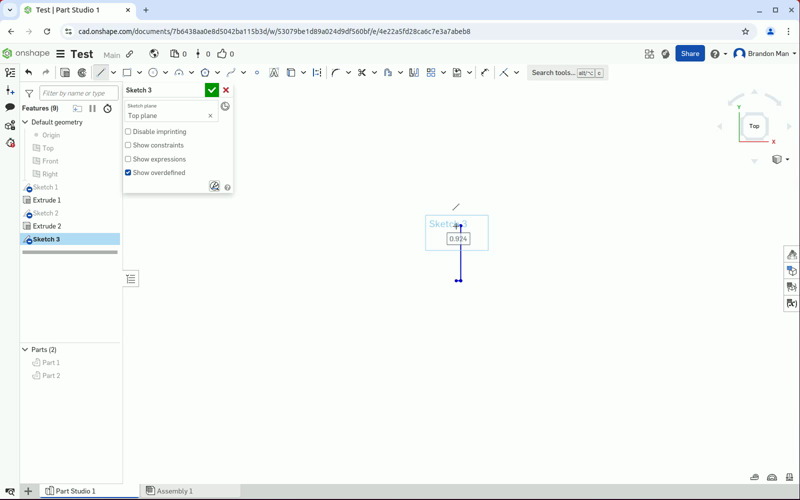
key_up(shift)
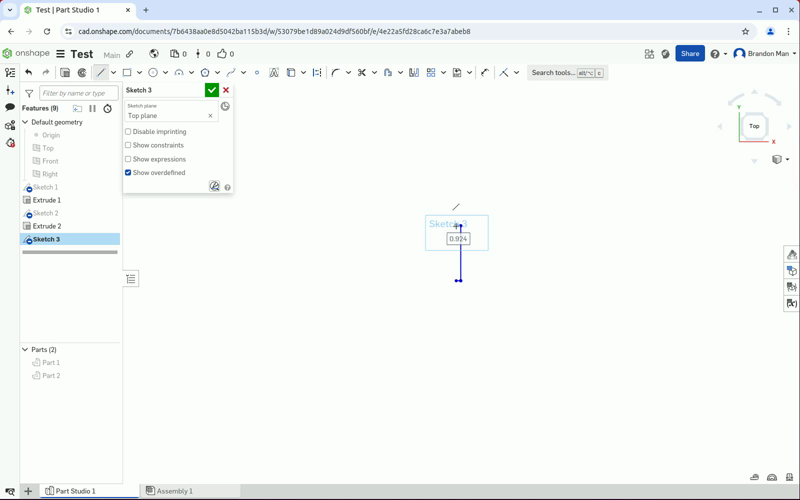
mouse_move(486, 225)
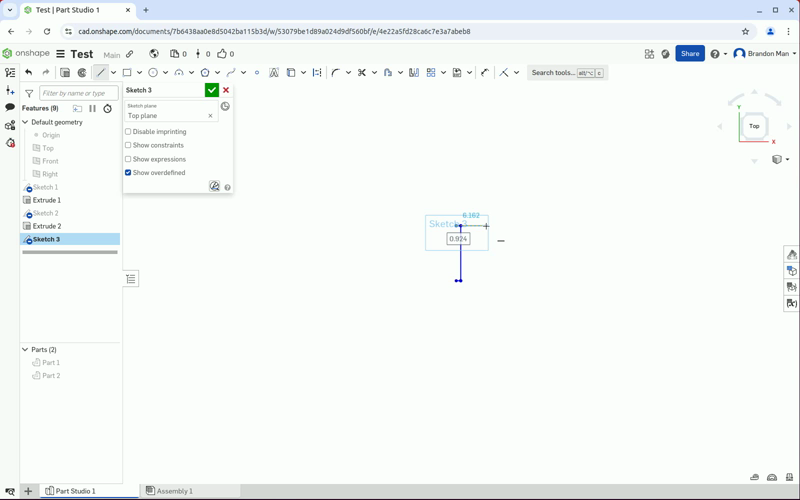
key_down(shift)
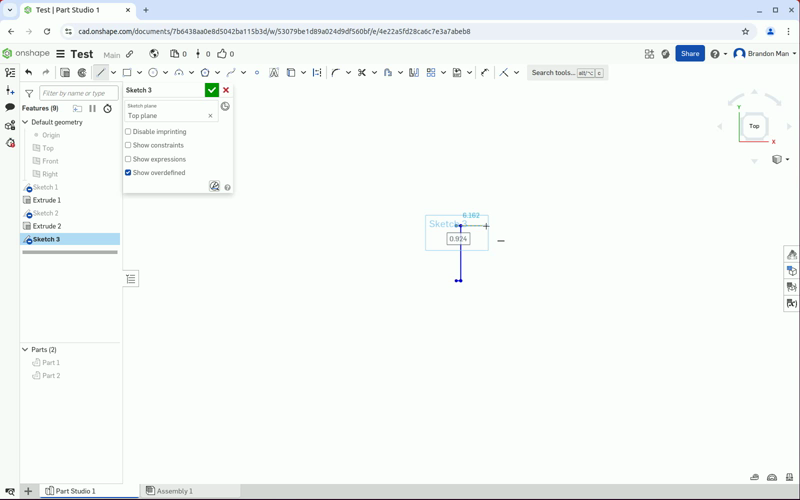
mouse_move(456, 280)
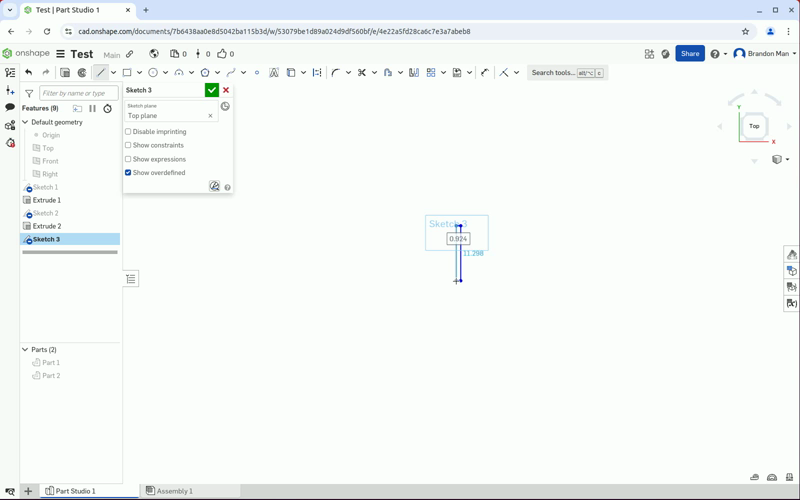
key_up(shift)
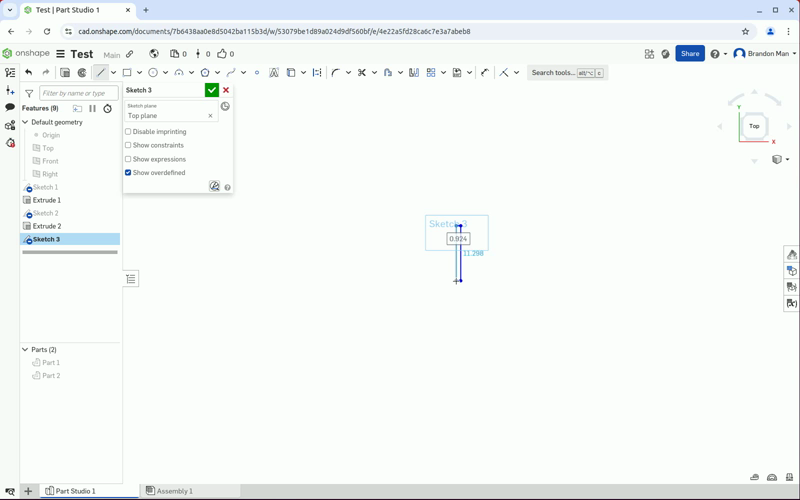
click(456, 280)
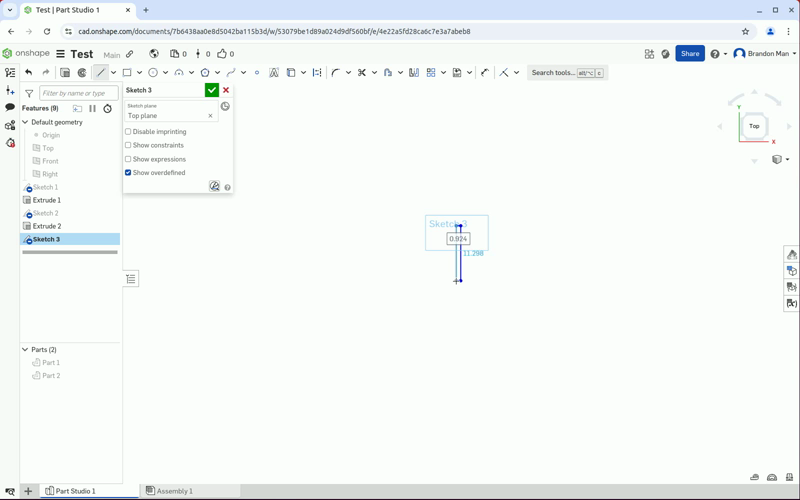
key(esc)
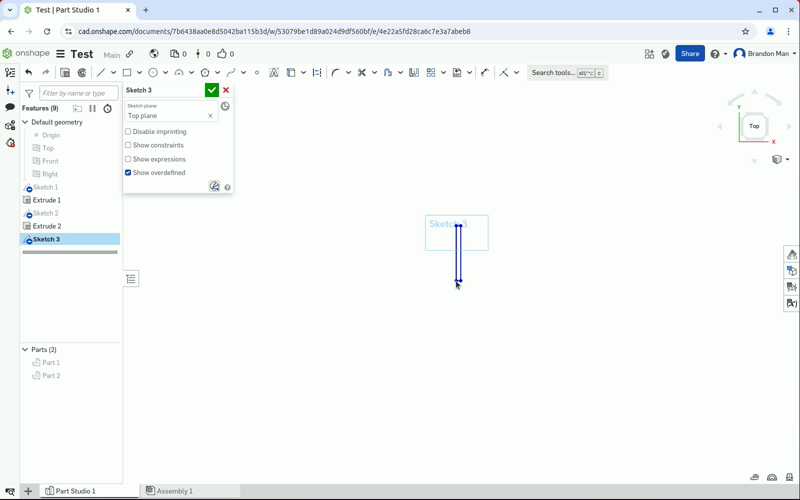
mouse_move(457, 230)
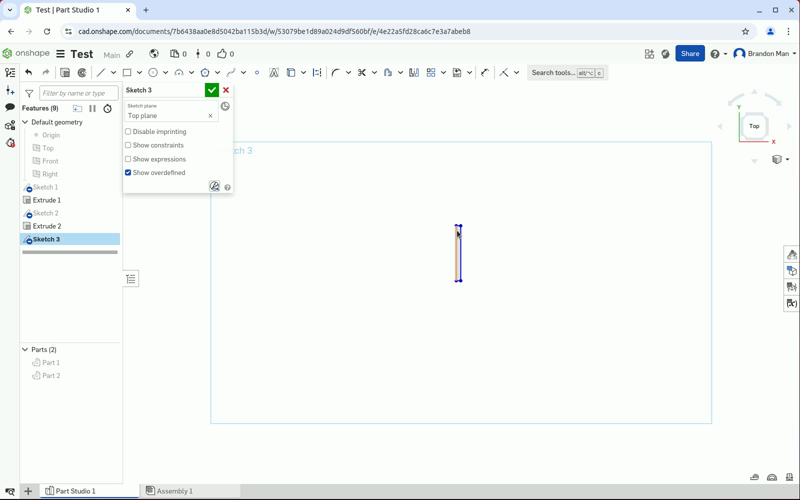
scroll(6)
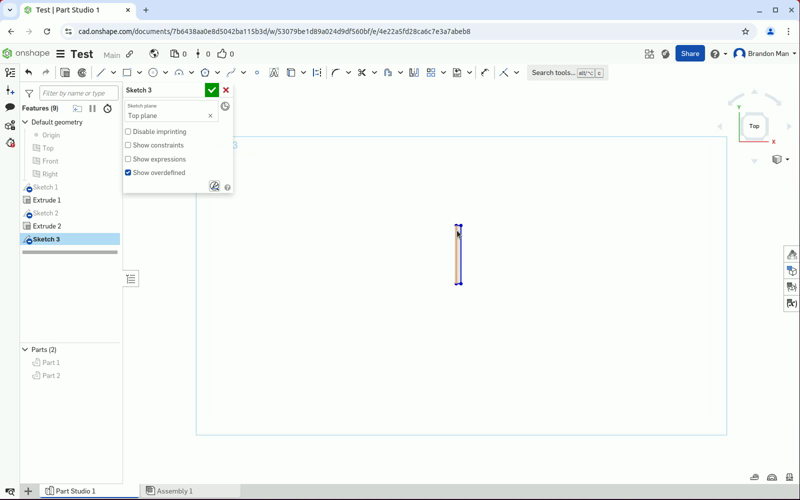
scroll(6)
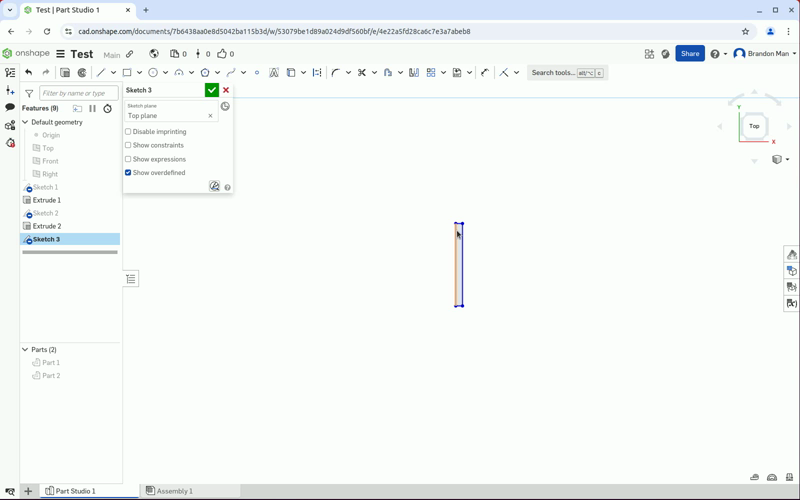
scroll(6)
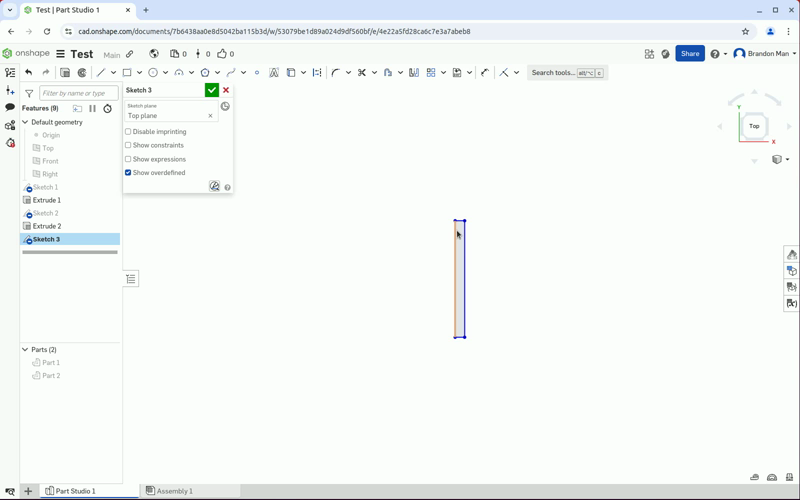
scroll(6)
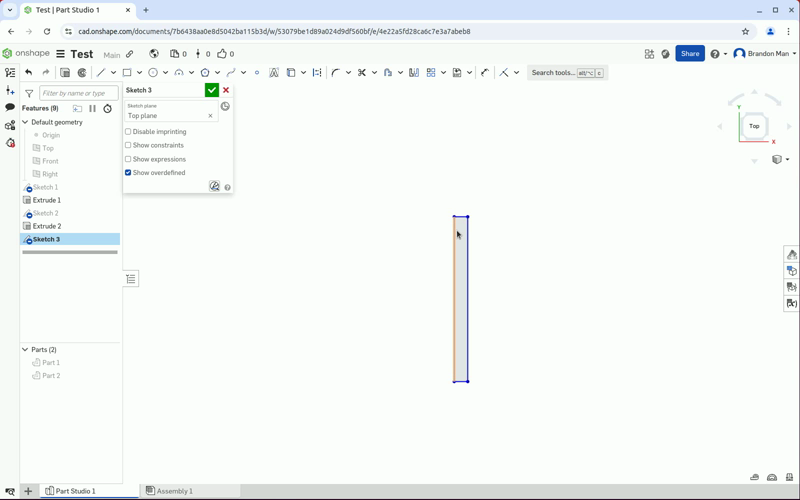
scroll(6)
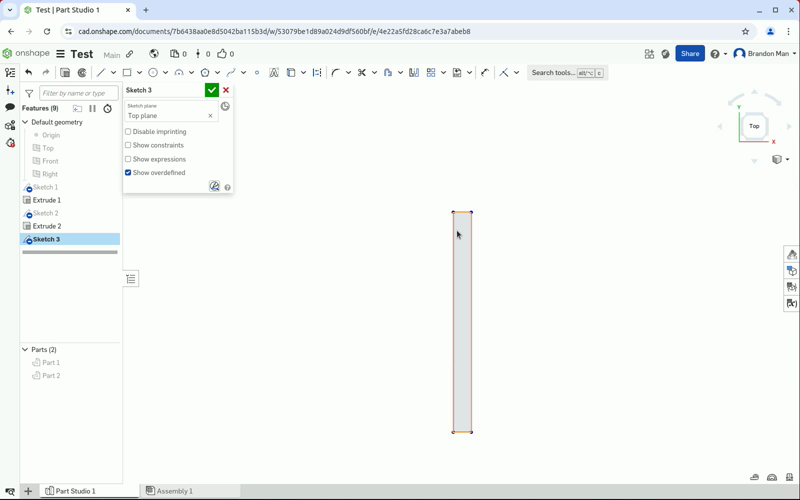
scroll(6)
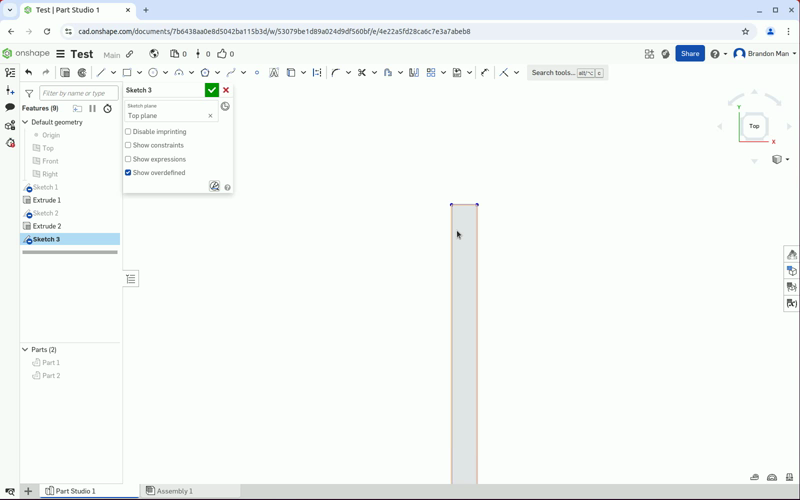
scroll(6)
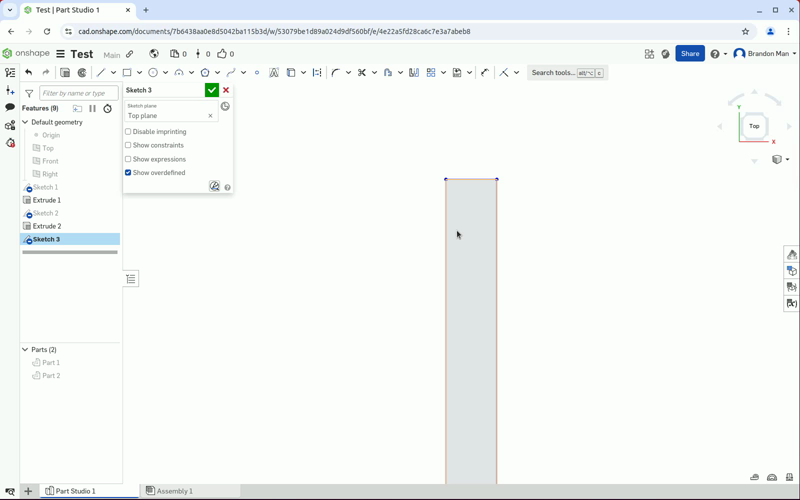
click(457, 230)
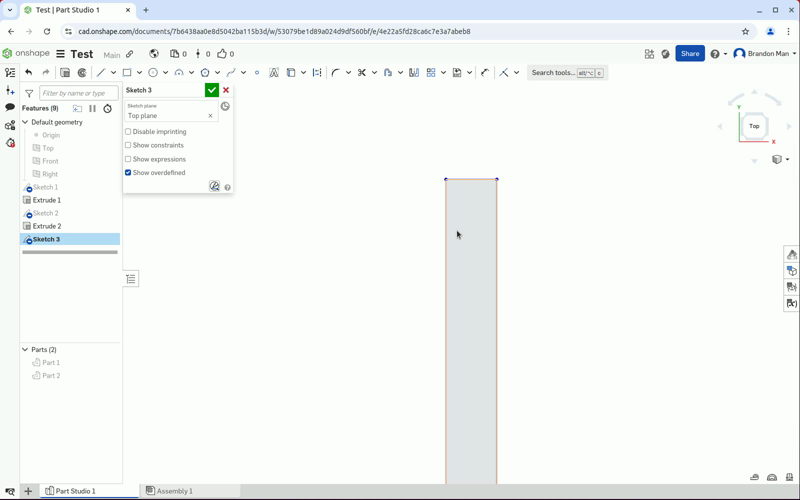
scroll(-6)
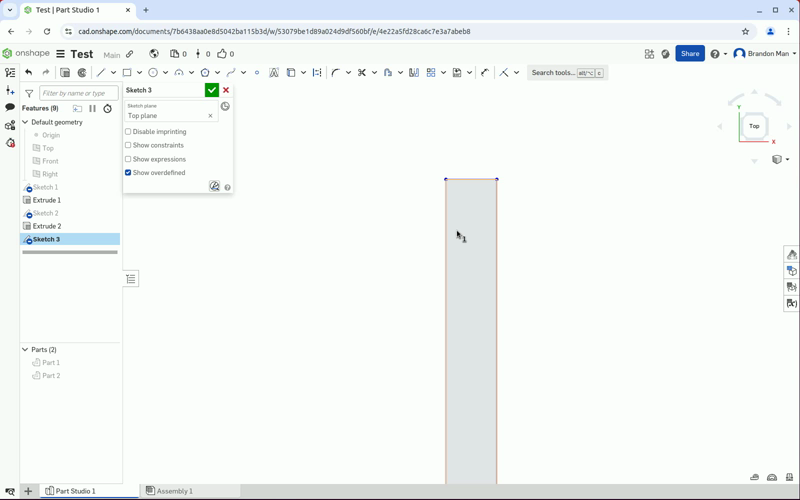
scroll(-6)
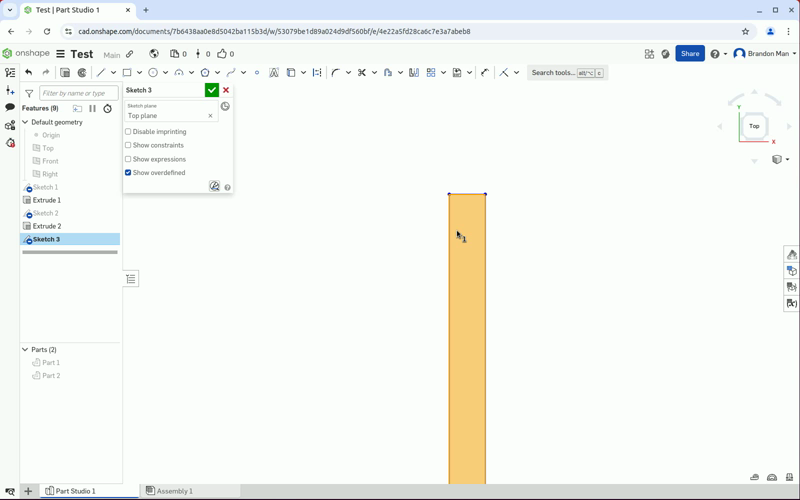
scroll(-6)
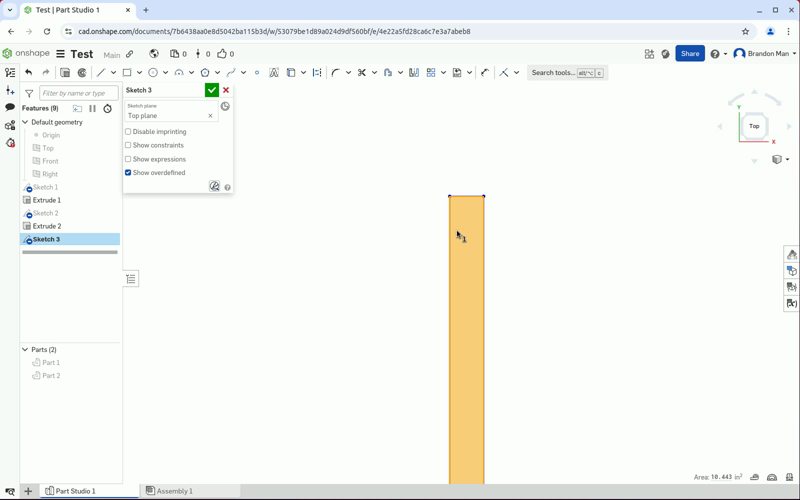
scroll(-6)
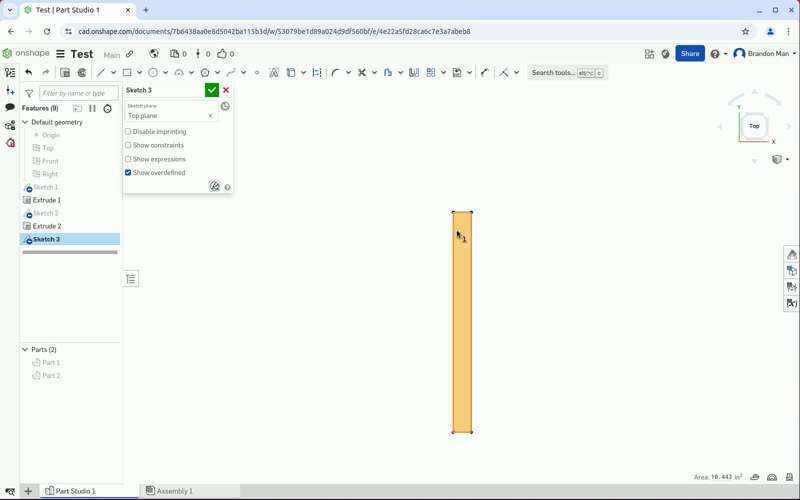
scroll(-6)
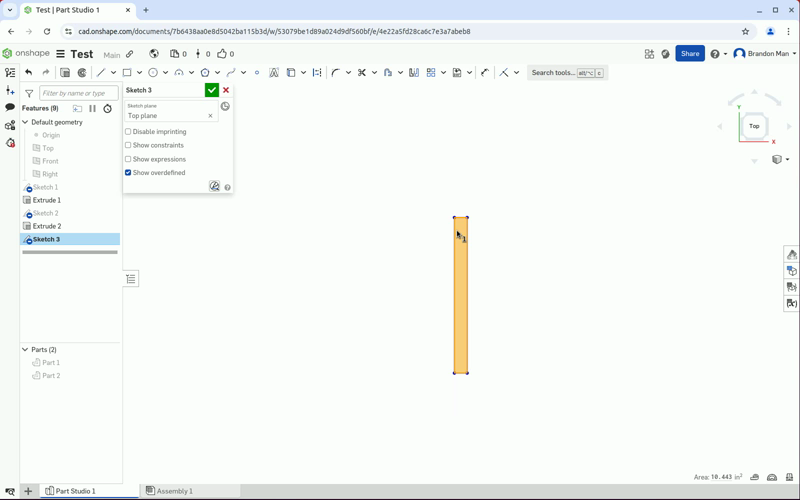
scroll(-6)
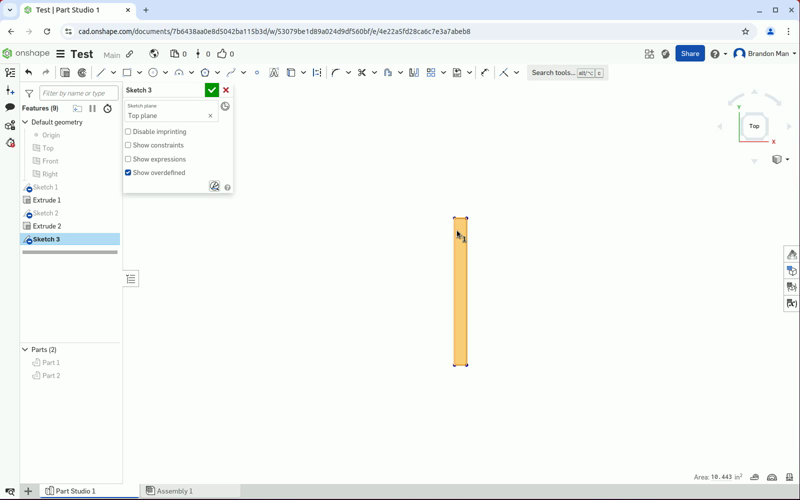
scroll(-6)
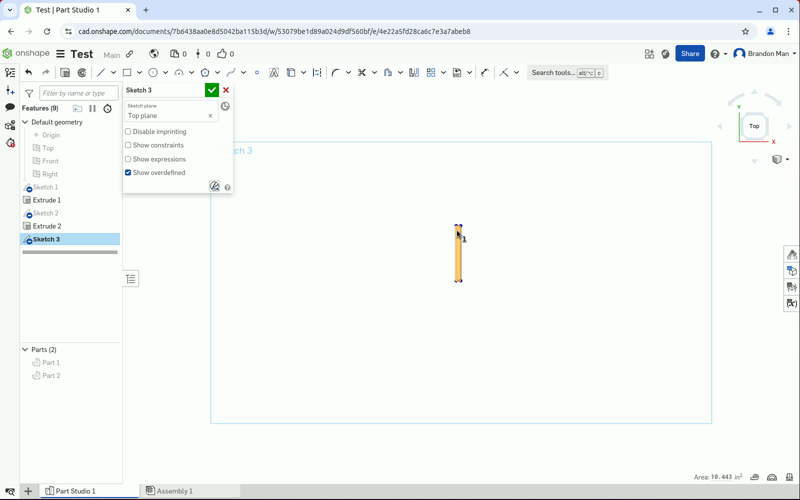
mouse_move(73, 352)
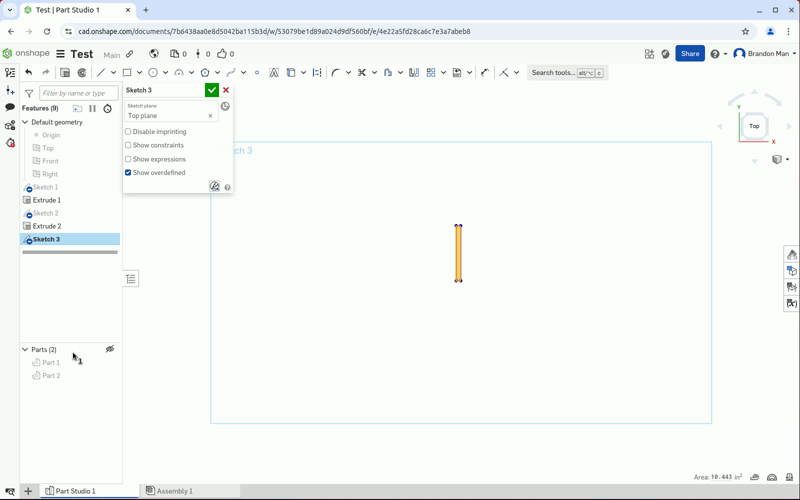
key(shift+y)
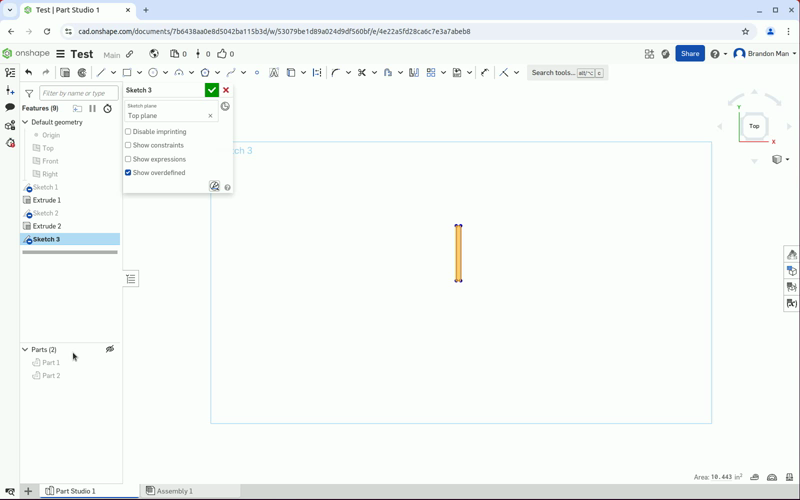
key(shift+e)
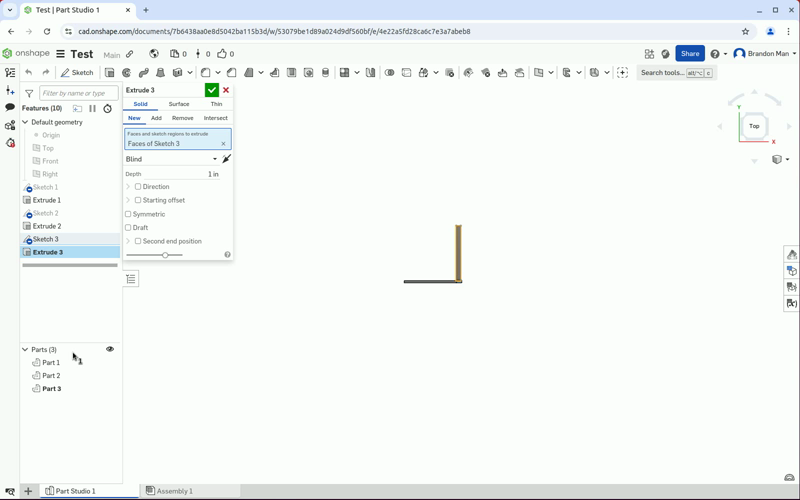
mouse_move(143, 106)
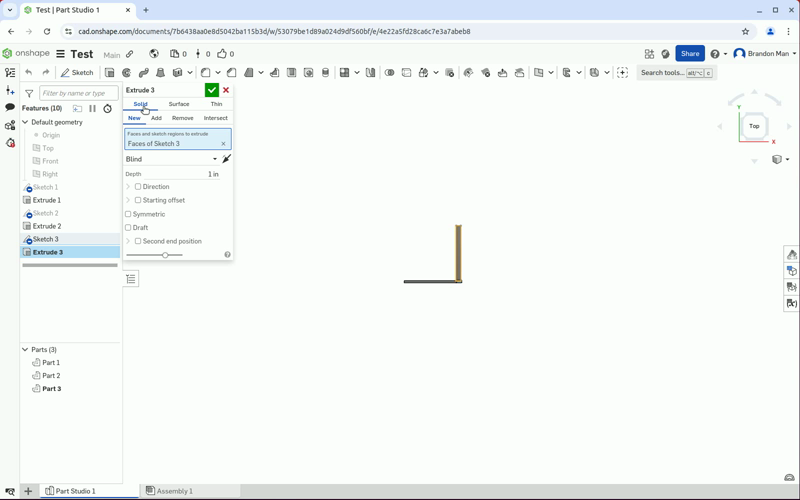
click(143, 106)
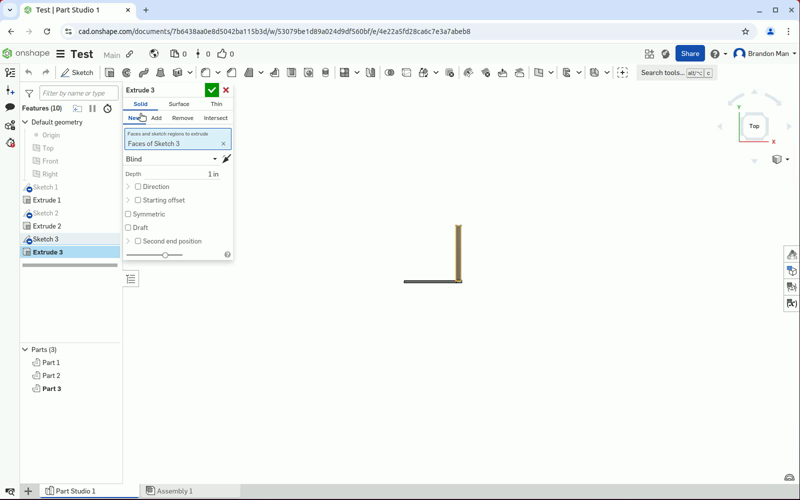
mouse_move(137, 120)
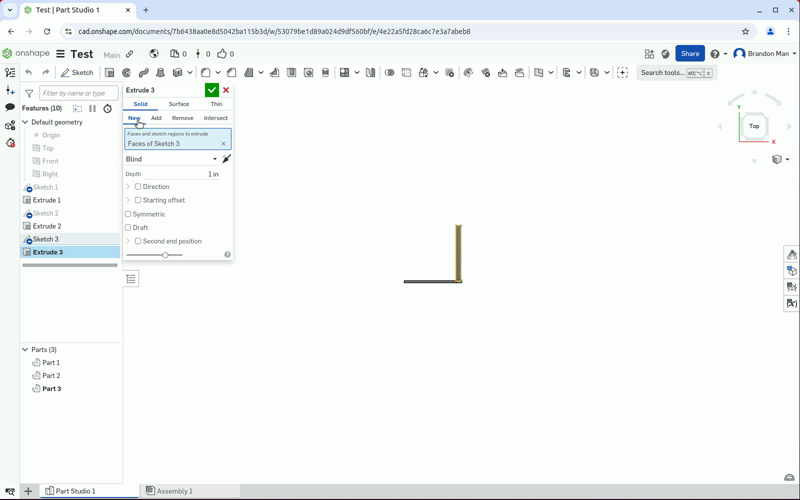
click(137, 120)
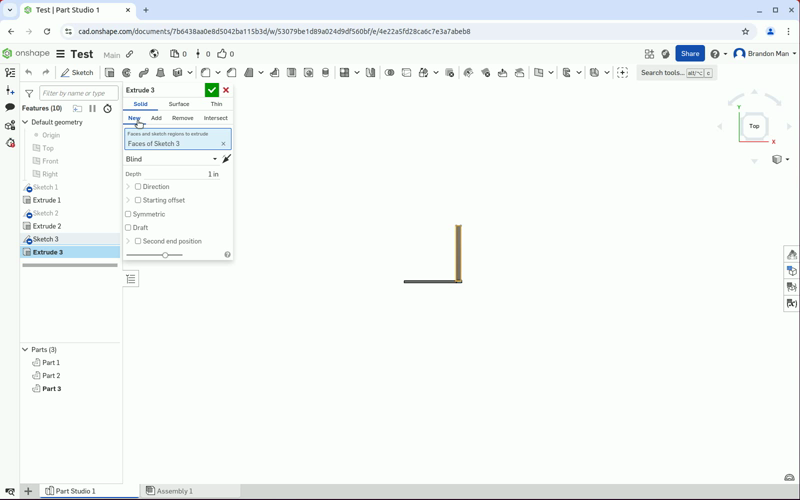
key(tab, 4)
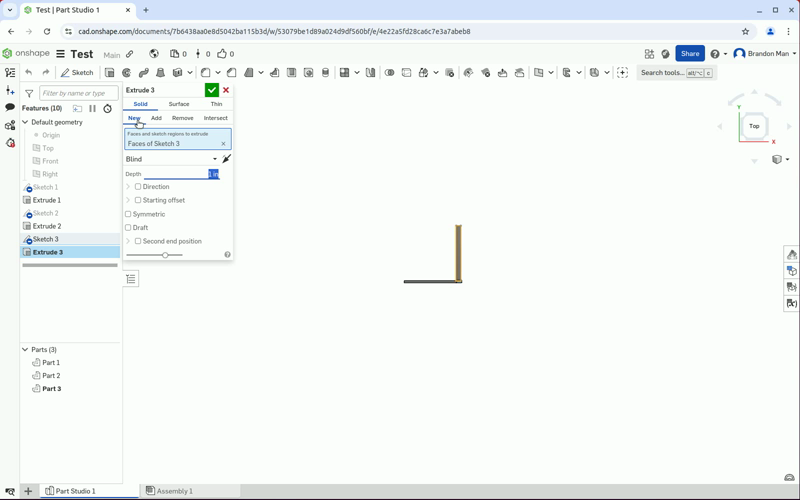
text(23.108)
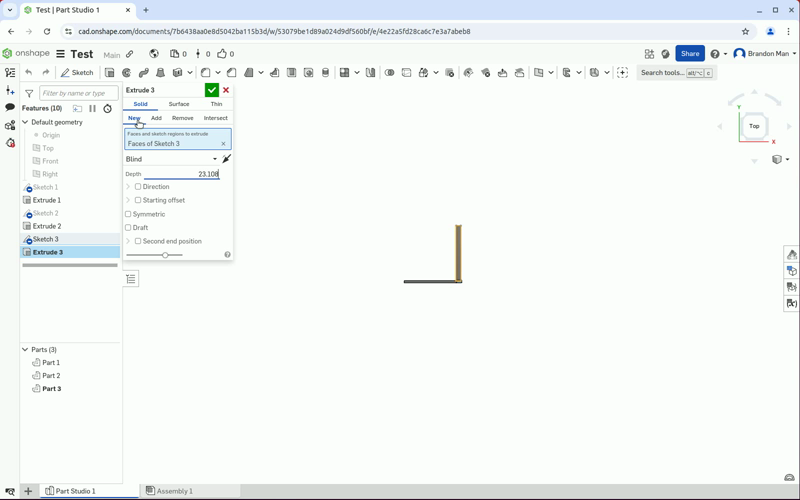
key(enter)
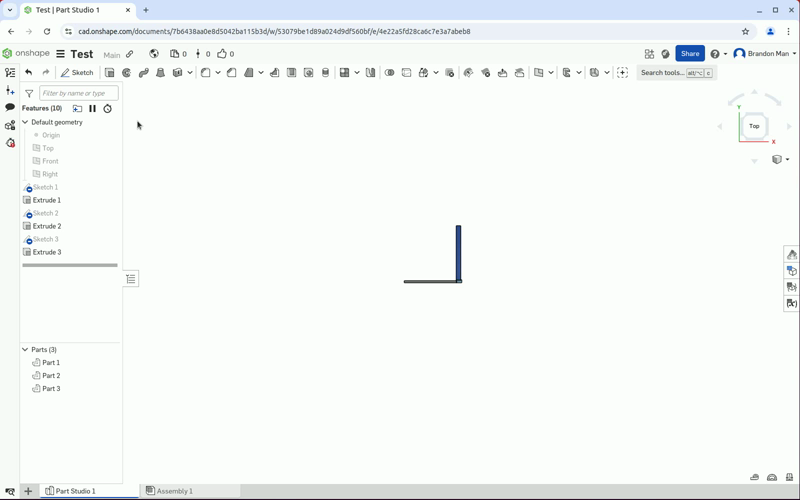
key(shift+h)
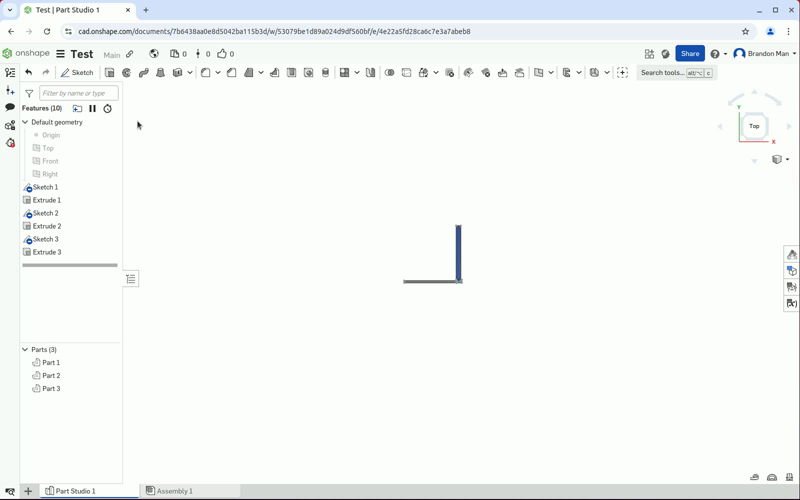
key(shift+h)
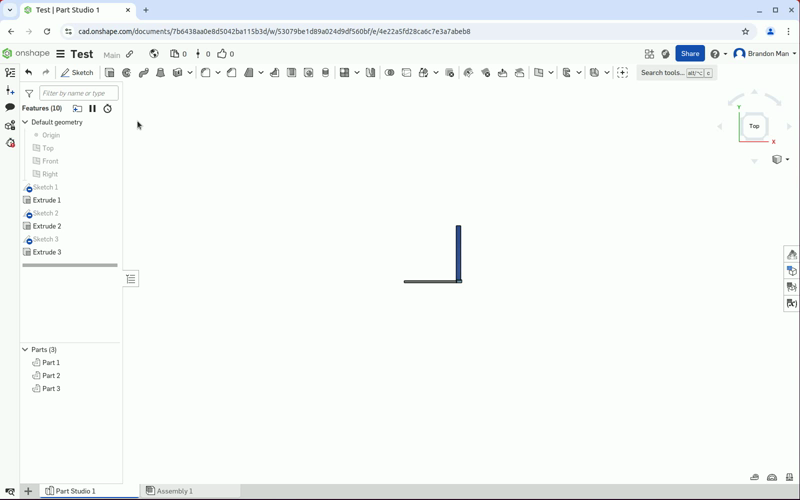
mouse_move(73, 189)
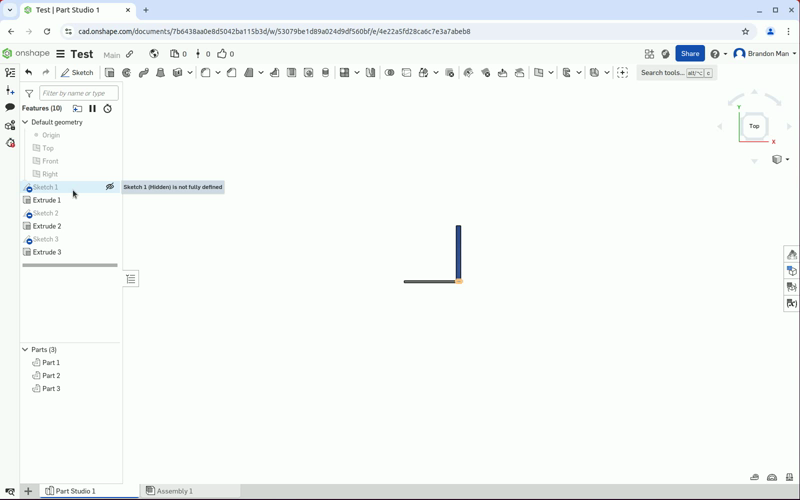
click(73, 189)
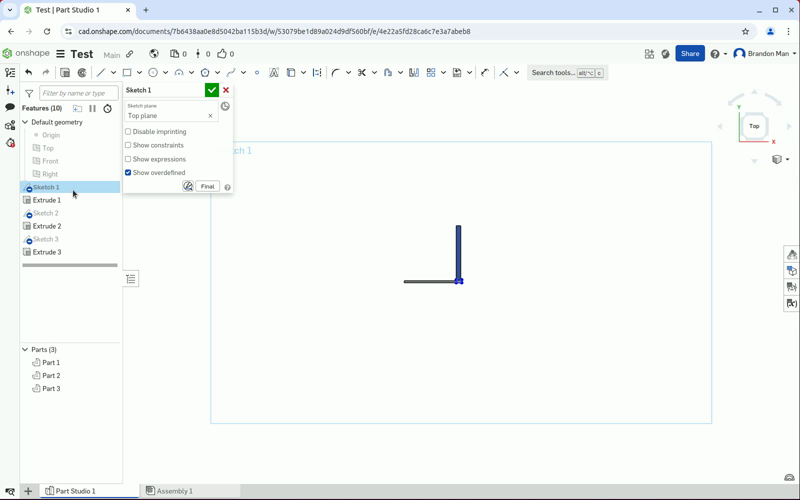
mouse_move(229, 92)
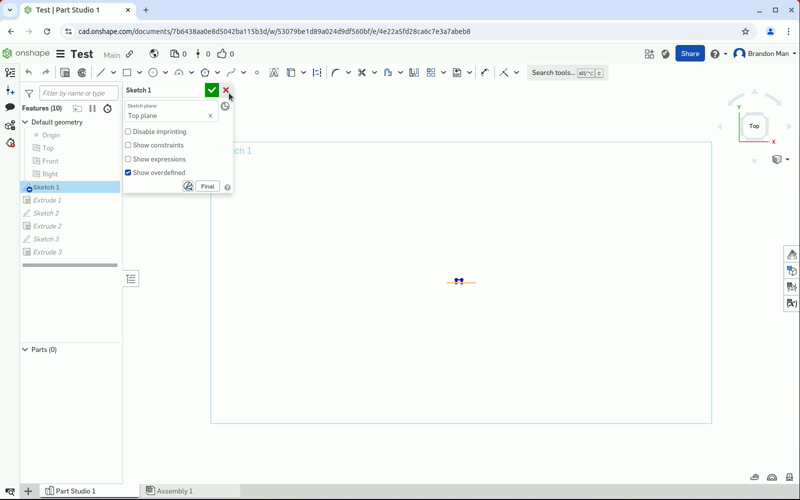
click(229, 92)
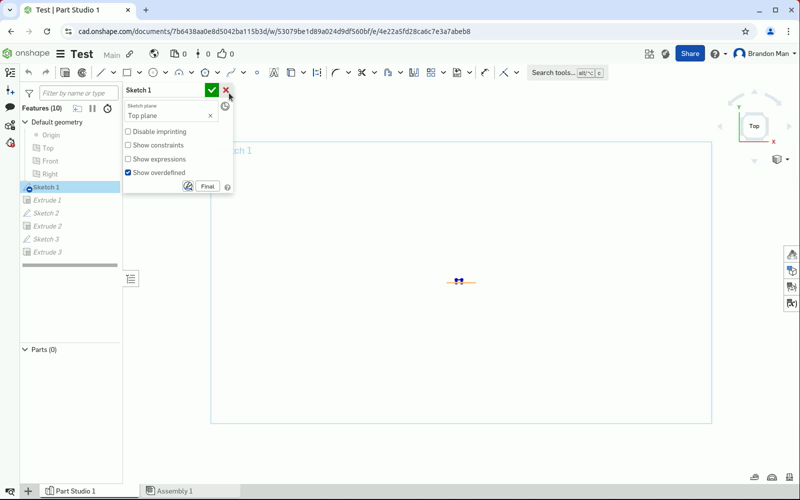
key(shift+s)
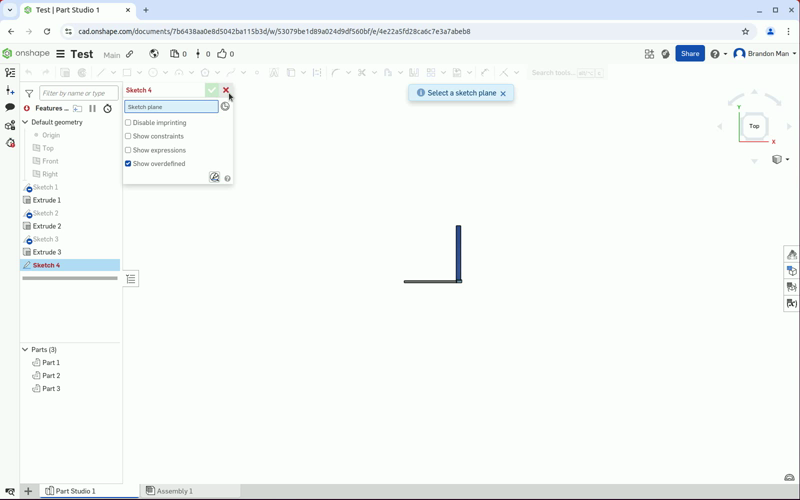
mouse_move(73, 150)
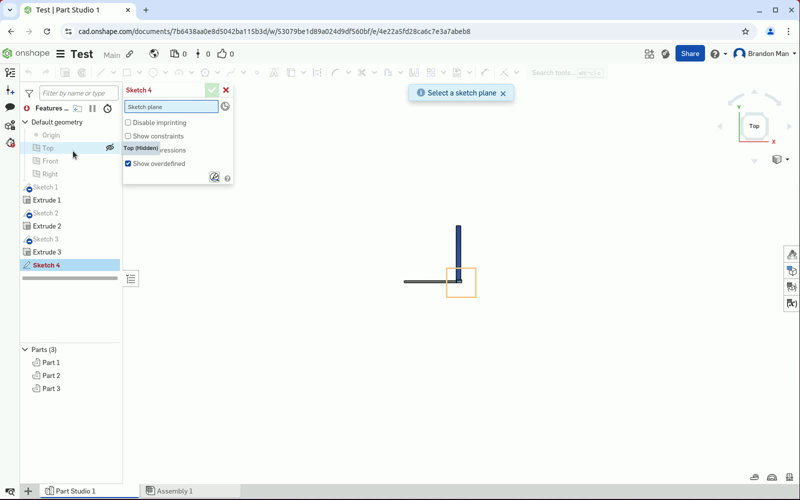
click(73, 150)
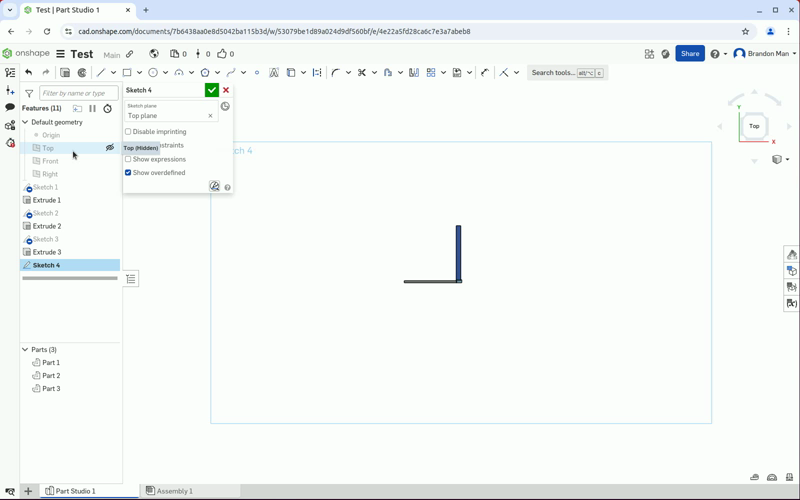
mouse_move(73, 352)
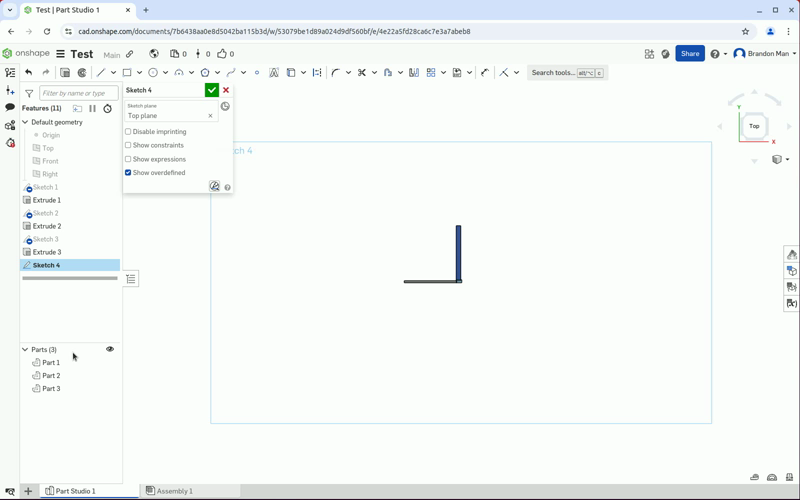
key(y)
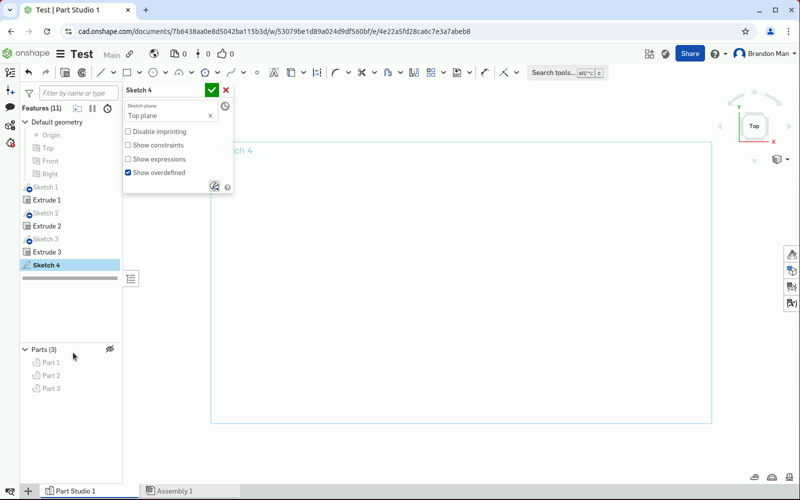
key(l)
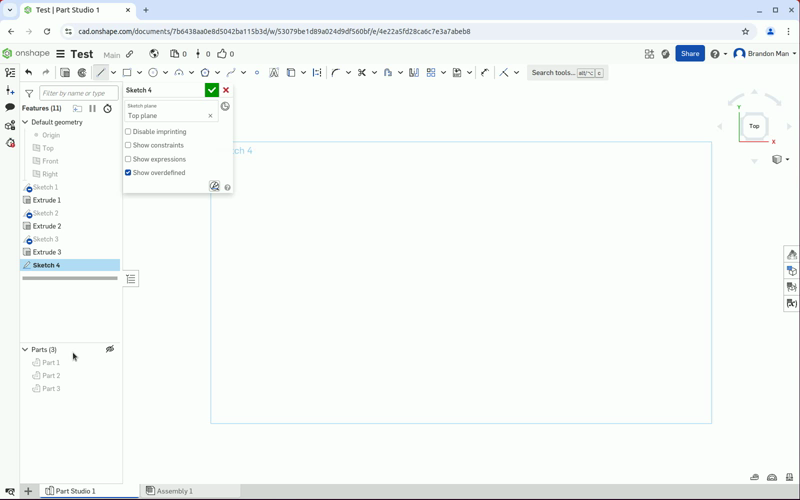
key_down(shift)
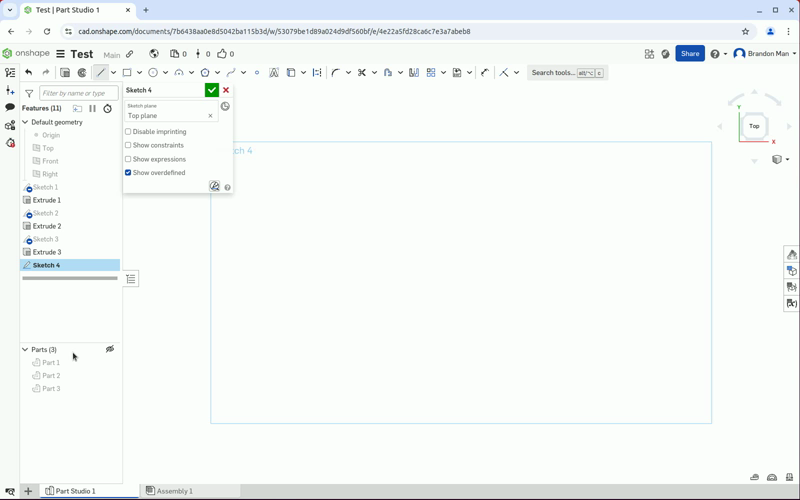
mouse_move(456, 282)
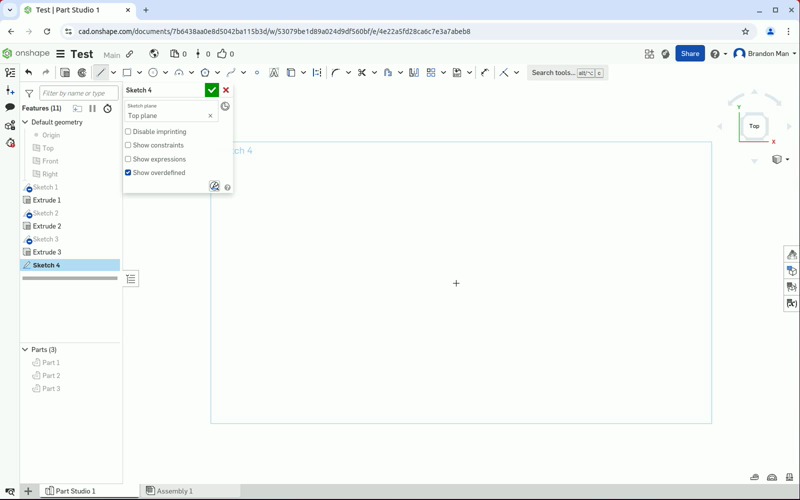
click(456, 282)
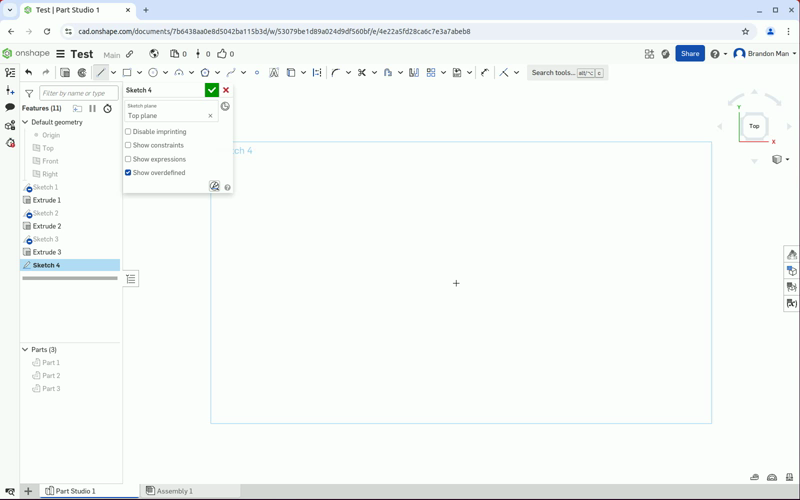
key_up(shift)
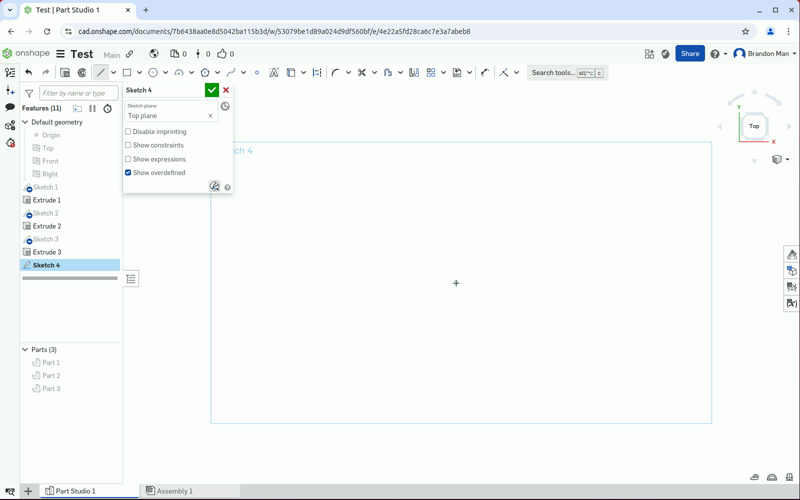
key_down(shift)
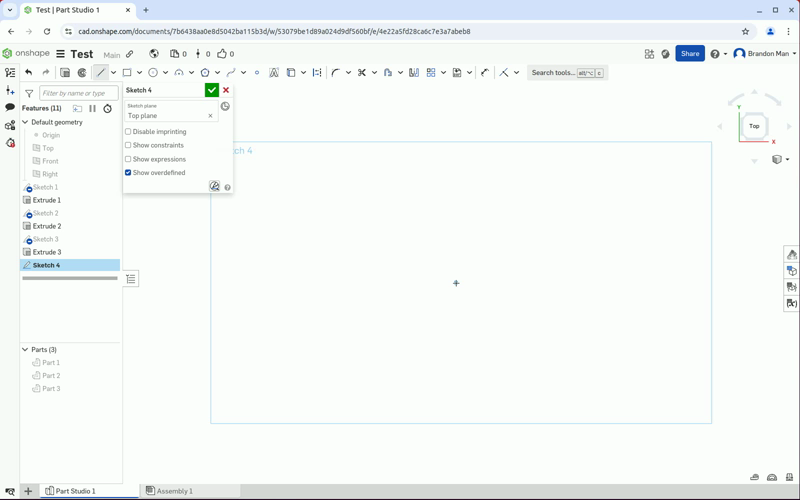
mouse_move(486, 282)
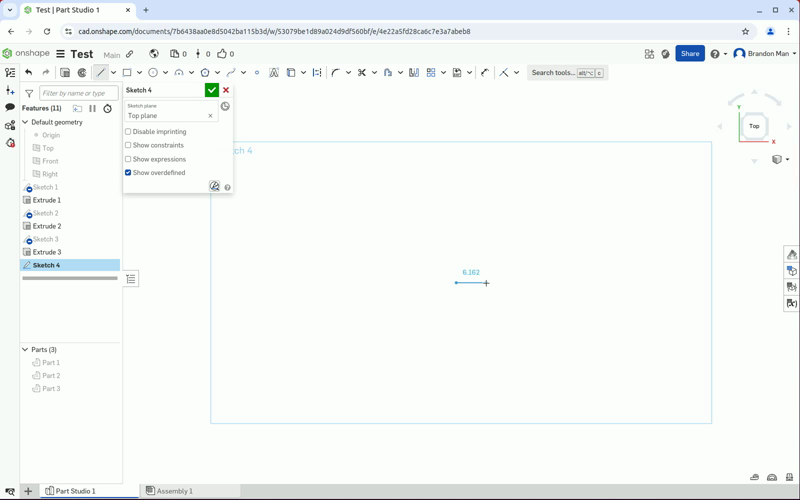
mouse_move(461, 282)
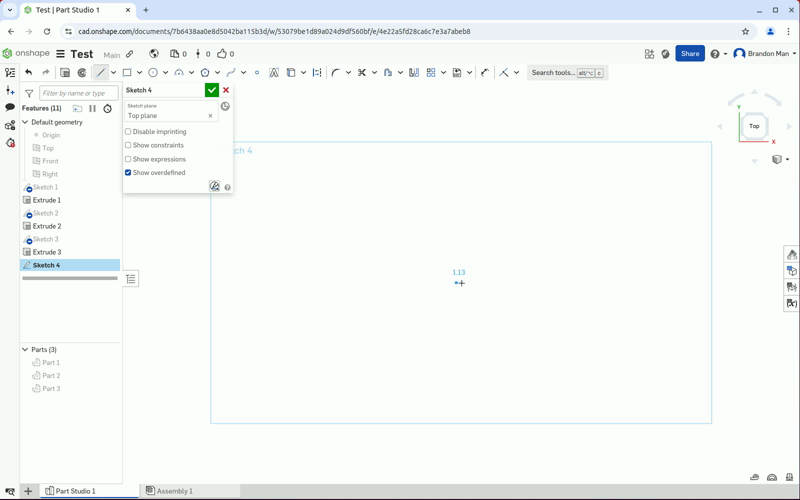
scroll(6)
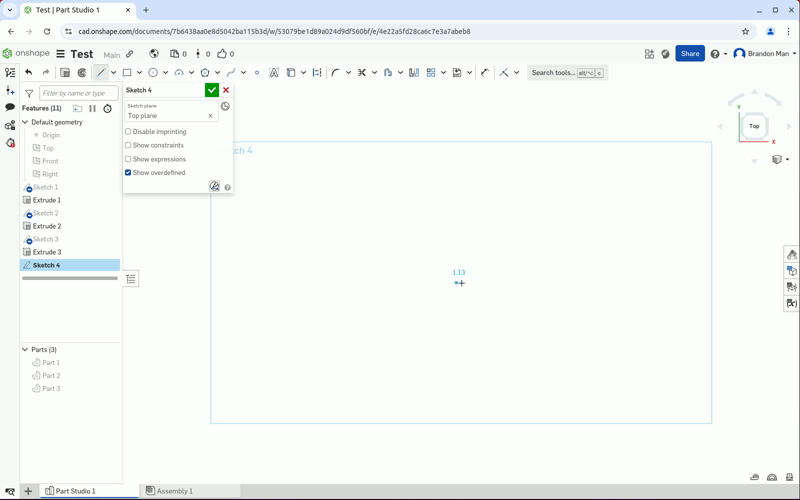
scroll(6)
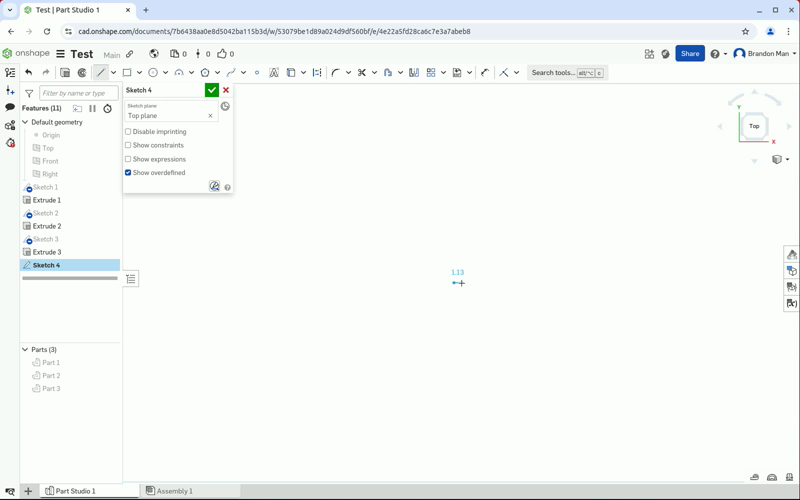
scroll(6)
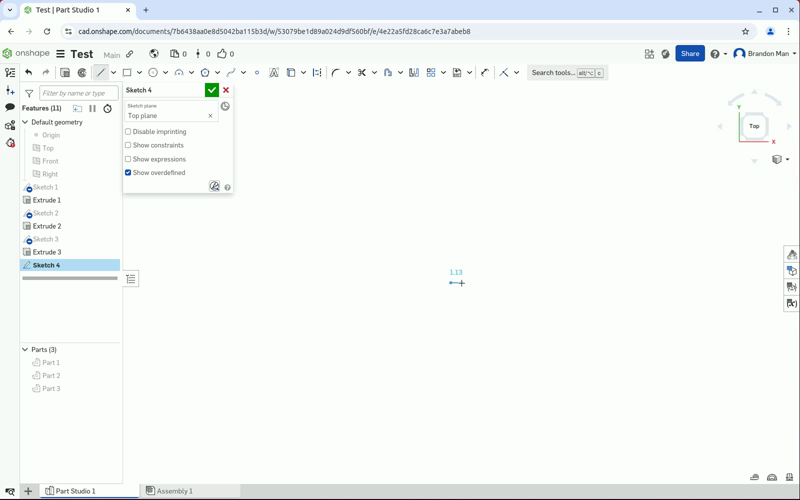
scroll(6)
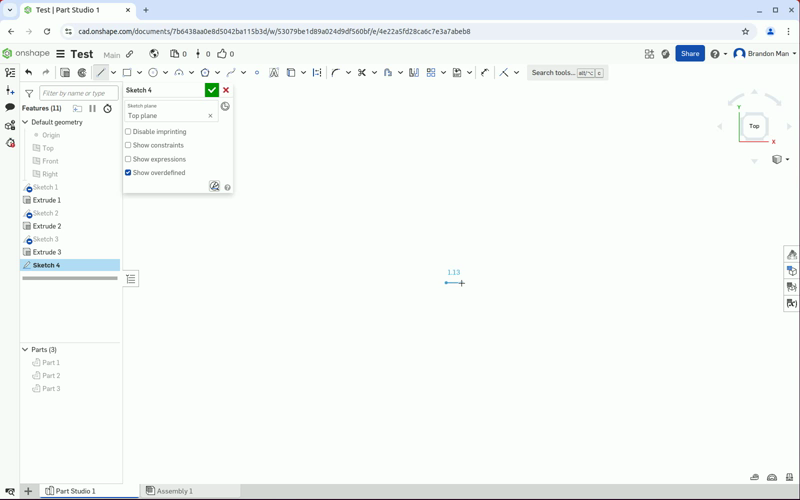
scroll(6)
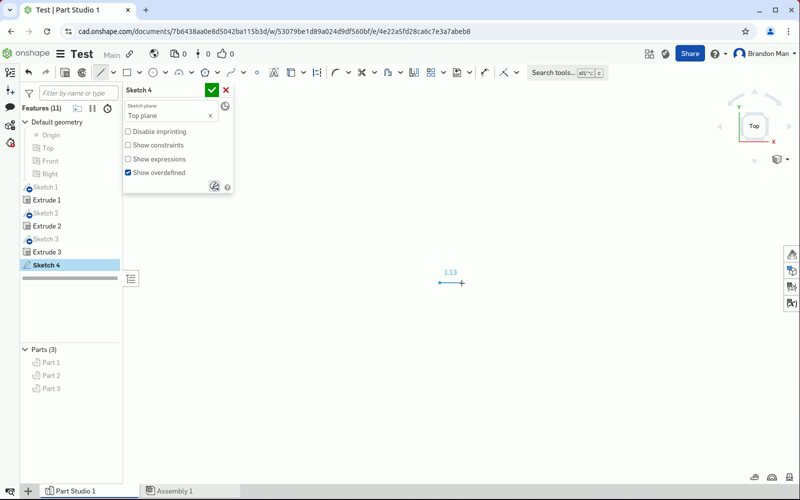
scroll(6)
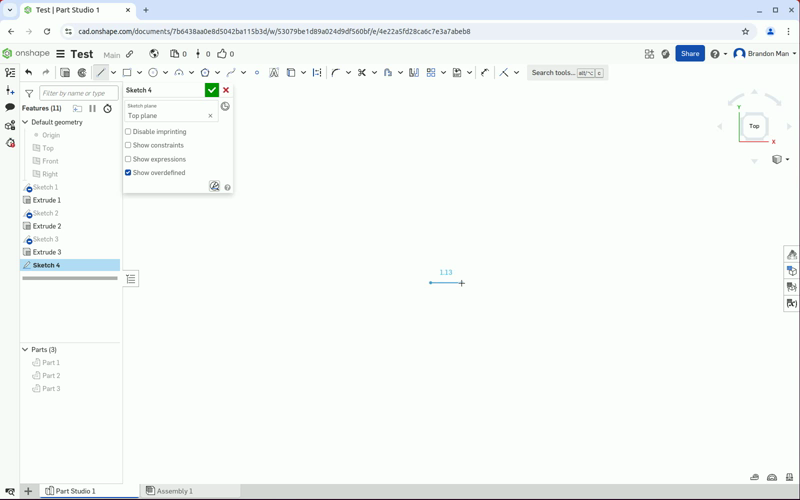
scroll(6)
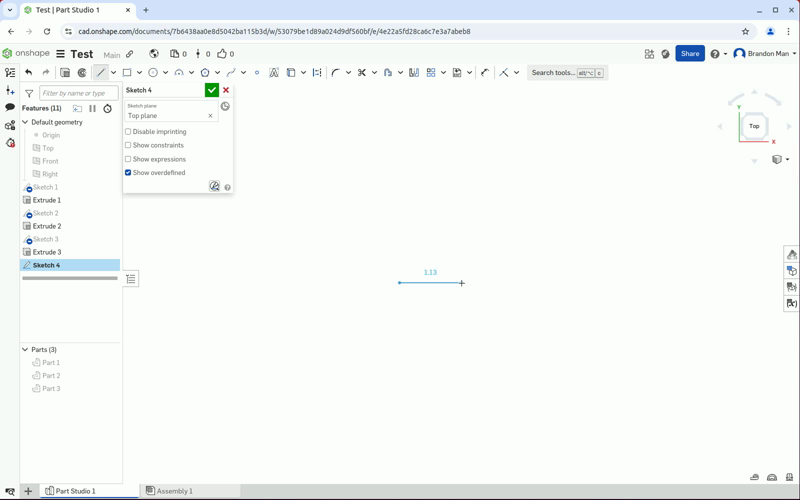
click(461, 282)
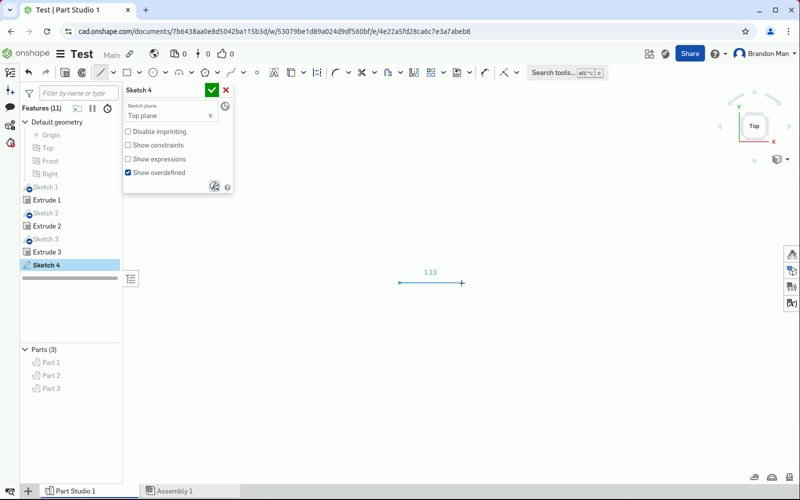
scroll(-6)
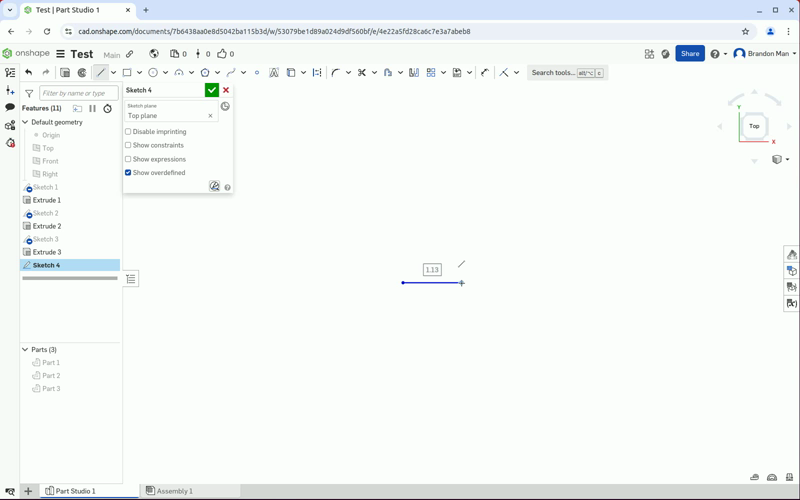
scroll(-6)
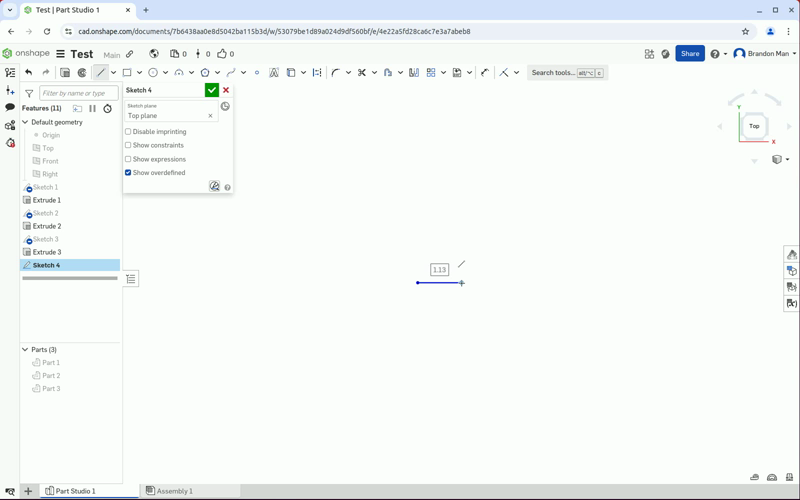
scroll(-6)
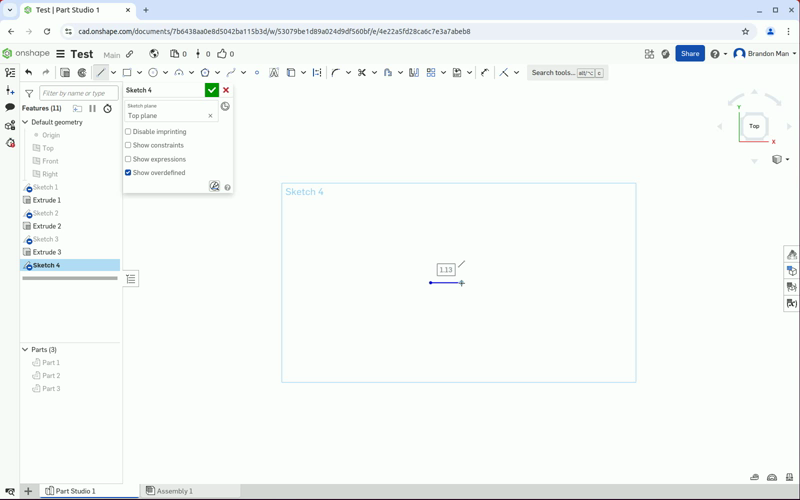
scroll(-6)
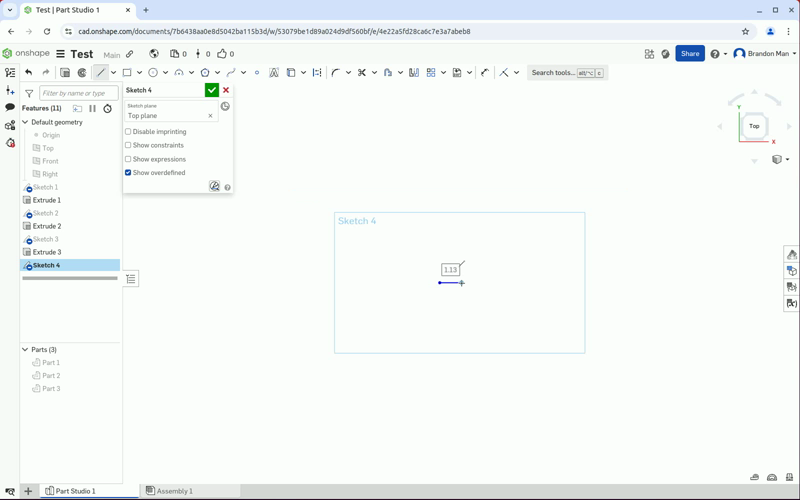
scroll(-6)
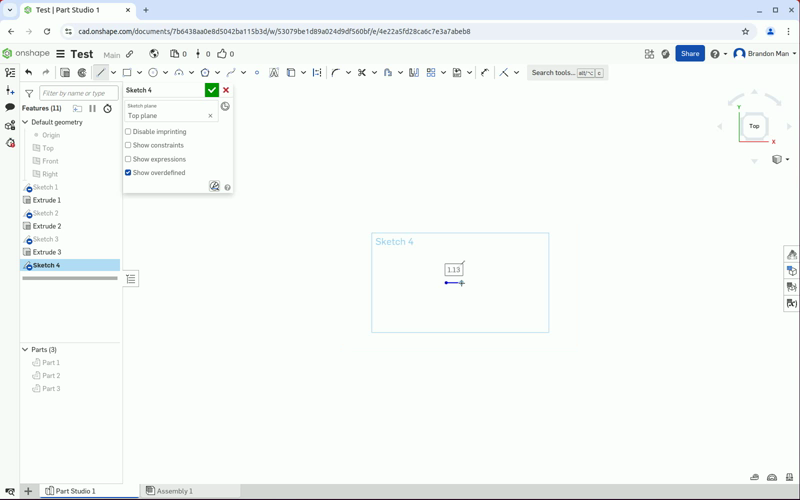
scroll(-6)
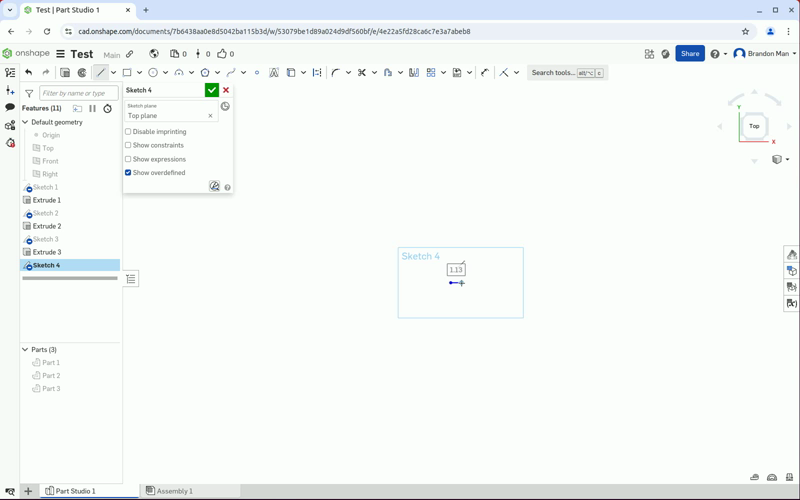
scroll(-6)
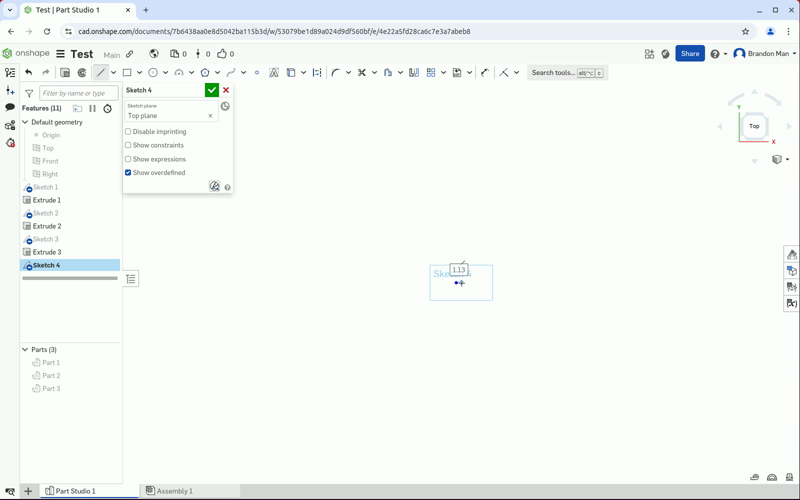
key_up(shift)
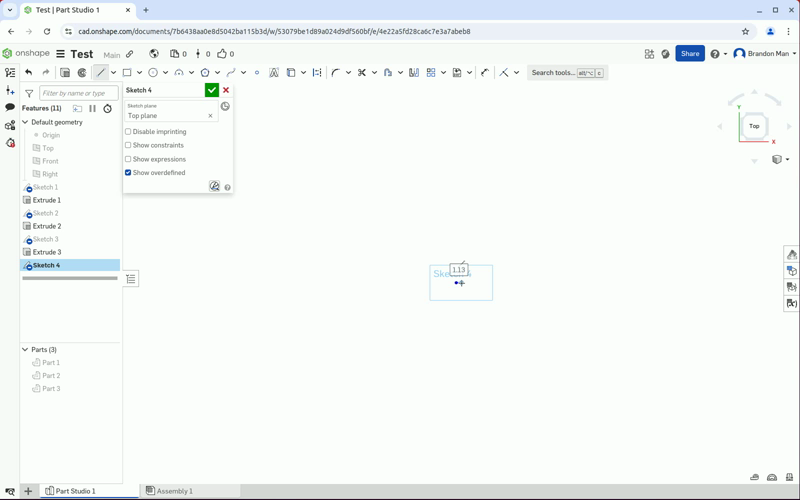
key_down(shift)
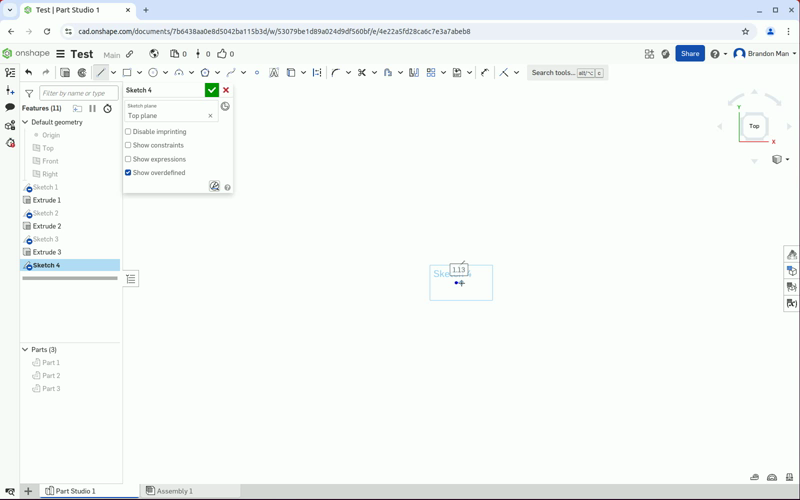
mouse_move(492, 282)
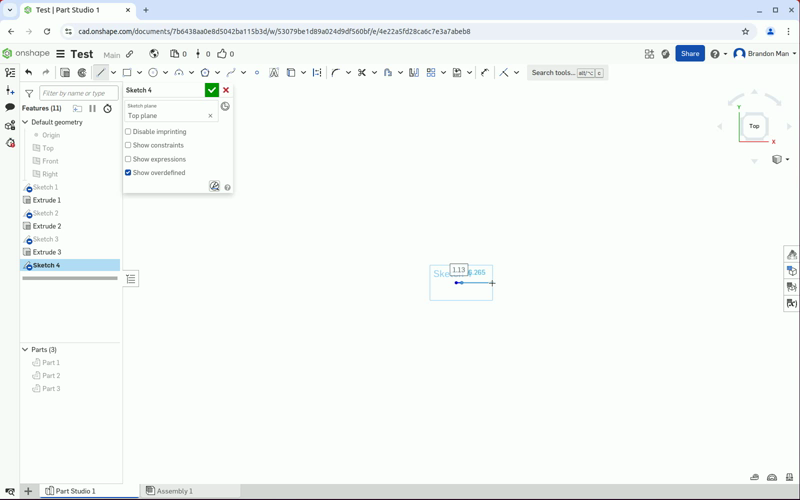
mouse_move(461, 279)
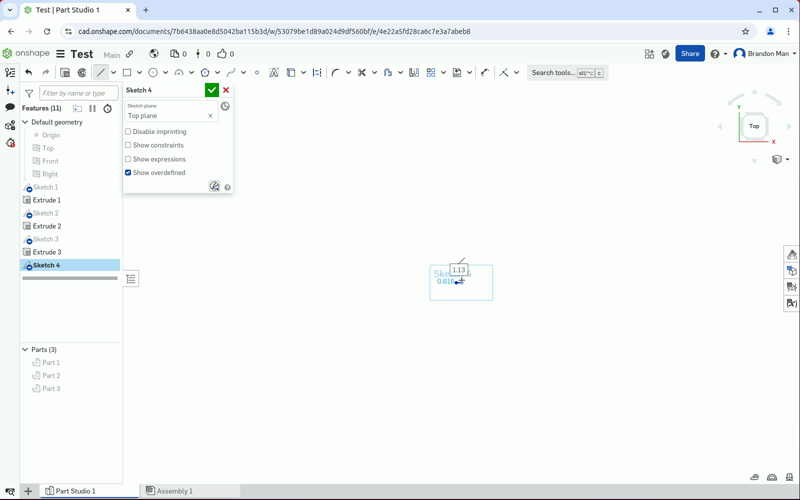
scroll(6)
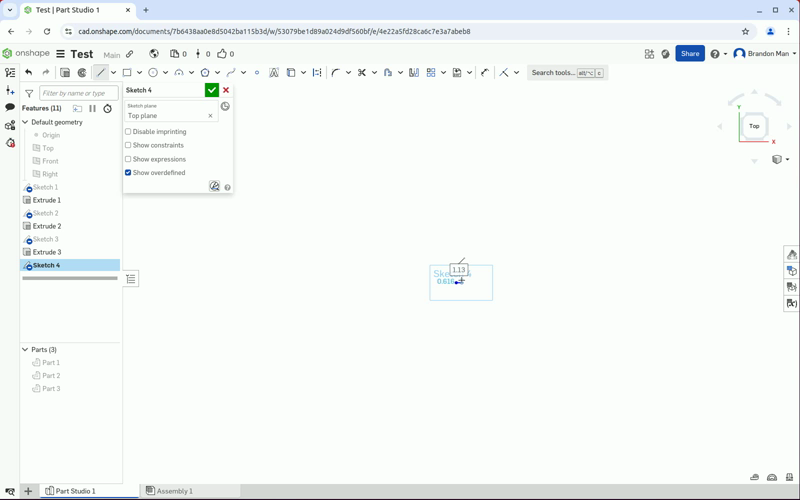
scroll(6)
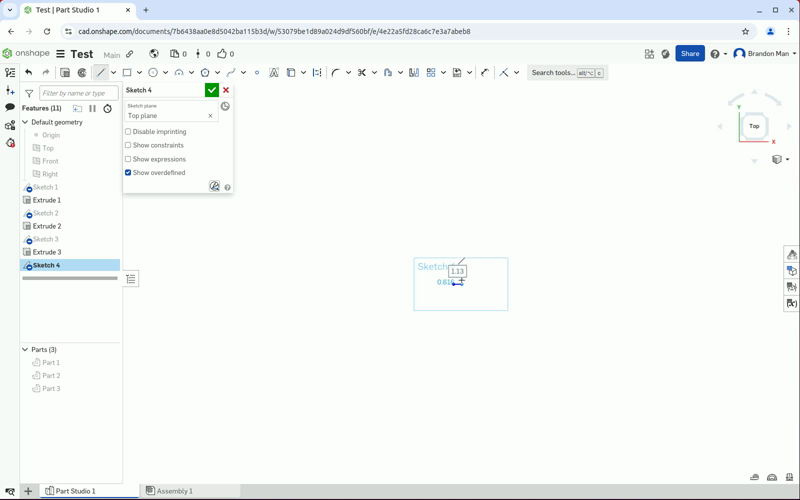
scroll(6)
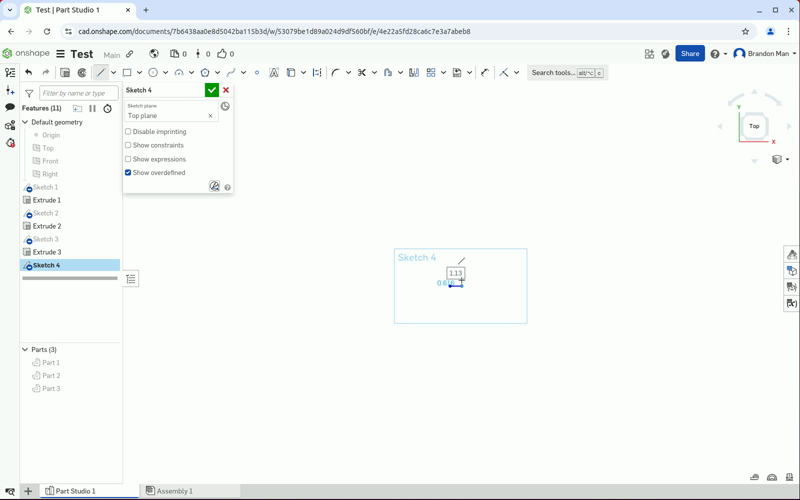
scroll(6)
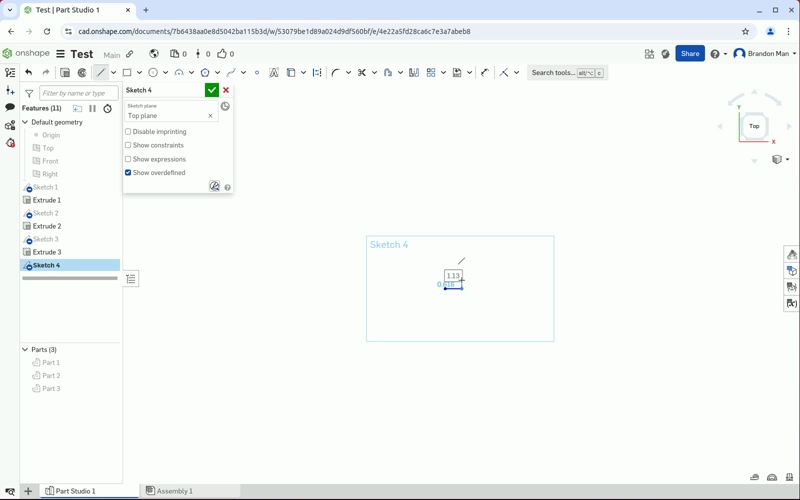
scroll(6)
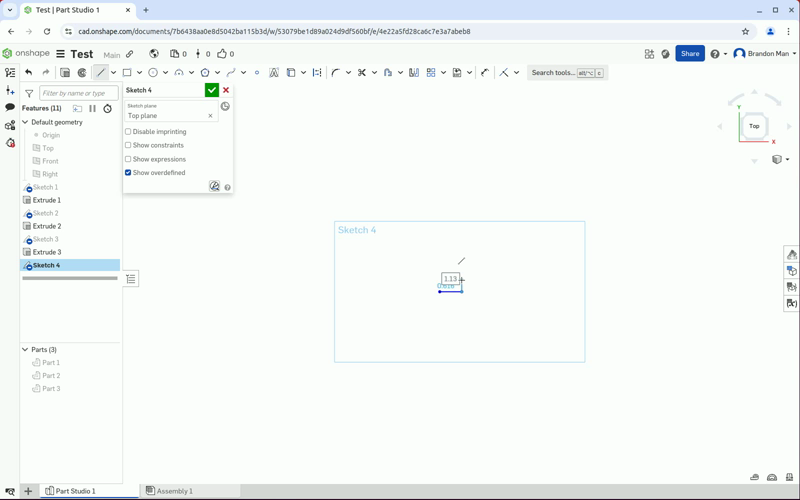
scroll(6)
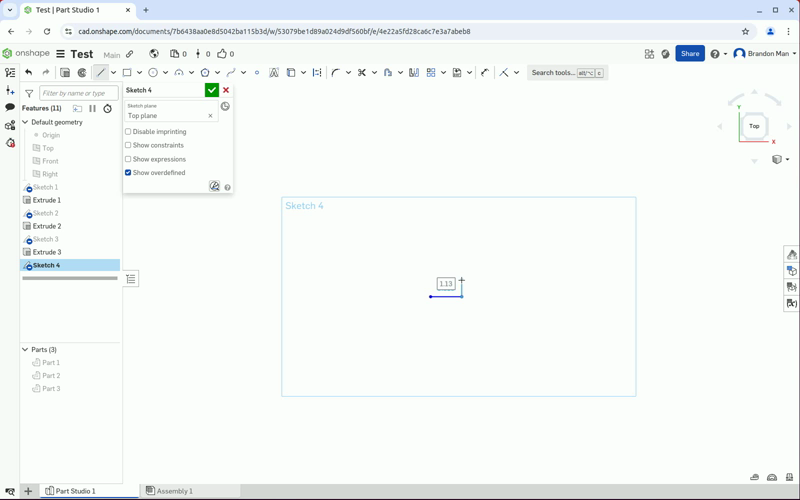
scroll(6)
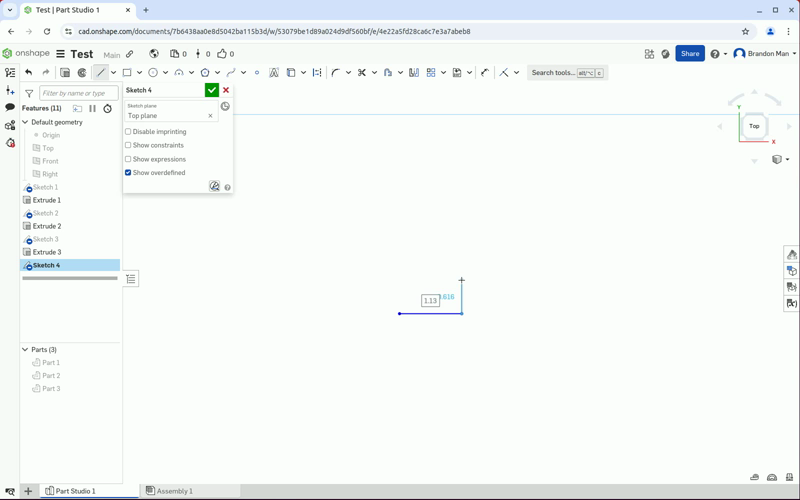
click(461, 279)
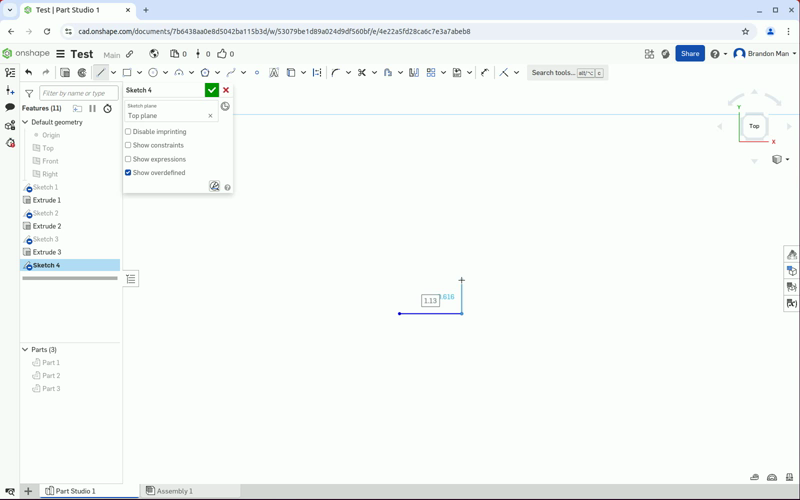
scroll(-6)
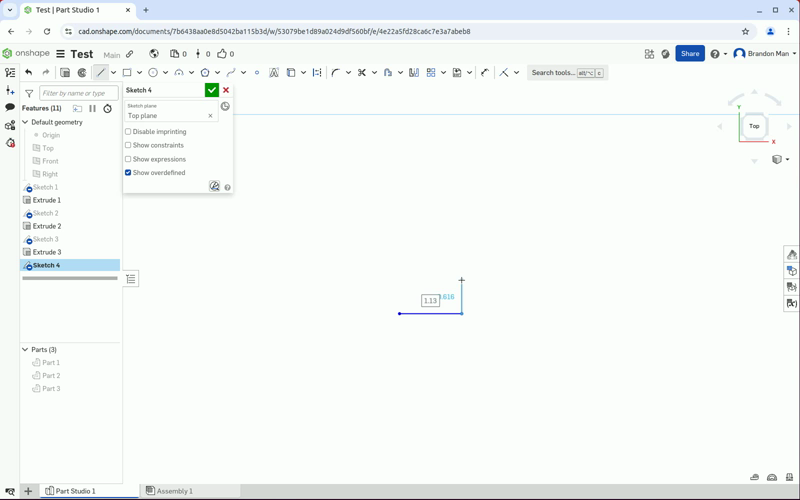
scroll(-6)
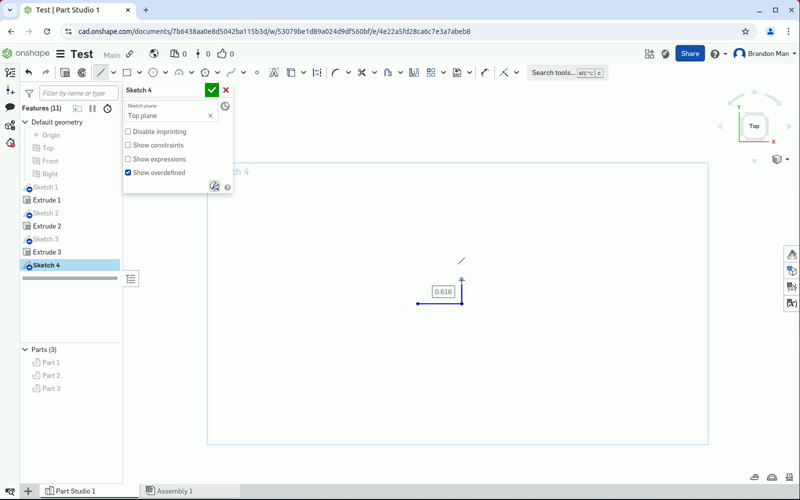
scroll(-6)
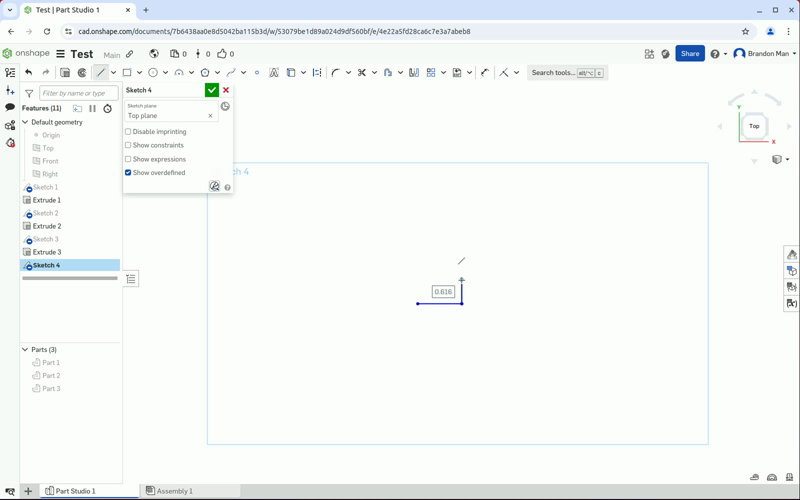
scroll(-6)
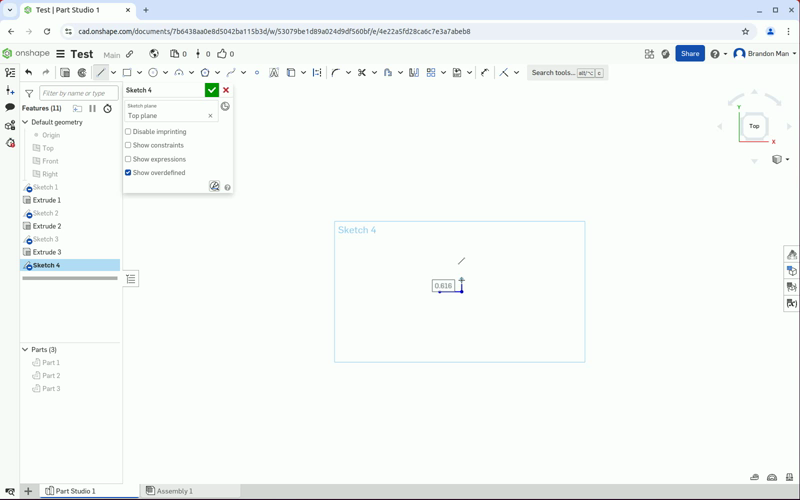
scroll(-6)
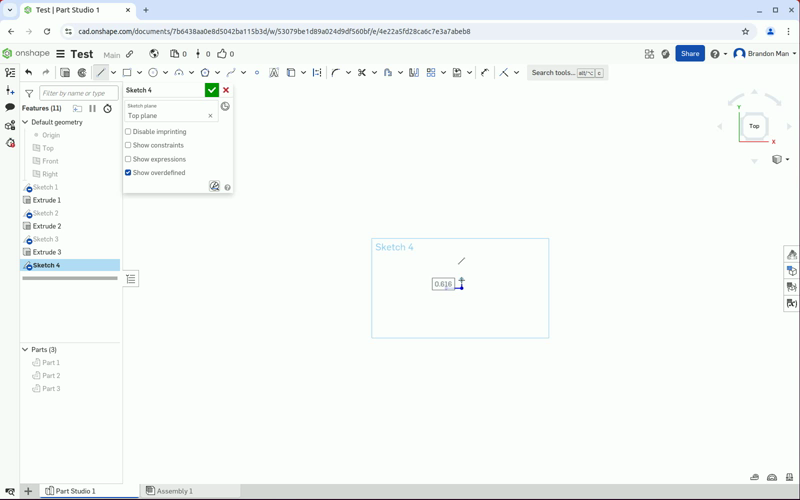
scroll(-6)
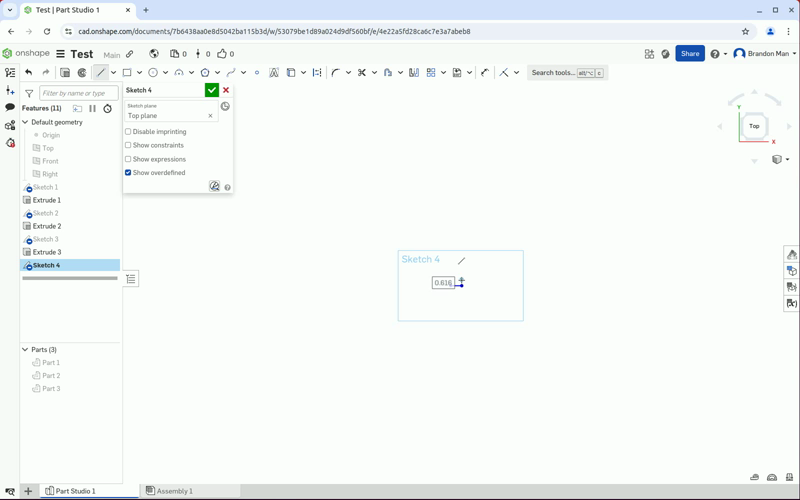
scroll(-6)
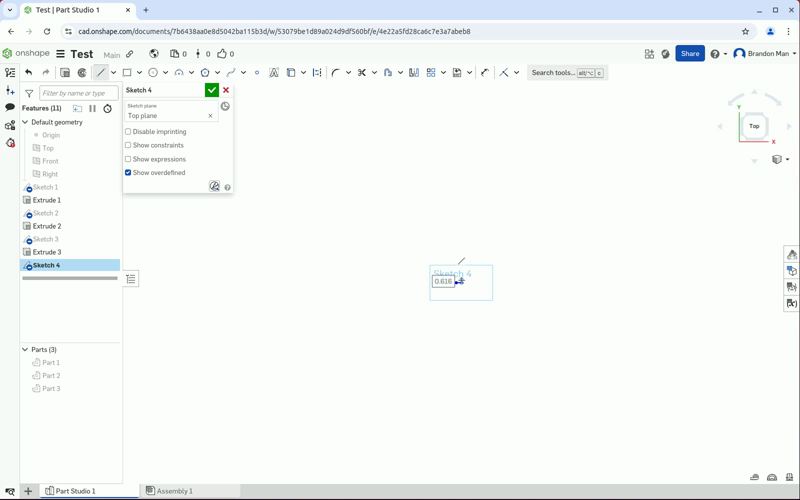
key_up(shift)
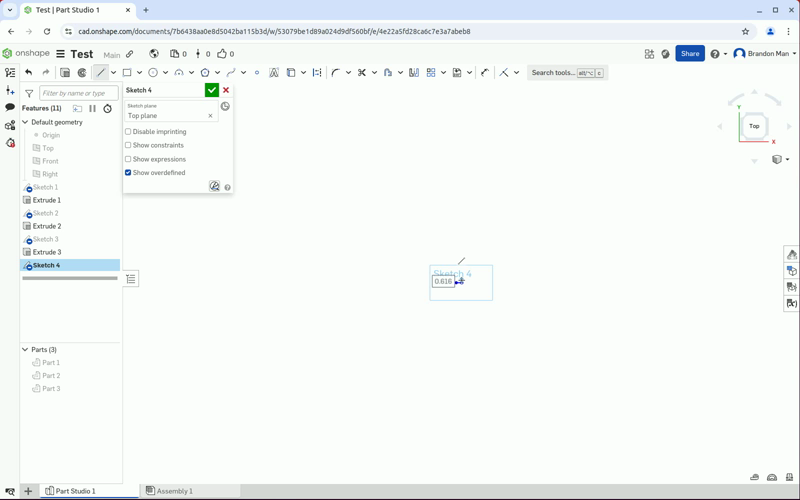
key_down(shift)
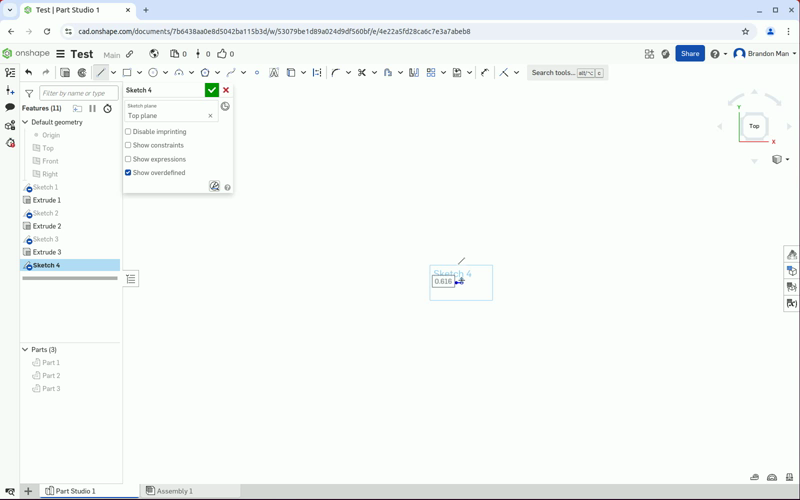
mouse_move(492, 279)
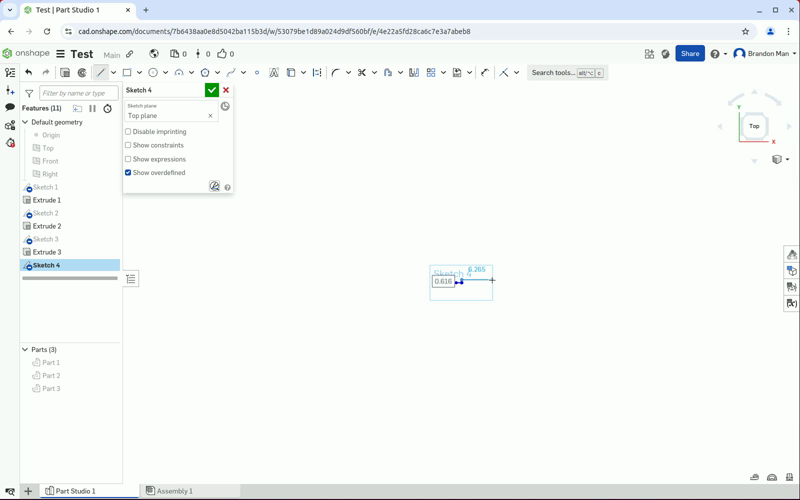
mouse_move(456, 279)
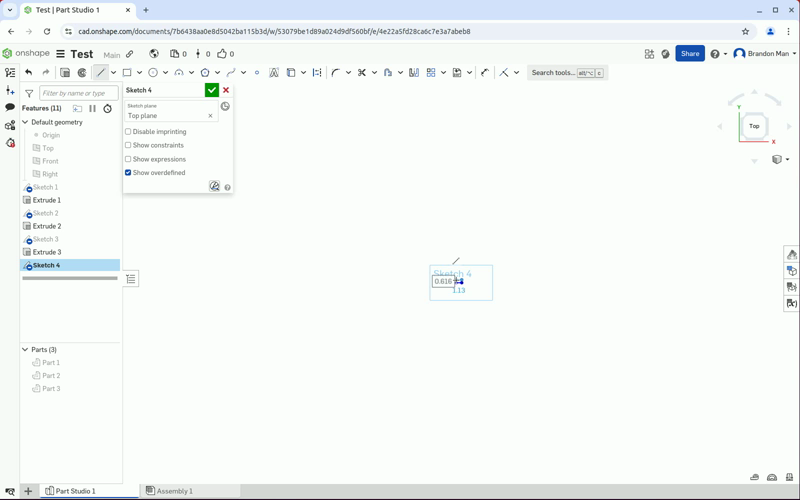
scroll(6)
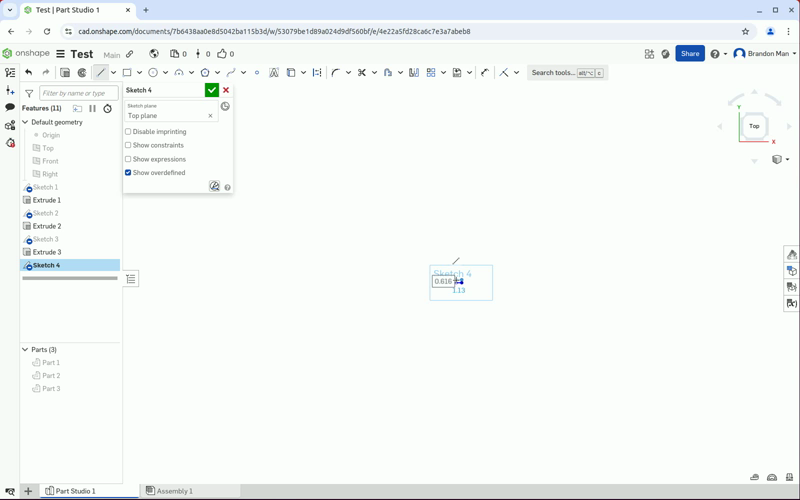
scroll(6)
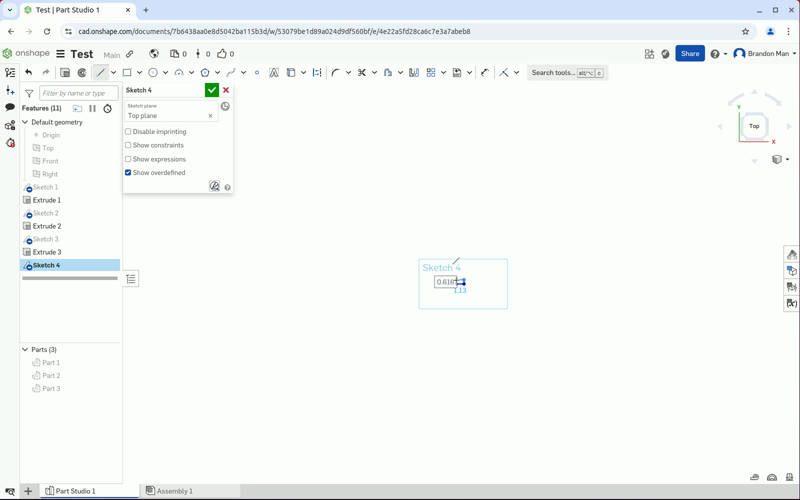
scroll(6)
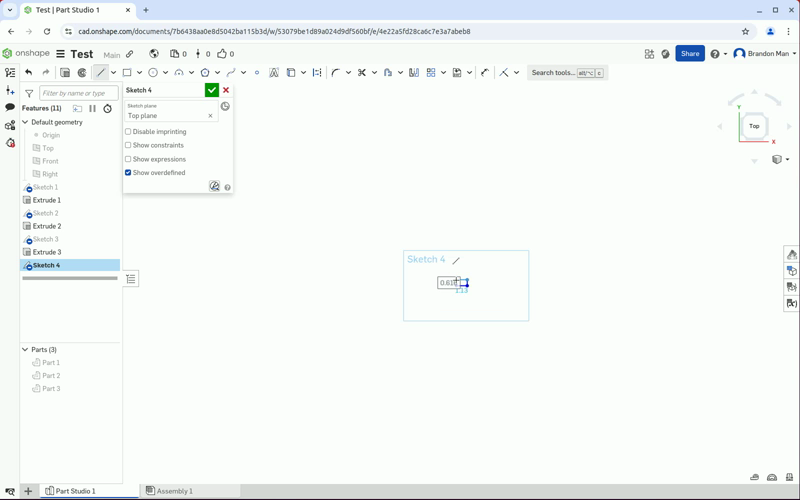
scroll(6)
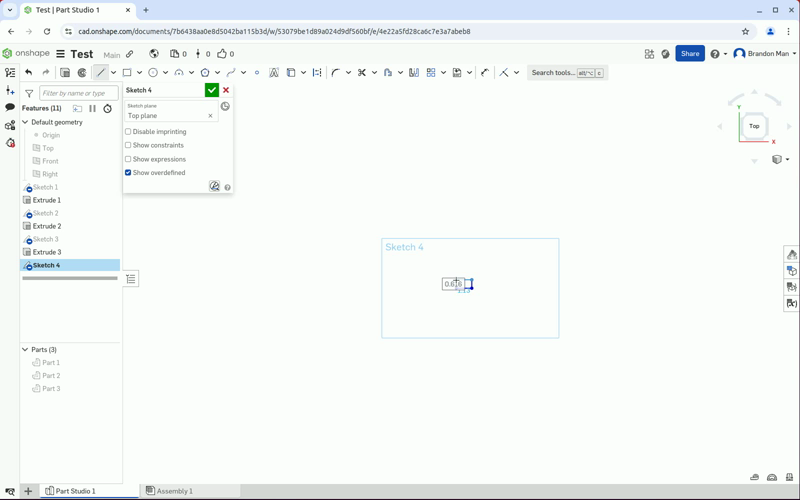
scroll(6)
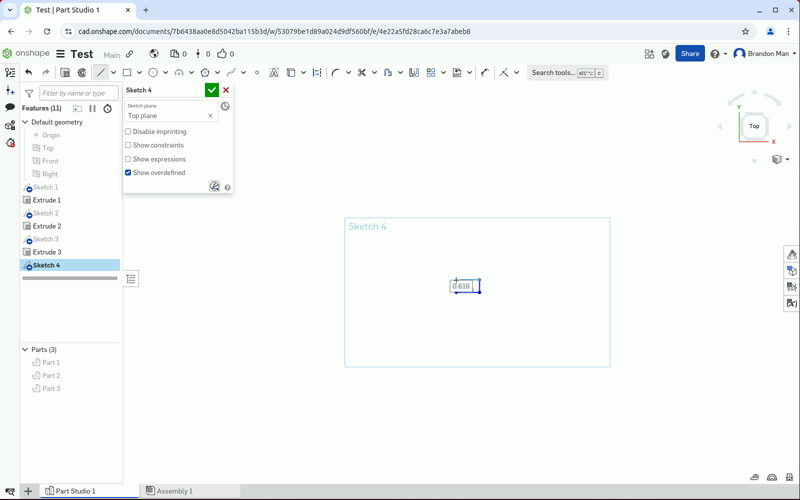
scroll(6)
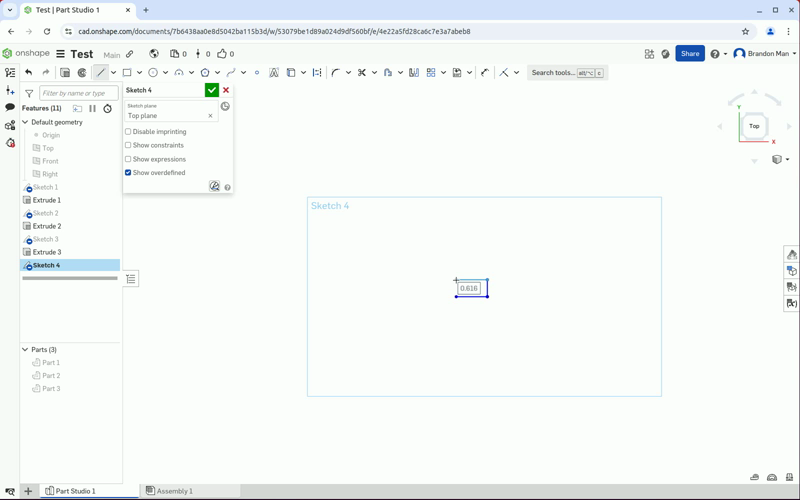
scroll(6)
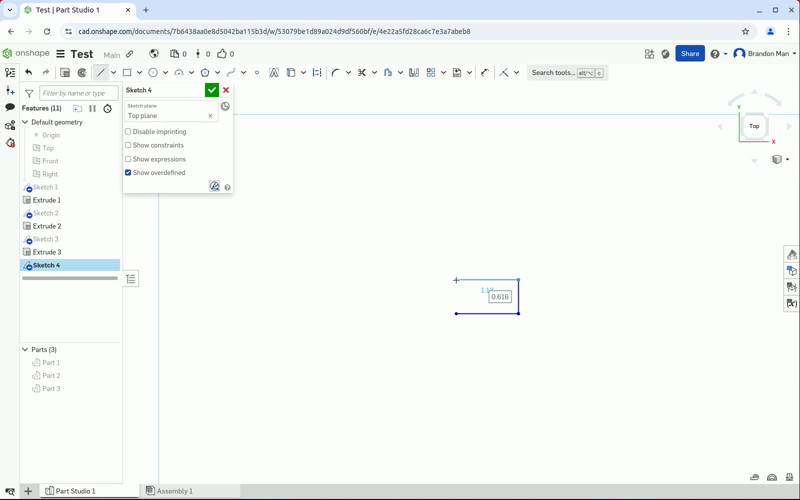
click(456, 279)
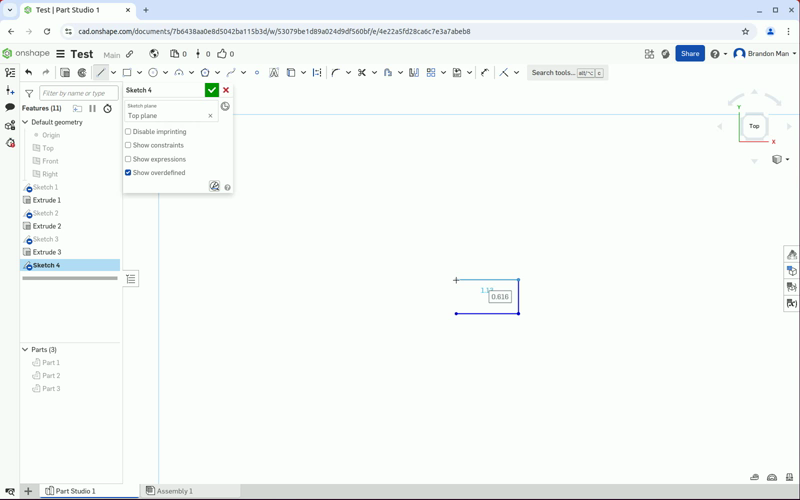
scroll(-6)
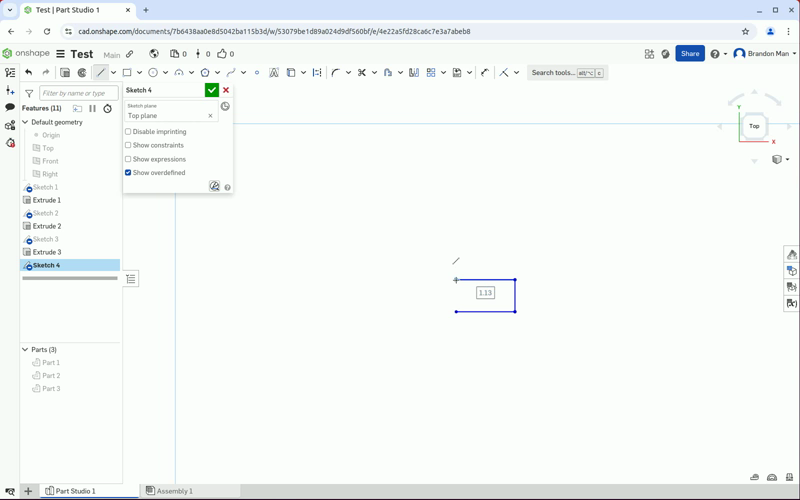
scroll(-6)
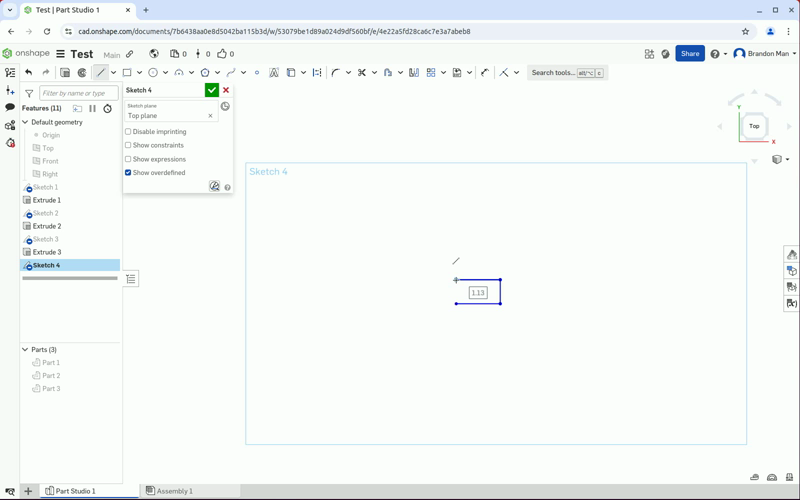
scroll(-6)
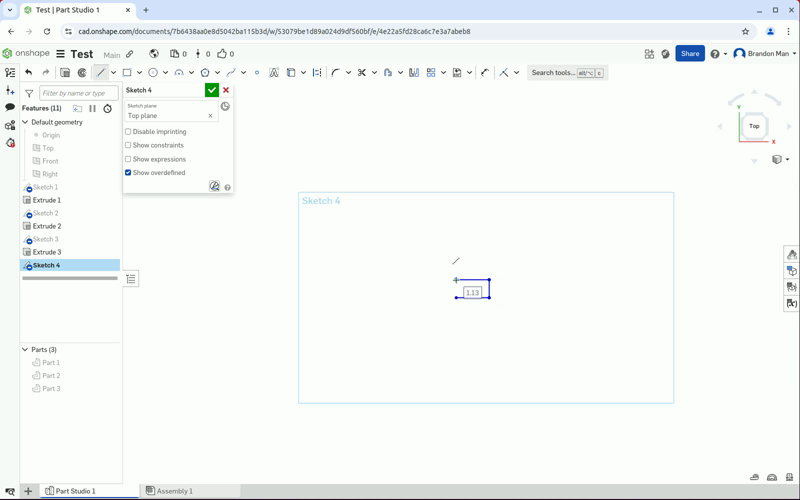
scroll(-6)
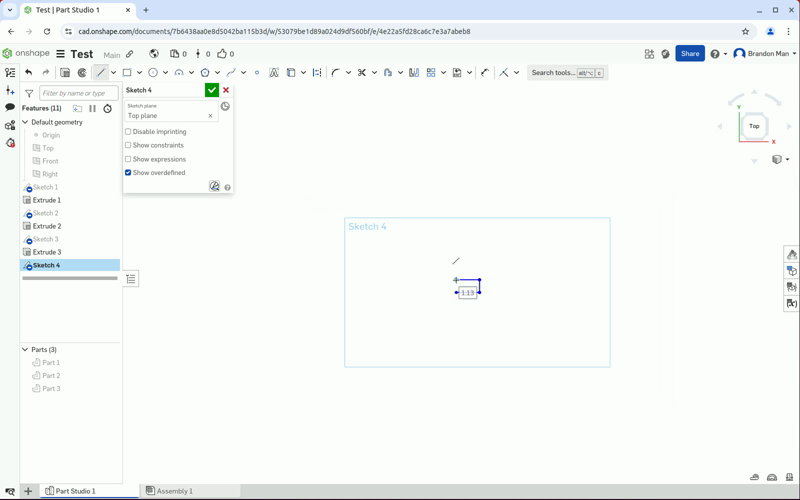
scroll(-6)
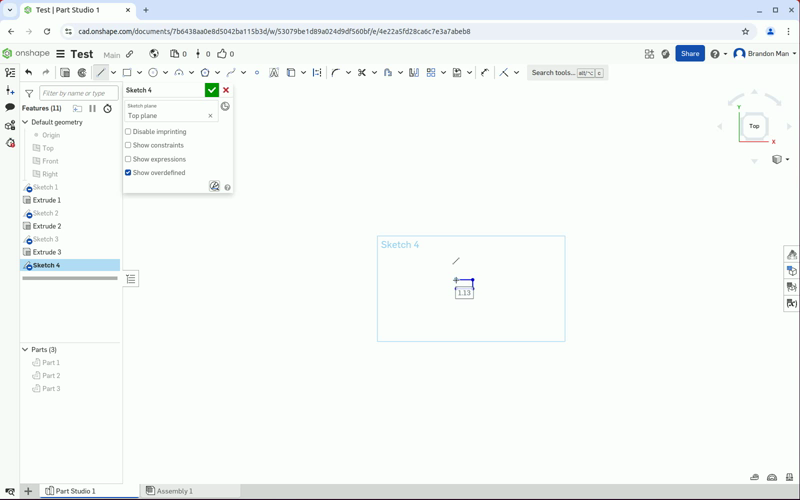
scroll(-6)
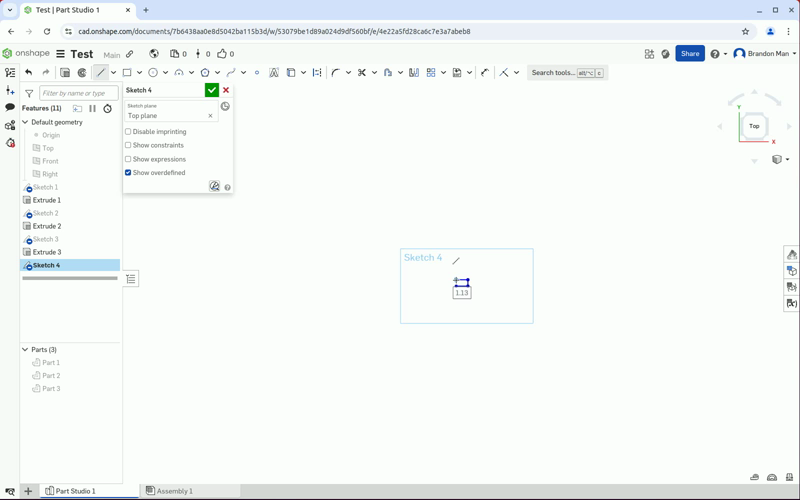
scroll(-6)
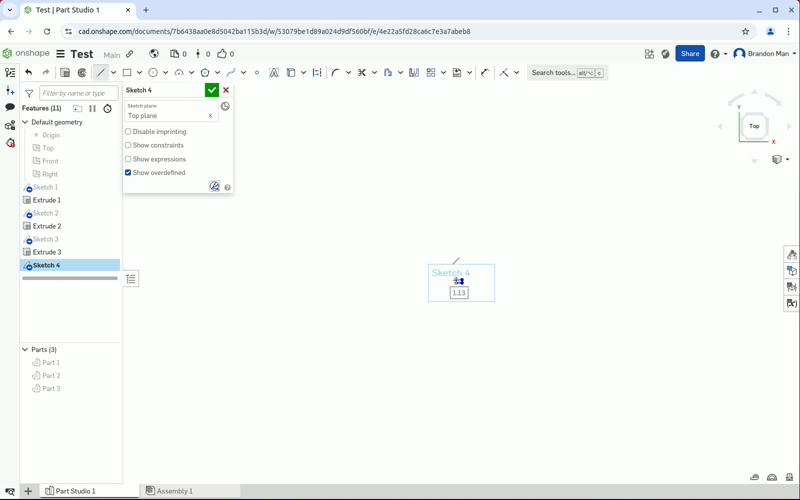
key_up(shift)
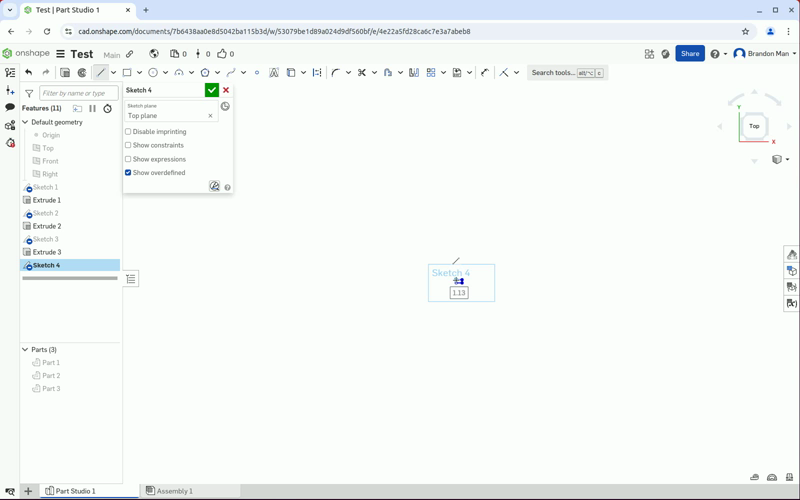
mouse_move(486, 279)
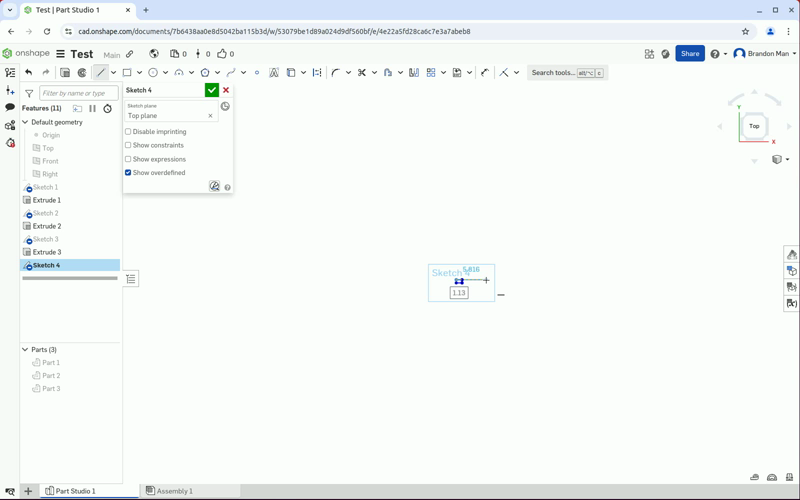
key_down(shift)
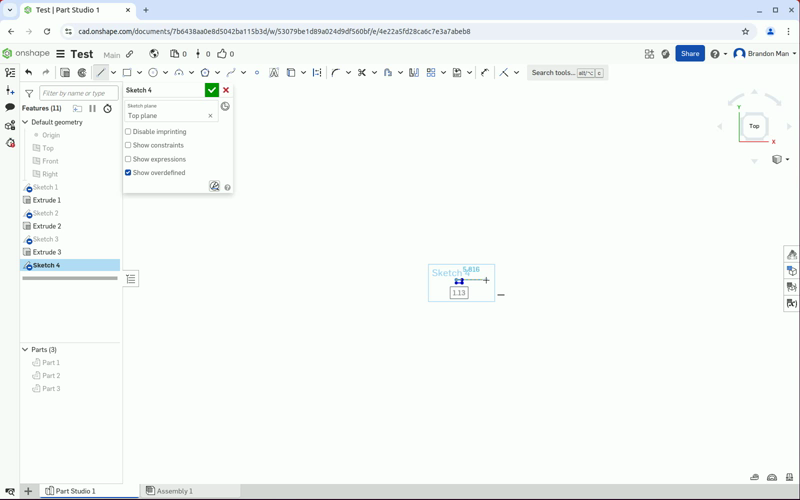
mouse_move(456, 282)
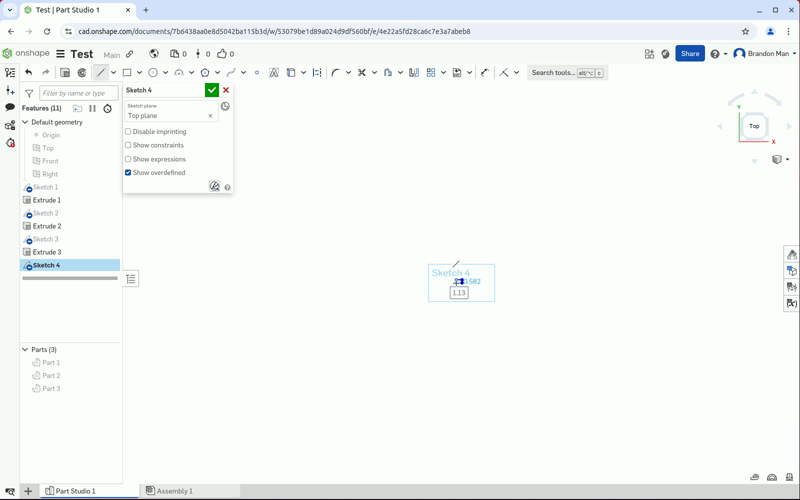
scroll(6)
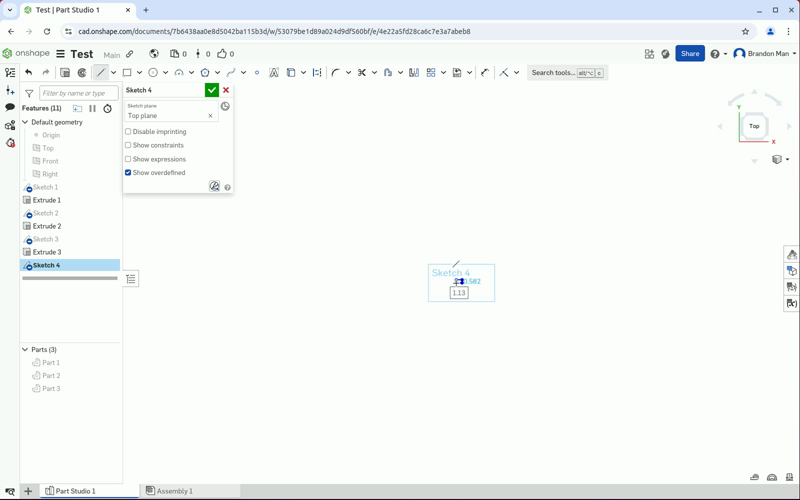
scroll(6)
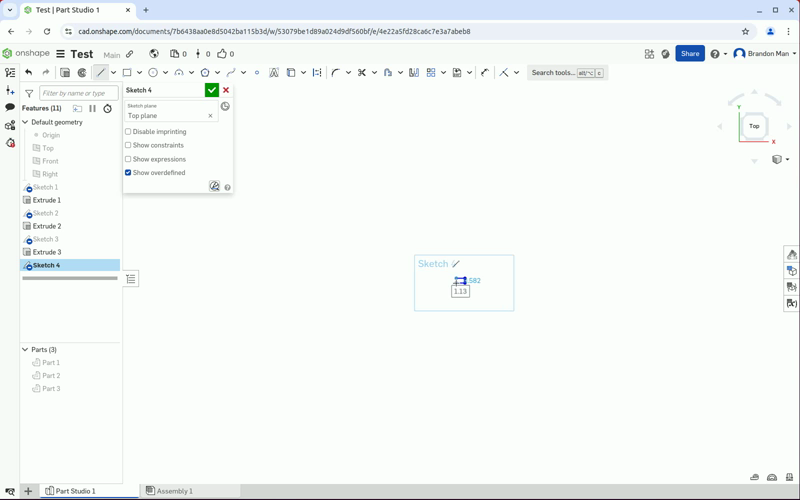
scroll(6)
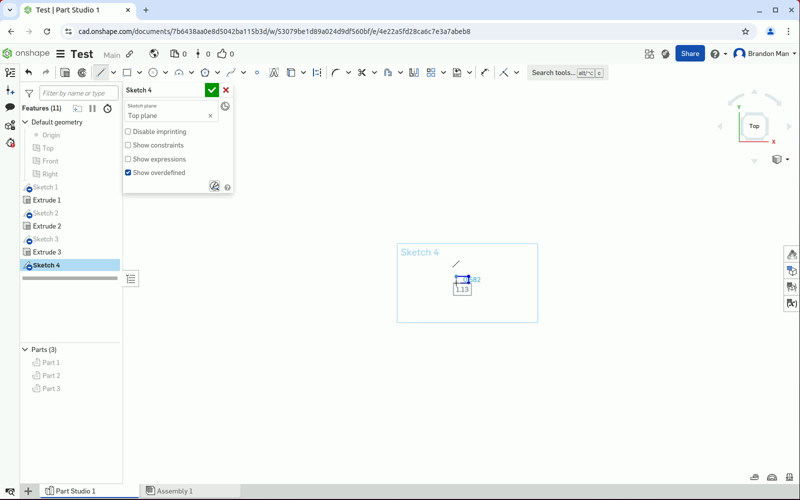
scroll(6)
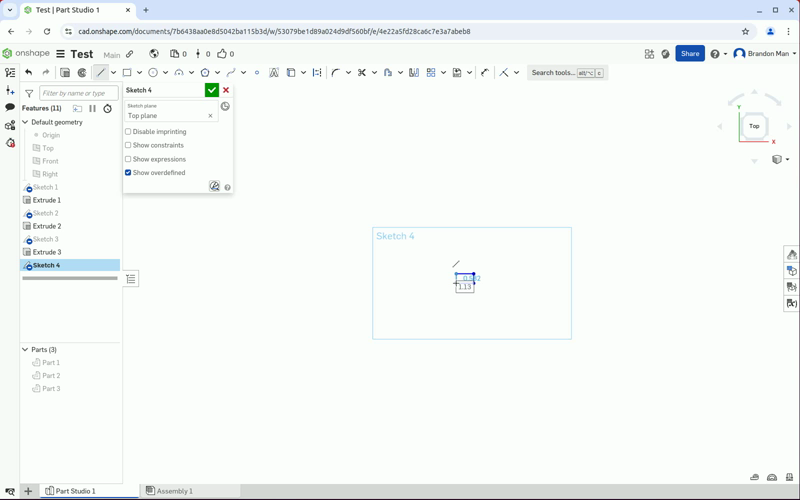
scroll(6)
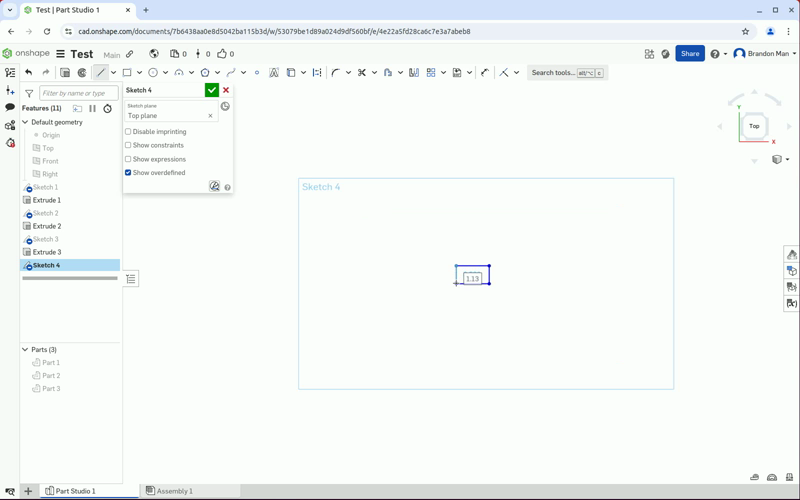
scroll(6)
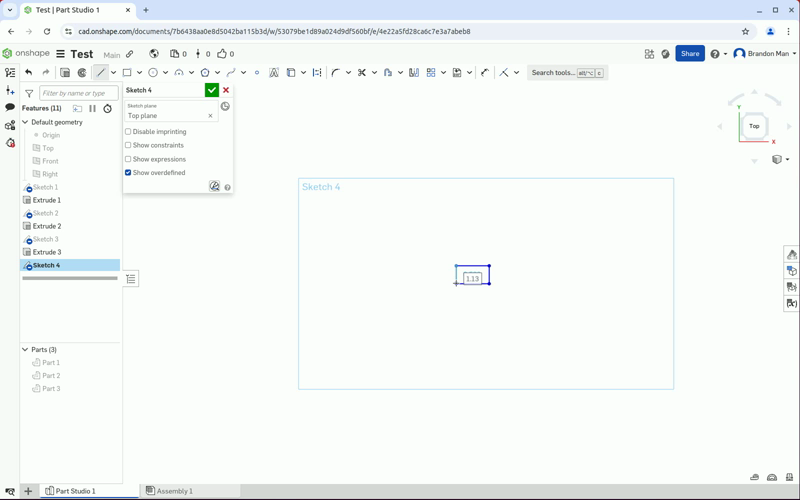
scroll(6)
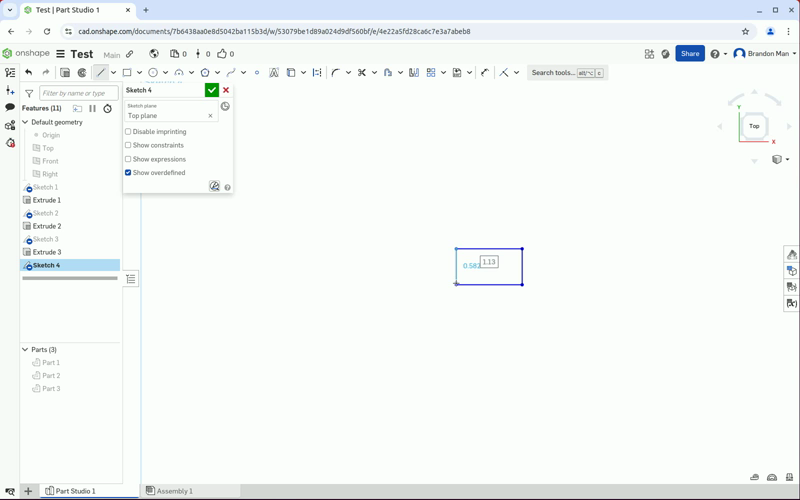
key_up(shift)
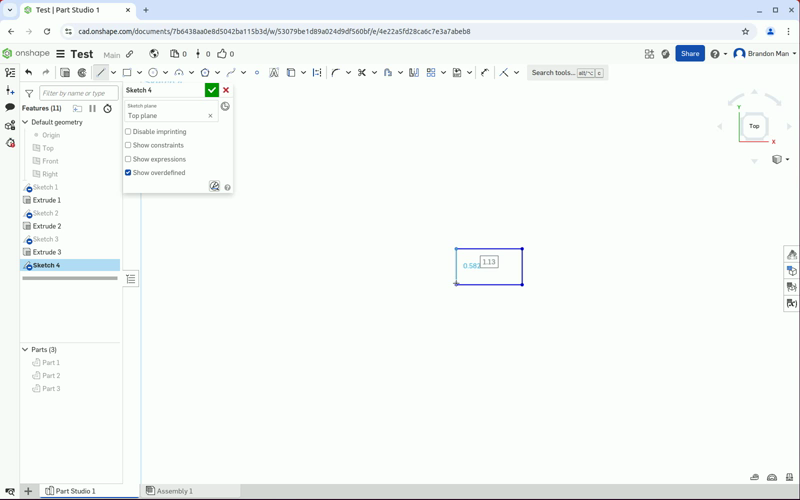
click(456, 282)
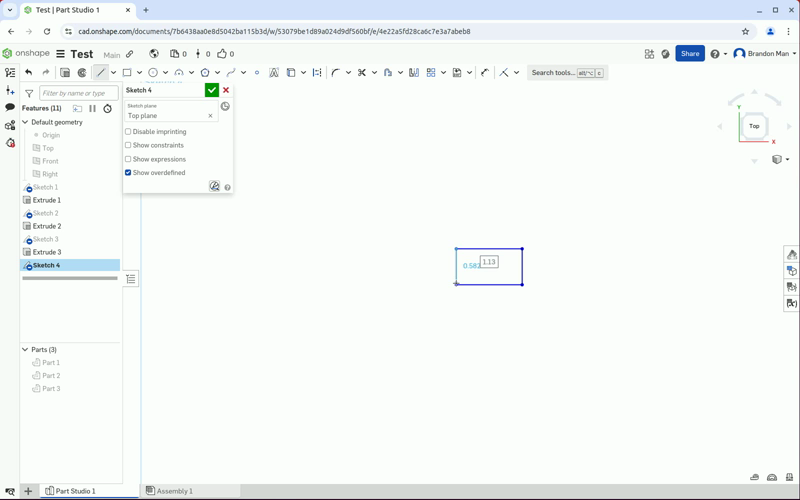
scroll(-6)
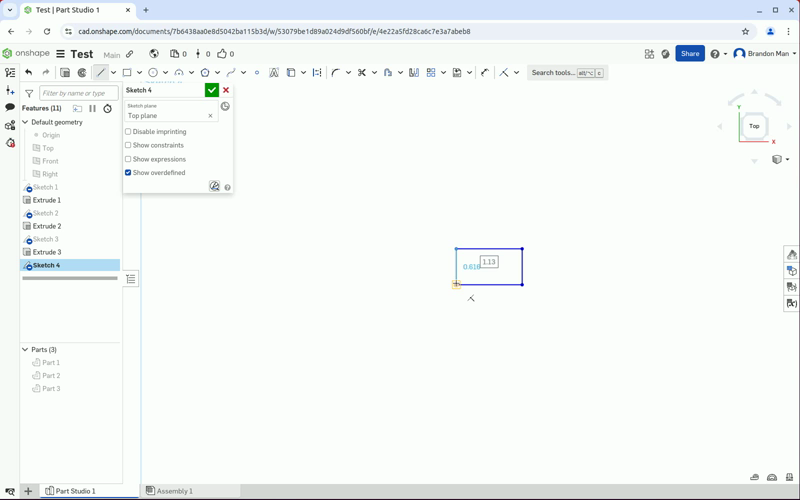
scroll(-6)
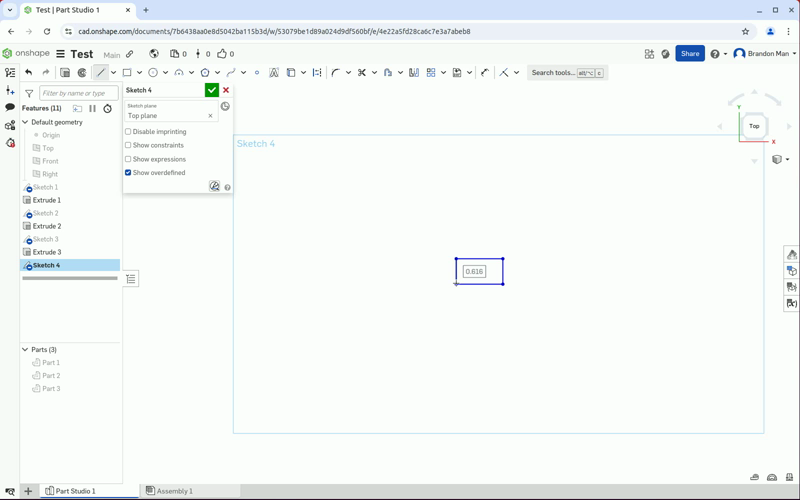
scroll(-6)
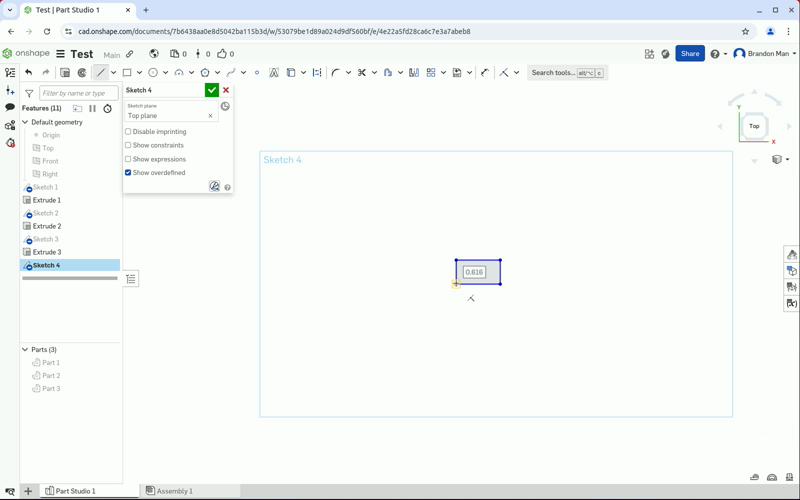
scroll(-6)
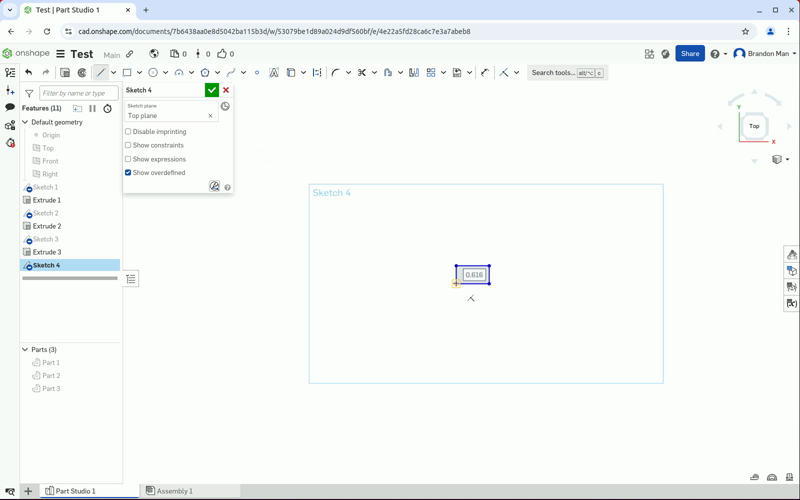
scroll(-6)
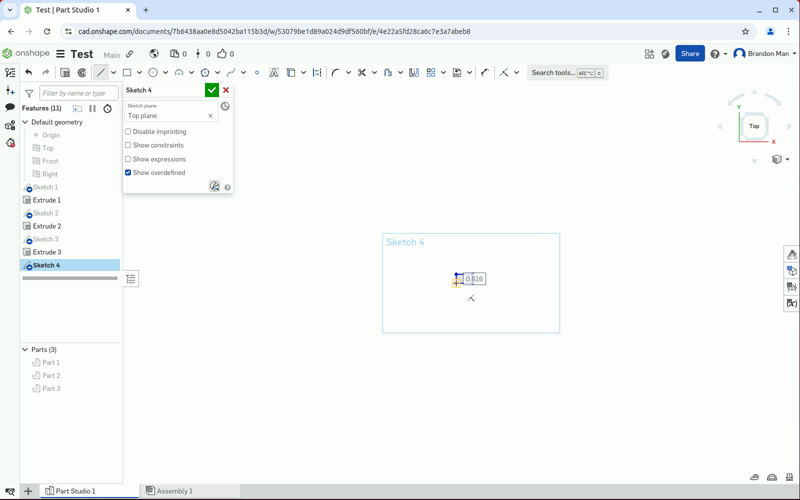
scroll(-6)
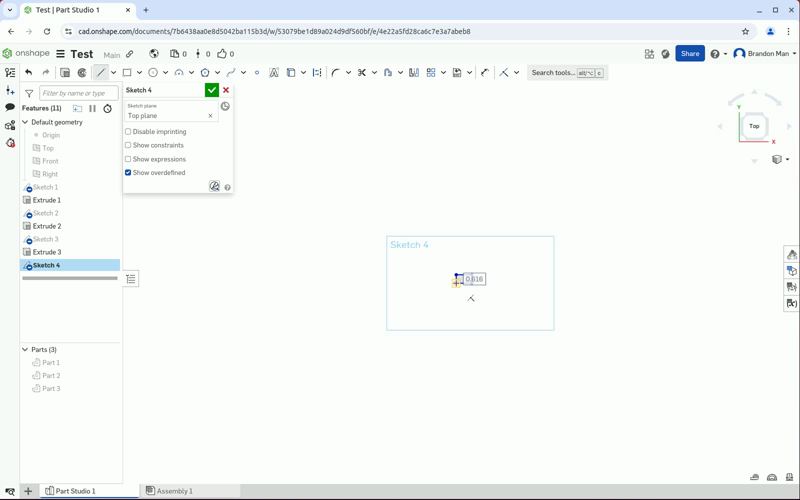
scroll(-6)
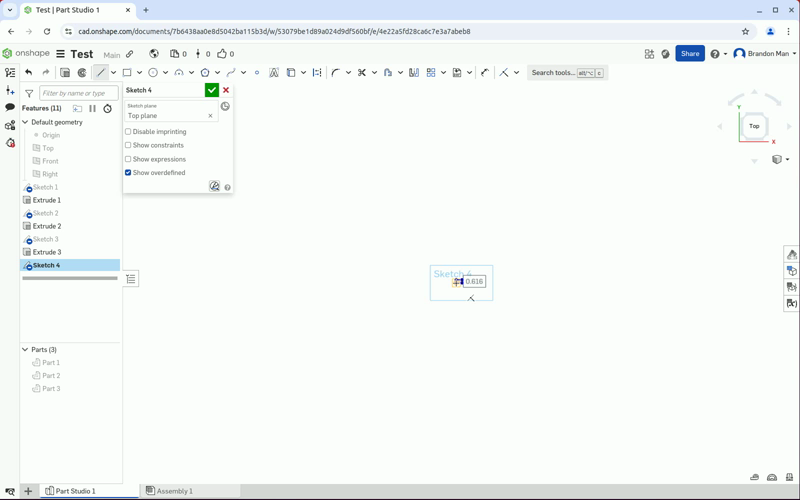
key(esc)
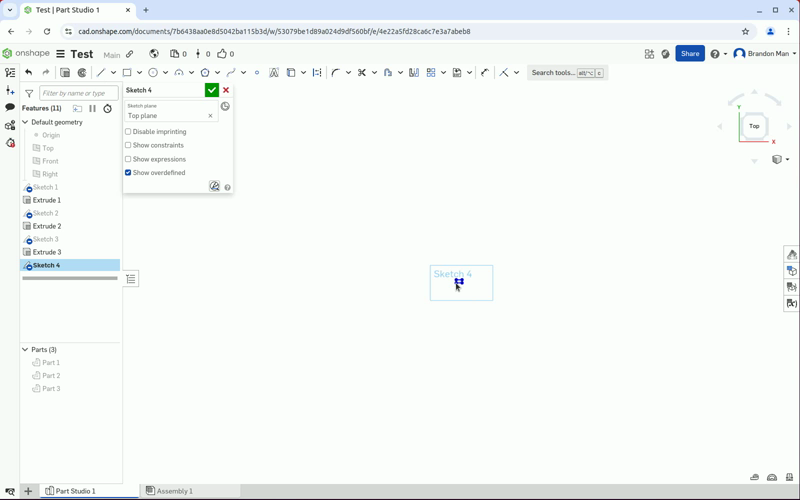
mouse_move(461, 282)
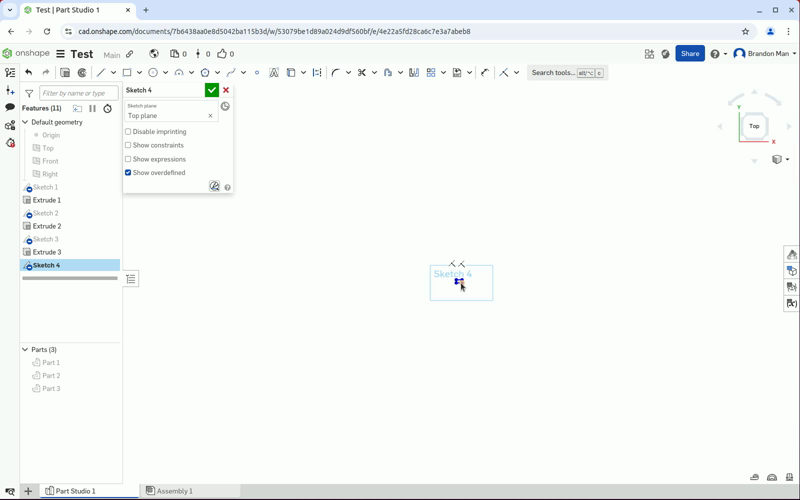
scroll(6)
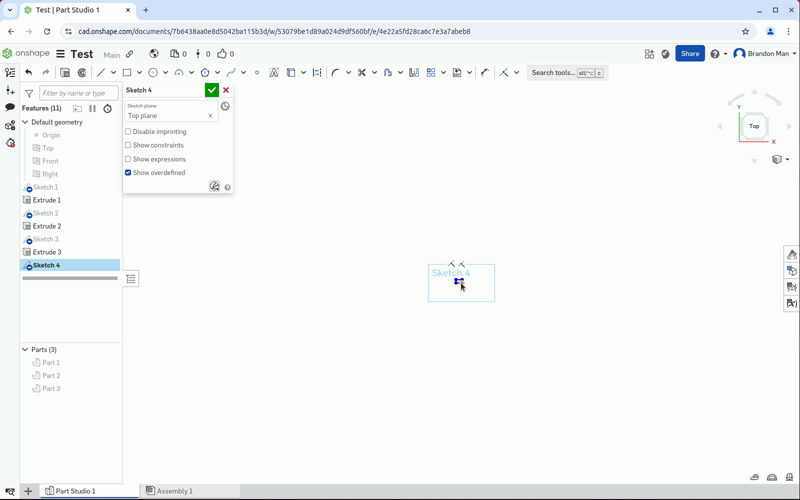
scroll(6)
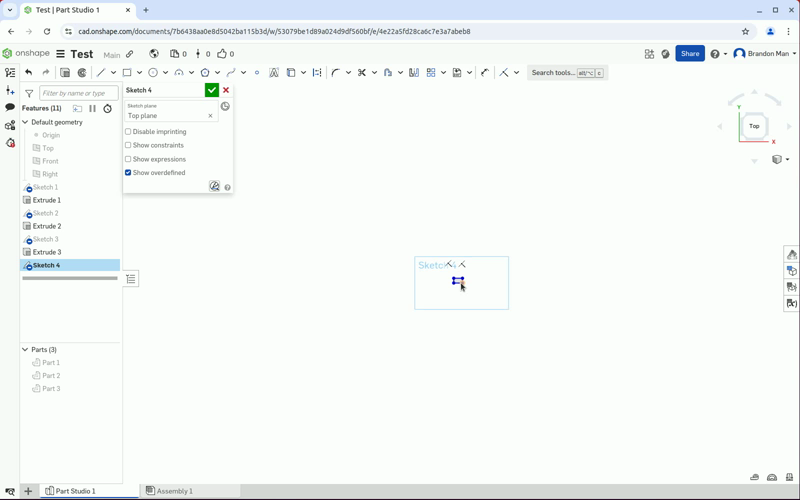
scroll(6)
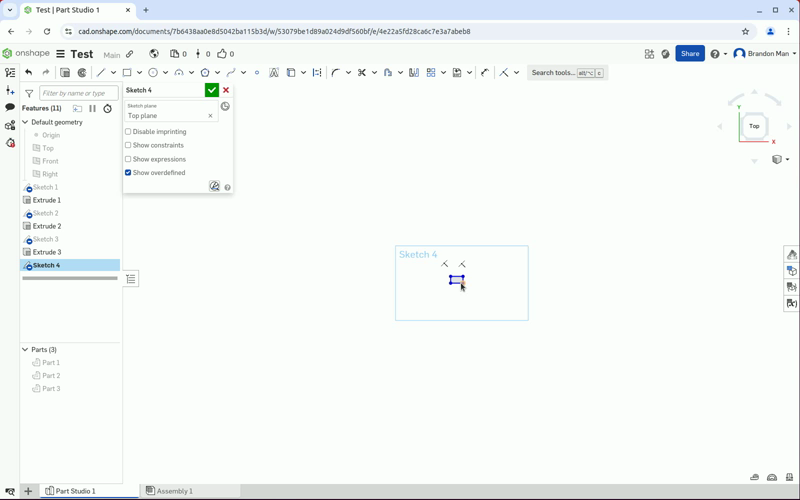
scroll(6)
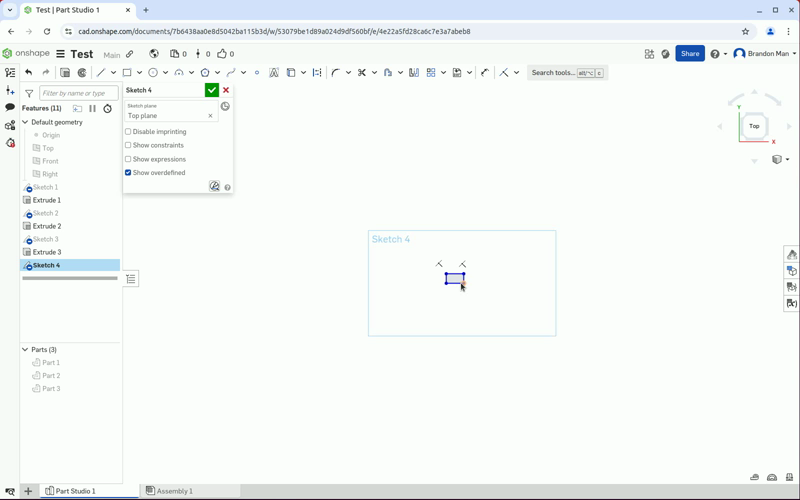
scroll(6)
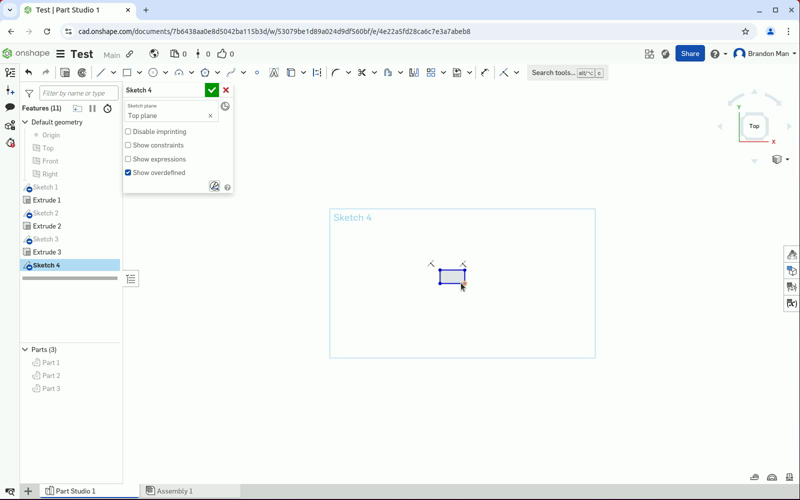
scroll(6)
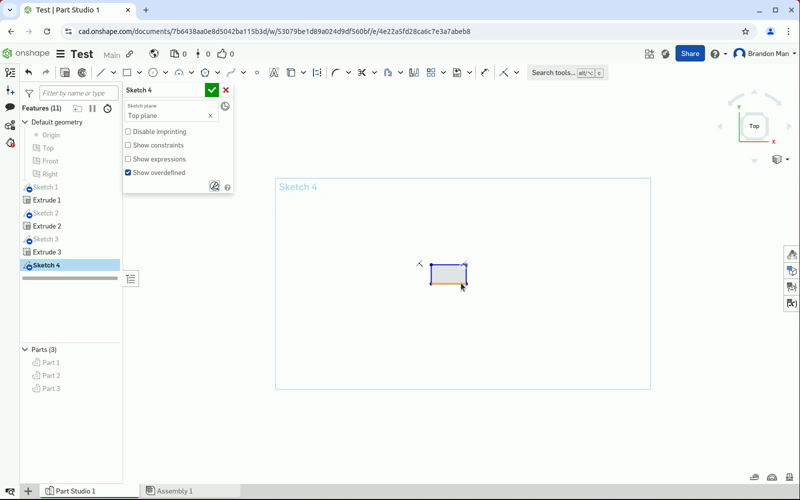
scroll(6)
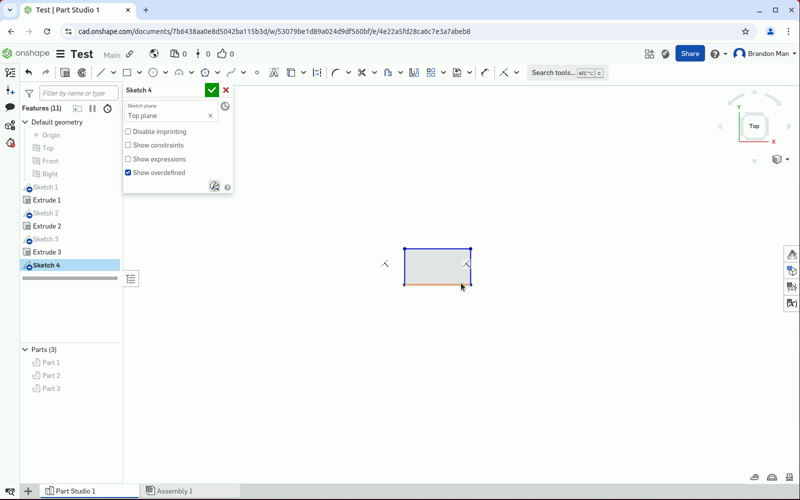
click(461, 282)
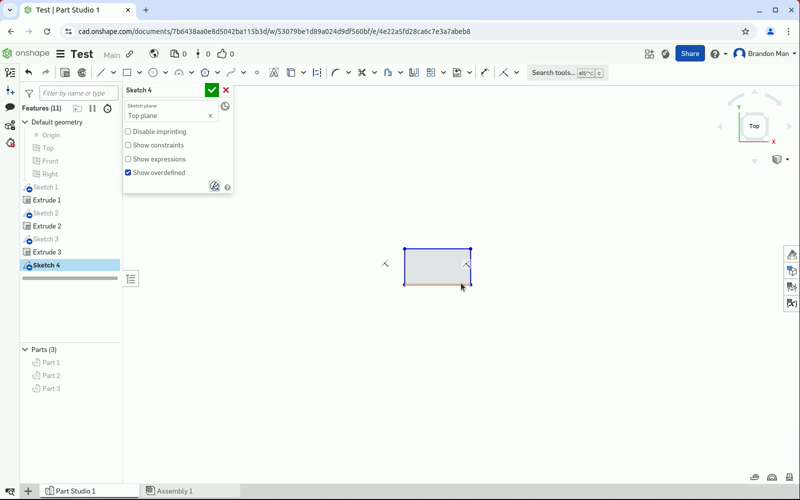
scroll(-6)
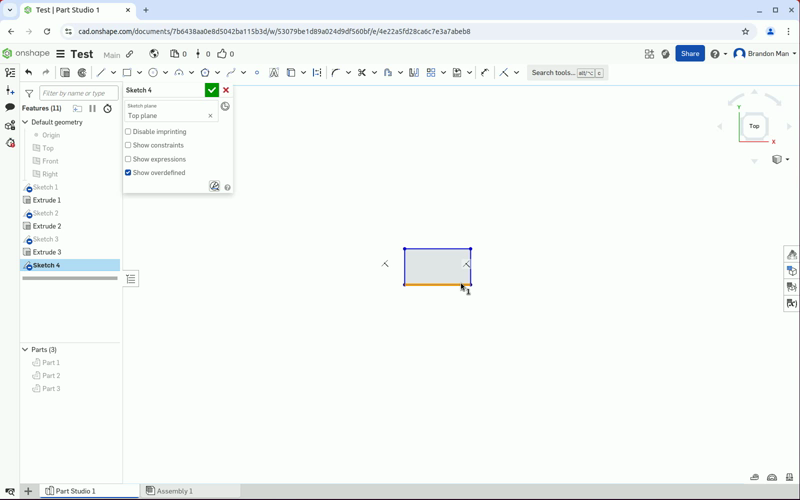
scroll(-6)
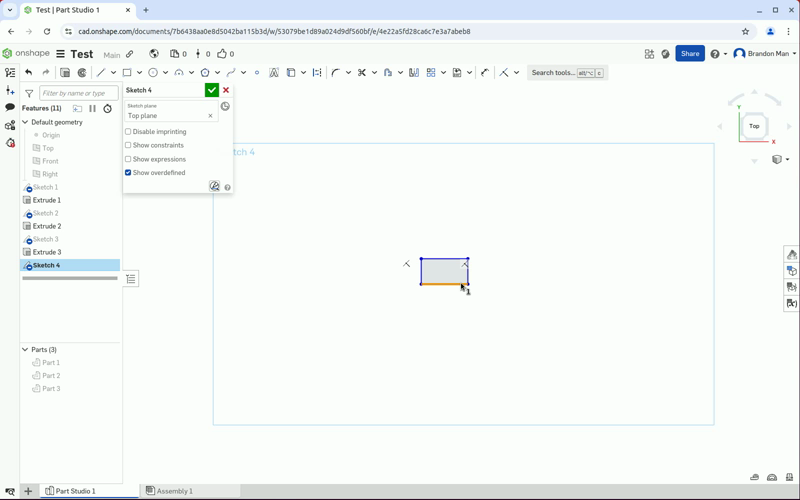
scroll(-6)
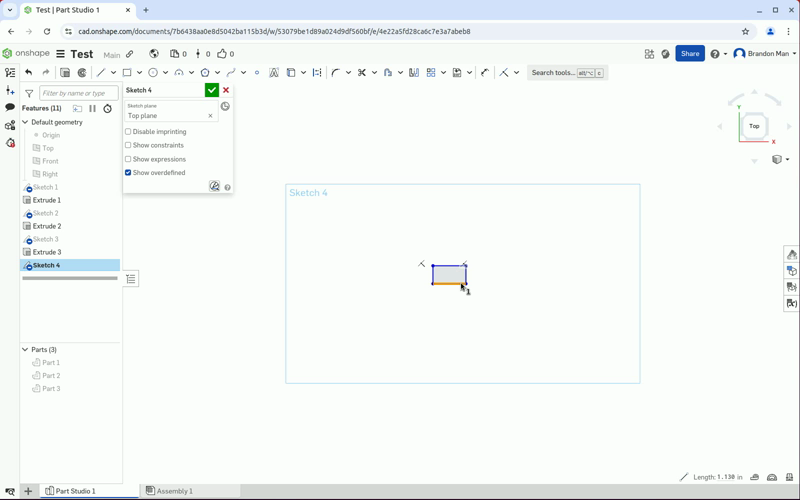
scroll(-6)
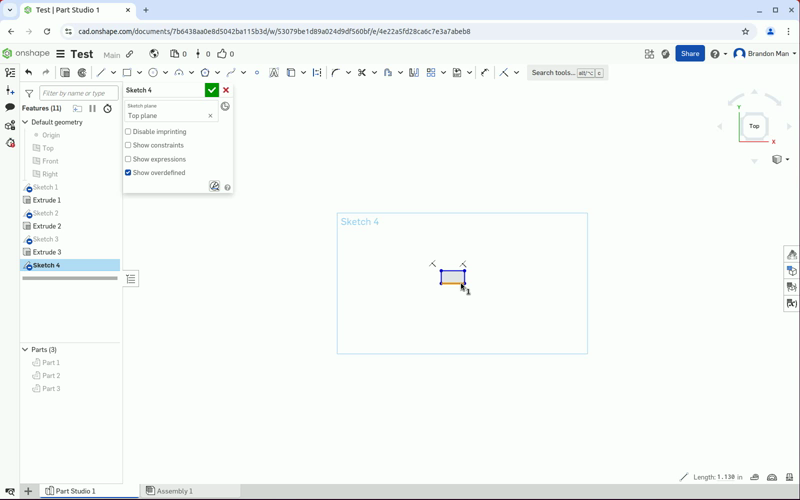
scroll(-6)
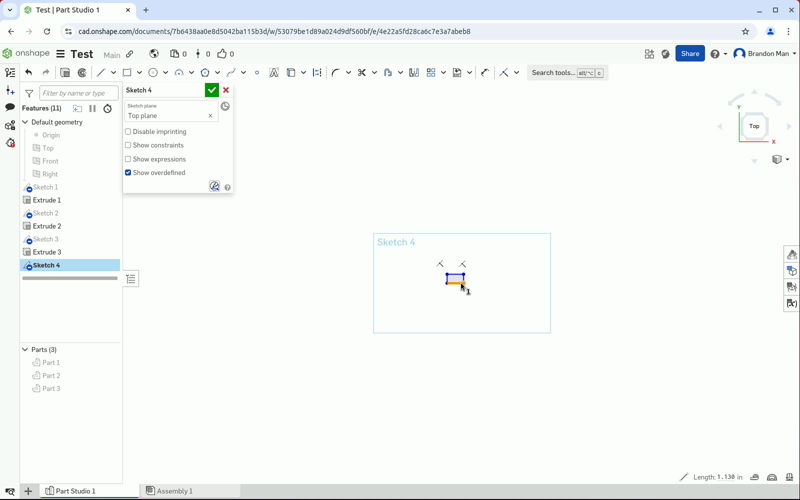
scroll(-6)
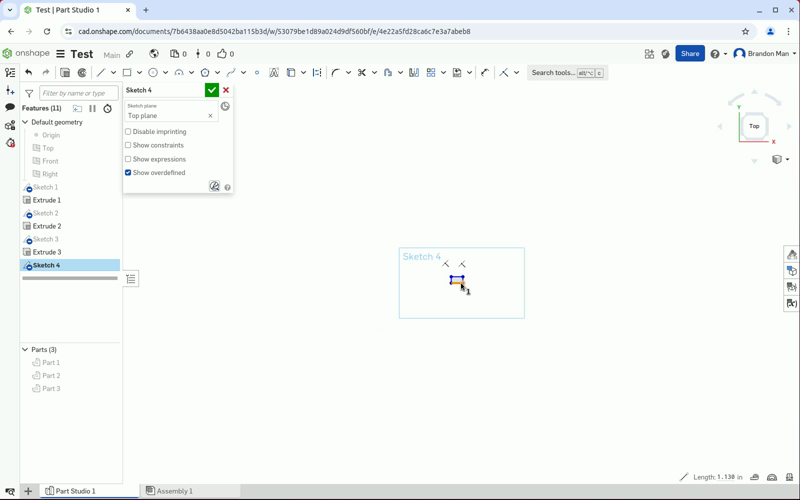
scroll(-6)
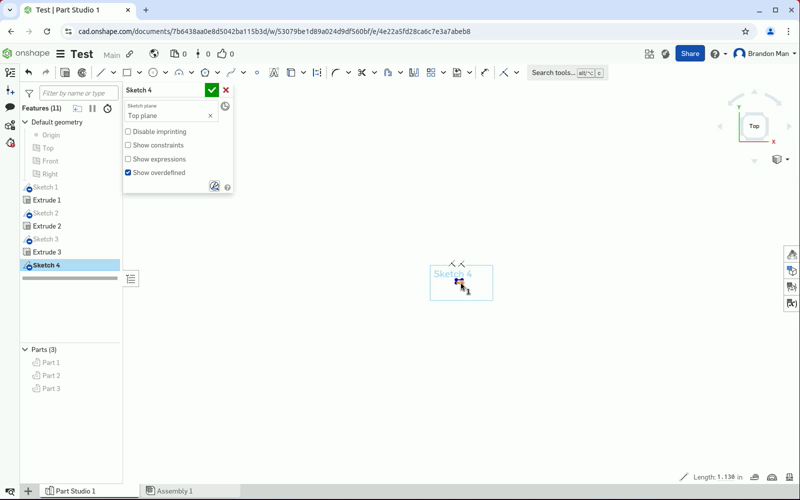
mouse_move(73, 352)
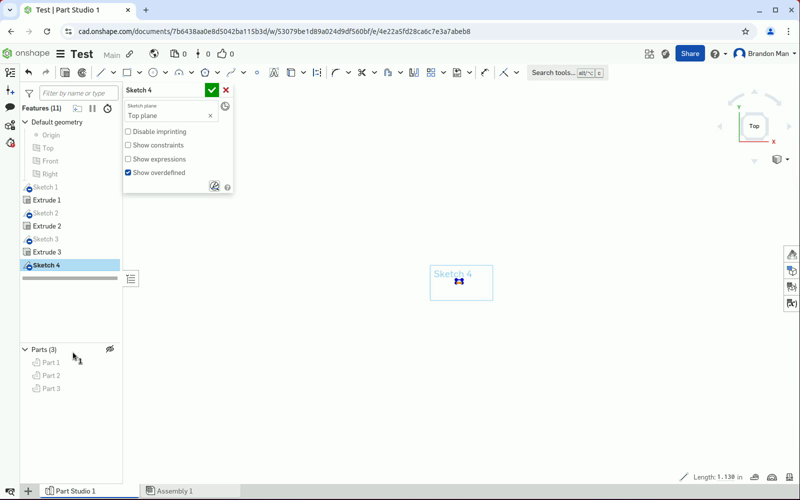
key(shift+y)
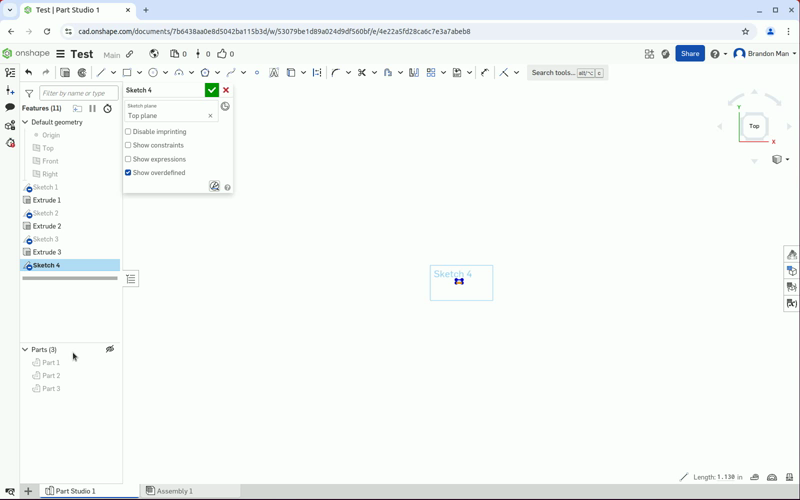
key(shift+e)
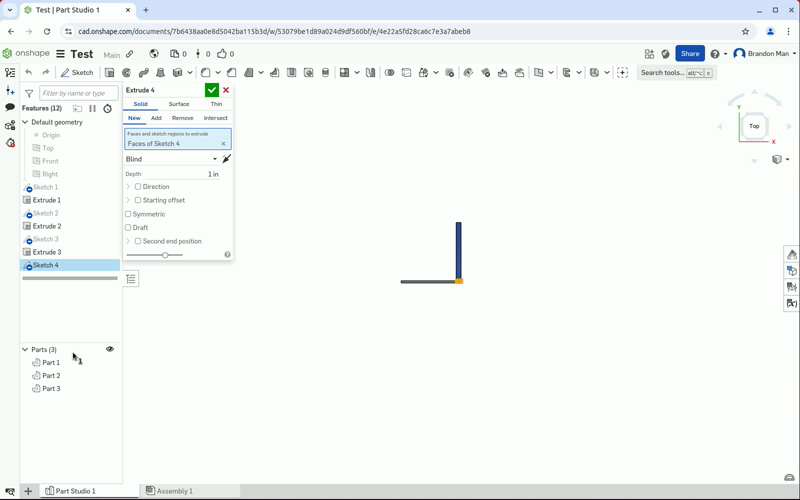
mouse_move(143, 106)
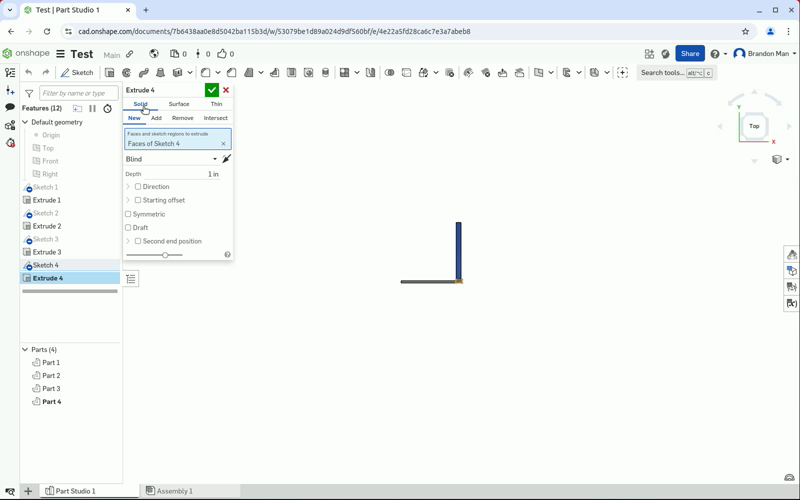
click(143, 106)
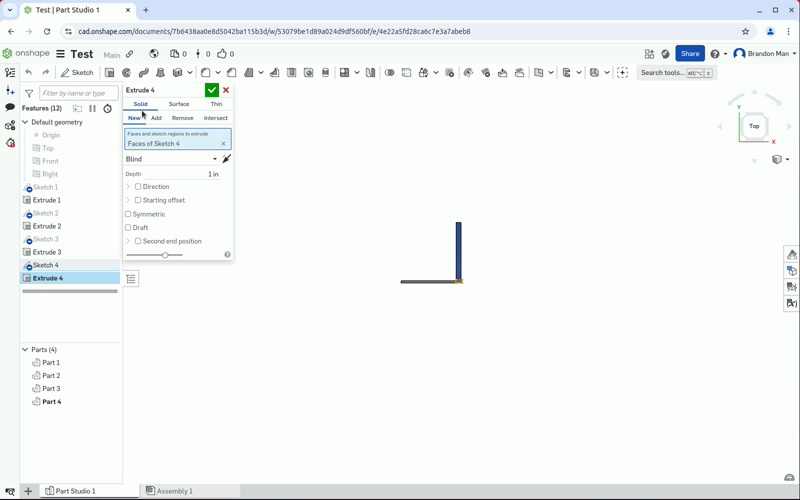
mouse_move(137, 120)
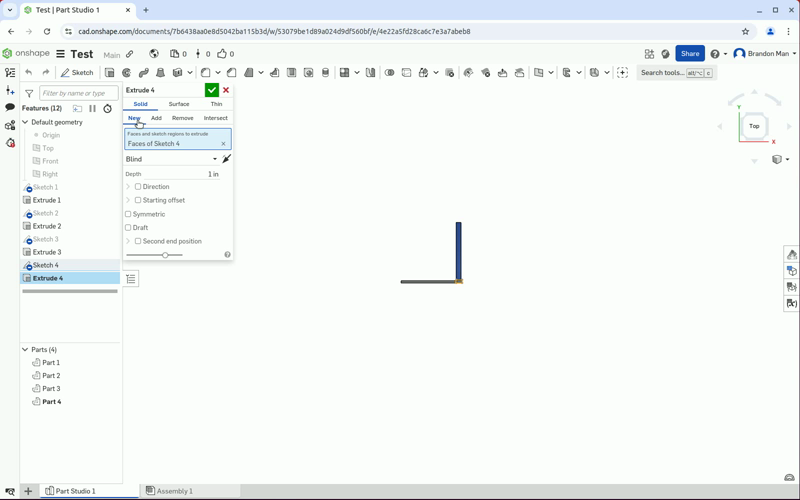
click(137, 120)
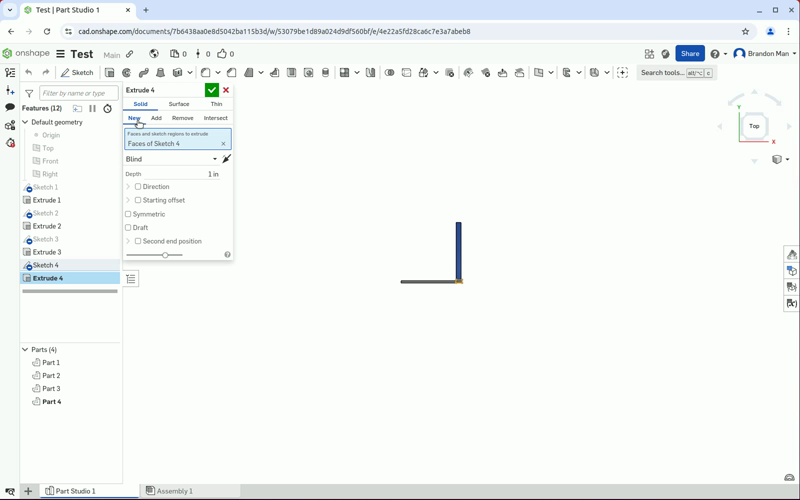
key(tab, 4)
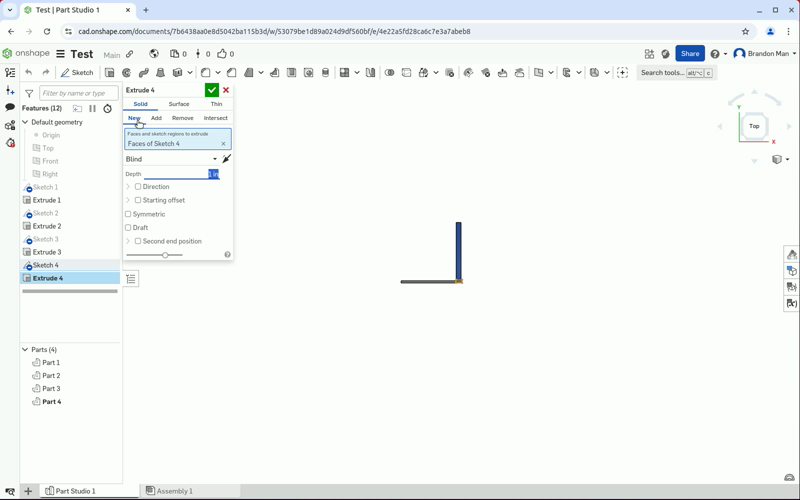
text(23.108)
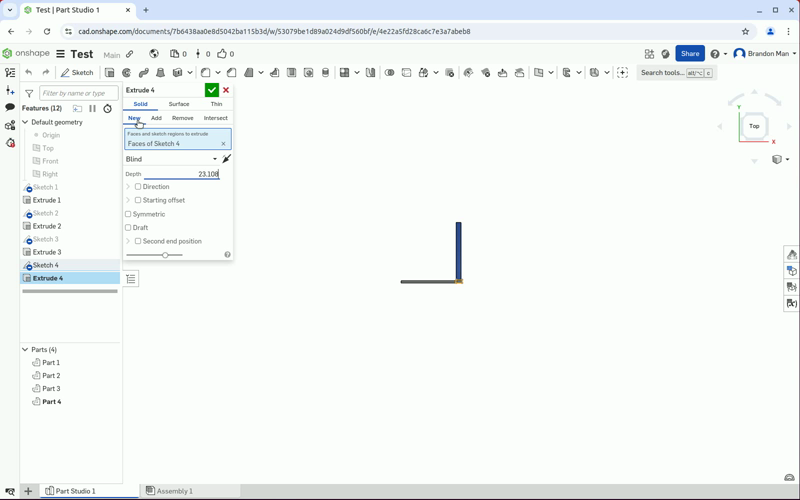
key(enter)
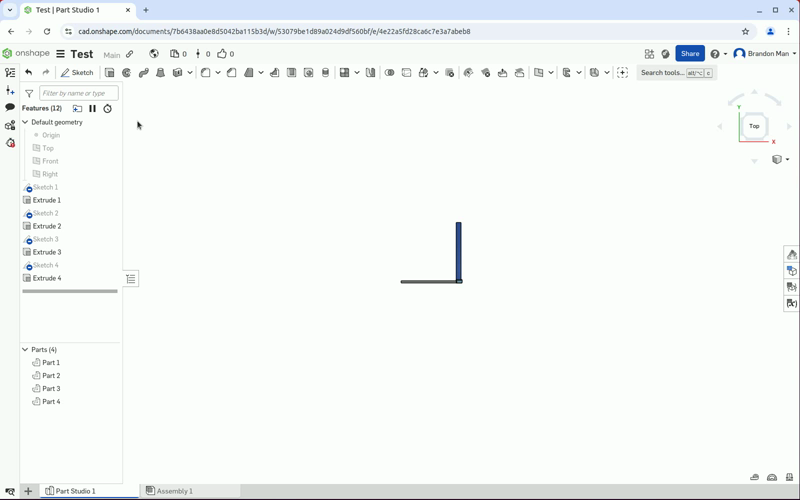
key(shift+h)
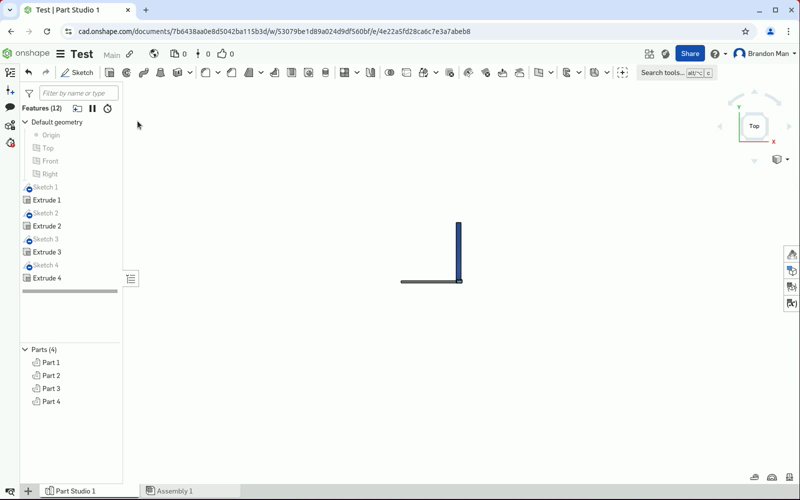
key(shift+h)
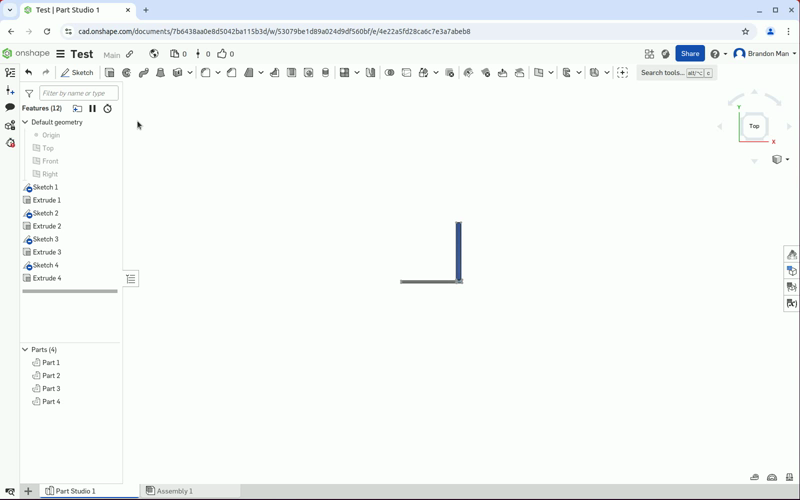
key(shift+7)
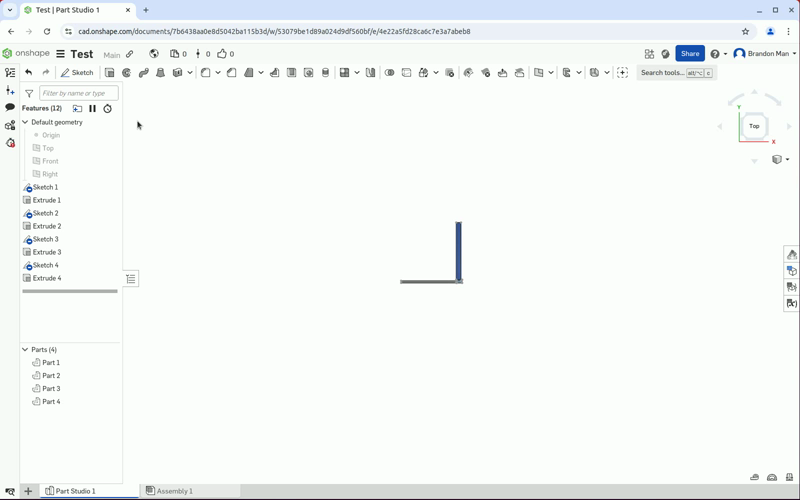
key(up, 3)
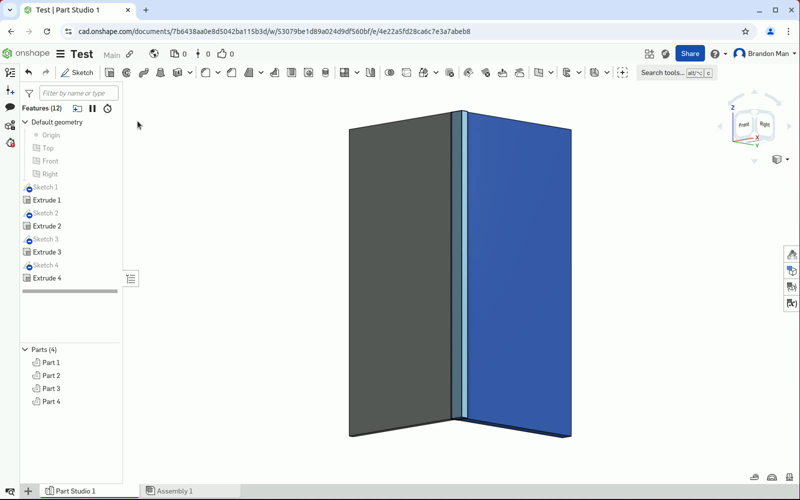
key(left, 3)
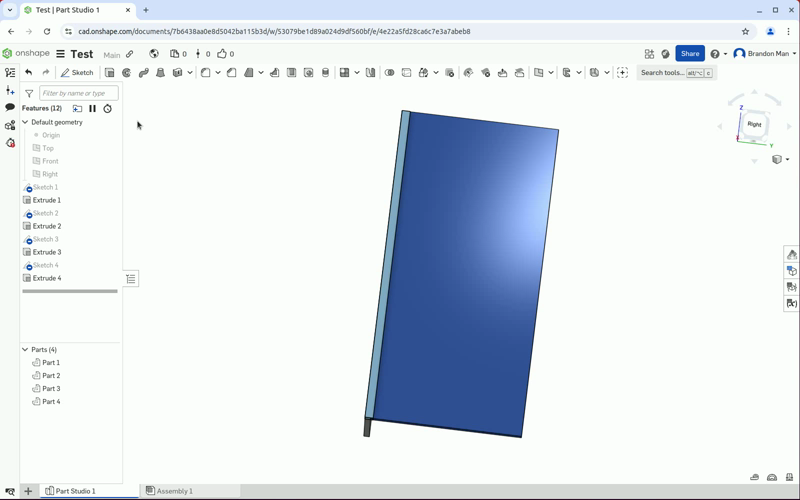
key(right, 3)
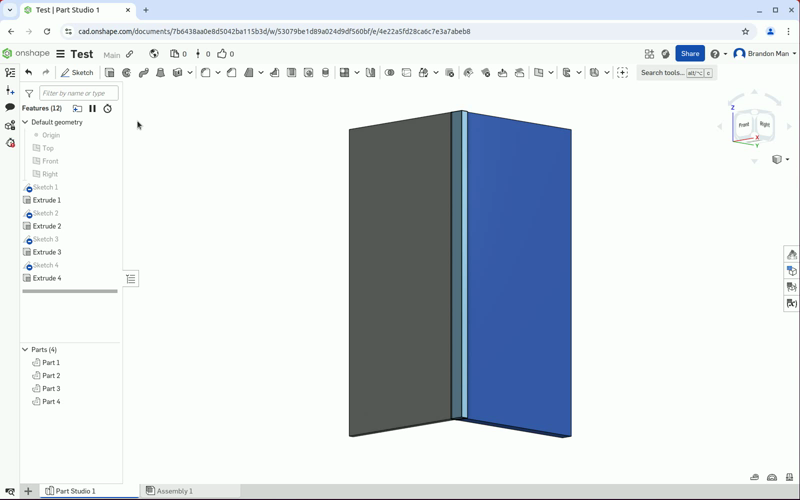
key(down, 3)
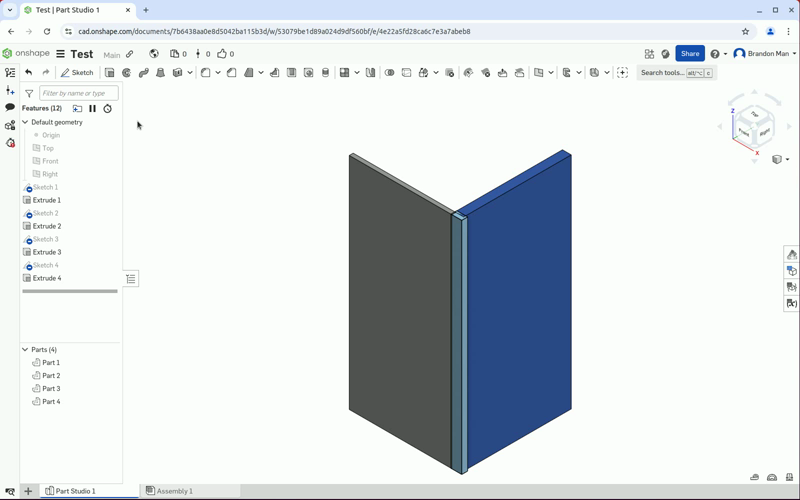
mouse_move(73, 189)
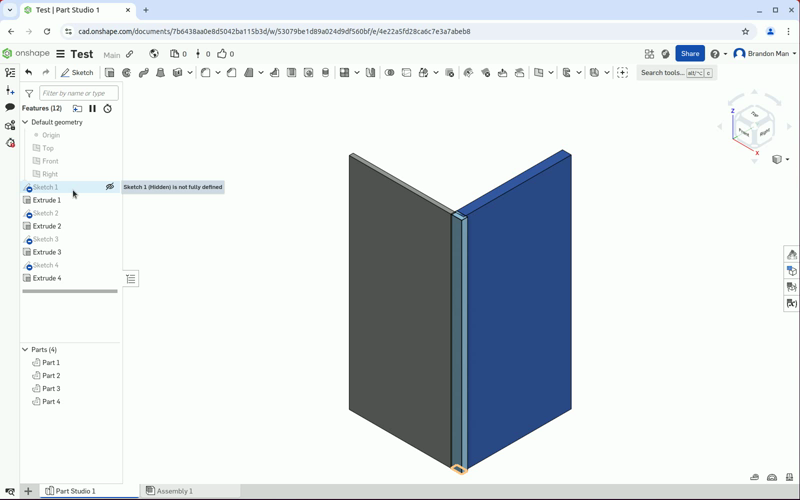
click(73, 189)